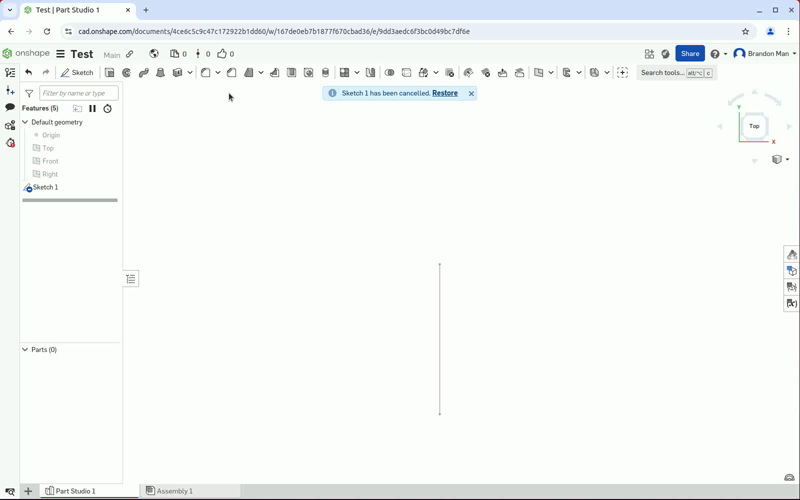
key(shift+h)
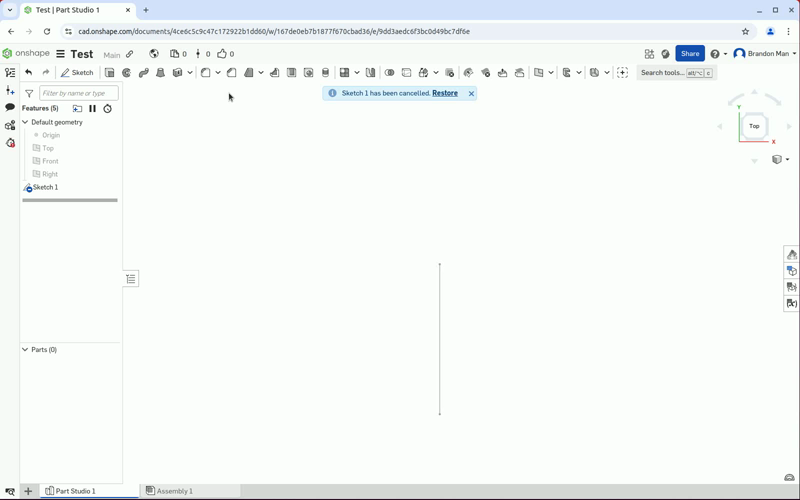
key(shift+s)
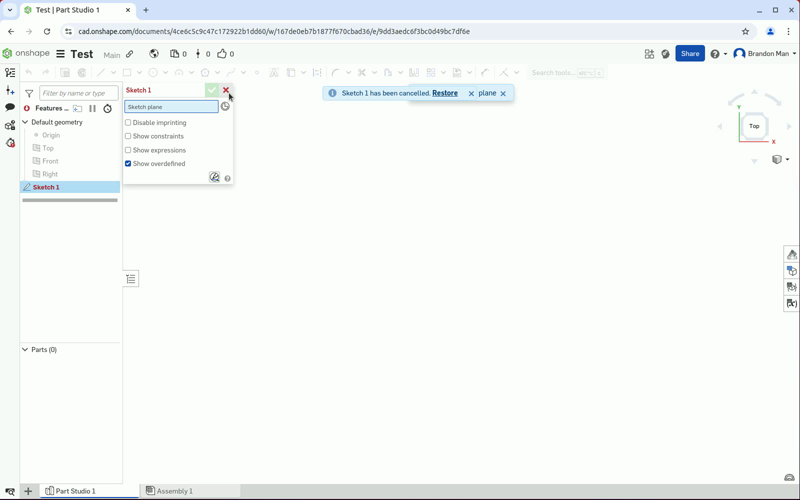
mouse_move(73, 150)
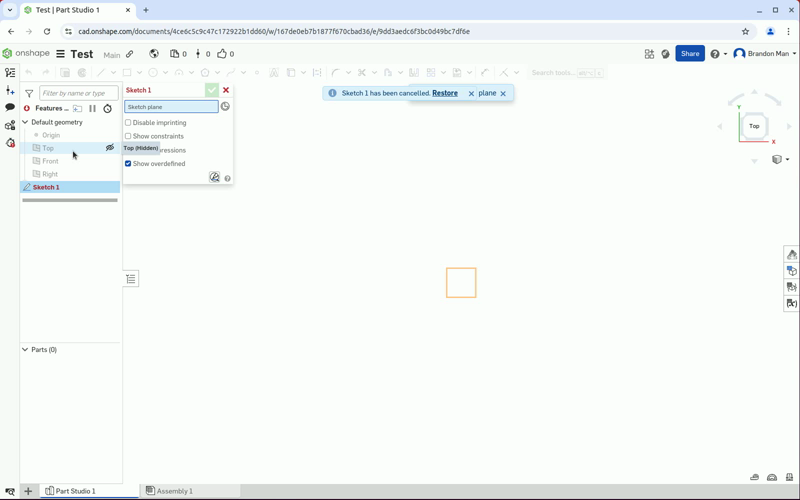
click(73, 150)
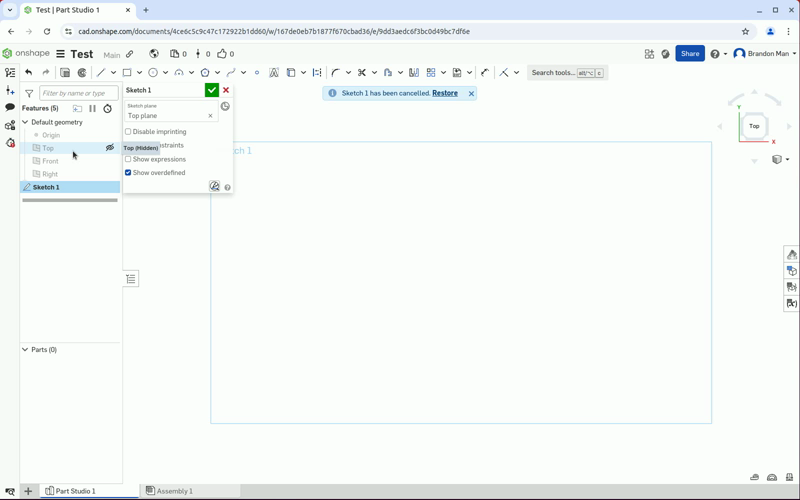
mouse_move(73, 352)
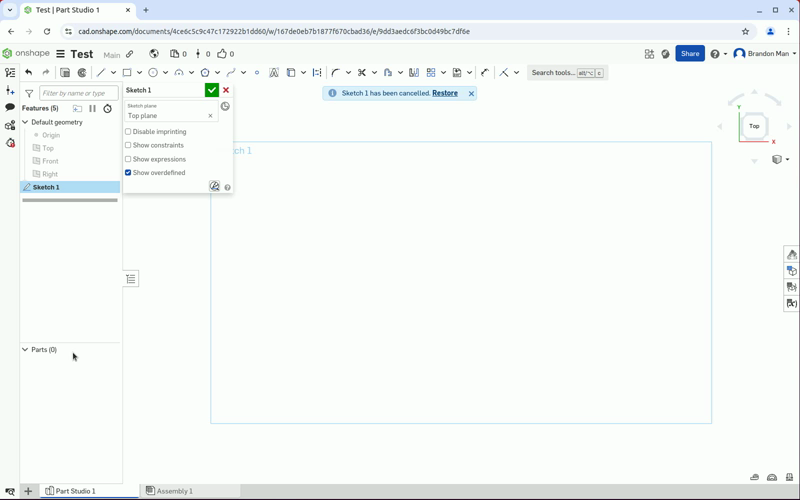
key(y)
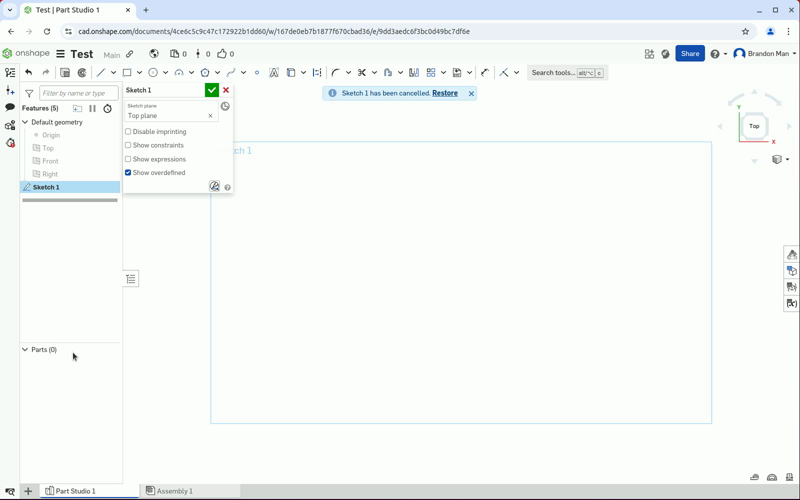
key(l)
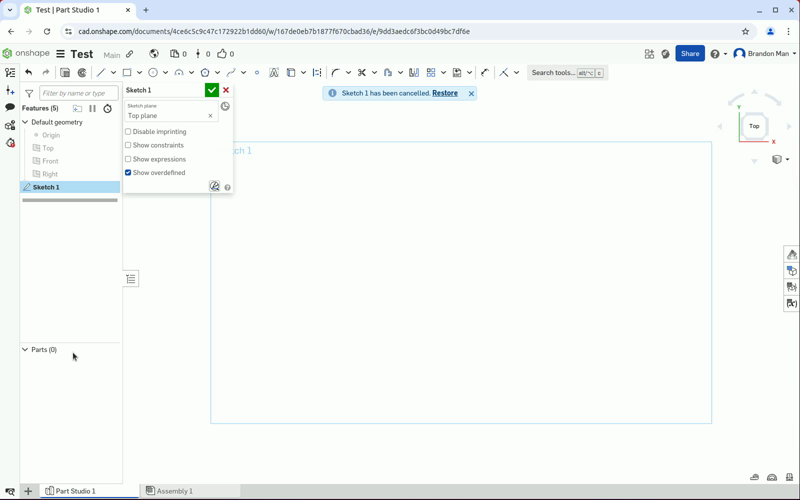
key_down(shift)
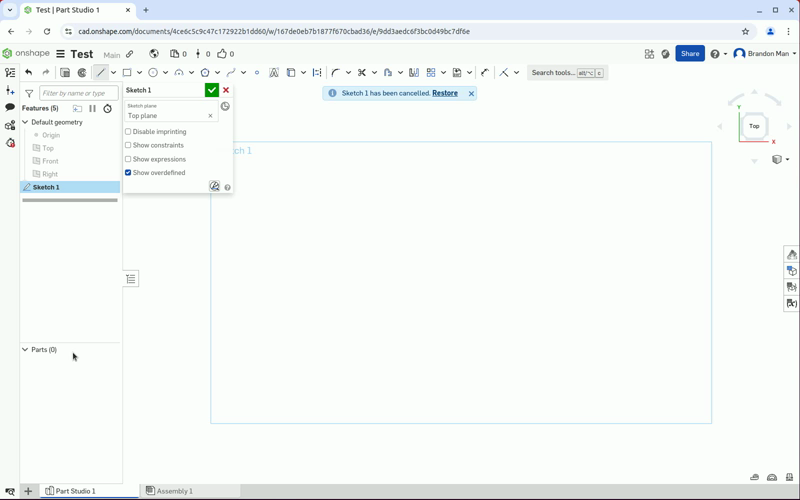
mouse_move(454, 330)
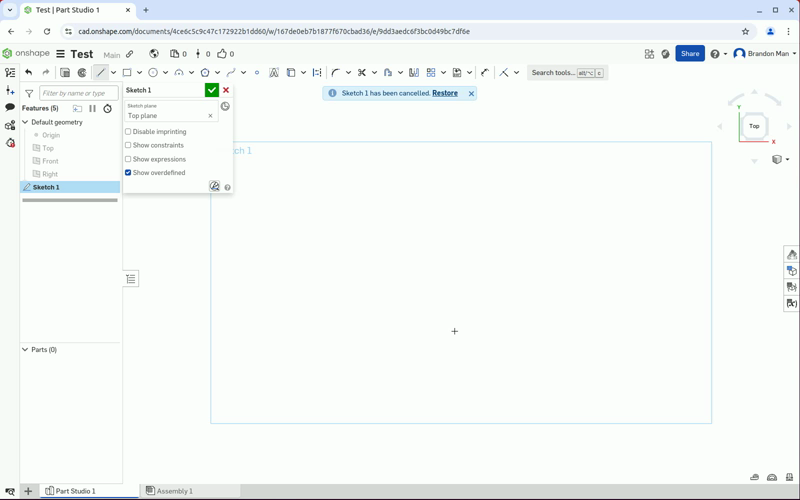
click(454, 330)
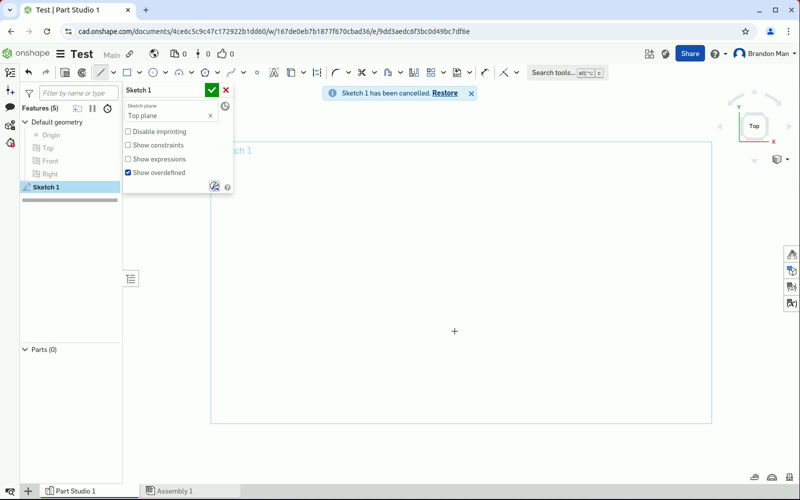
key_up(shift)
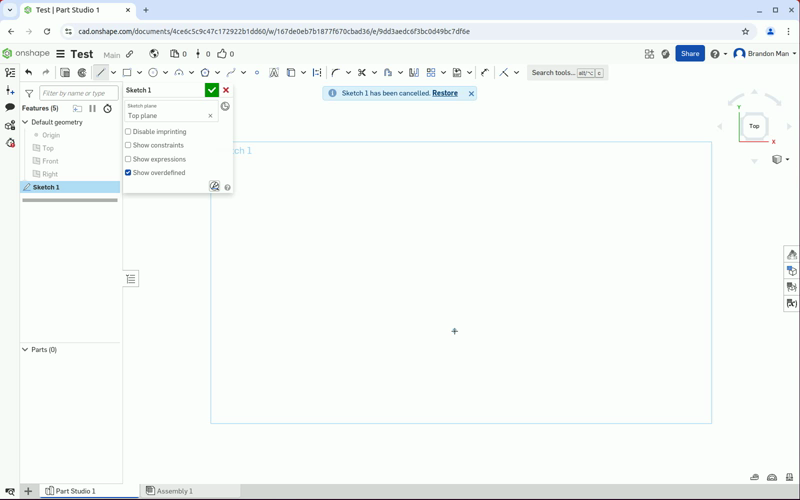
key_down(shift)
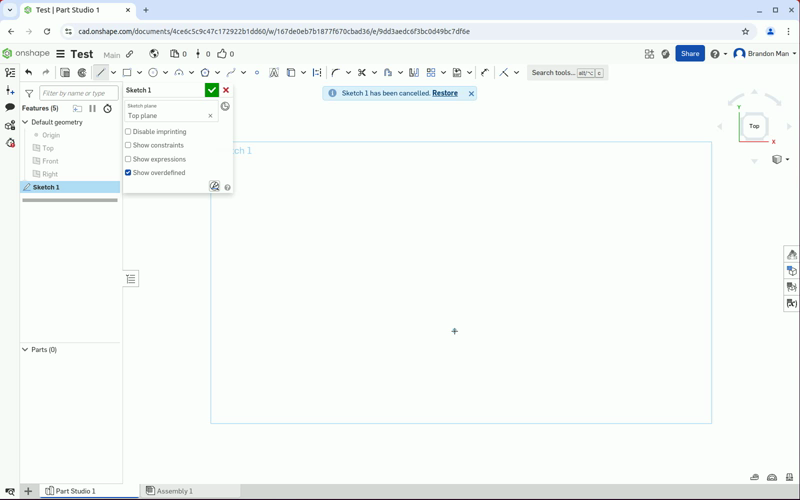
mouse_move(484, 330)
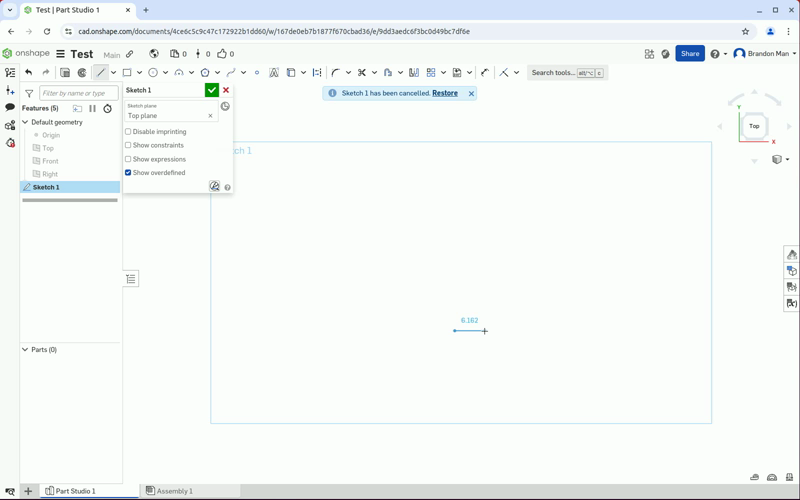
mouse_move(502, 323)
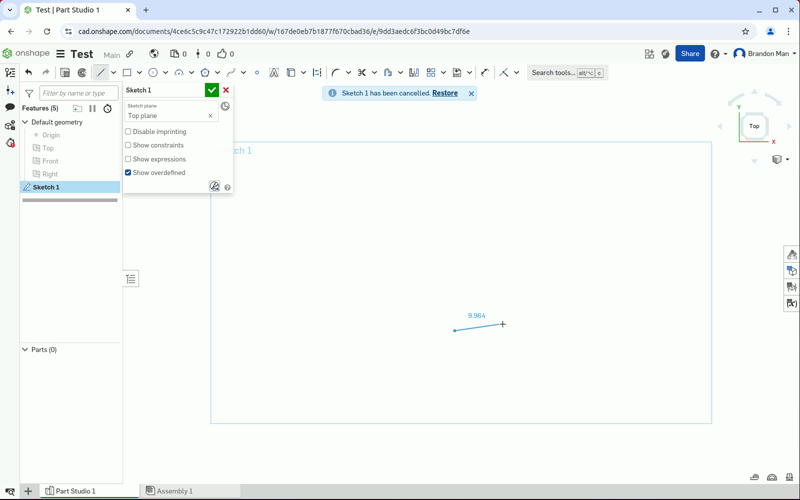
click(502, 323)
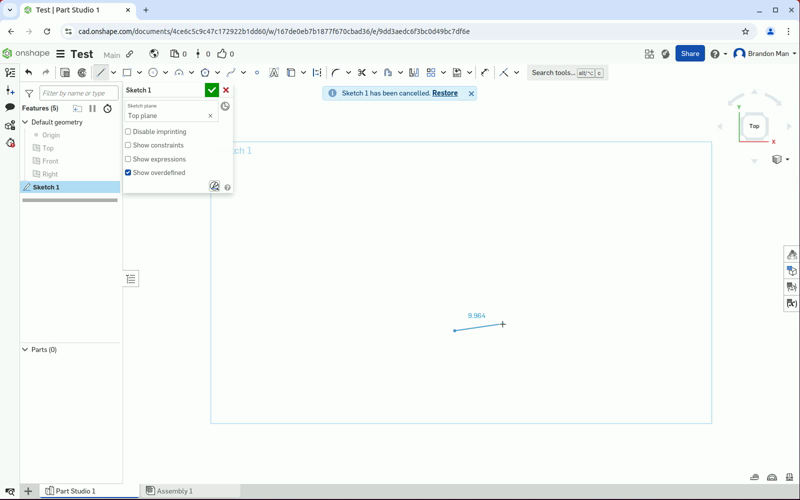
key_up(shift)
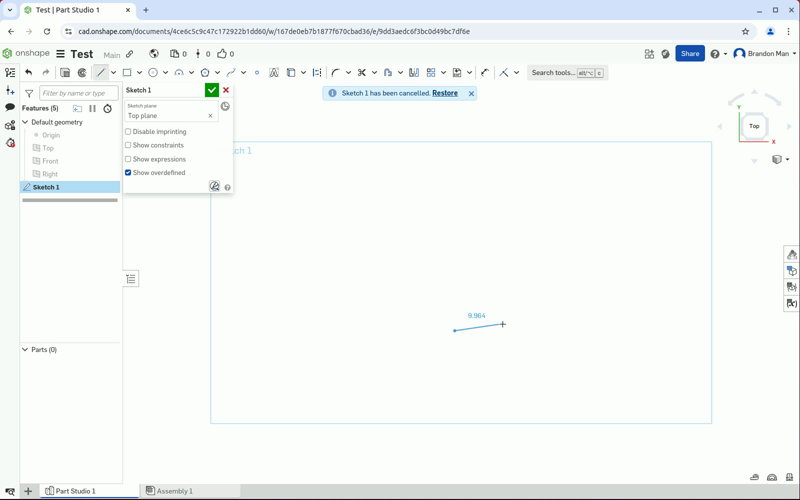
key_down(shift)
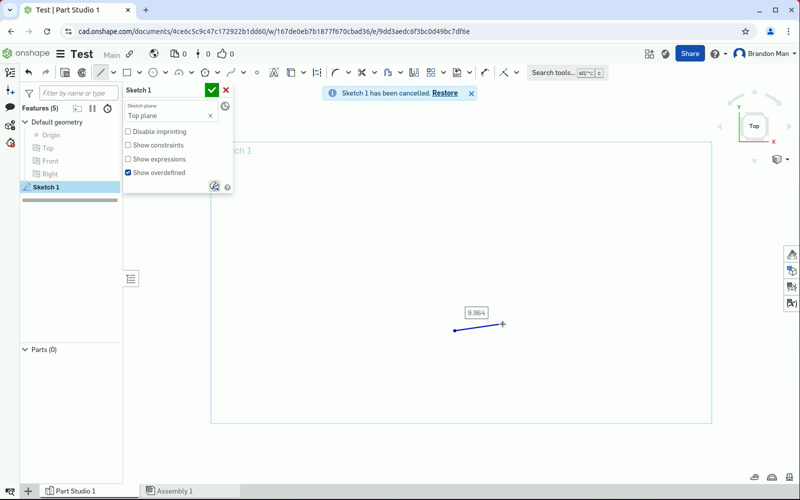
mouse_move(532, 323)
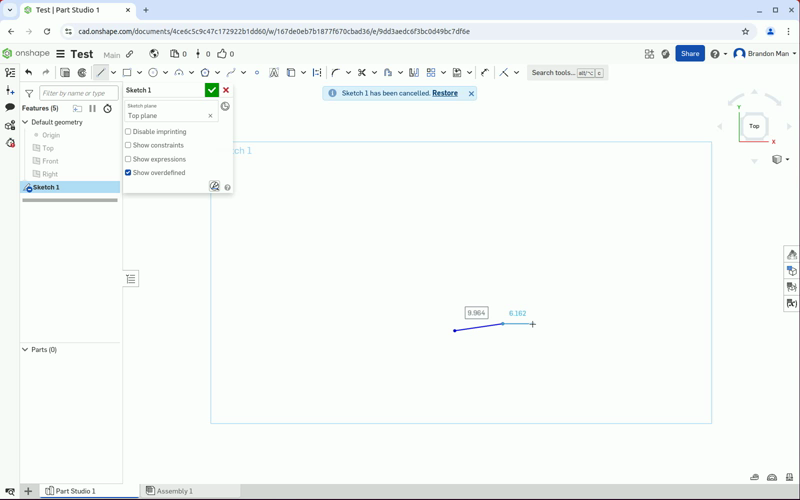
mouse_move(504, 315)
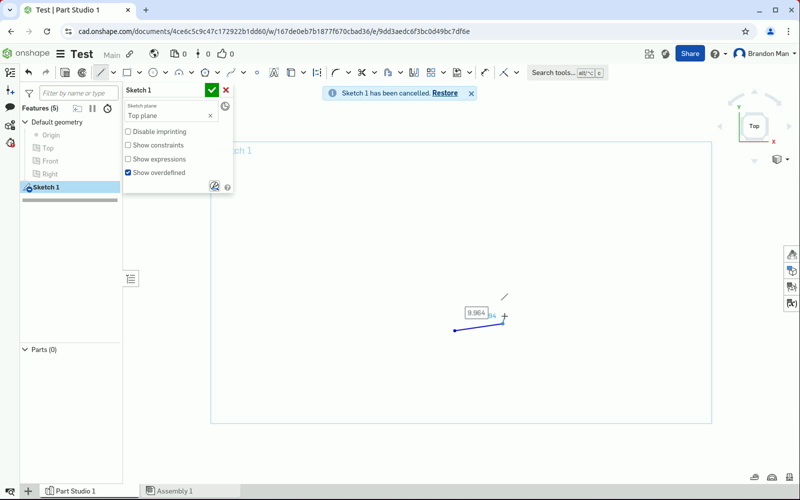
click(504, 315)
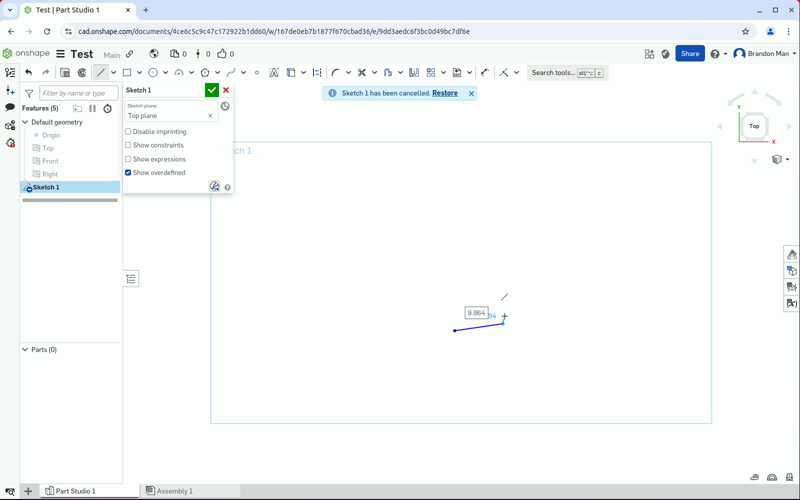
key_up(shift)
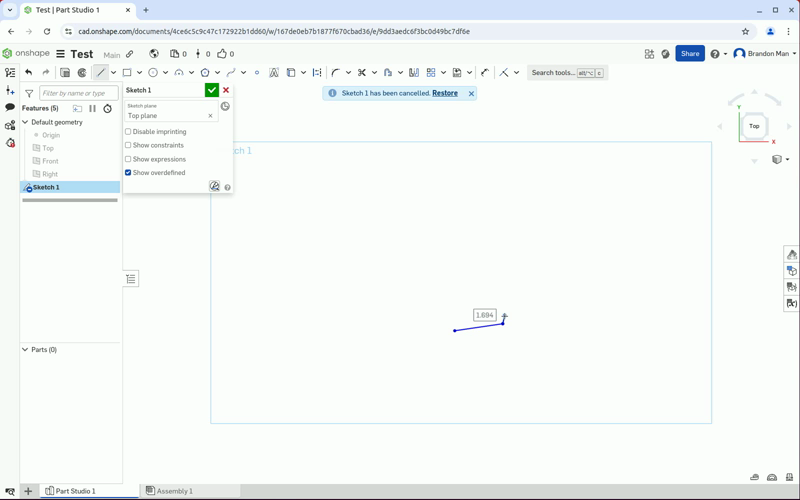
key_down(shift)
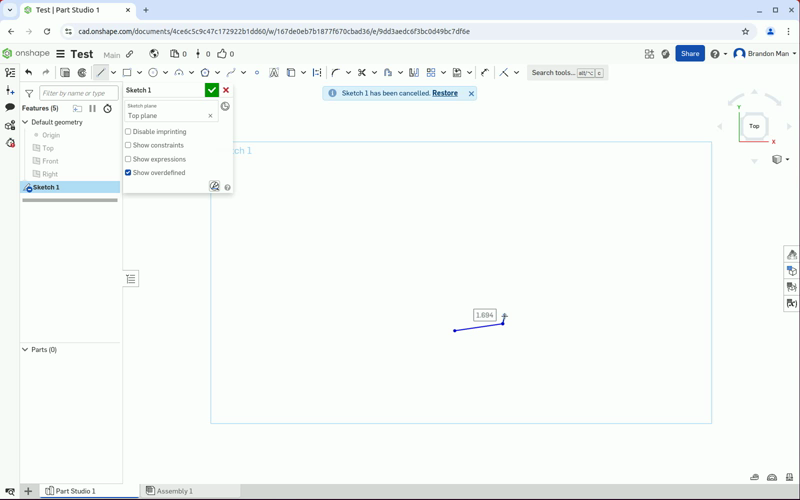
mouse_move(534, 315)
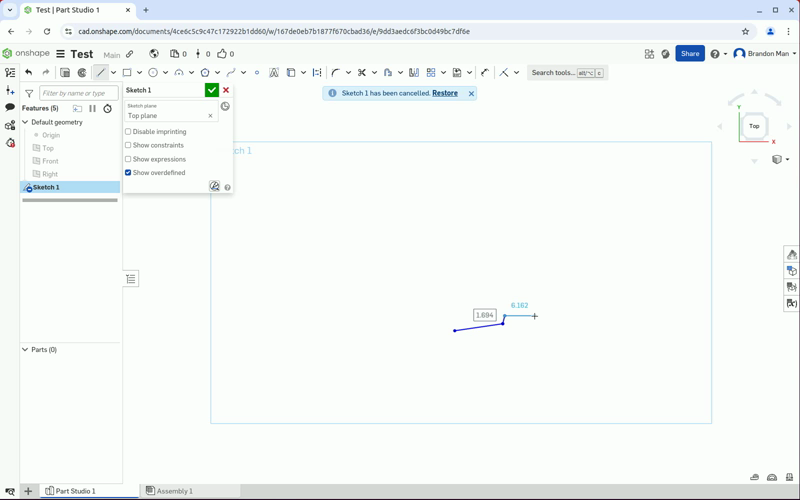
mouse_move(491, 312)
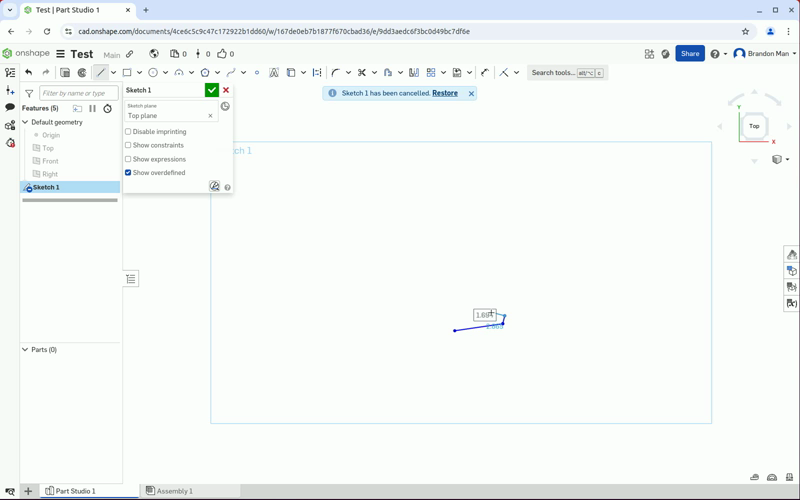
click(491, 312)
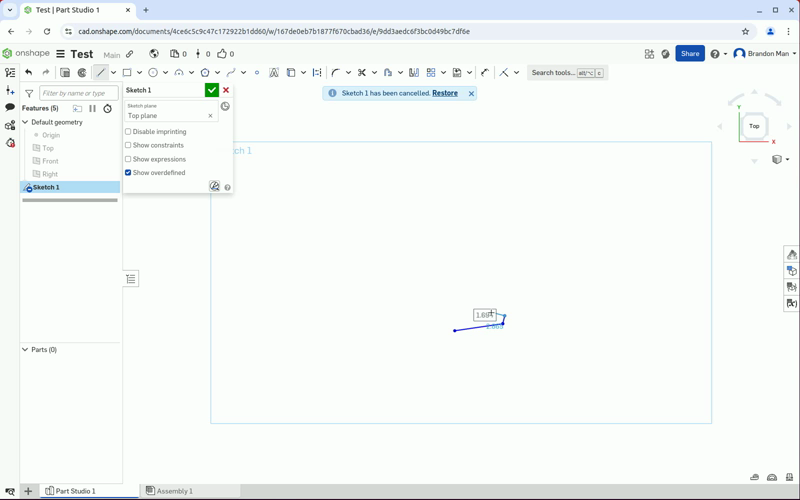
key_up(shift)
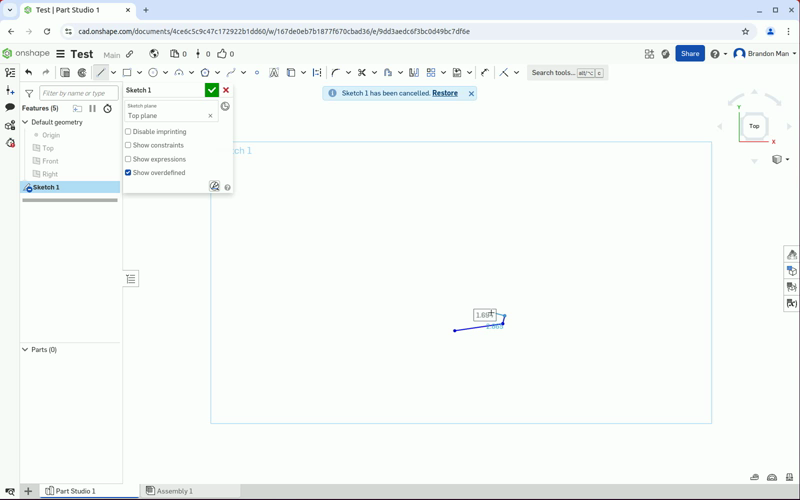
key_down(shift)
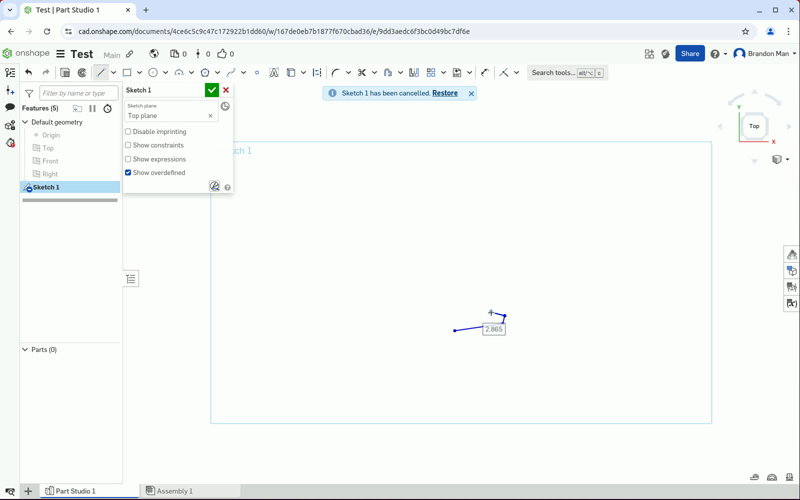
mouse_move(521, 312)
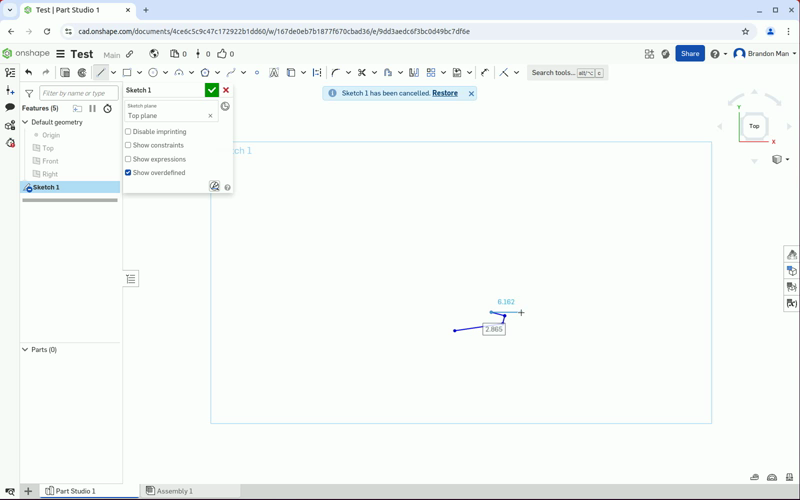
mouse_move(461, 282)
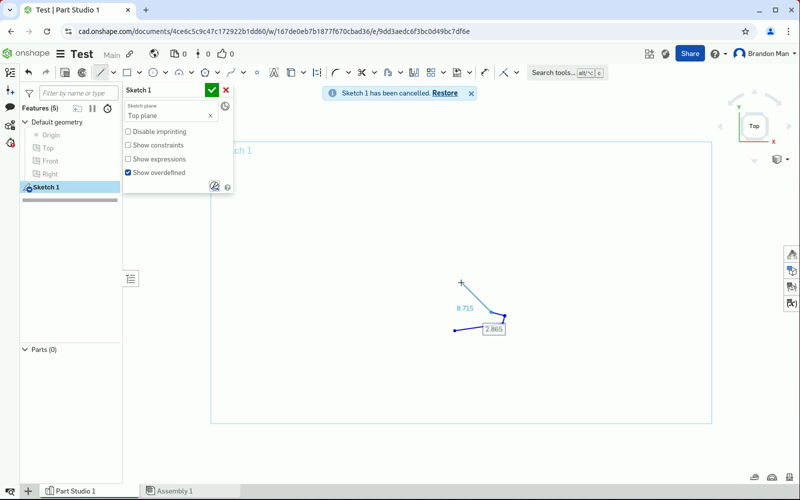
click(461, 282)
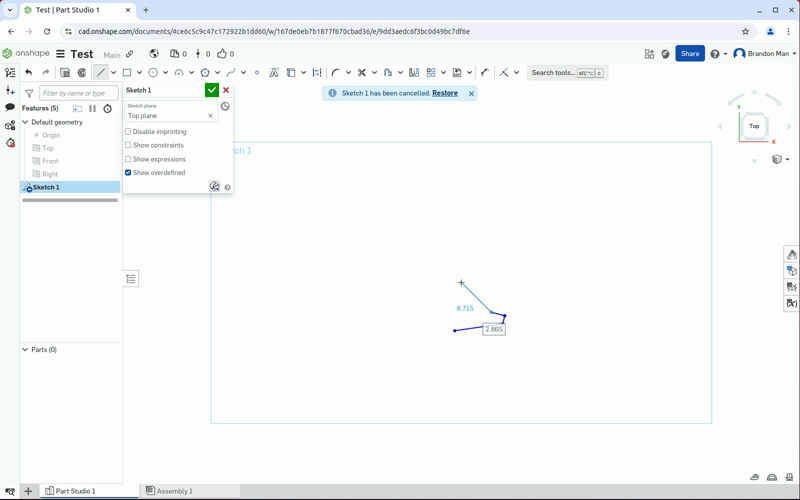
key_up(shift)
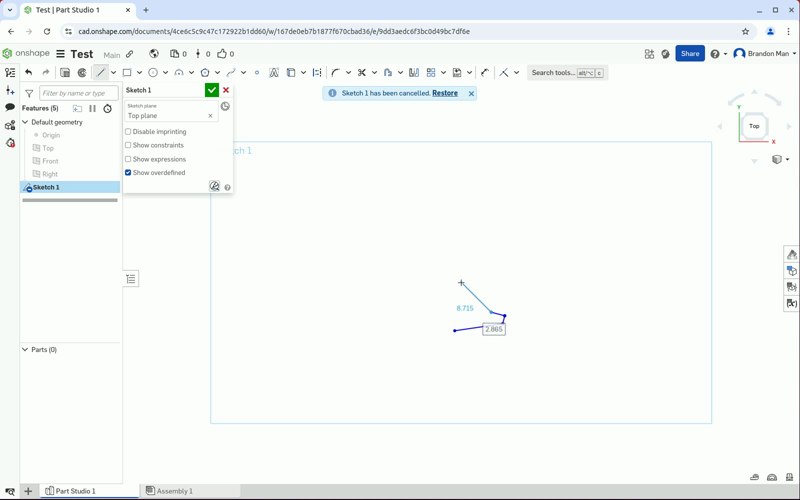
mouse_move(491, 282)
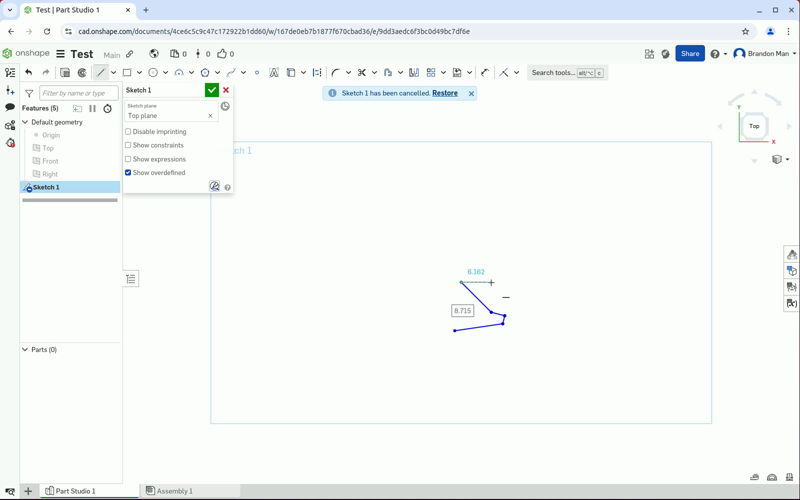
key_down(shift)
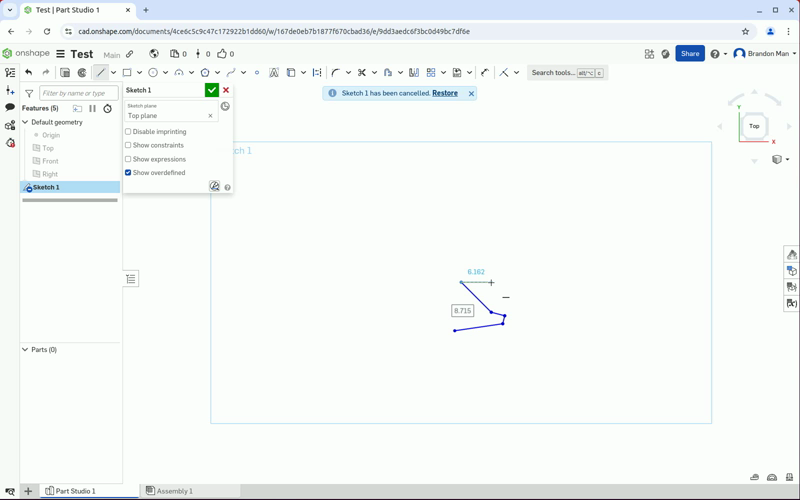
mouse_move(454, 330)
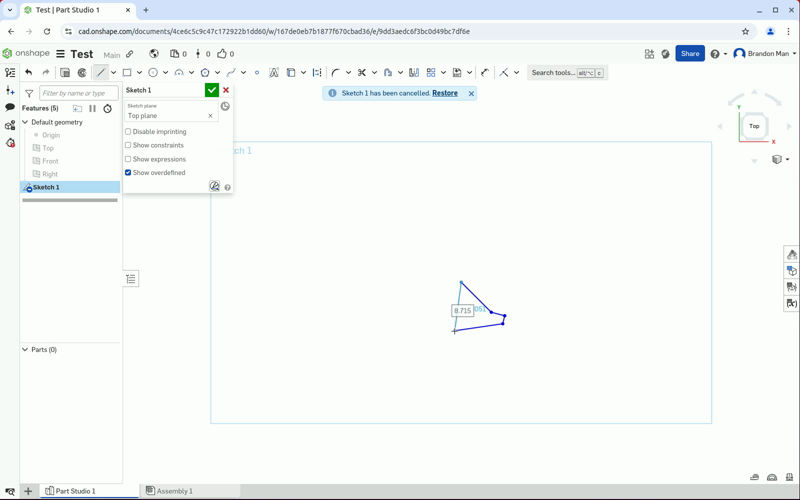
key_up(shift)
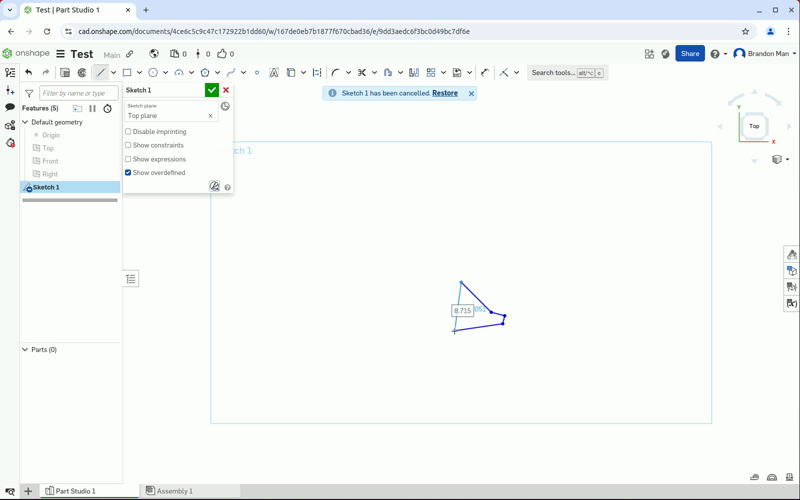
click(454, 330)
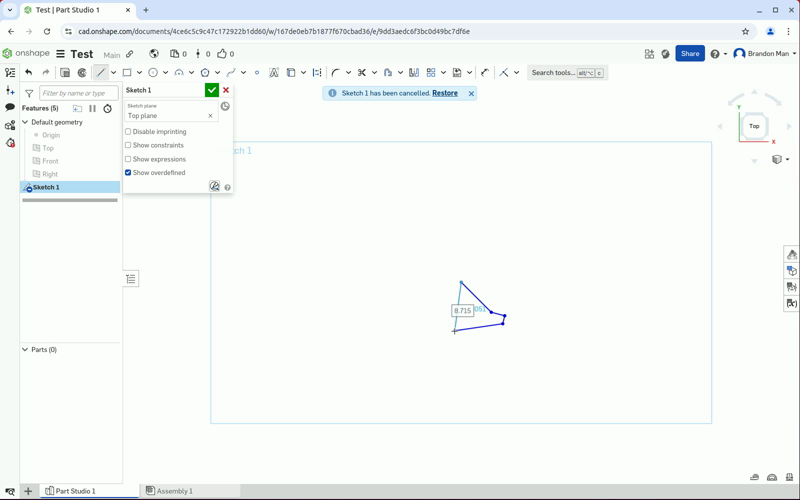
key(esc)
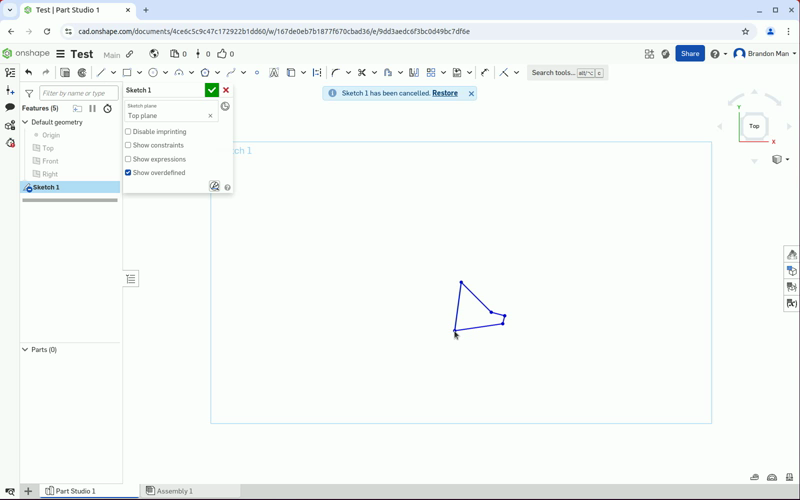
mouse_move(484, 314)
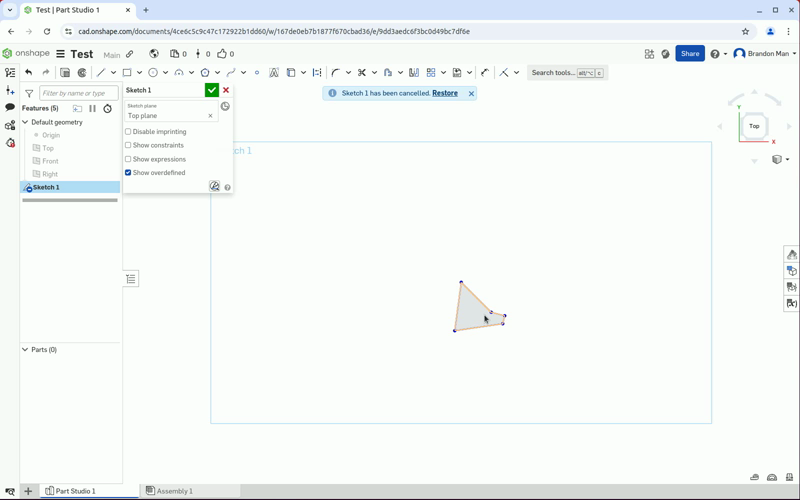
scroll(6)
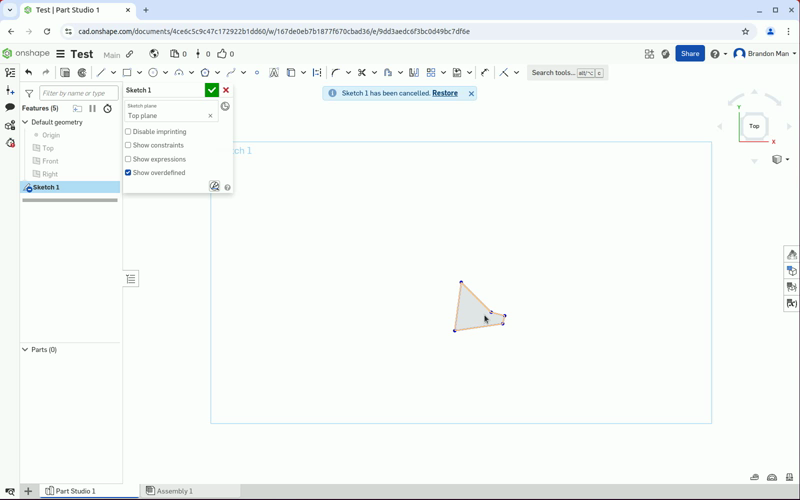
scroll(6)
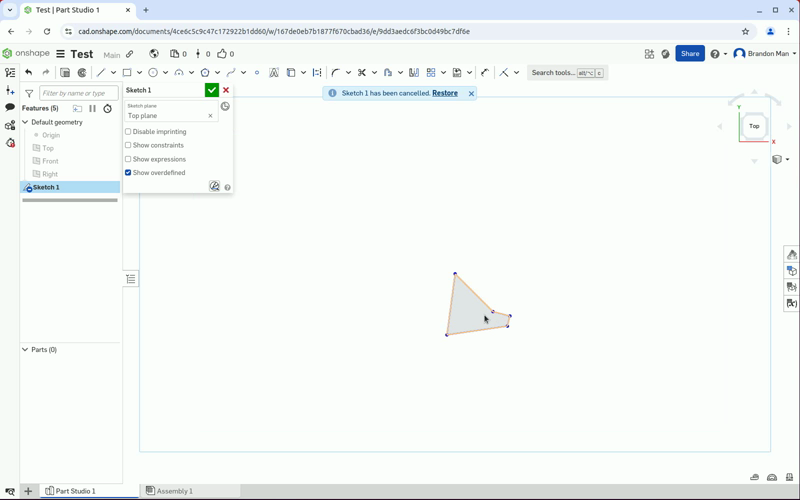
scroll(6)
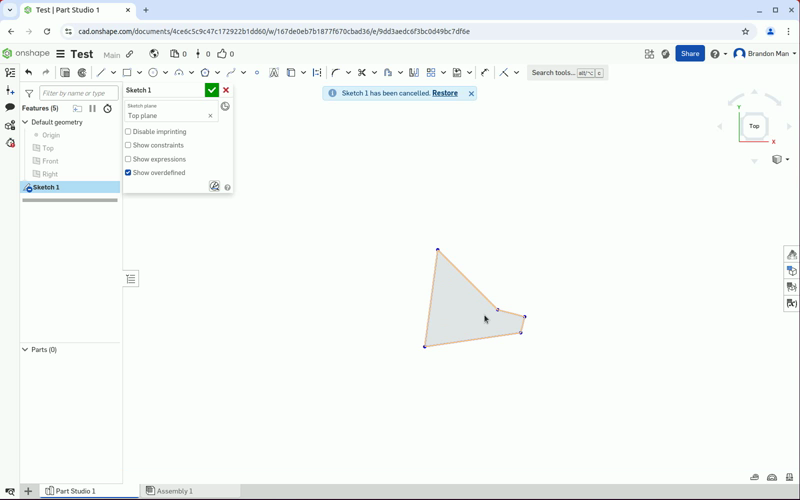
scroll(6)
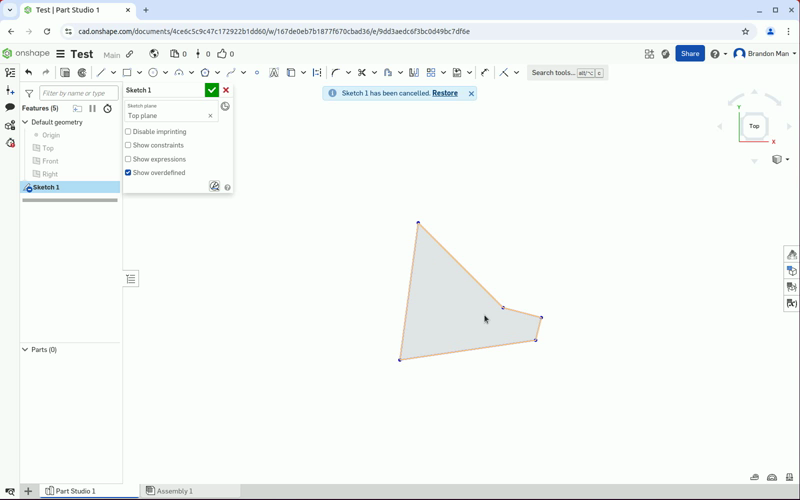
scroll(6)
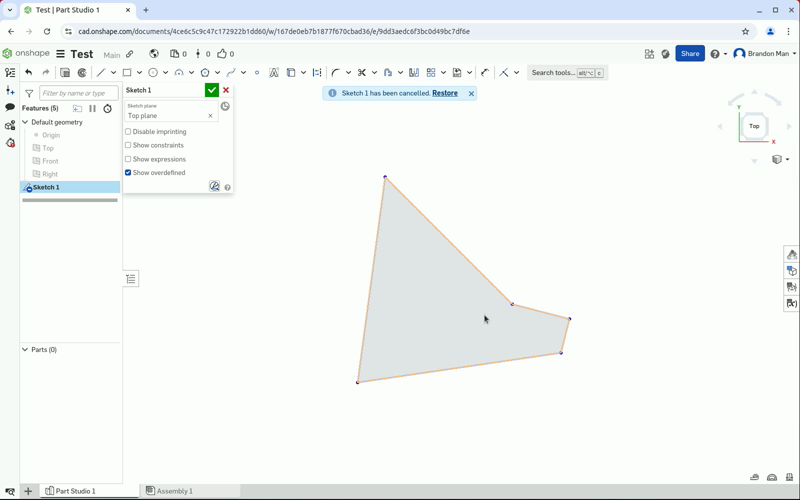
scroll(6)
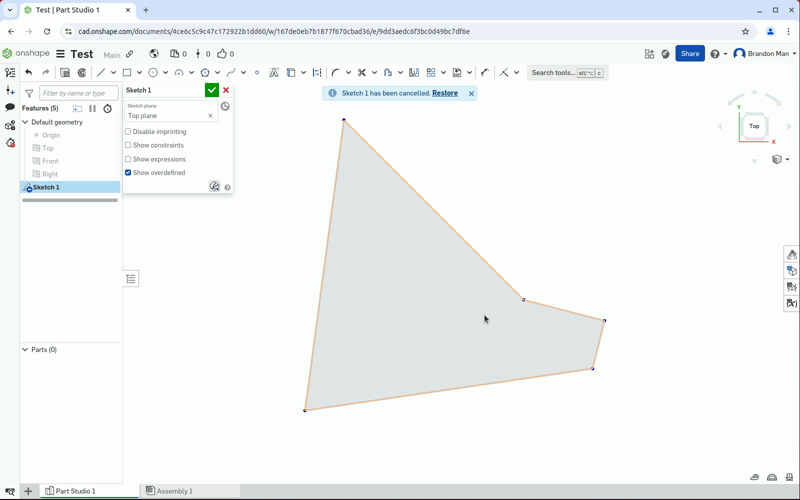
scroll(6)
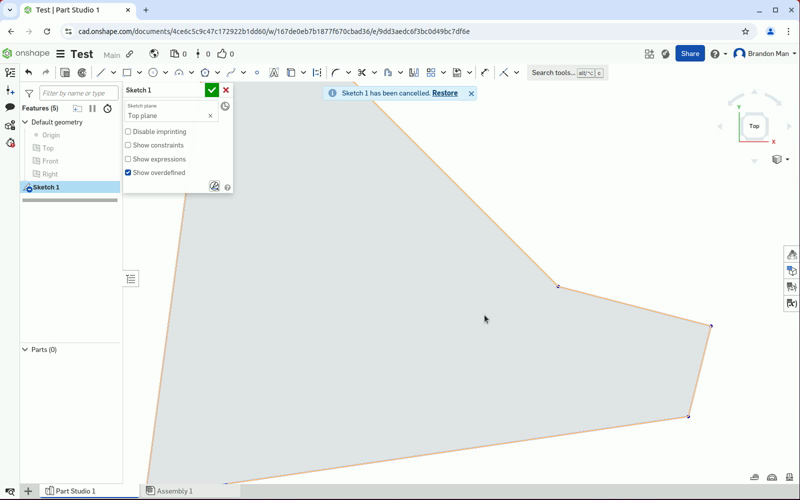
click(484, 314)
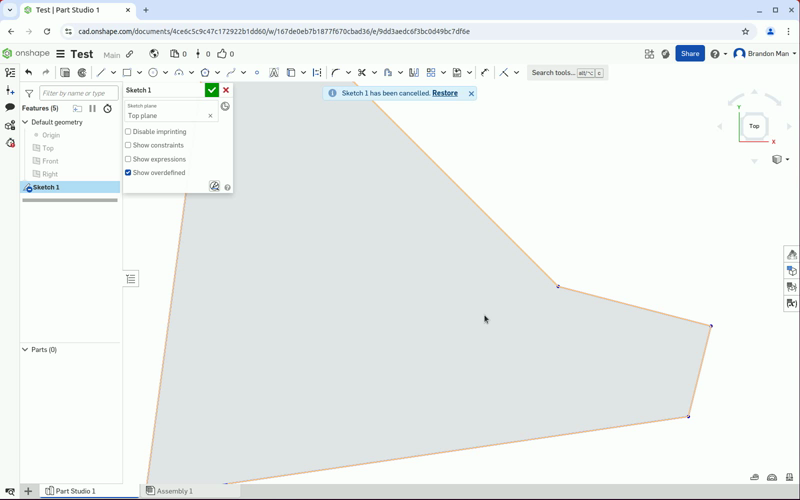
scroll(-6)
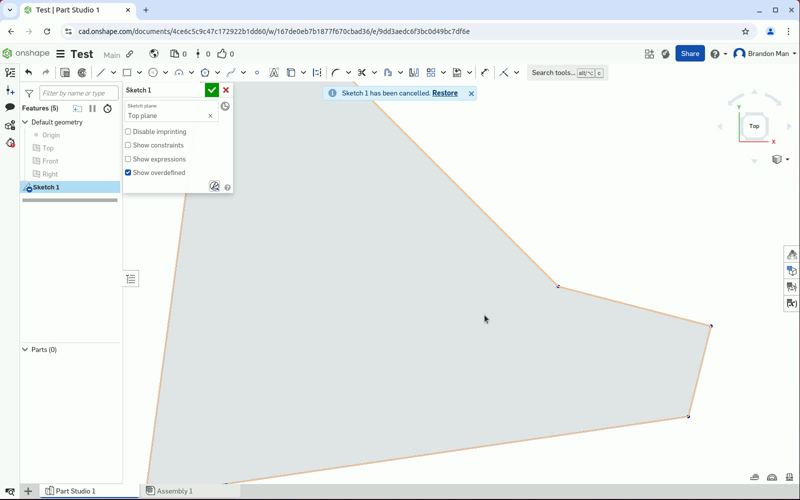
scroll(-6)
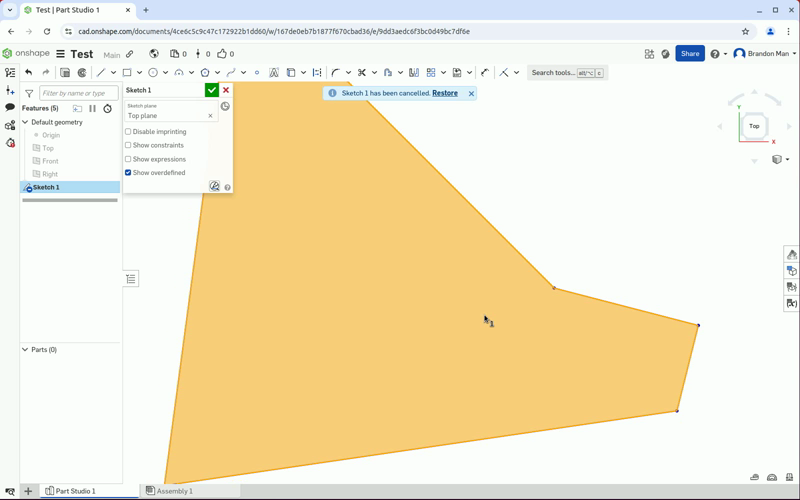
scroll(-6)
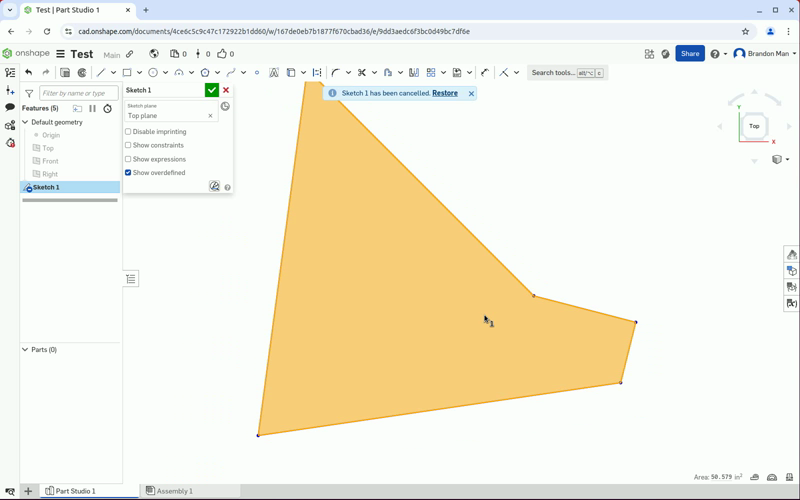
scroll(-6)
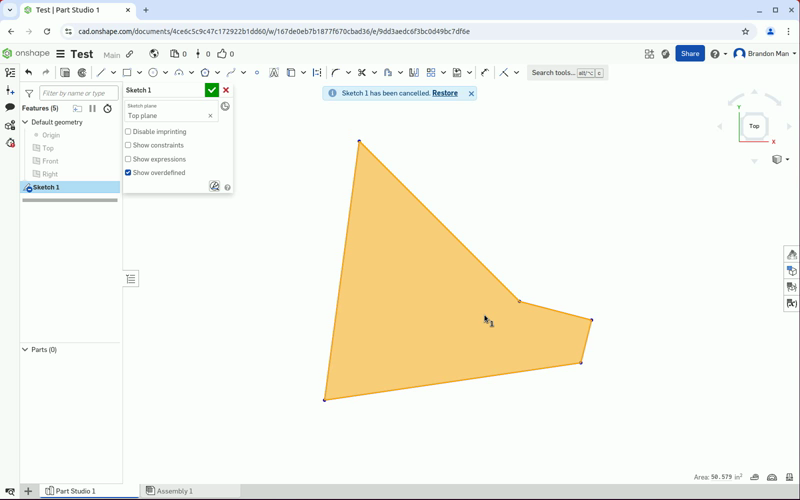
scroll(-6)
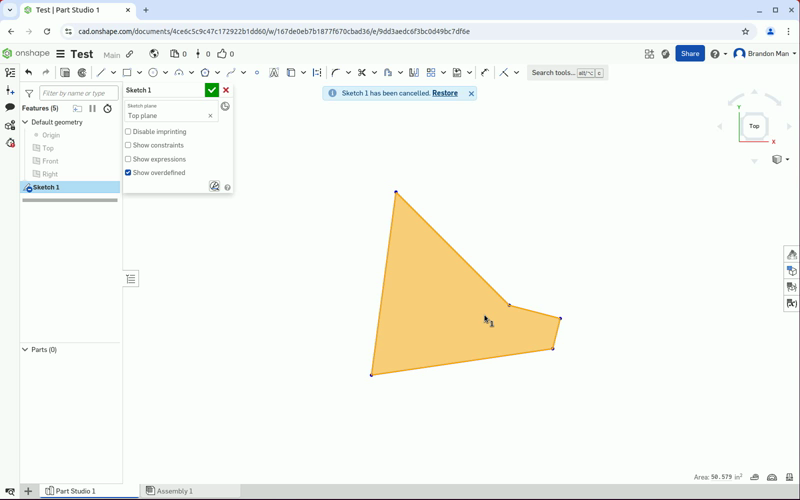
scroll(-6)
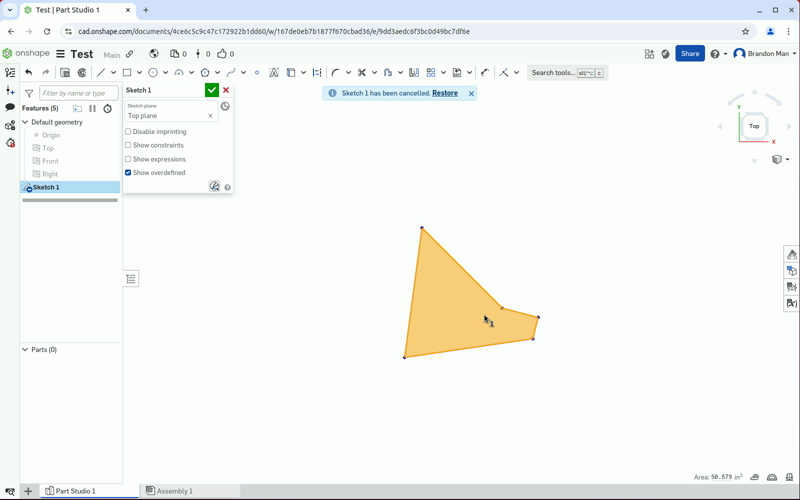
scroll(-6)
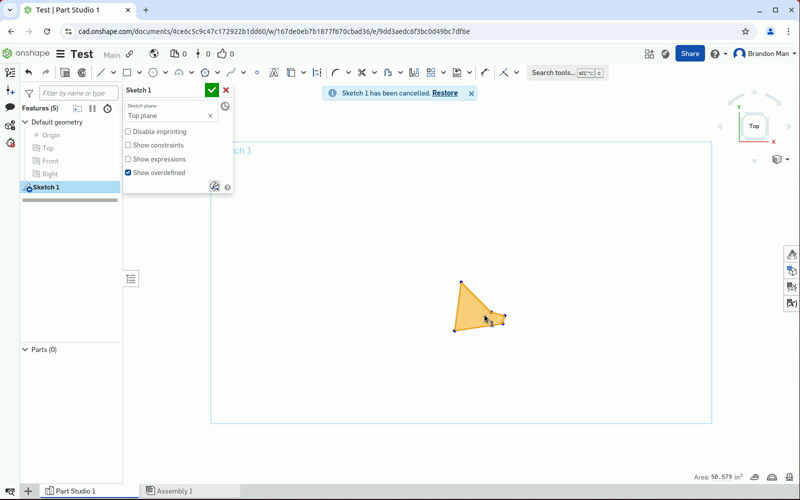
mouse_move(73, 352)
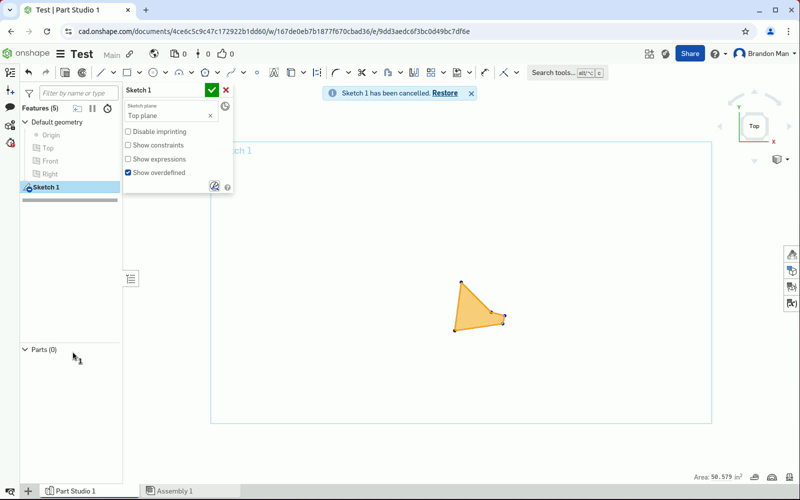
key(shift+y)
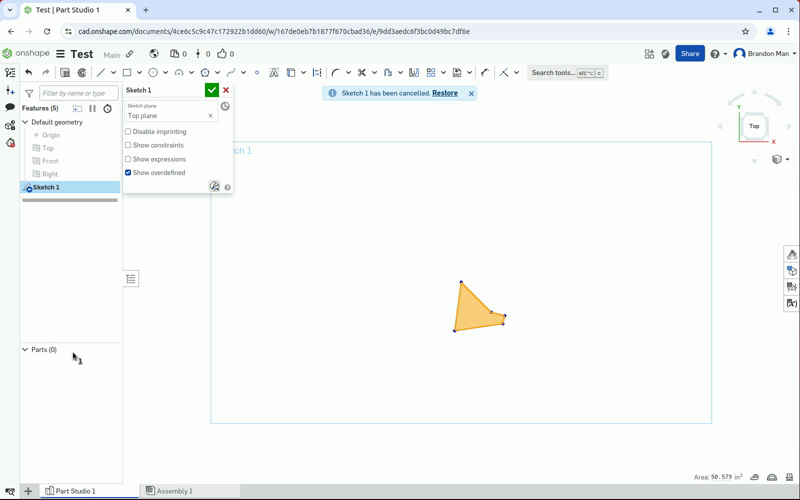
key(shift+e)
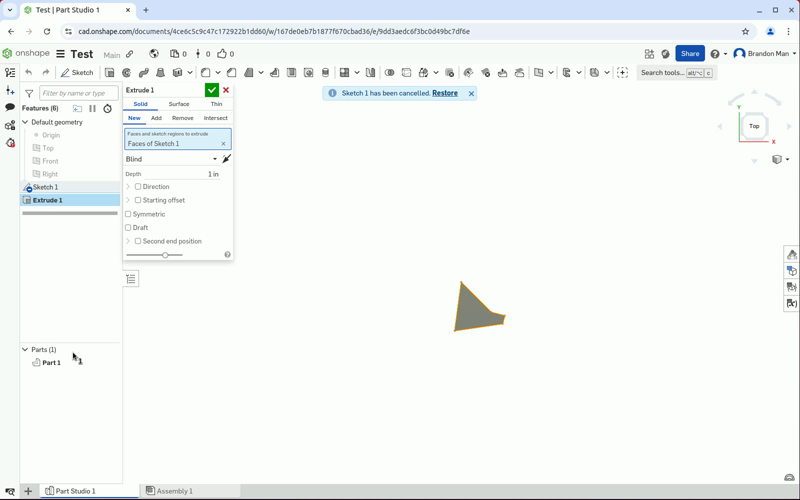
mouse_move(143, 106)
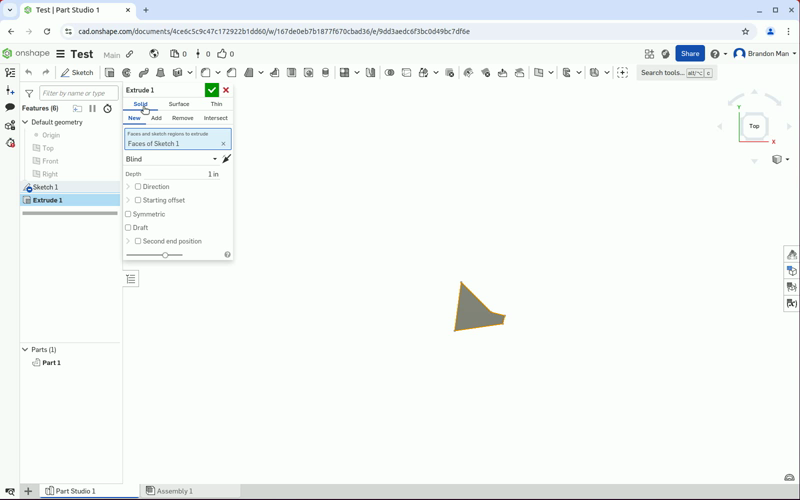
click(143, 106)
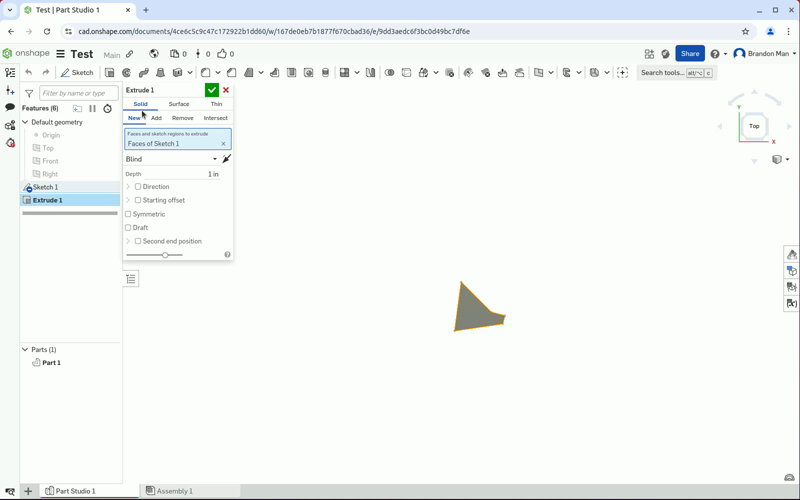
mouse_move(137, 120)
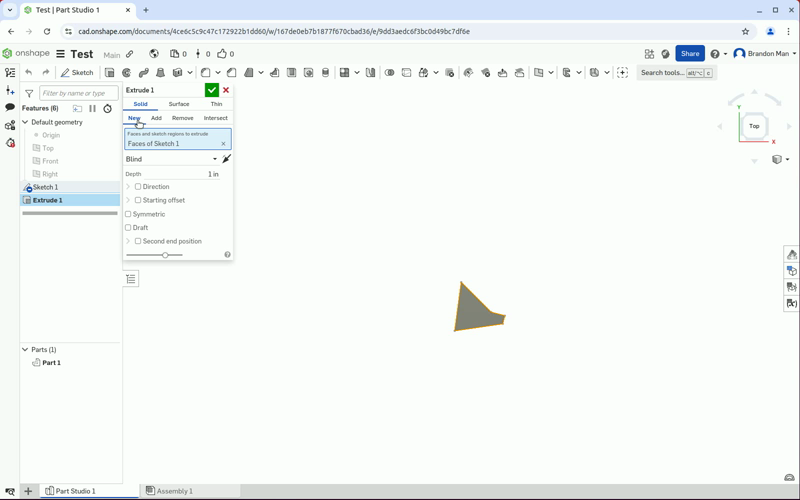
click(137, 120)
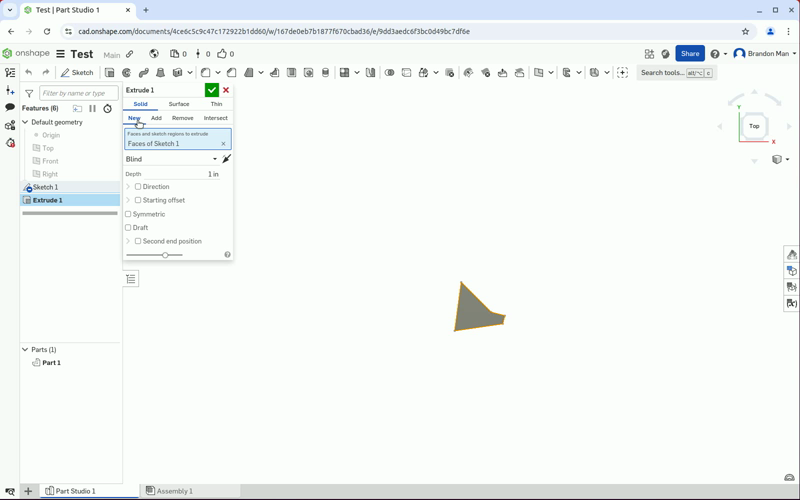
key(tab, 4)
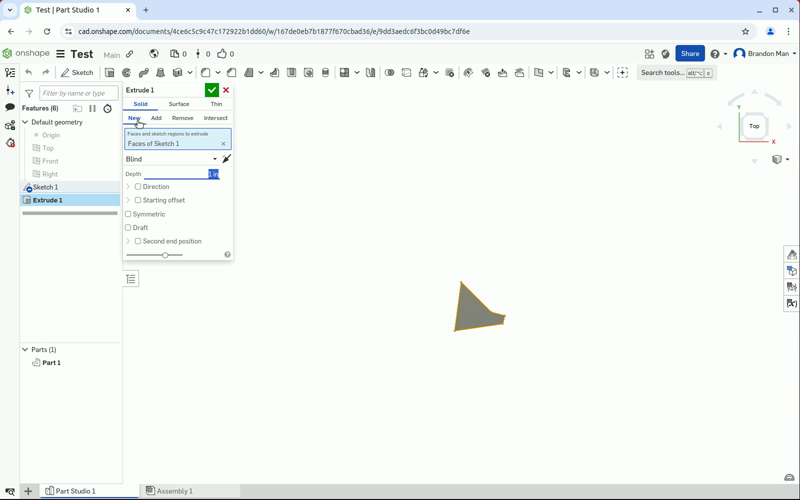
text(-0.241)
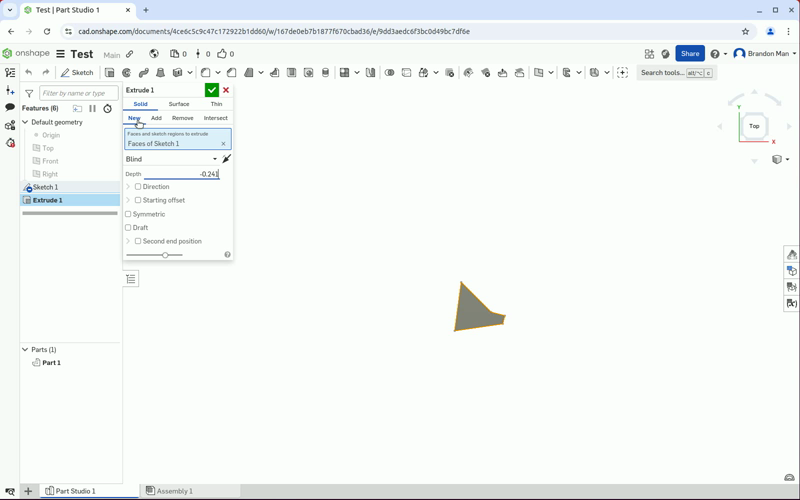
key(enter)
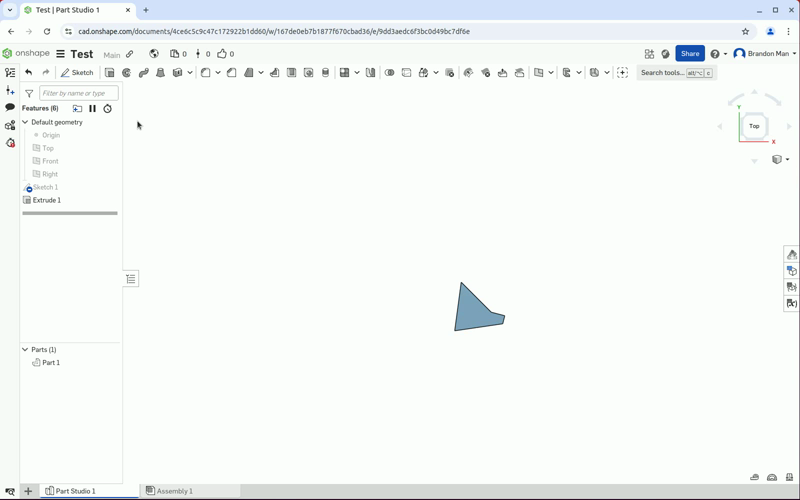
key(shift+h)
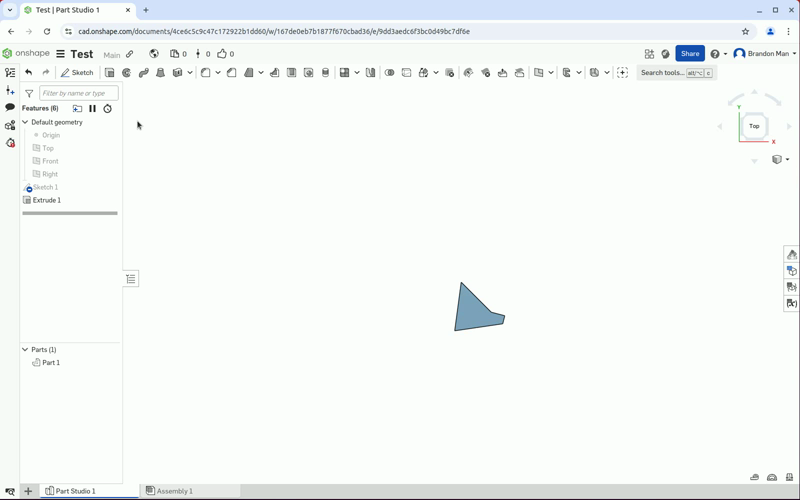
key(shift+h)
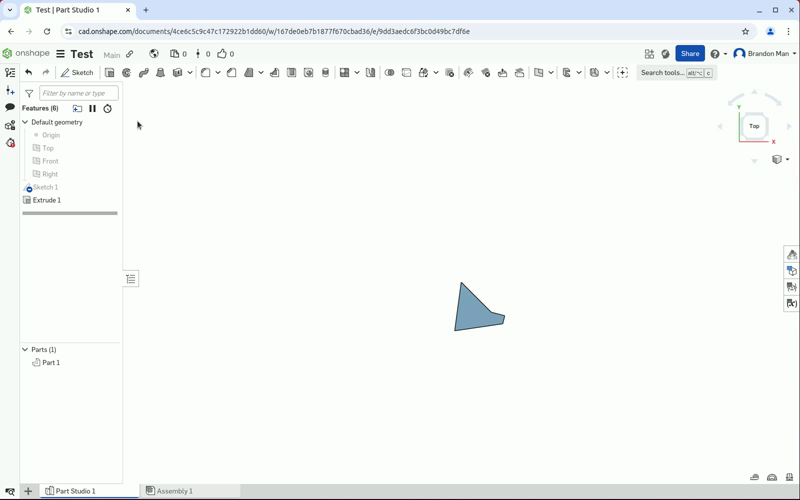
mouse_move(73, 189)
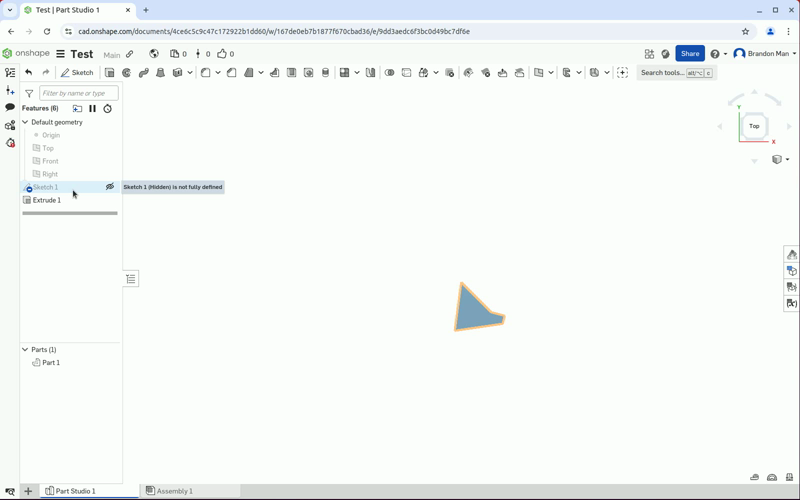
click(73, 189)
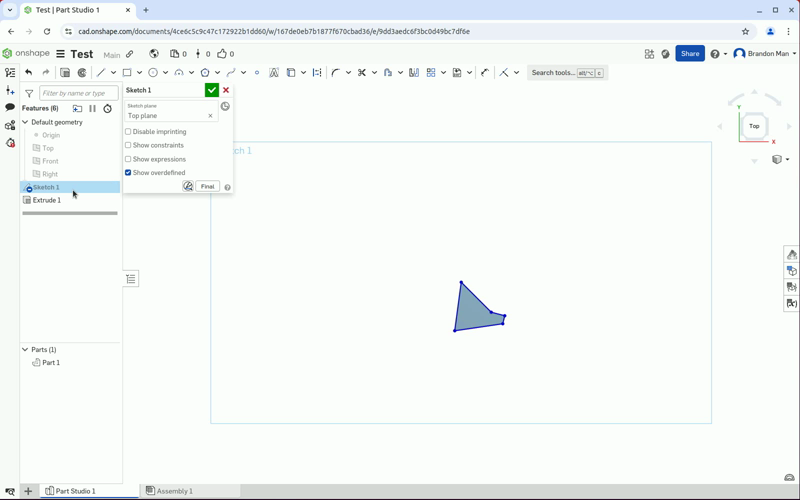
mouse_move(229, 92)
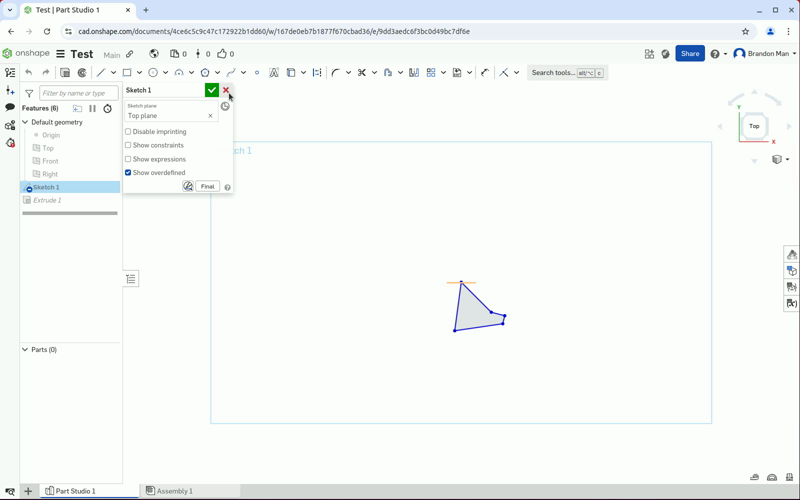
click(229, 92)
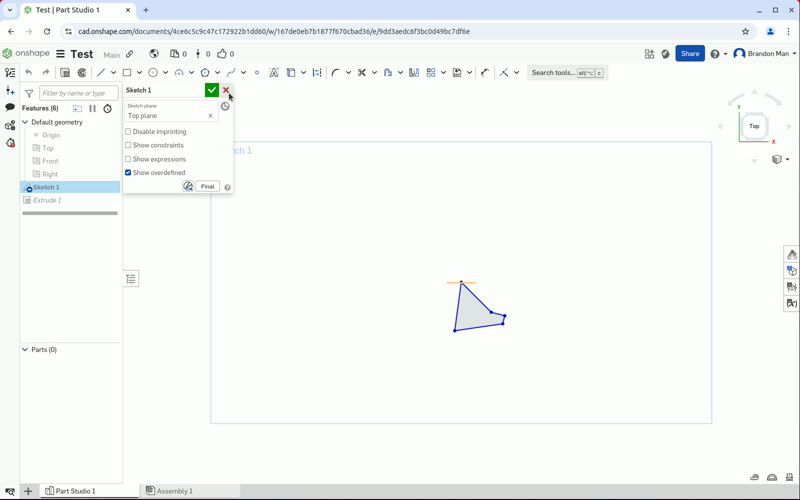
key(shift+s)
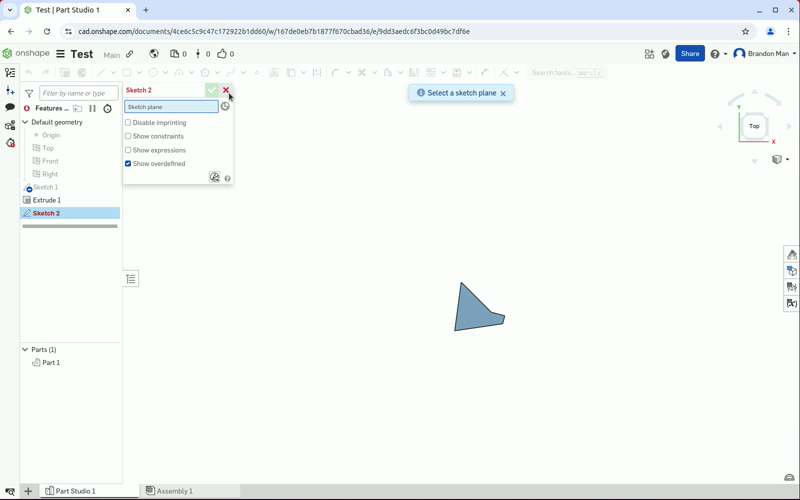
mouse_move(73, 150)
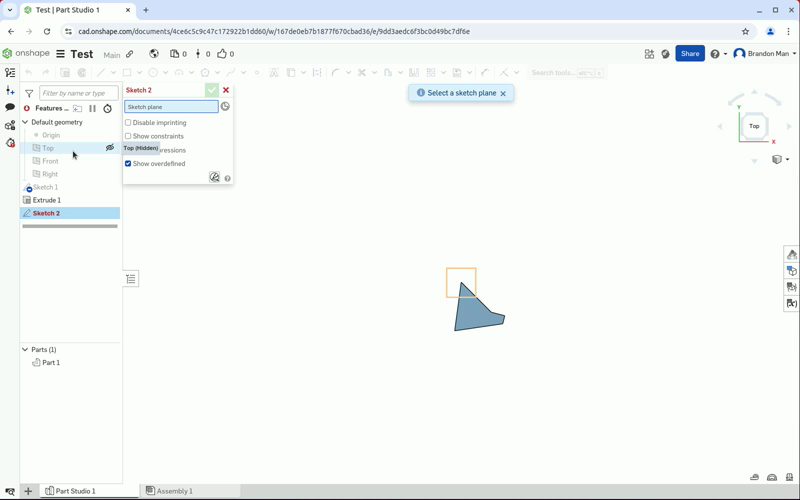
click(73, 150)
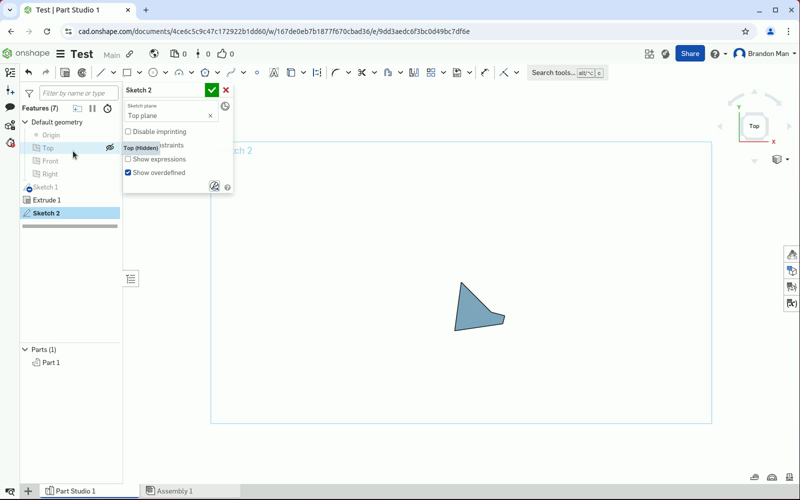
mouse_move(73, 352)
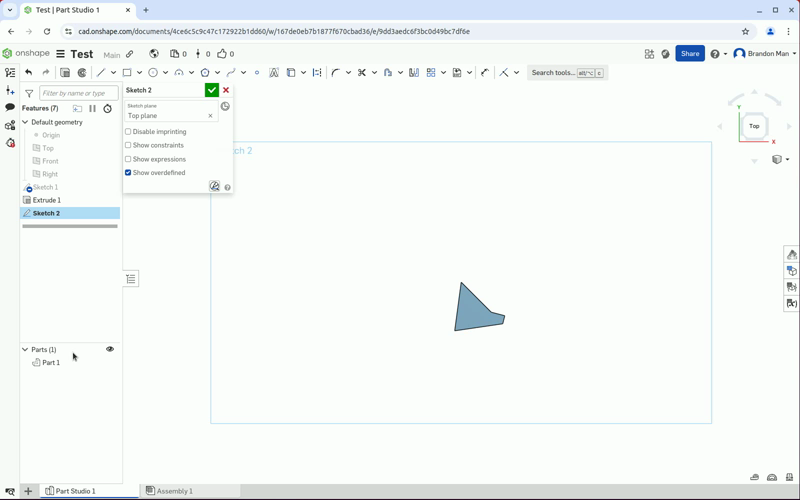
key(y)
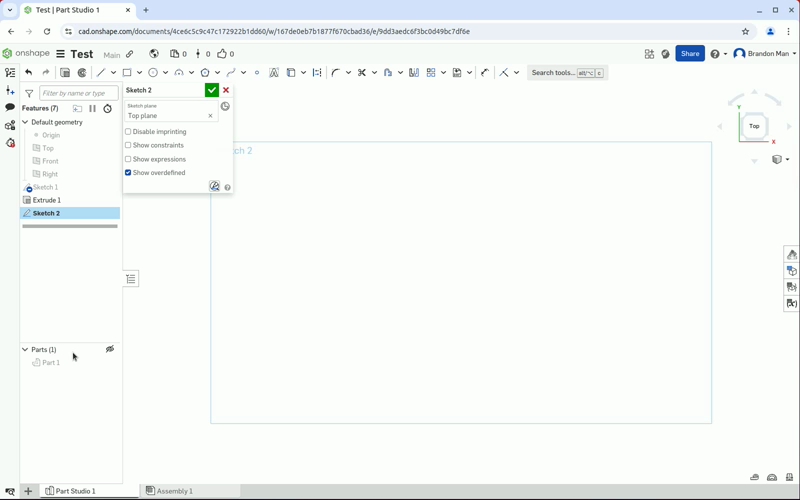
key(l)
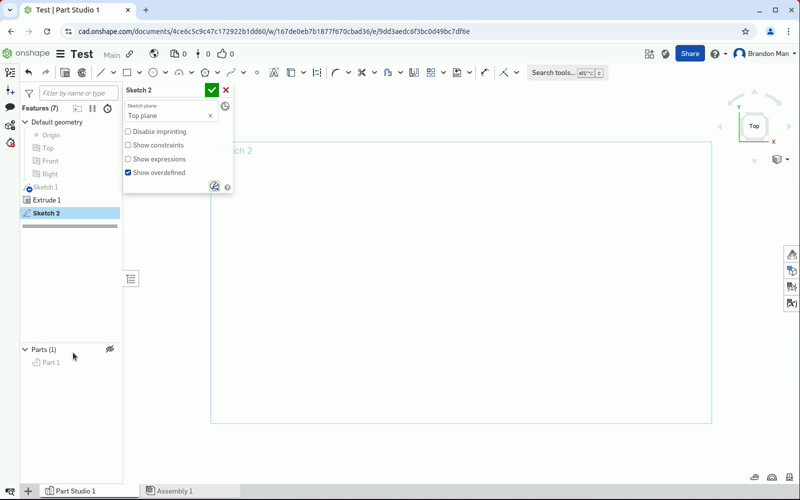
key_down(shift)
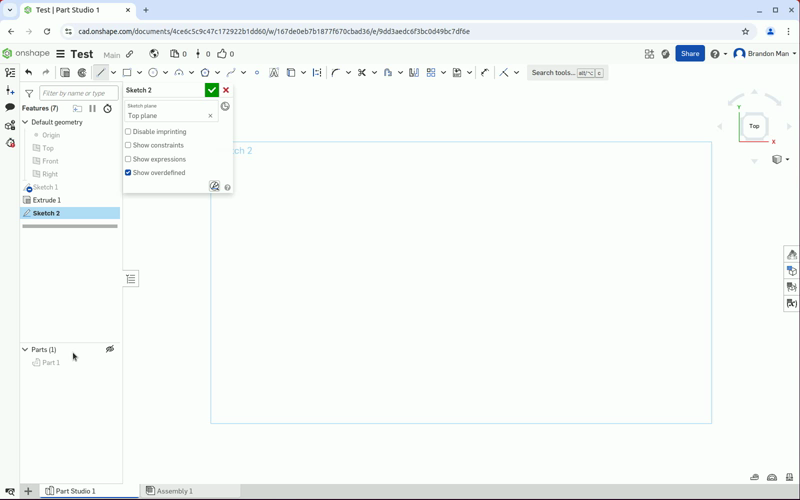
mouse_move(453, 334)
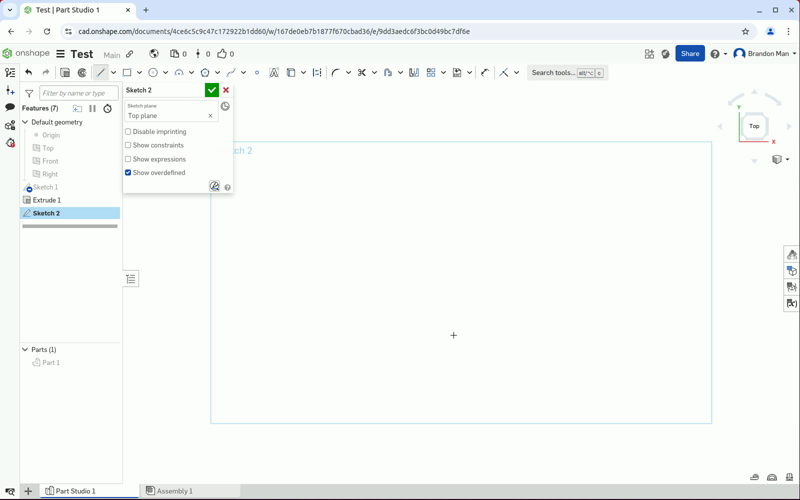
click(453, 334)
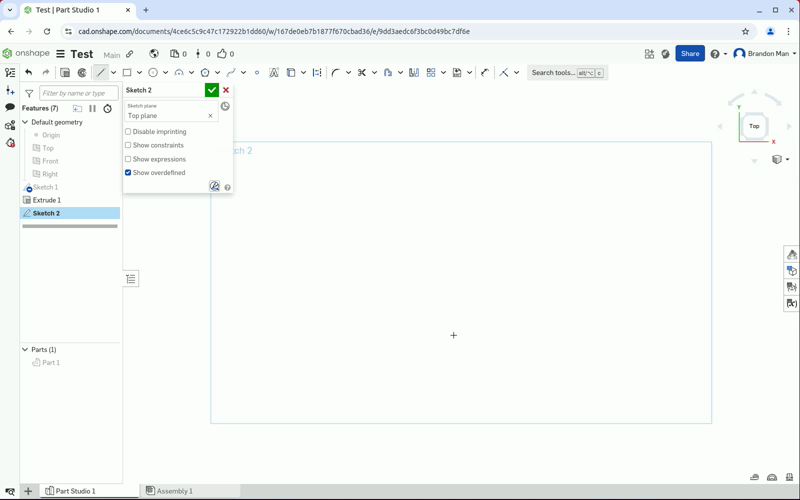
key_up(shift)
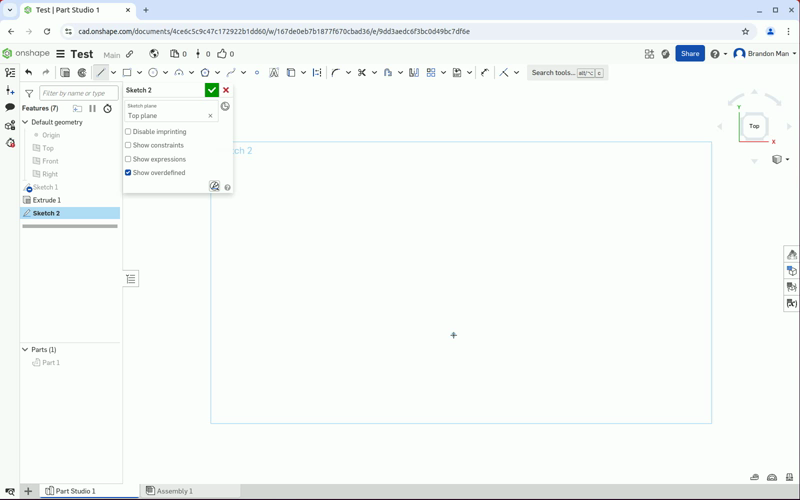
key_down(shift)
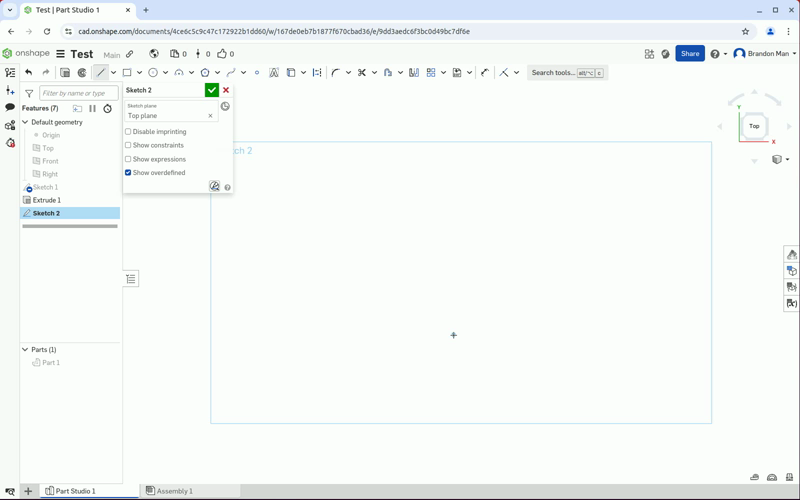
mouse_move(483, 334)
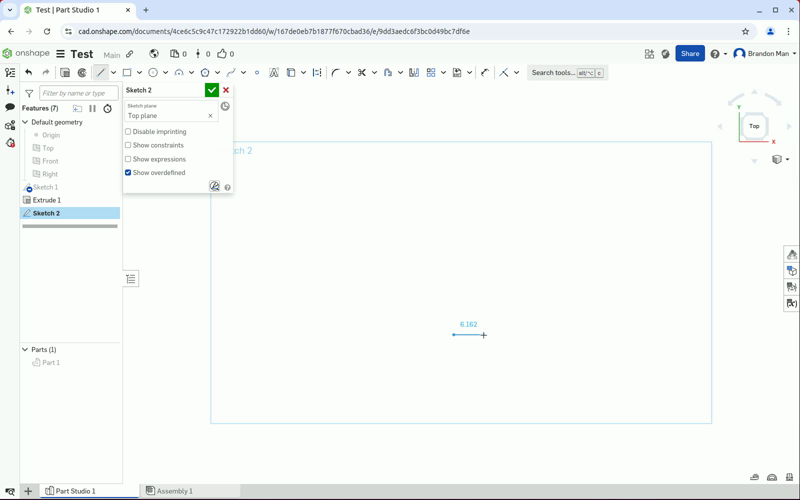
mouse_move(501, 327)
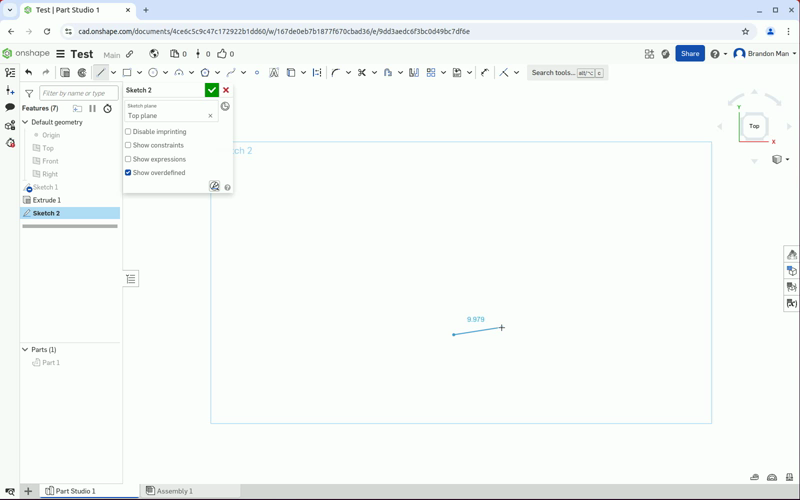
click(501, 327)
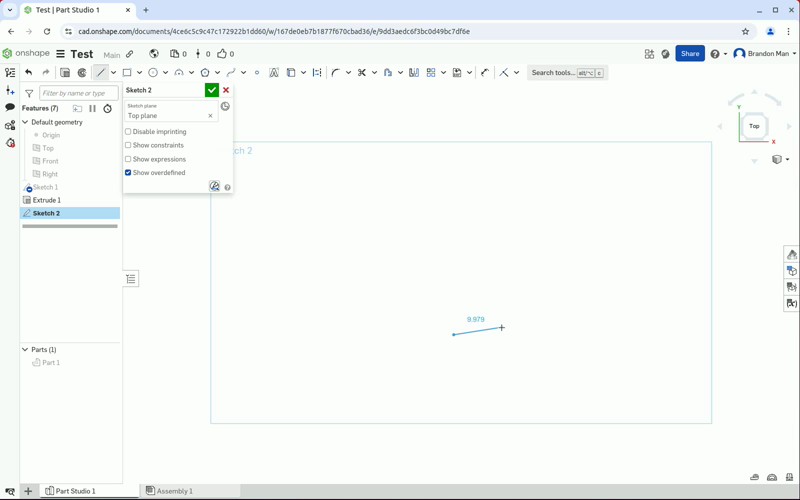
key_up(shift)
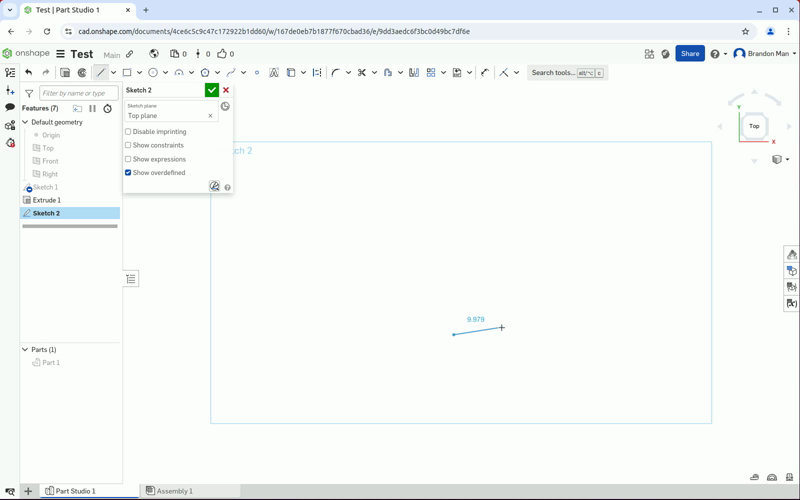
key_down(shift)
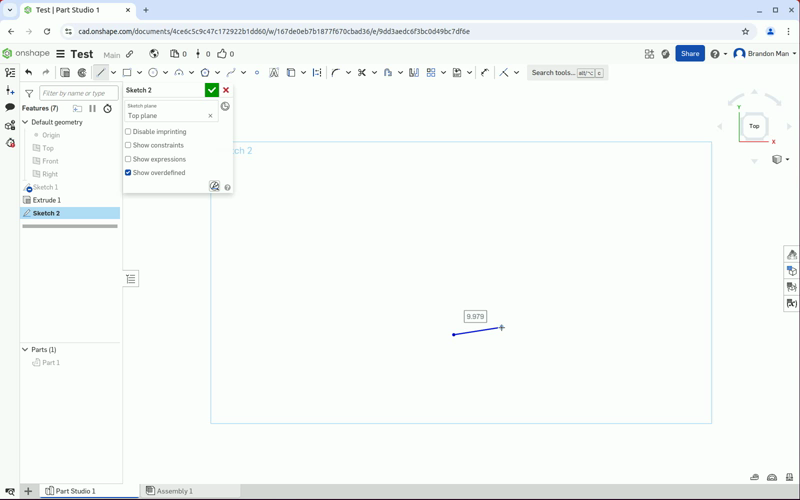
mouse_move(531, 327)
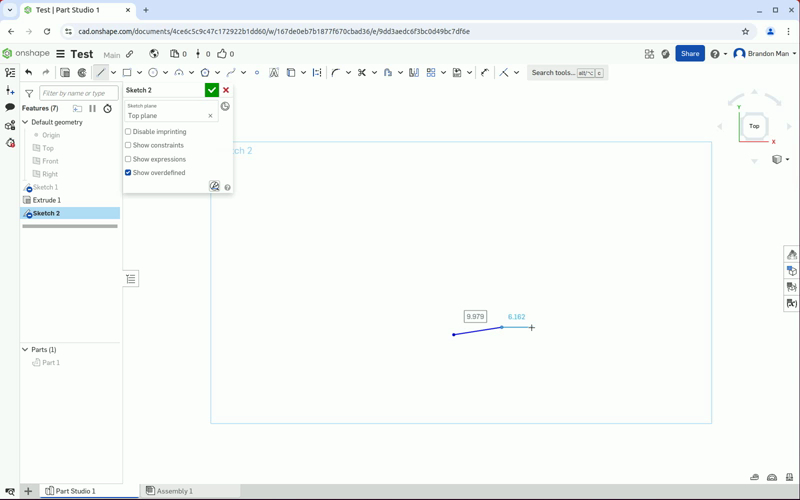
mouse_move(502, 324)
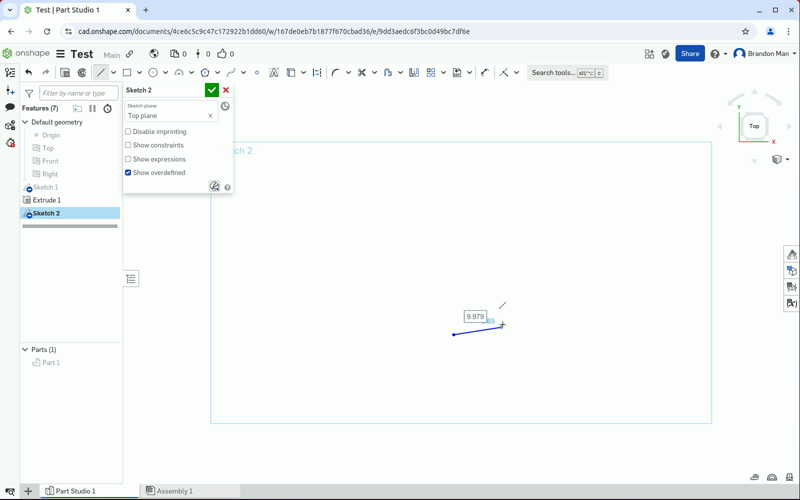
scroll(6)
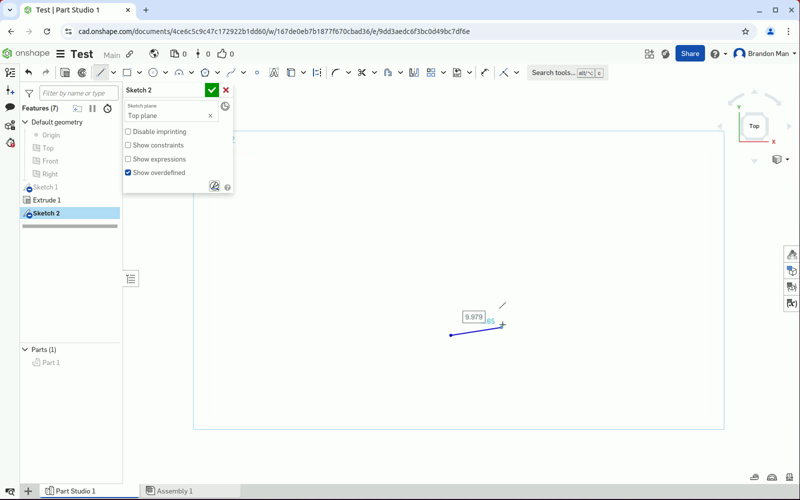
scroll(6)
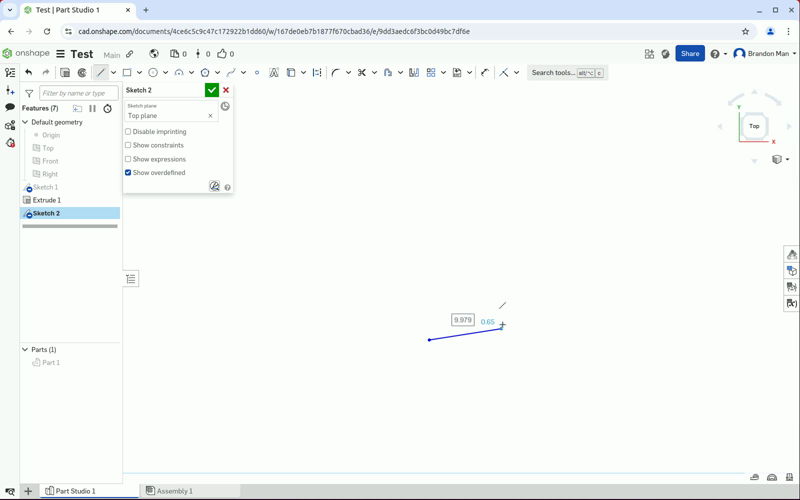
scroll(6)
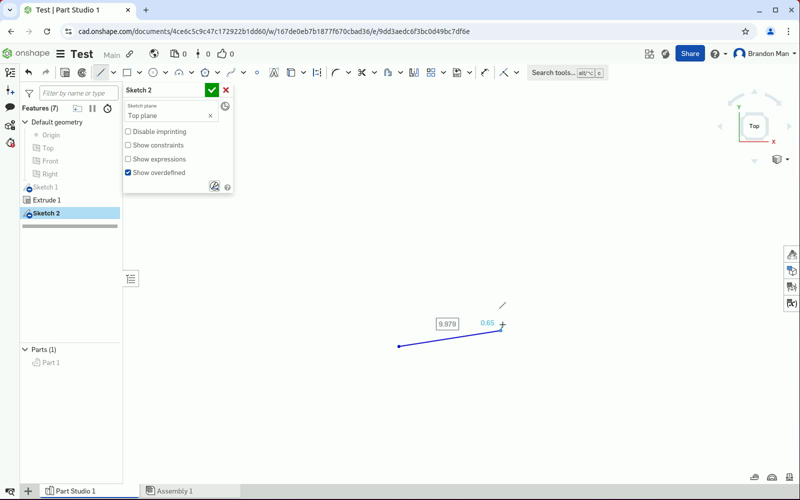
scroll(6)
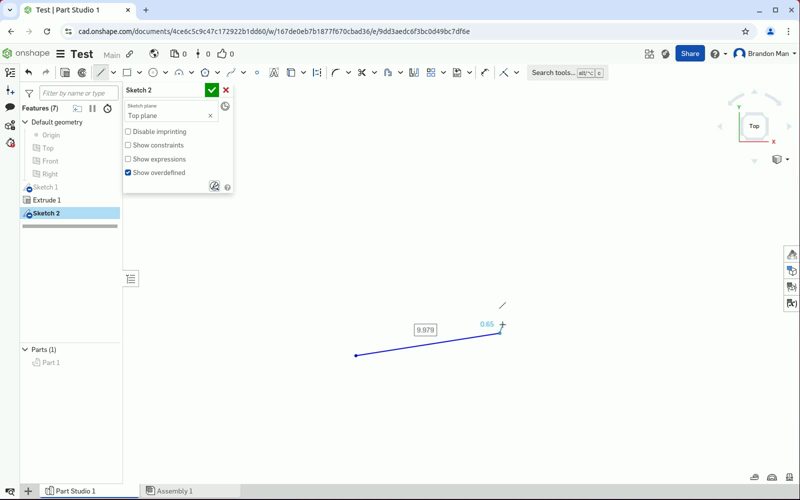
scroll(6)
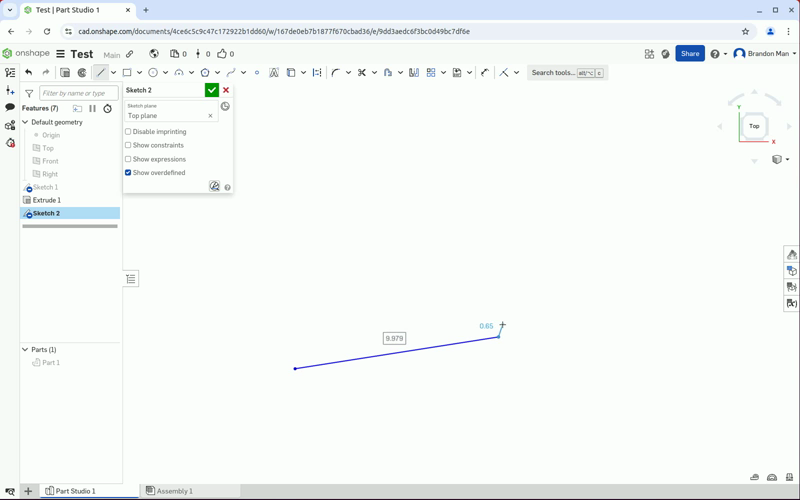
scroll(6)
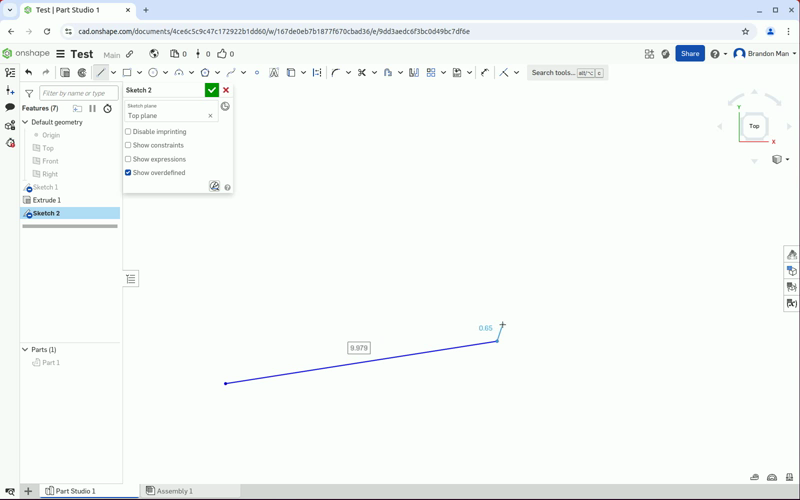
scroll(6)
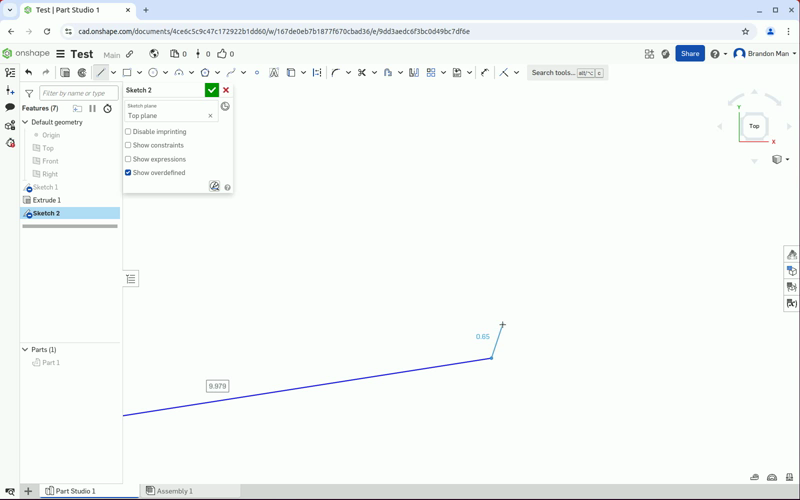
click(502, 324)
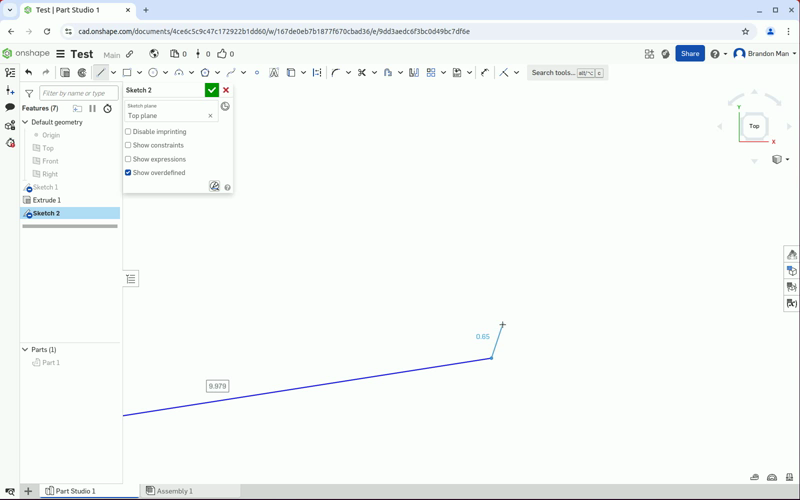
scroll(-6)
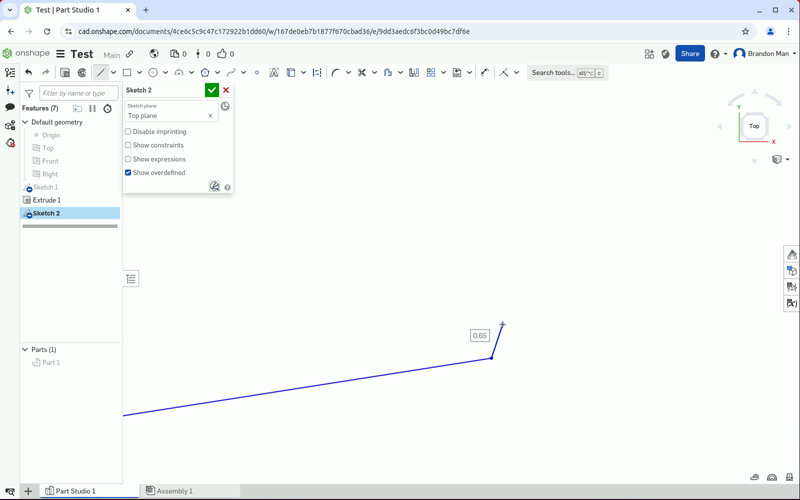
scroll(-6)
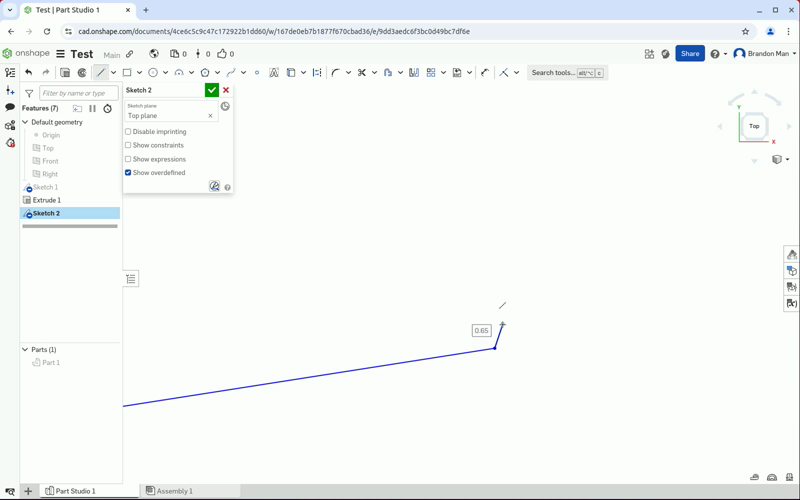
scroll(-6)
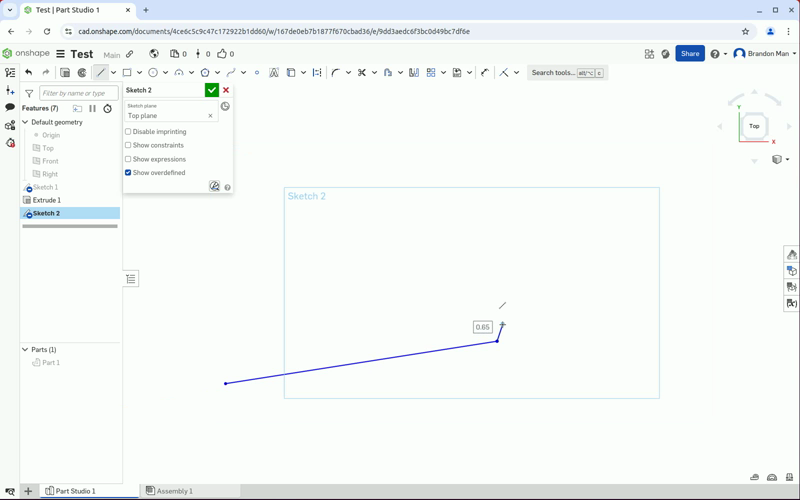
scroll(-6)
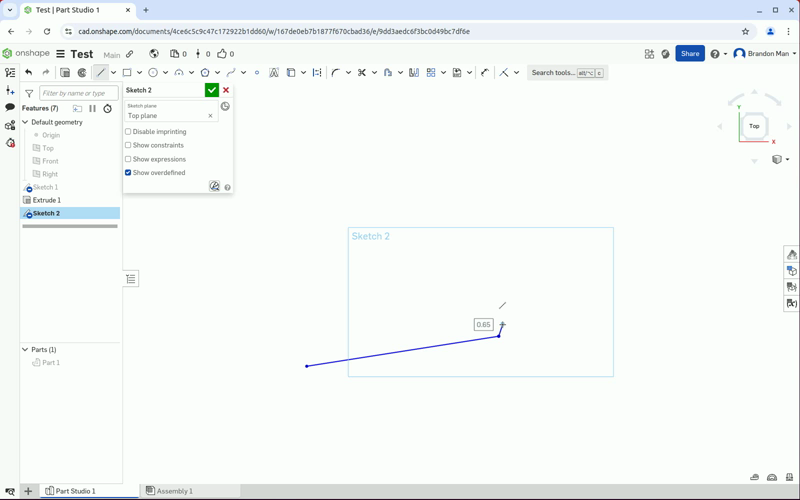
scroll(-6)
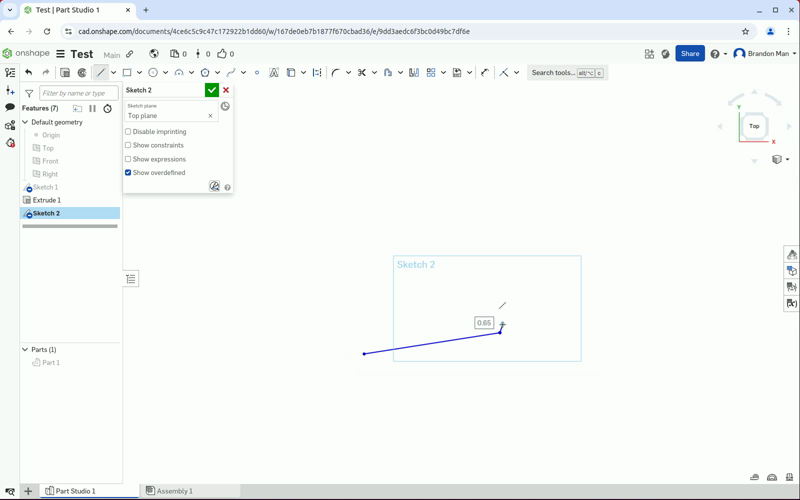
scroll(-6)
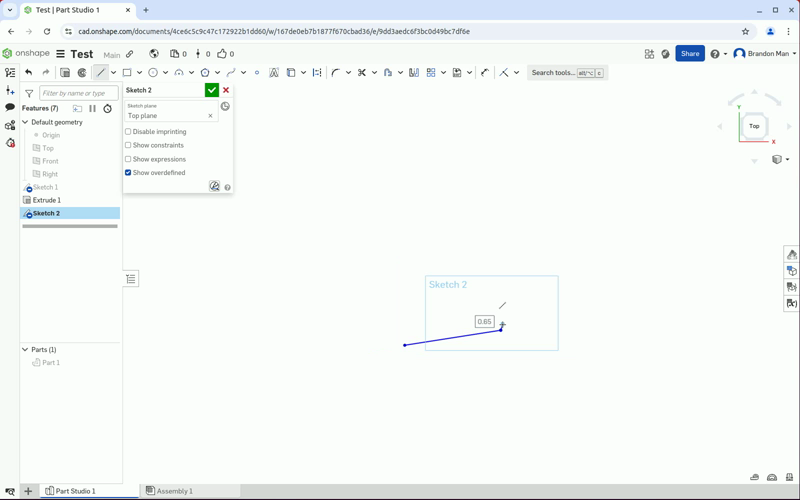
scroll(-6)
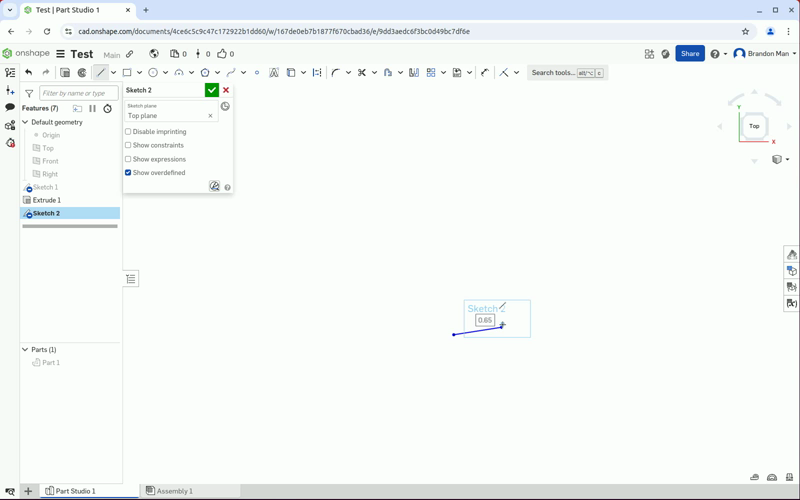
key_up(shift)
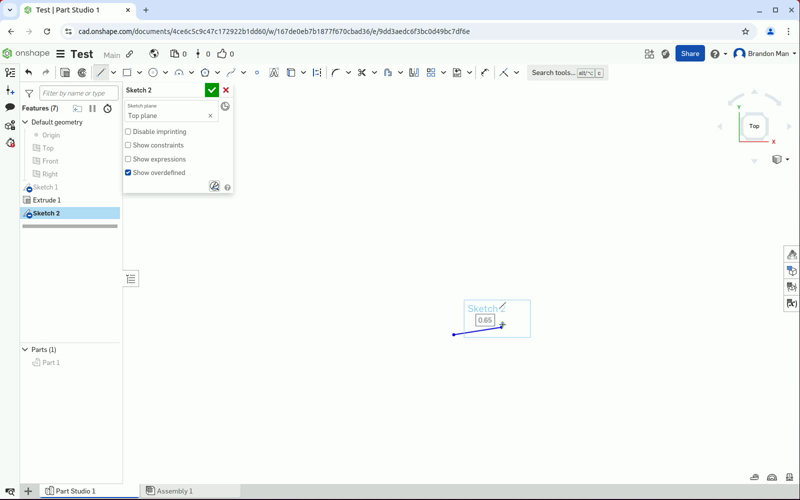
key_down(shift)
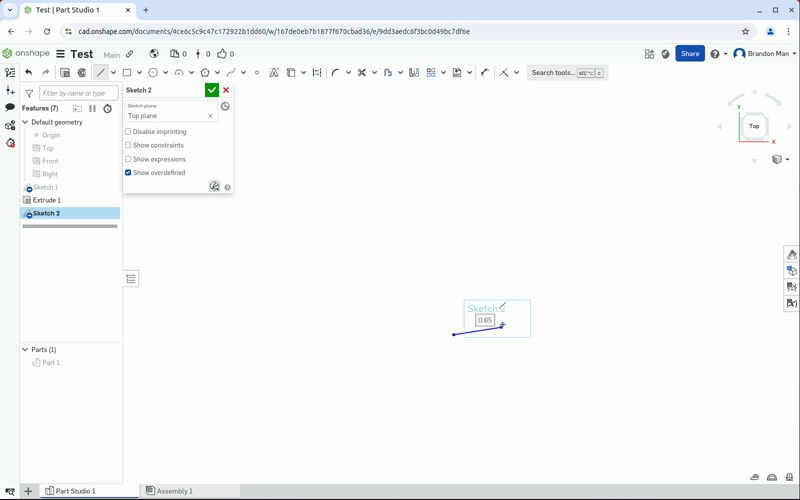
mouse_move(532, 324)
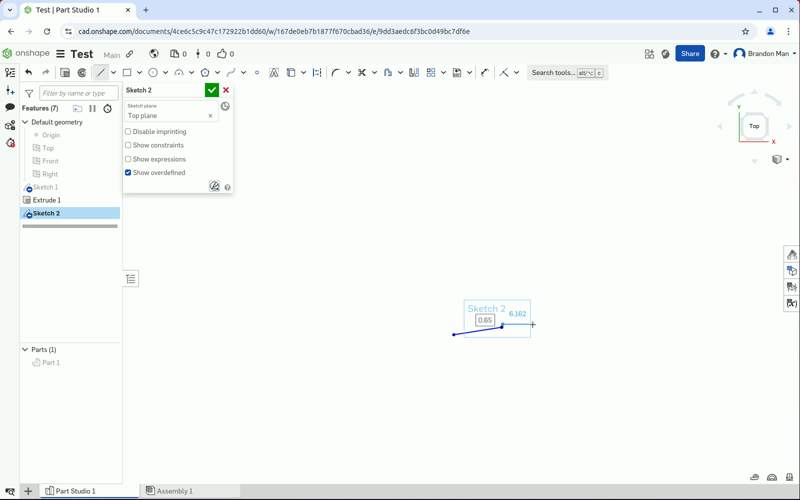
mouse_move(454, 331)
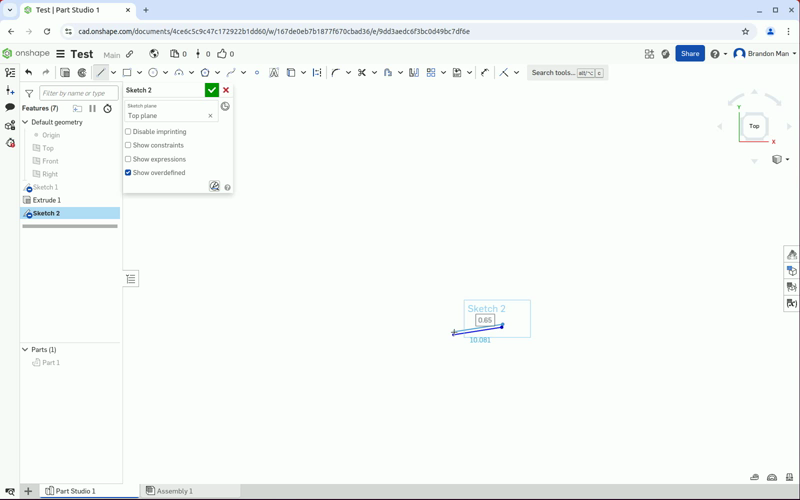
scroll(6)
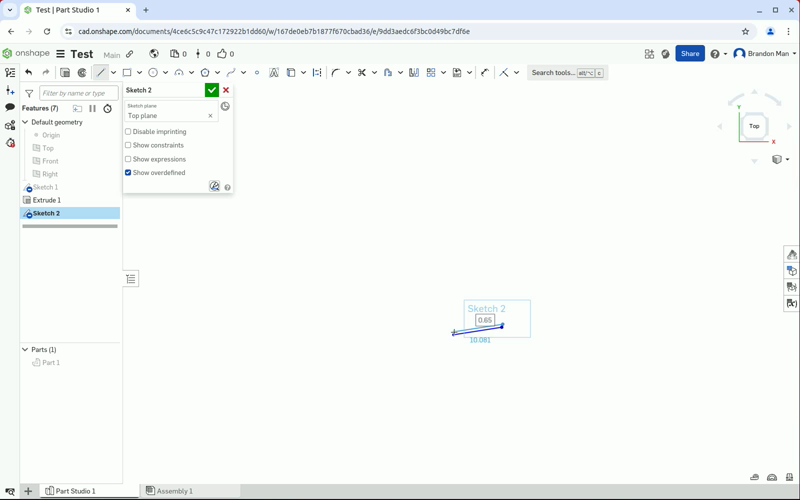
scroll(6)
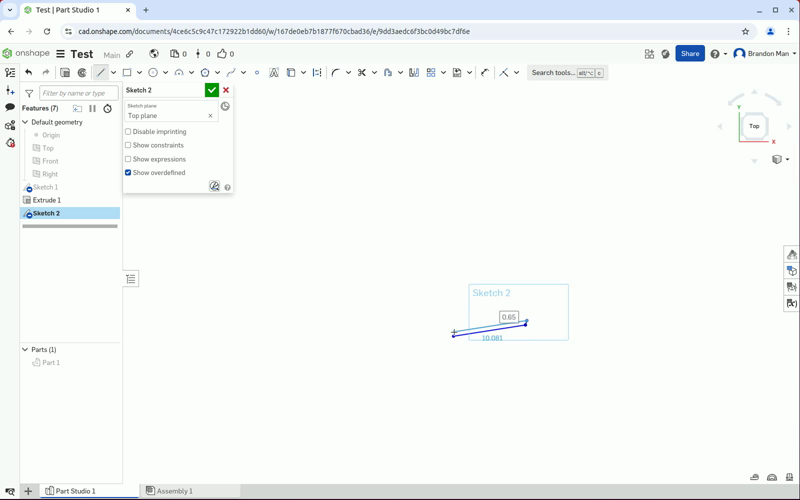
scroll(6)
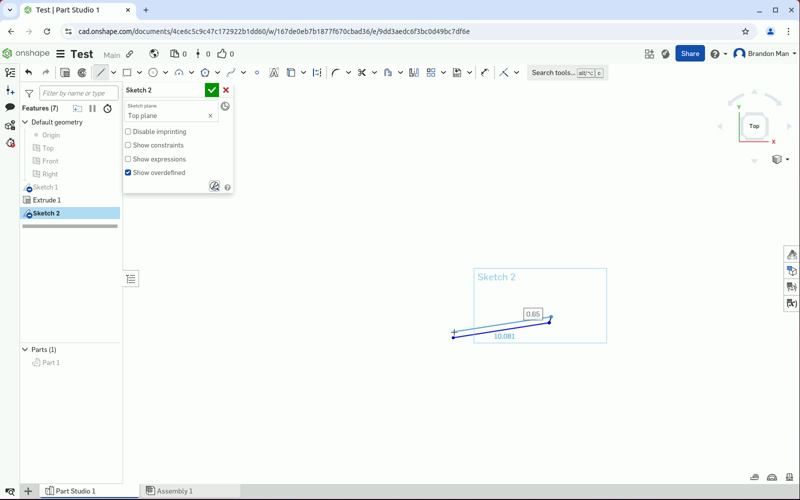
scroll(6)
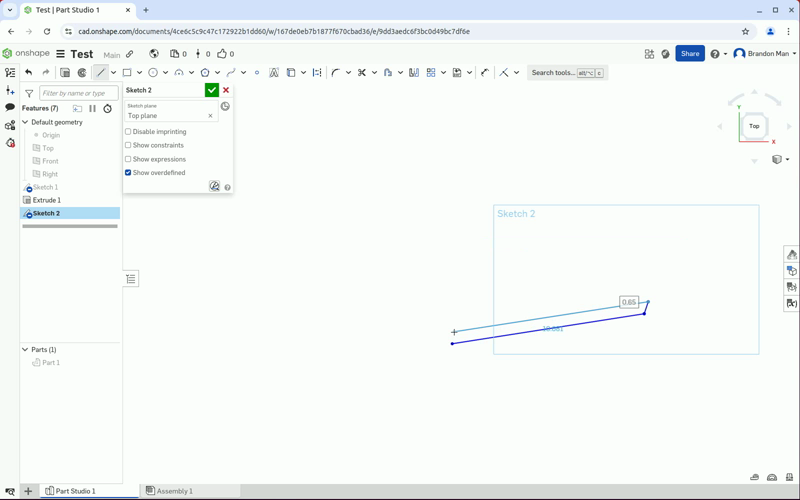
scroll(6)
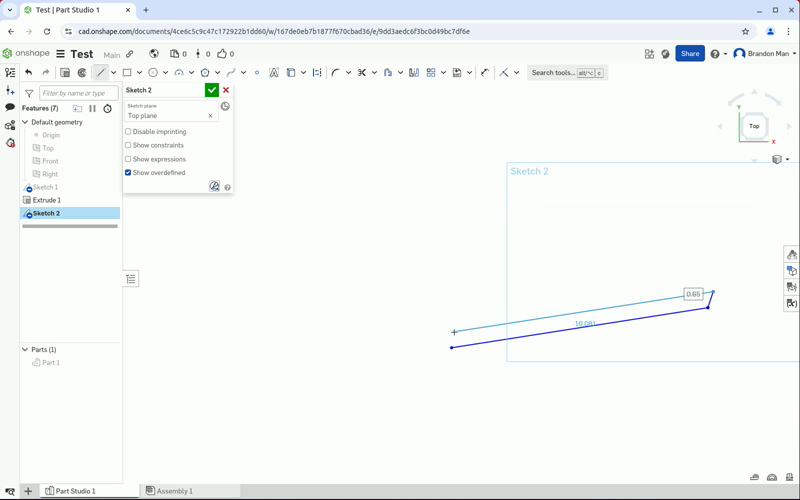
scroll(6)
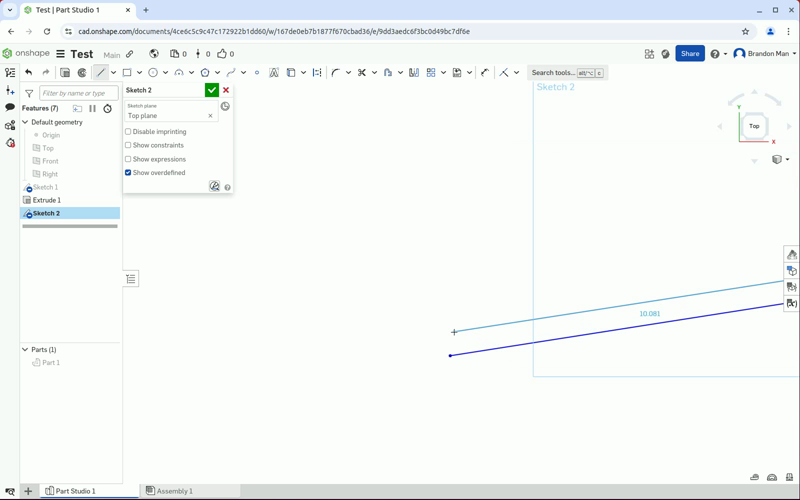
scroll(6)
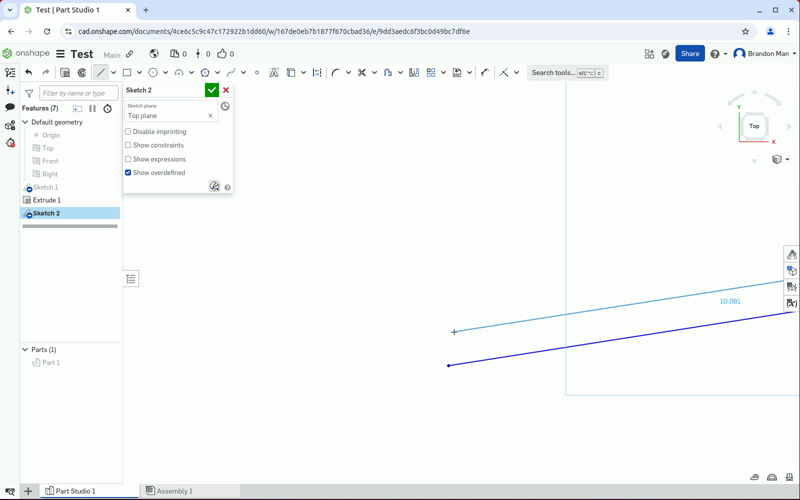
click(454, 331)
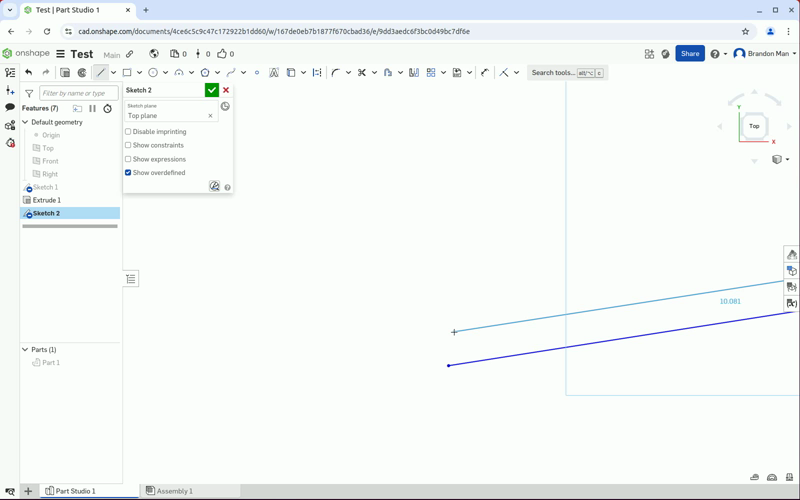
scroll(-6)
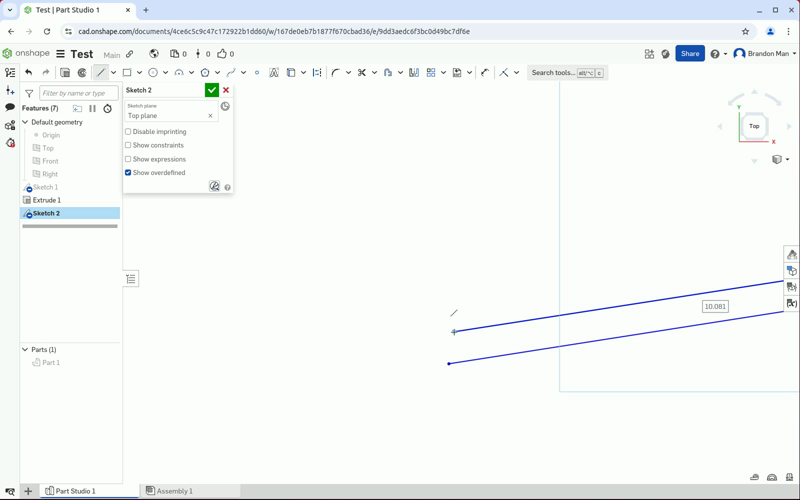
scroll(-6)
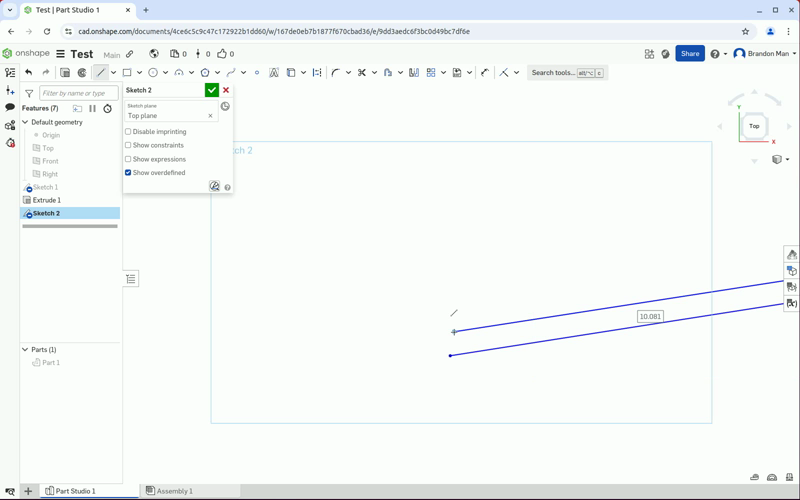
scroll(-6)
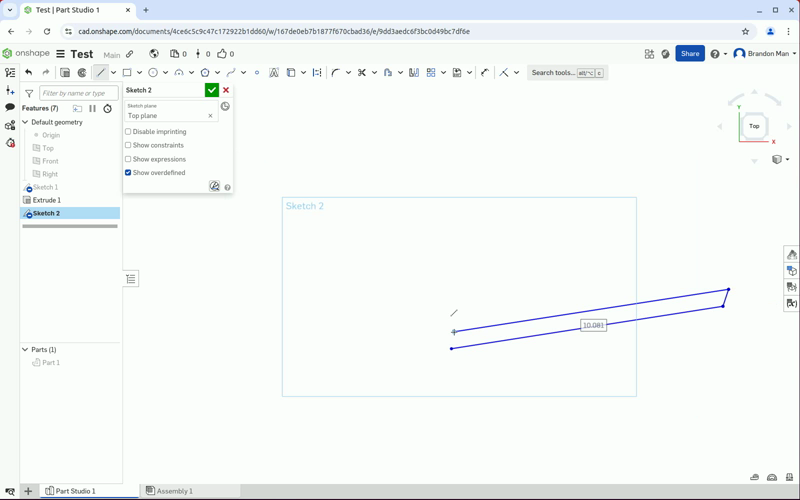
scroll(-6)
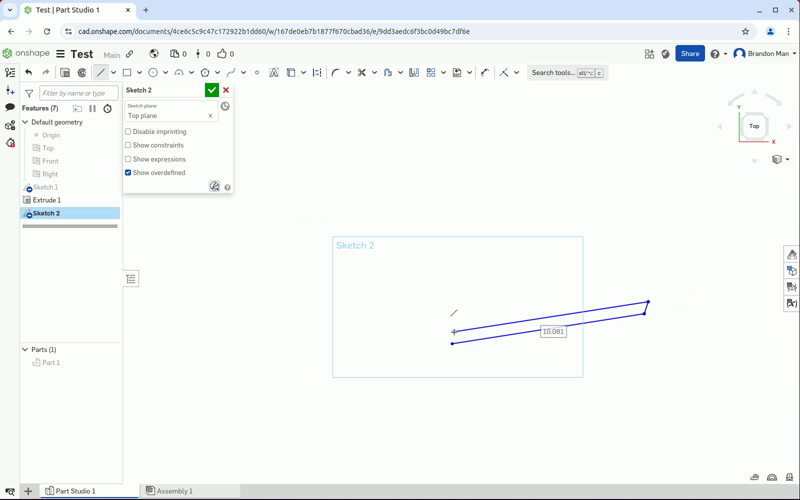
scroll(-6)
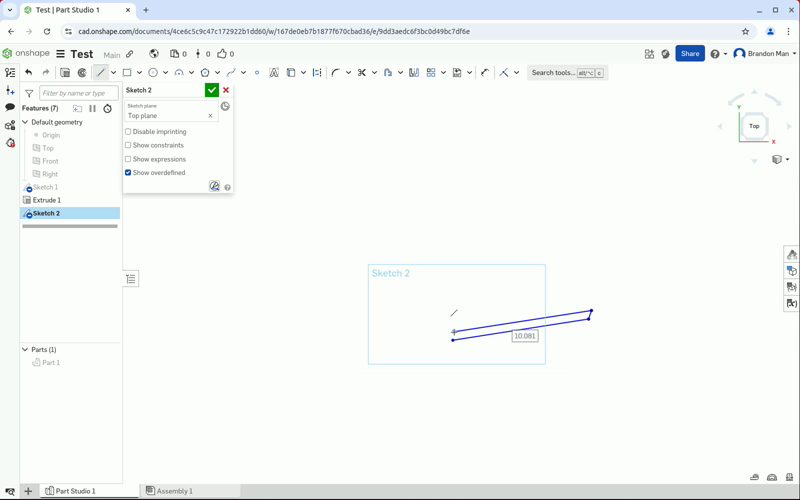
scroll(-6)
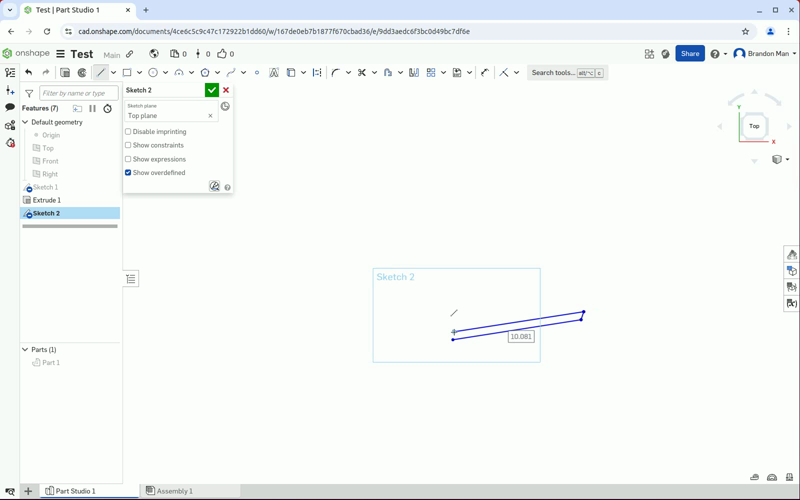
scroll(-6)
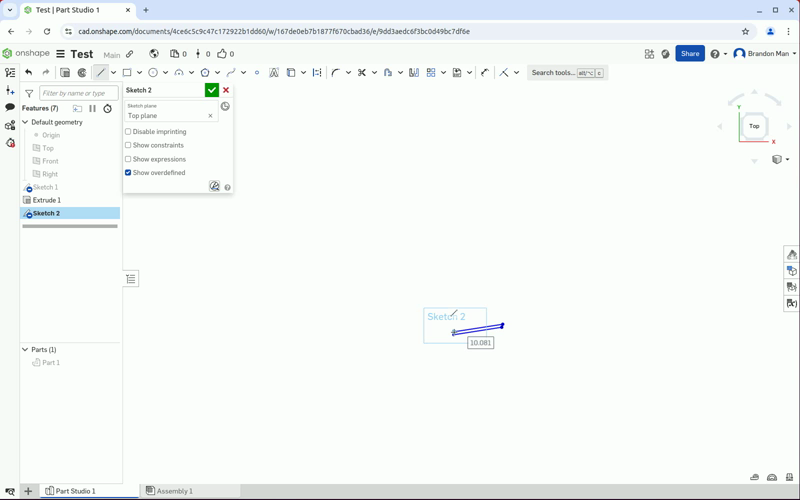
key_up(shift)
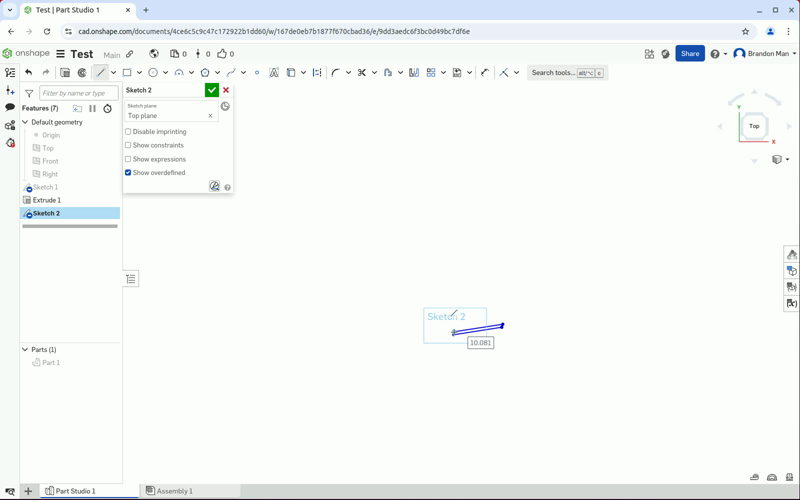
mouse_move(484, 331)
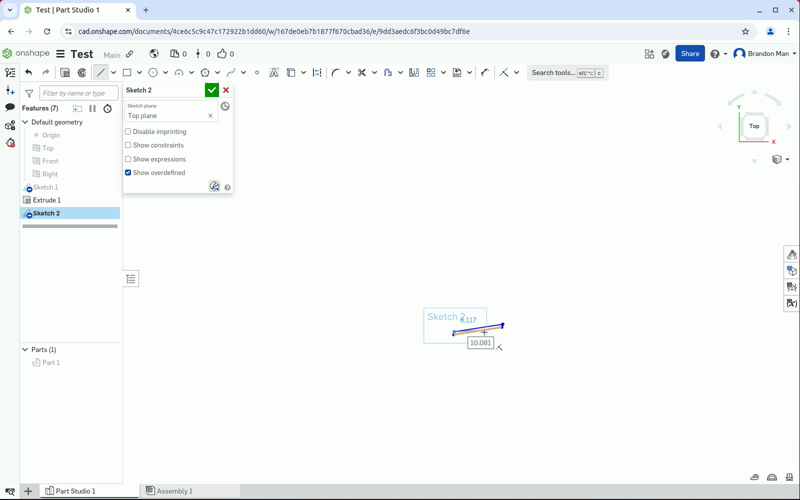
key_down(shift)
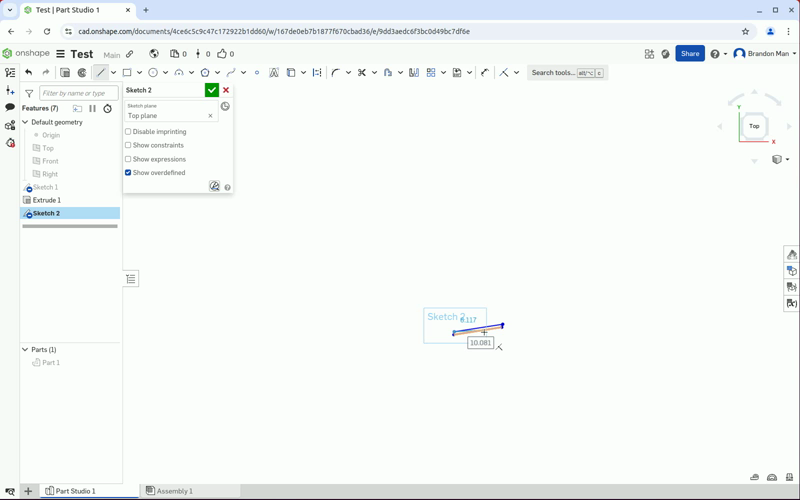
mouse_move(453, 334)
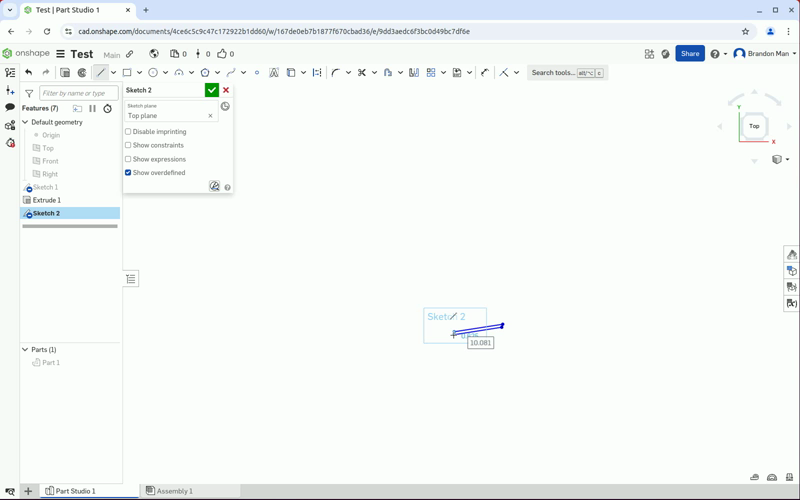
scroll(6)
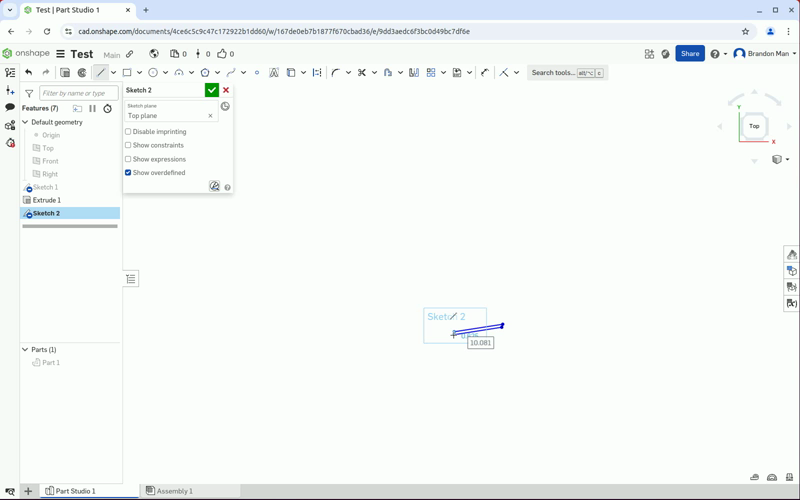
scroll(6)
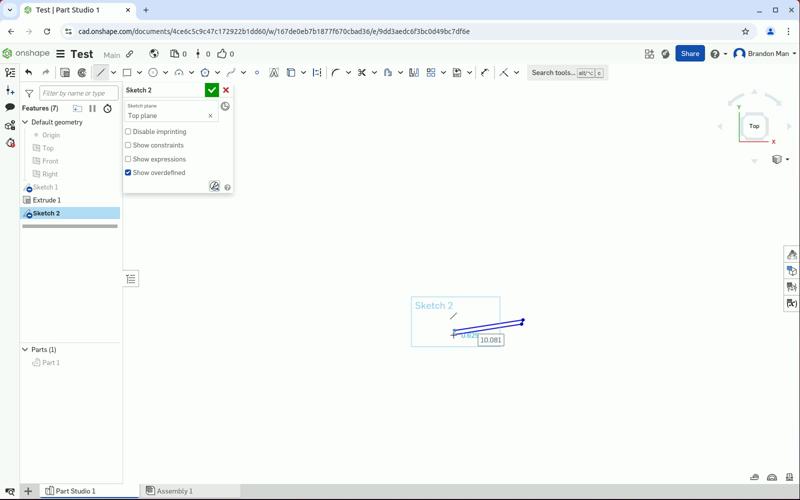
scroll(6)
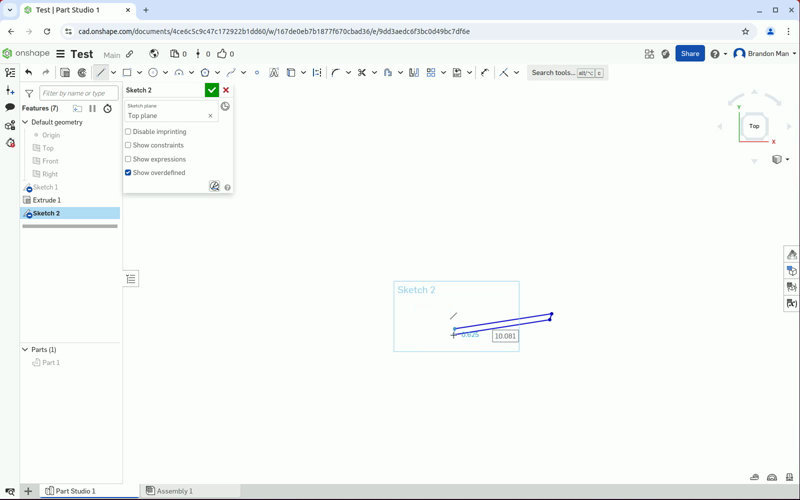
scroll(6)
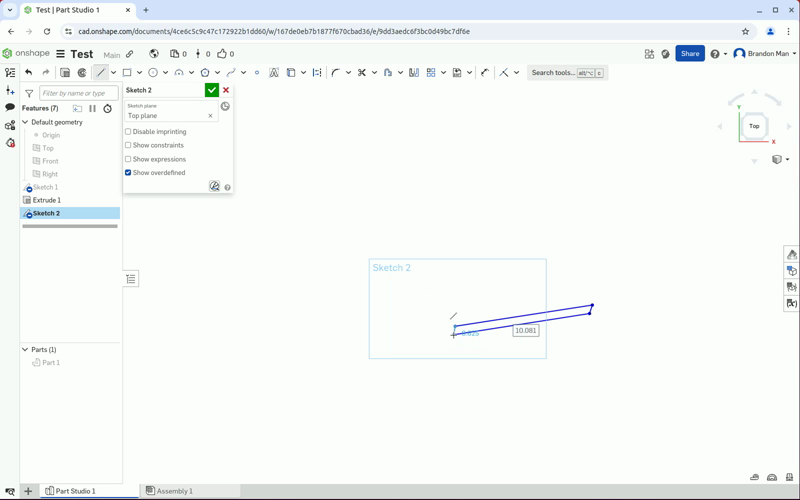
scroll(6)
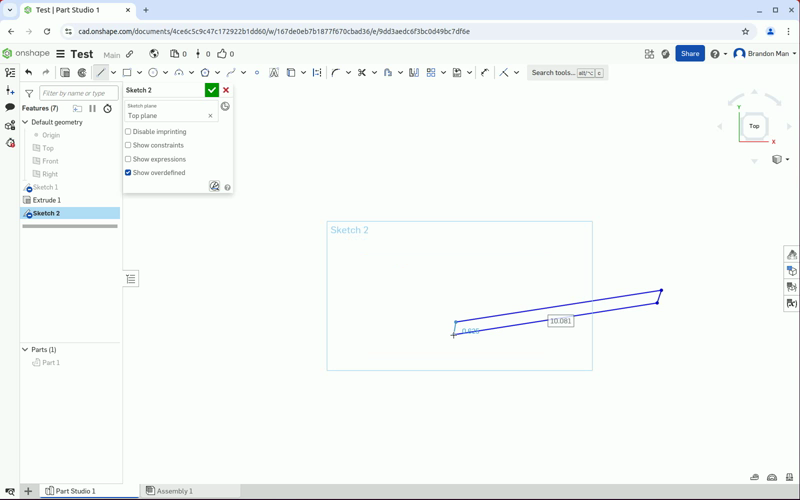
scroll(6)
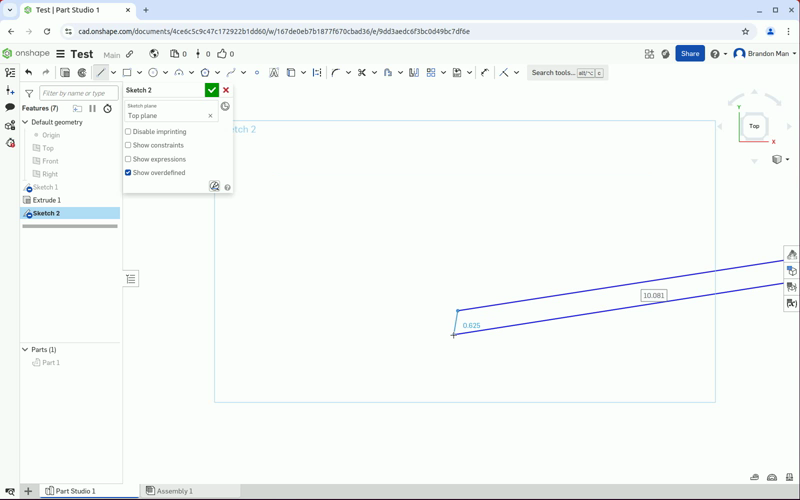
scroll(6)
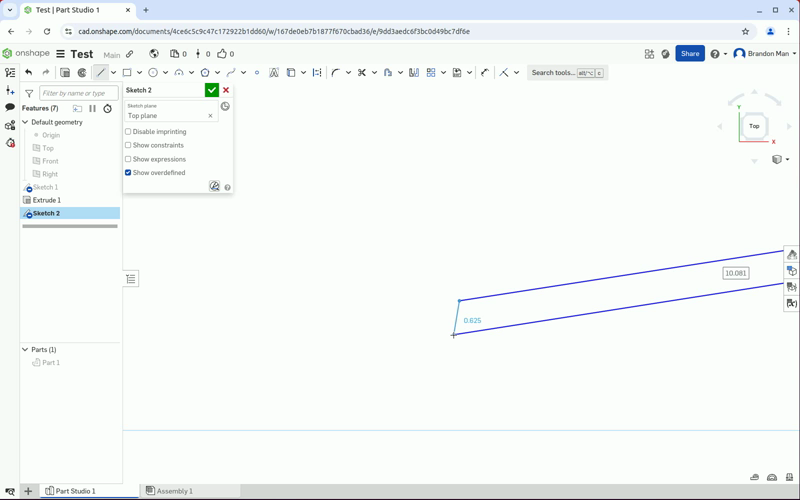
key_up(shift)
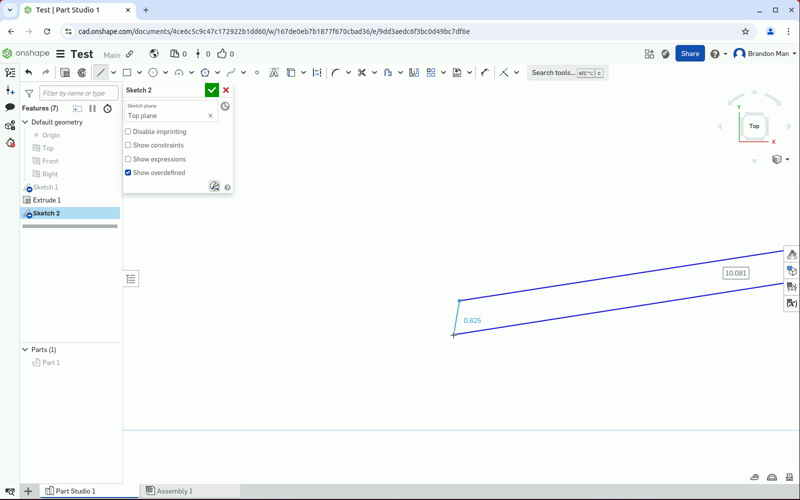
click(453, 334)
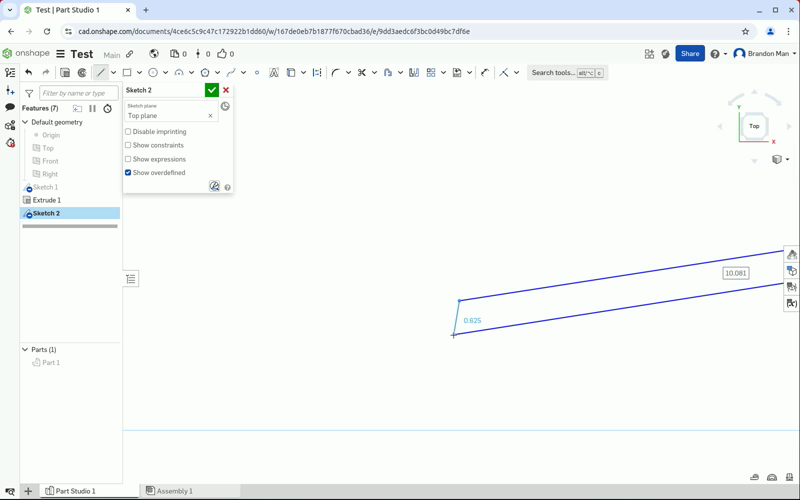
scroll(-6)
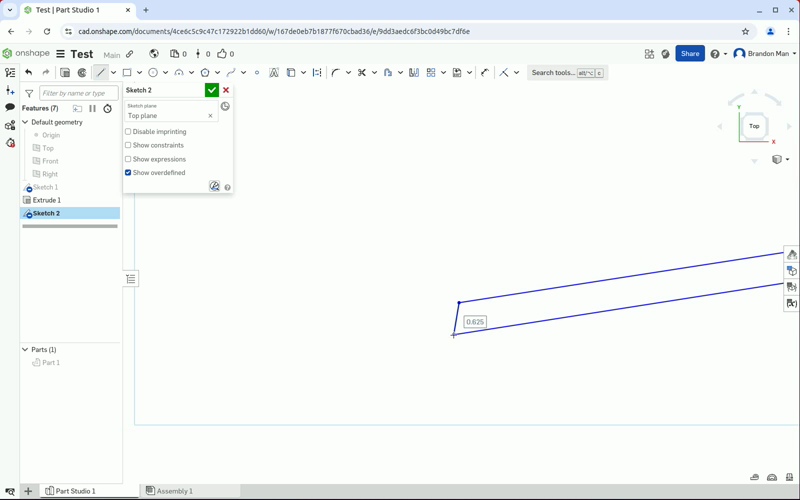
scroll(-6)
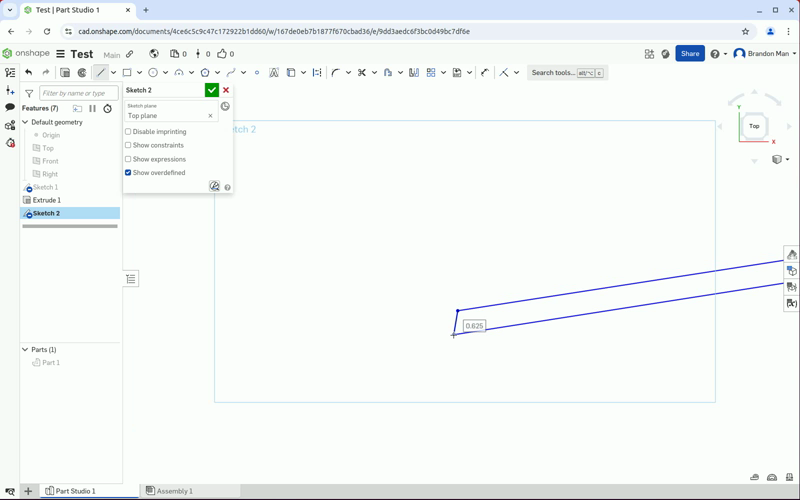
scroll(-6)
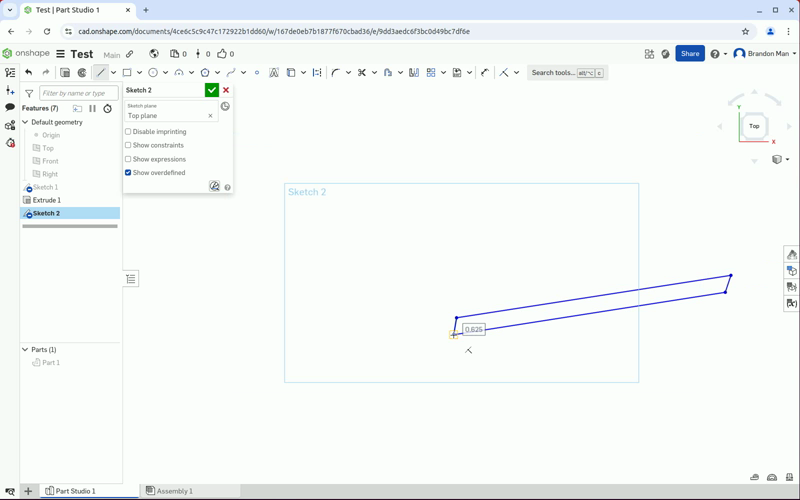
scroll(-6)
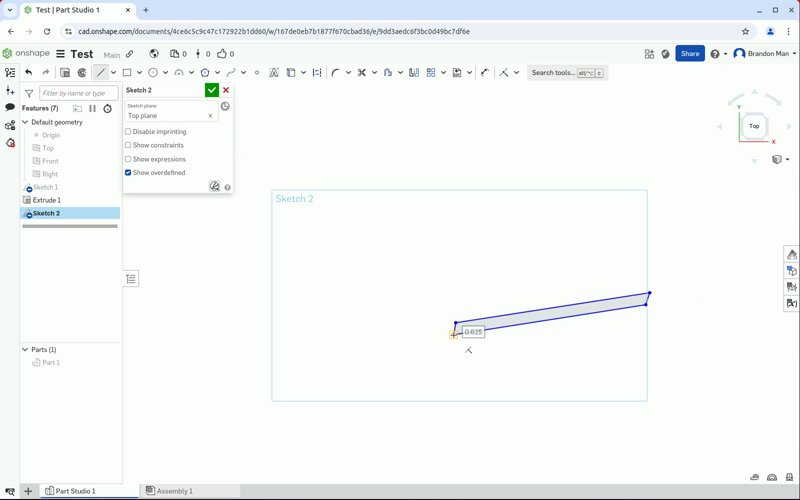
scroll(-6)
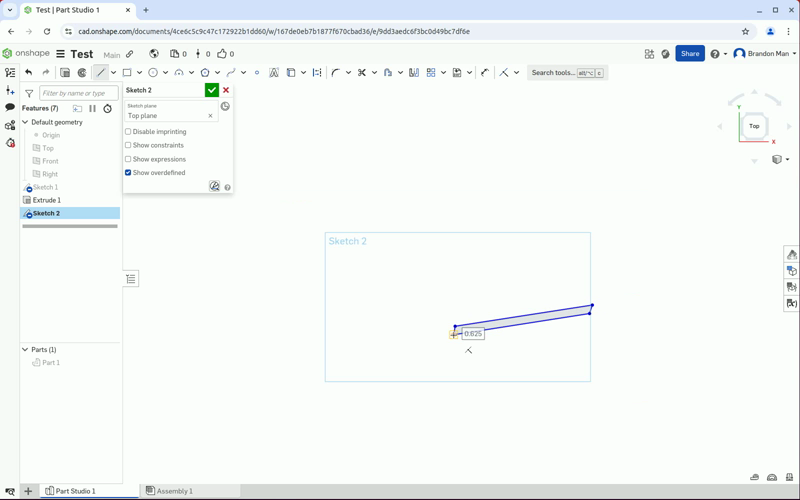
scroll(-6)
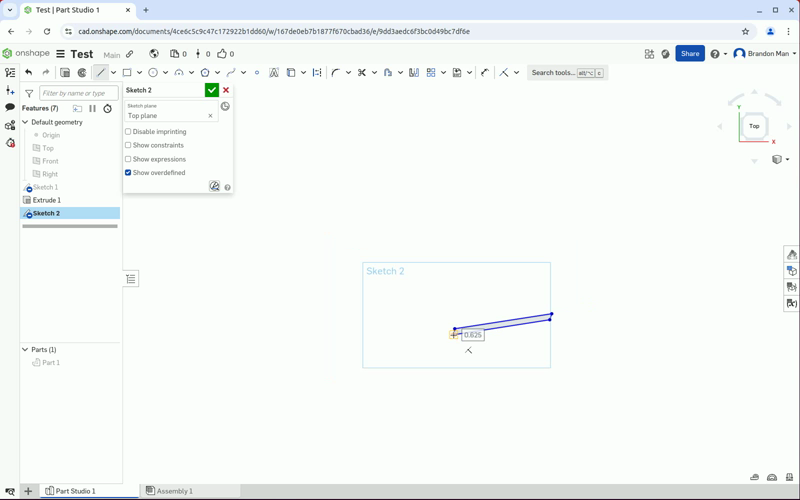
scroll(-6)
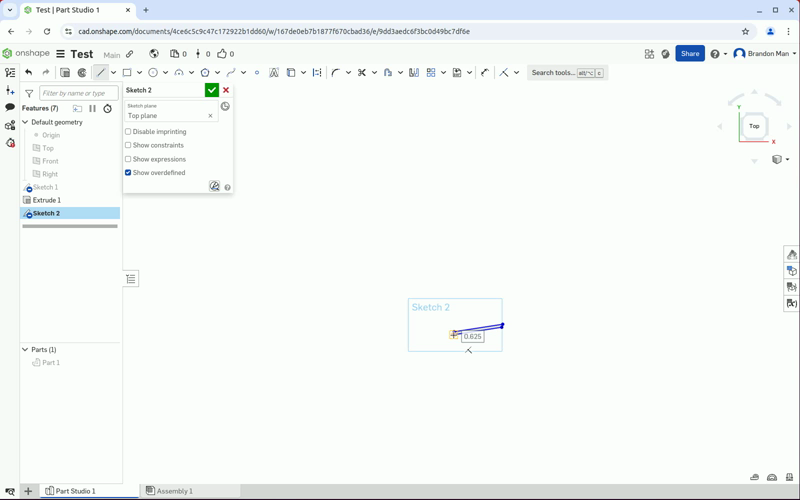
key(esc)
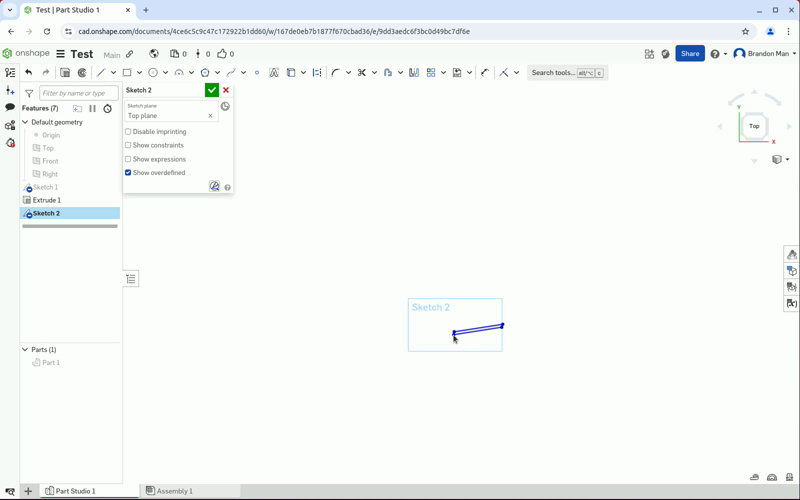
mouse_move(501, 326)
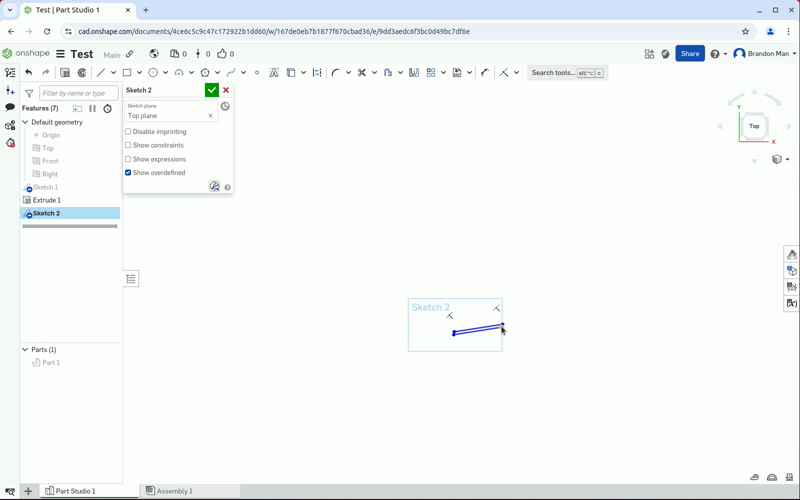
scroll(6)
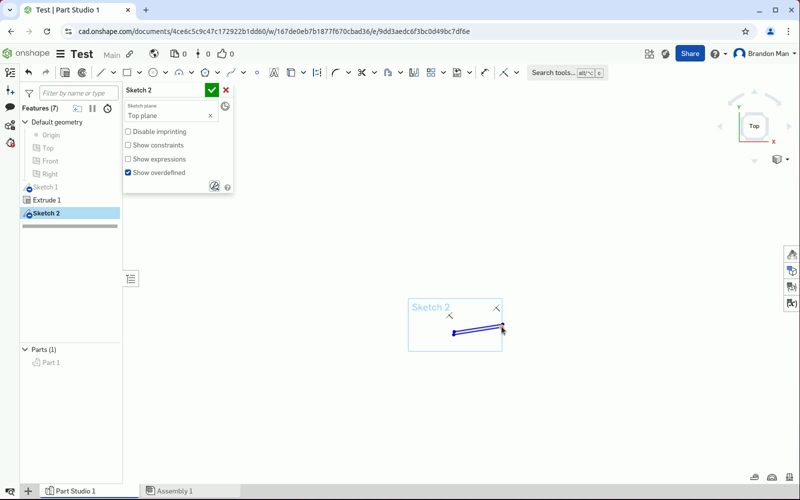
scroll(6)
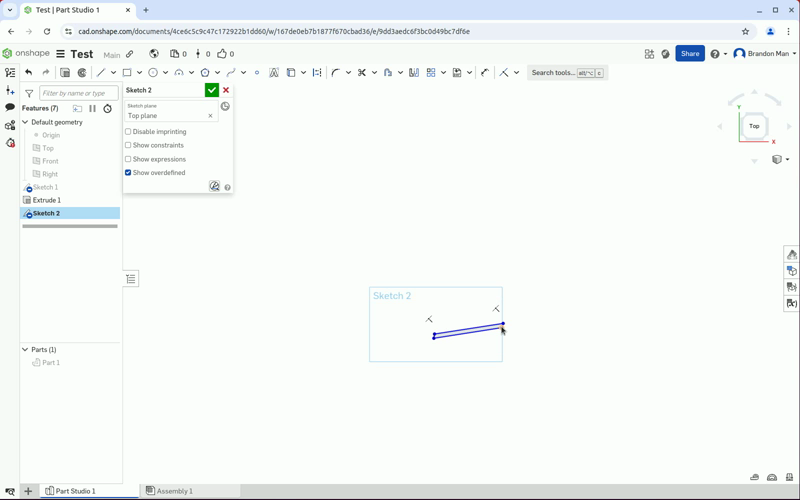
scroll(6)
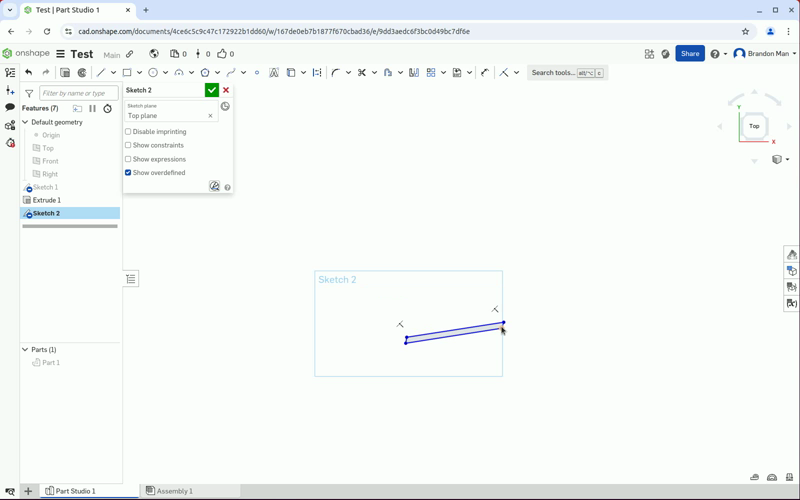
scroll(6)
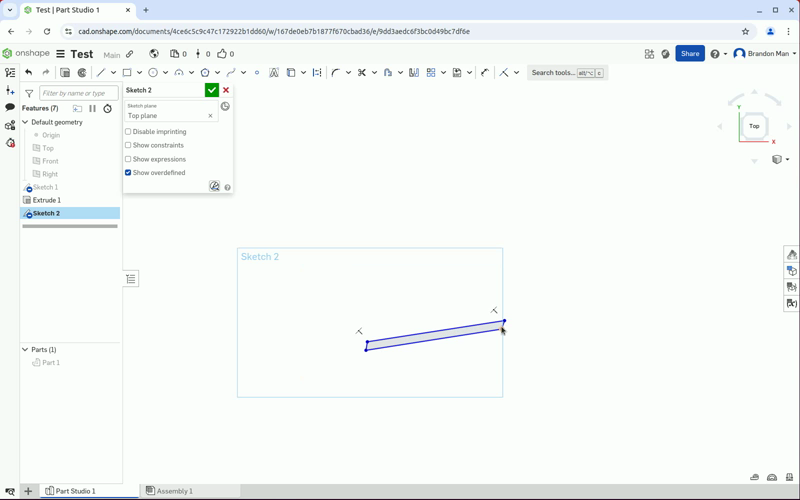
scroll(6)
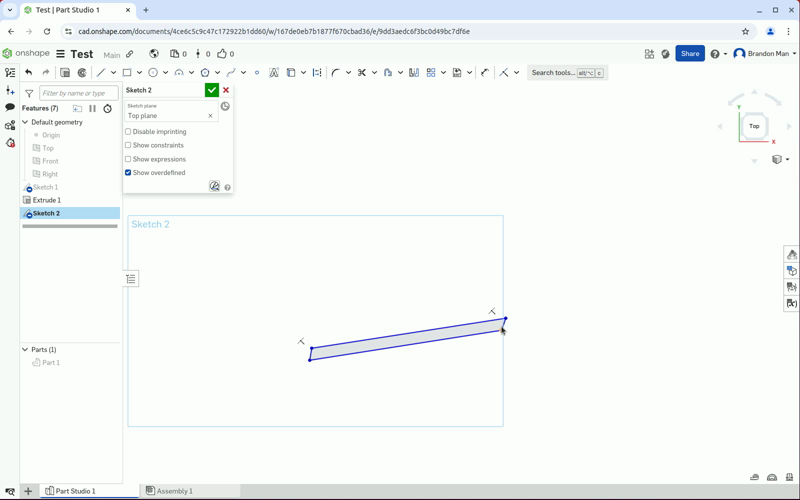
scroll(6)
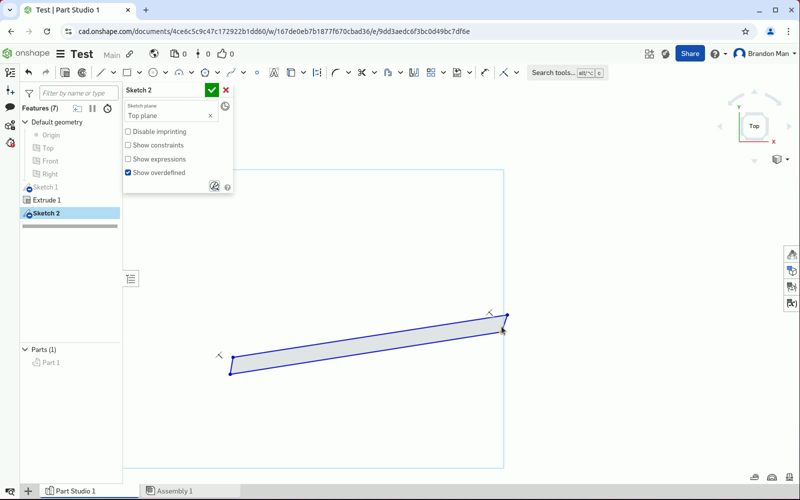
scroll(6)
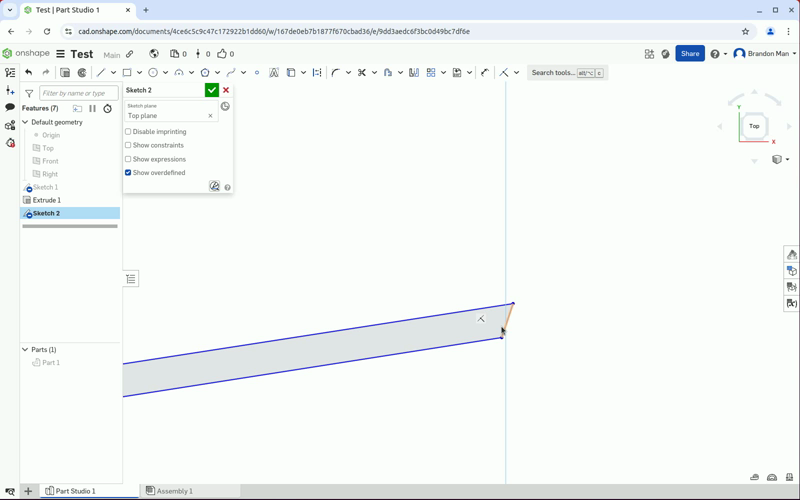
click(501, 326)
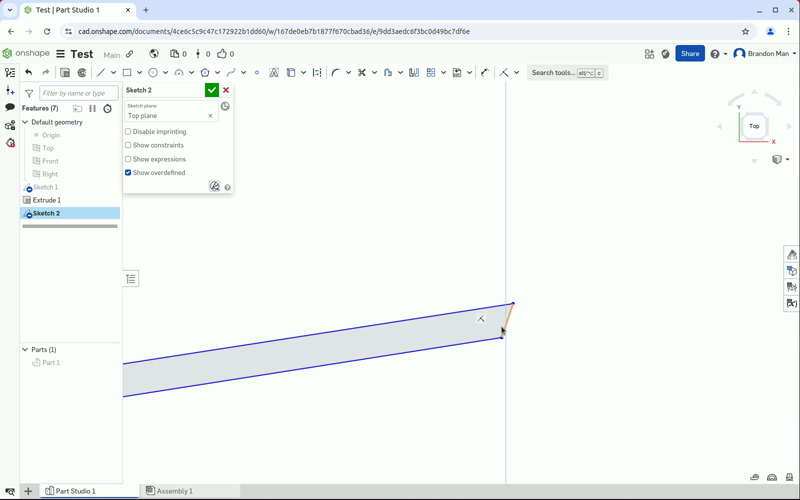
scroll(-6)
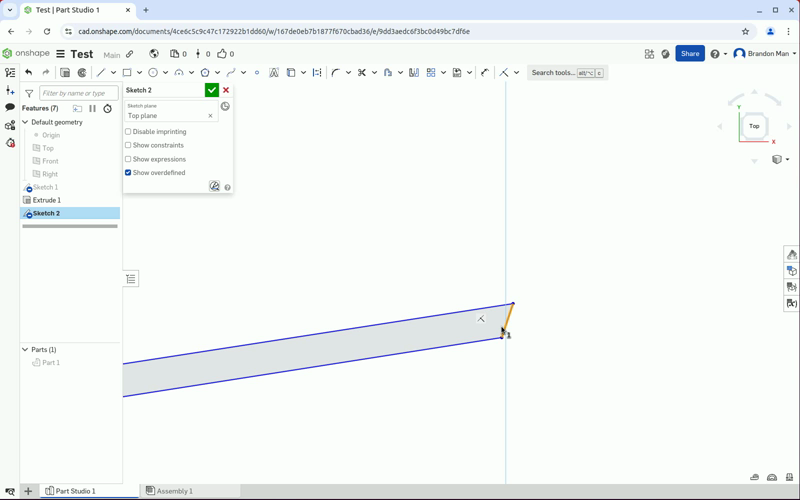
scroll(-6)
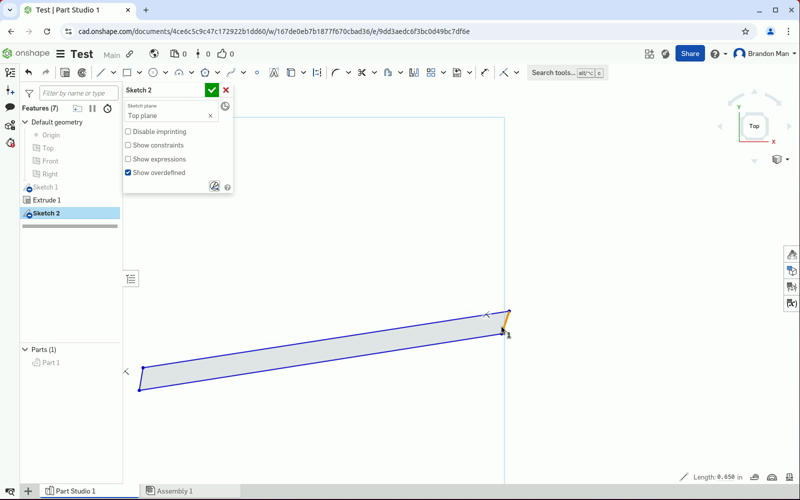
scroll(-6)
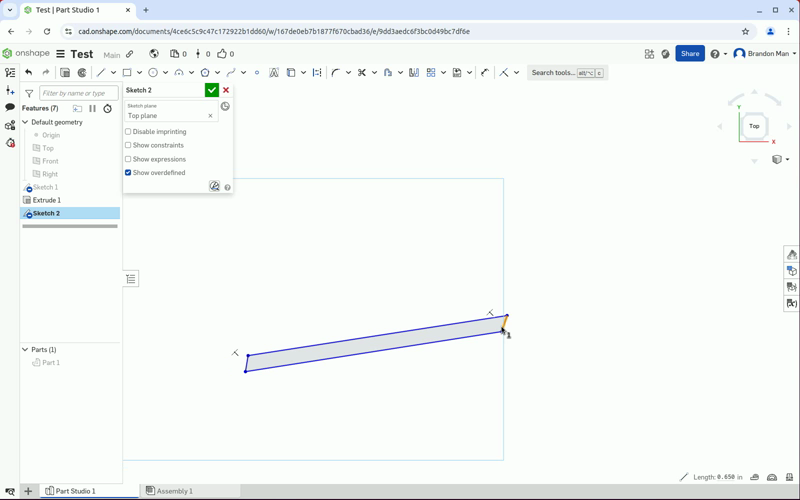
scroll(-6)
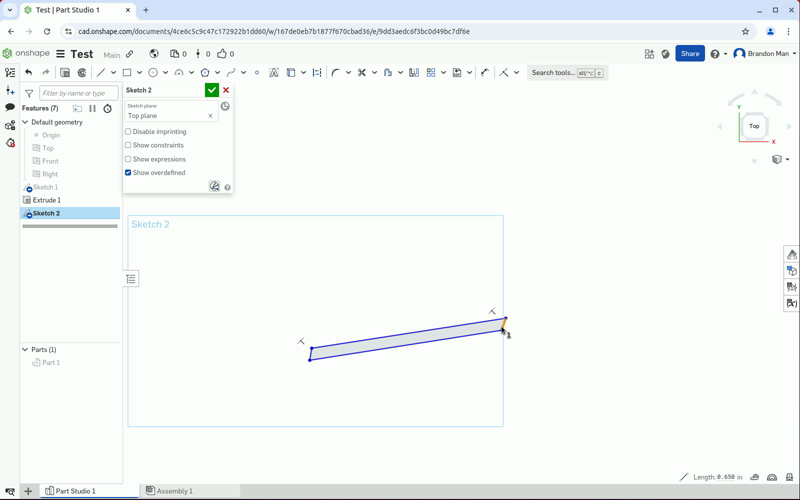
scroll(-6)
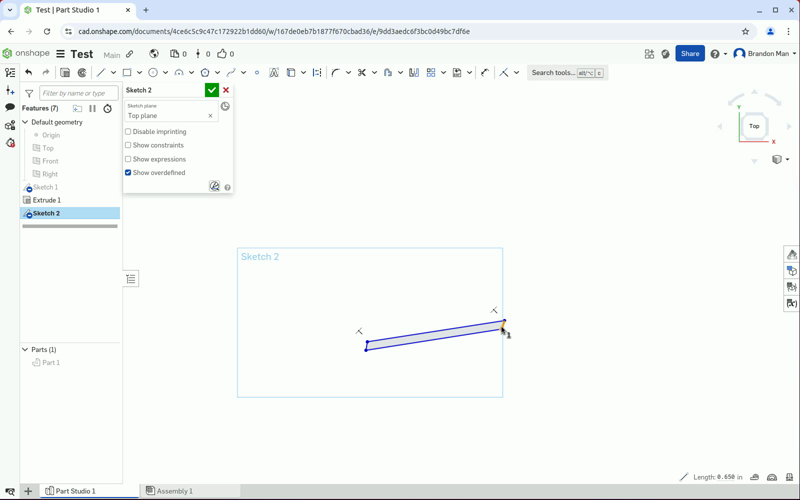
scroll(-6)
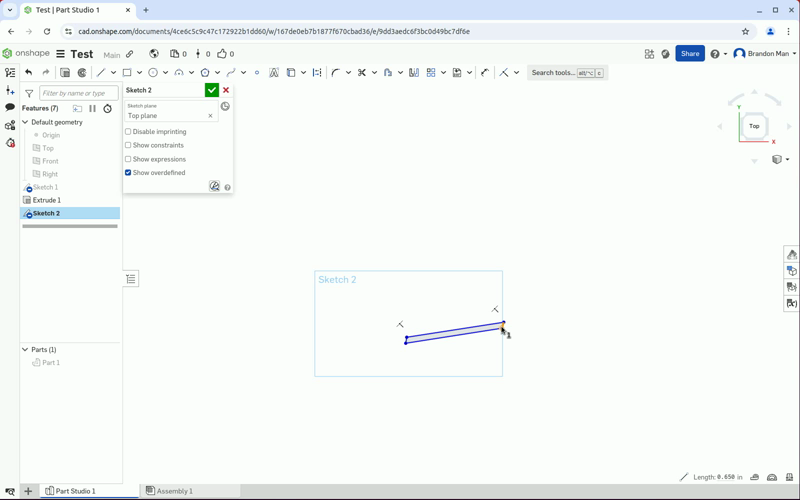
scroll(-6)
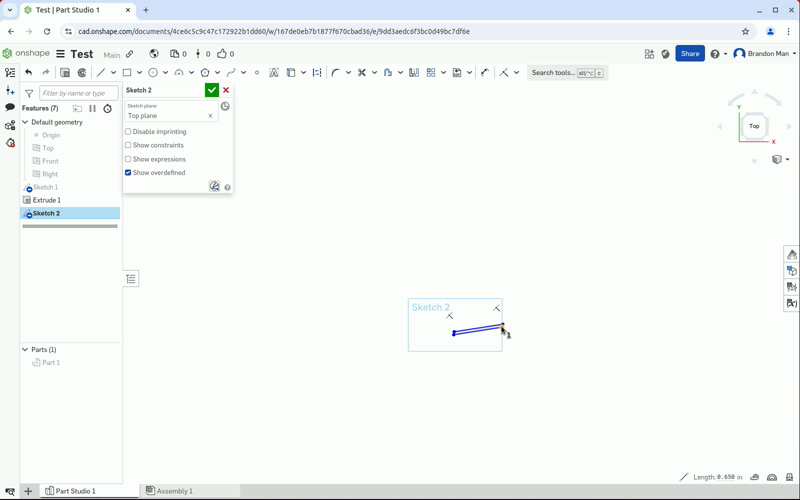
mouse_move(73, 352)
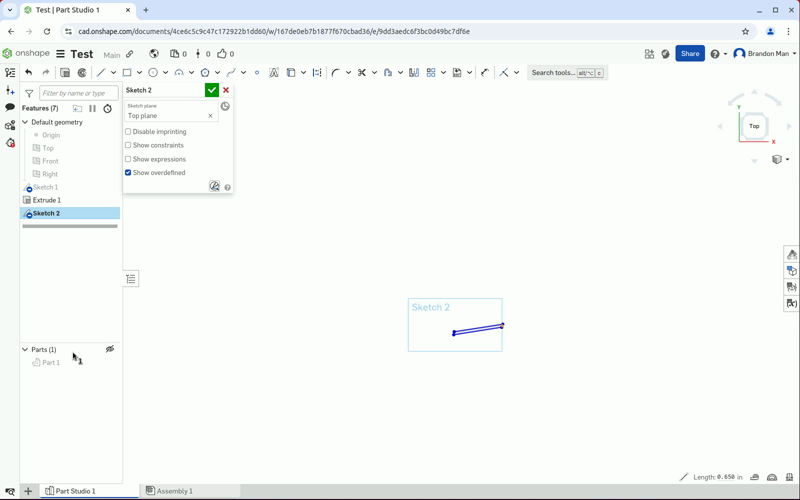
key(shift+y)
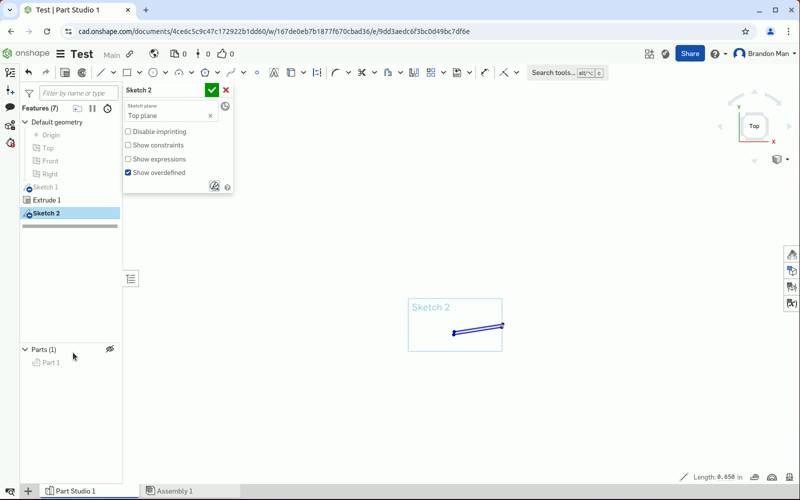
key(shift+e)
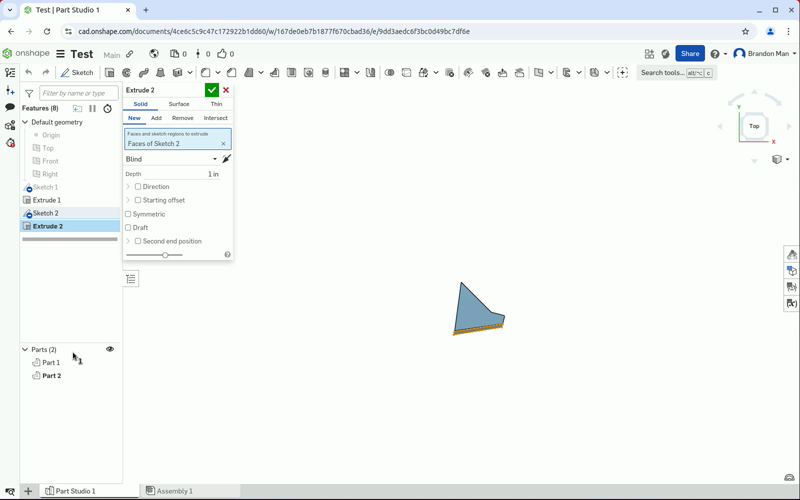
mouse_move(143, 106)
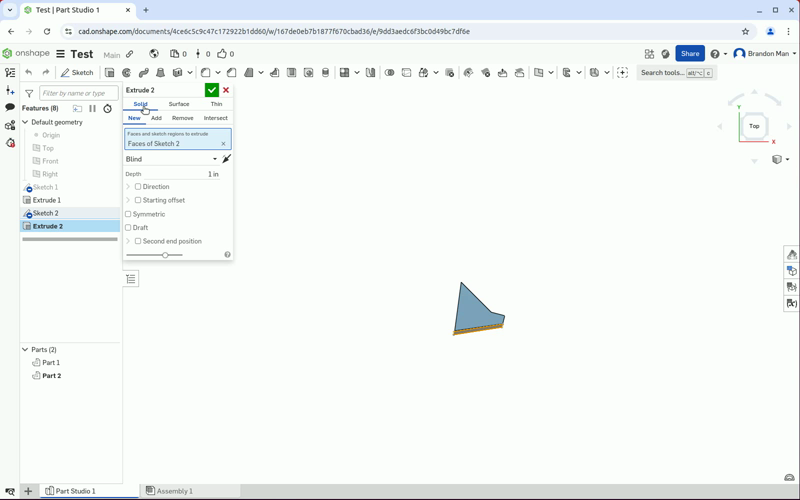
click(143, 106)
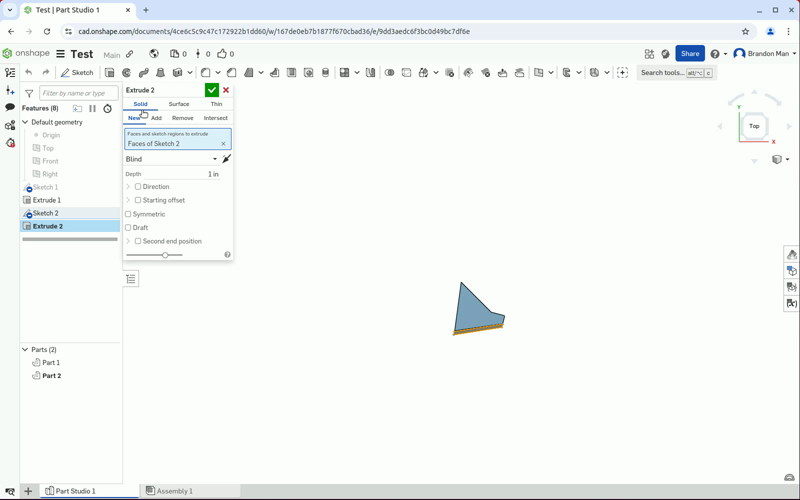
mouse_move(137, 120)
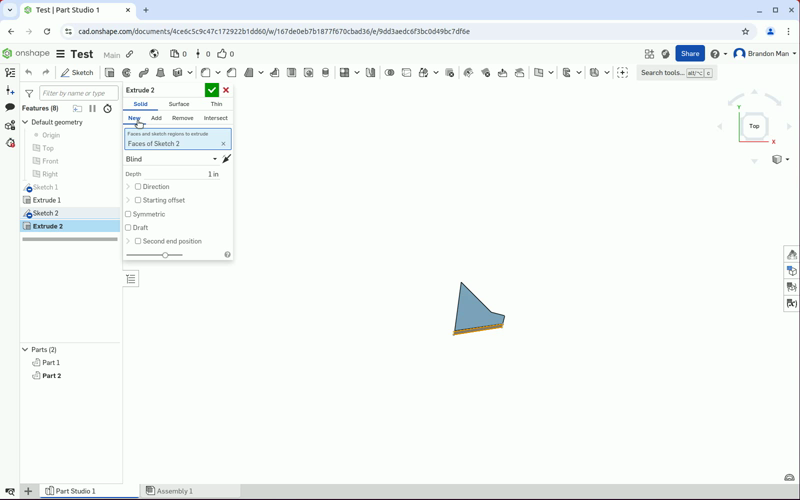
click(137, 120)
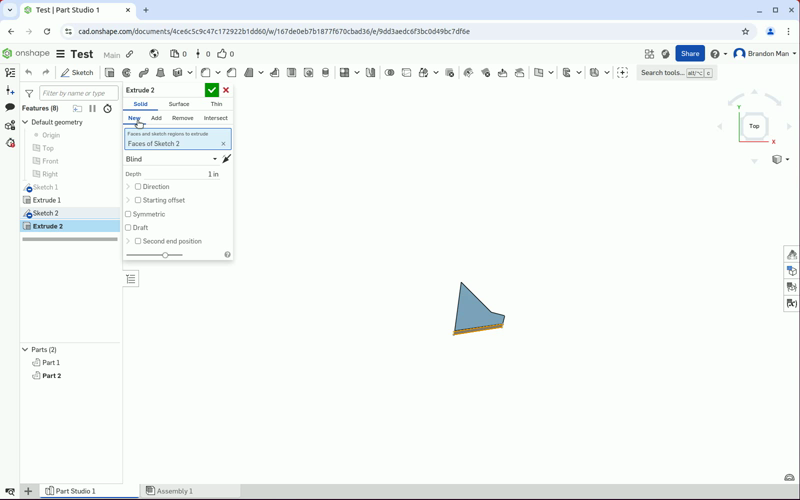
key(tab, 4)
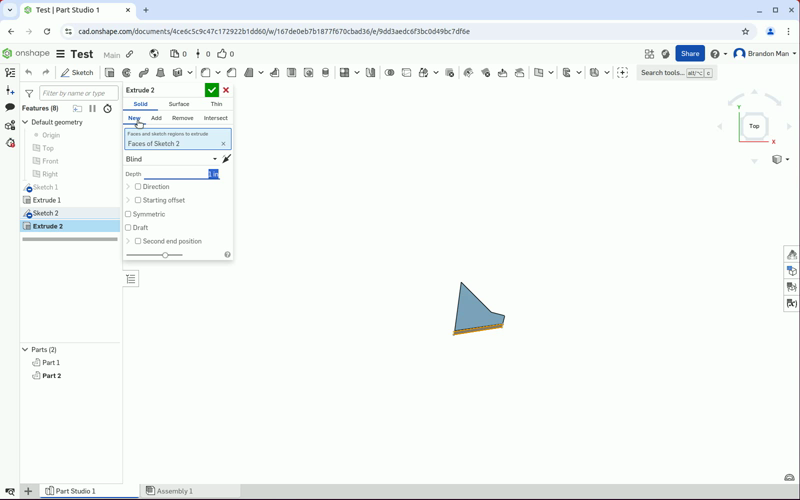
text(-0.241)
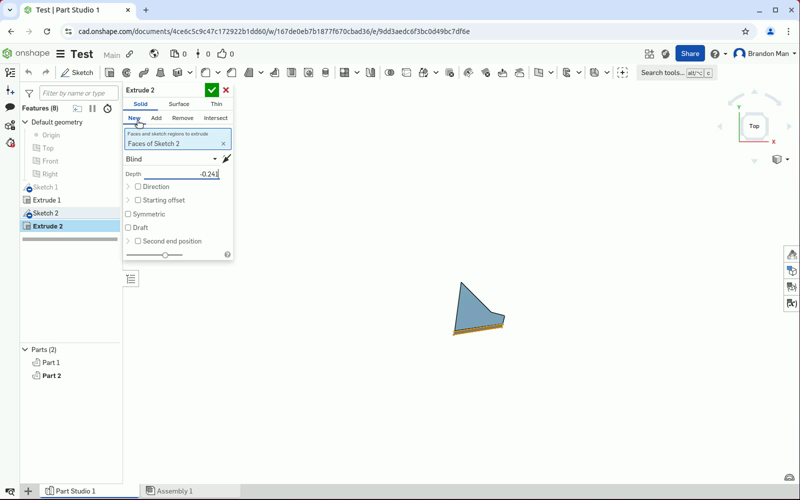
key(enter)
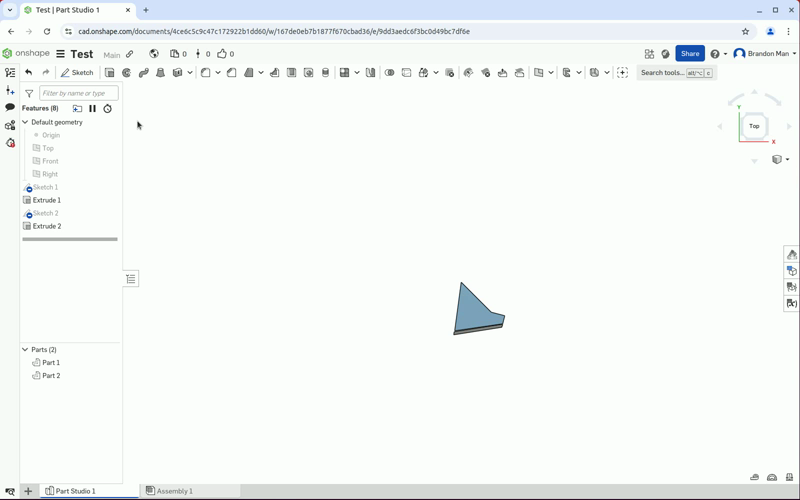
key(shift+h)
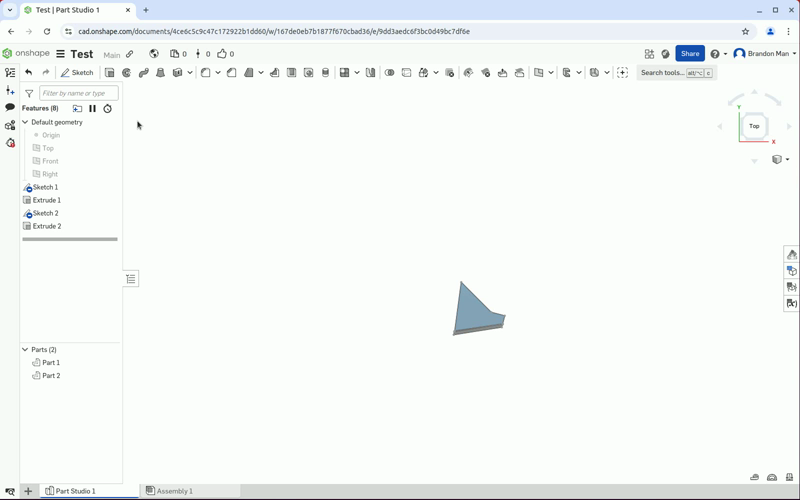
key(shift+h)
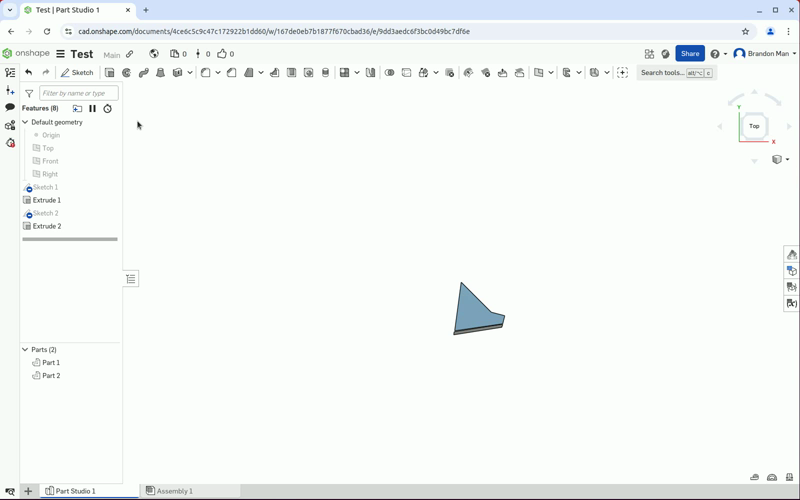
mouse_move(73, 189)
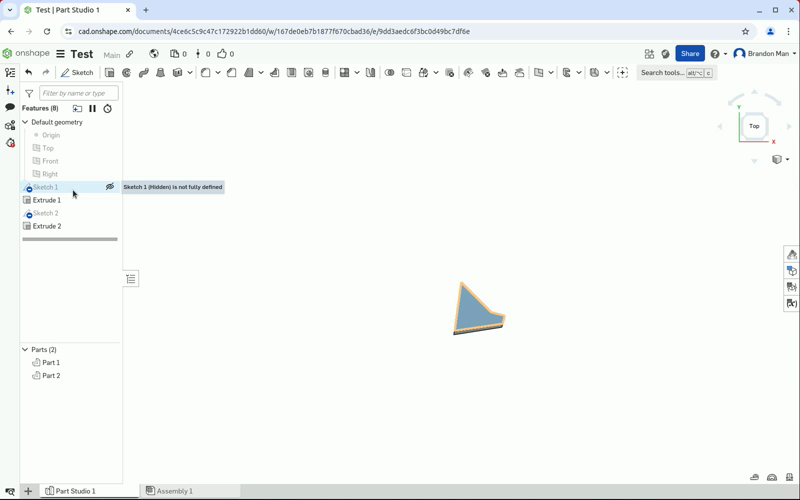
click(73, 189)
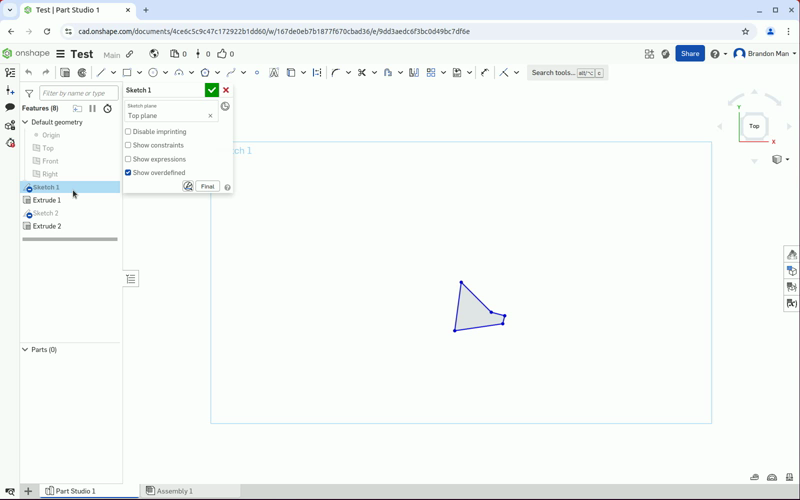
mouse_move(229, 92)
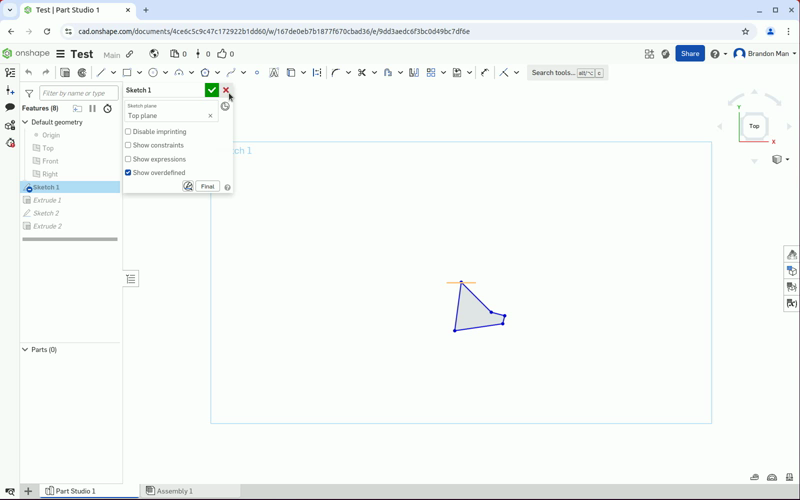
click(229, 92)
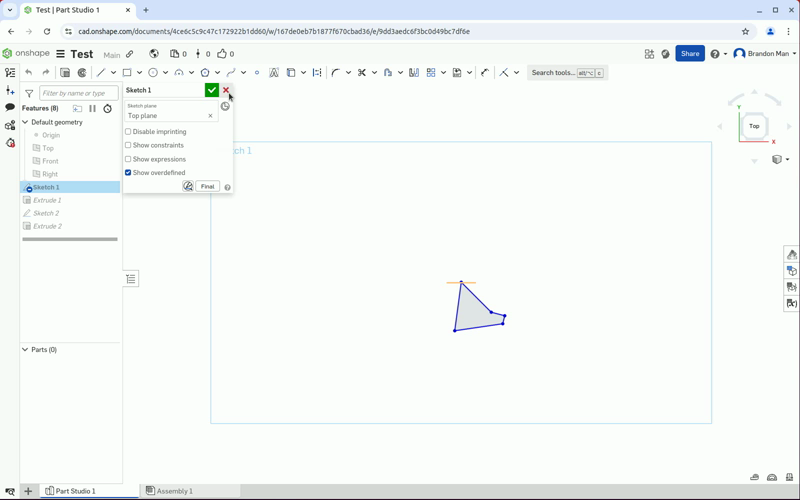
key(shift+s)
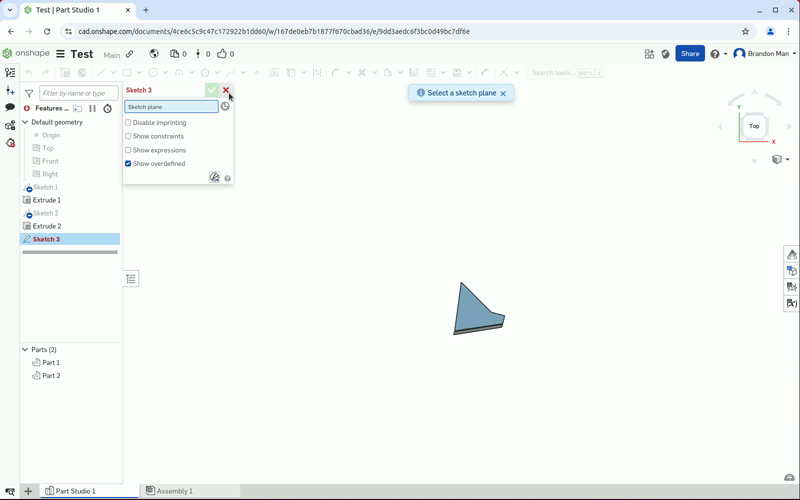
mouse_move(73, 150)
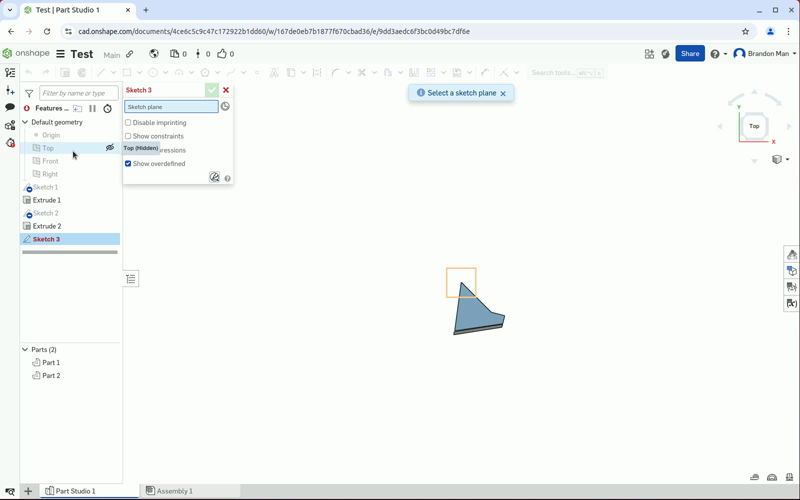
click(73, 150)
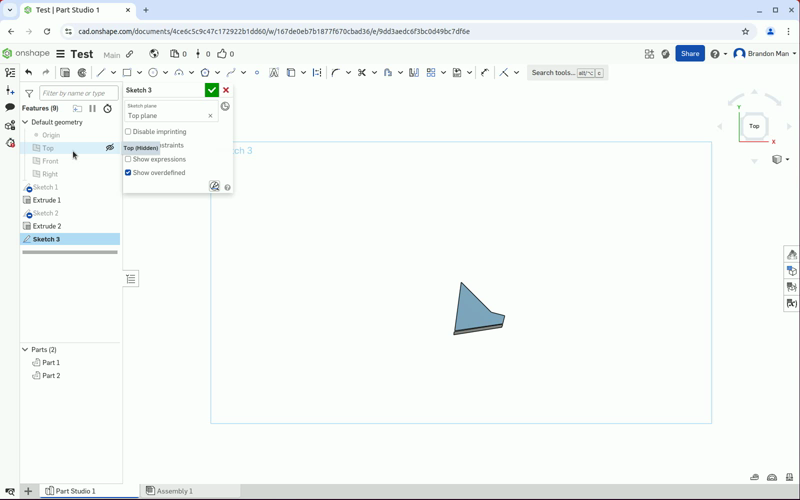
mouse_move(73, 352)
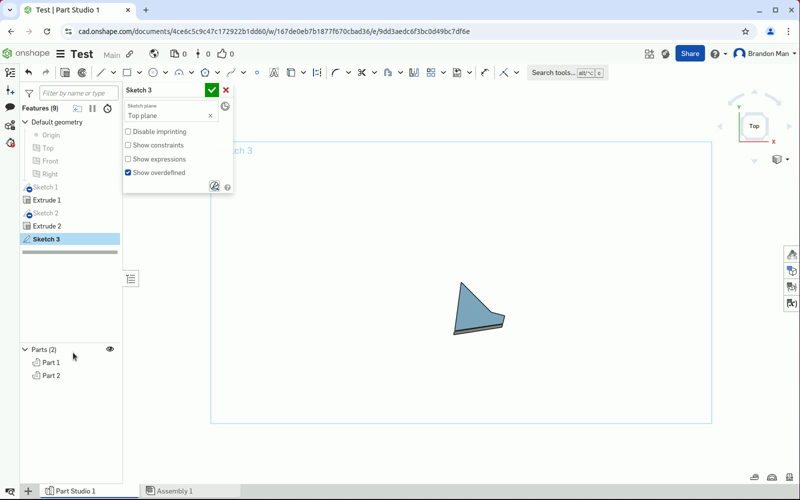
key(y)
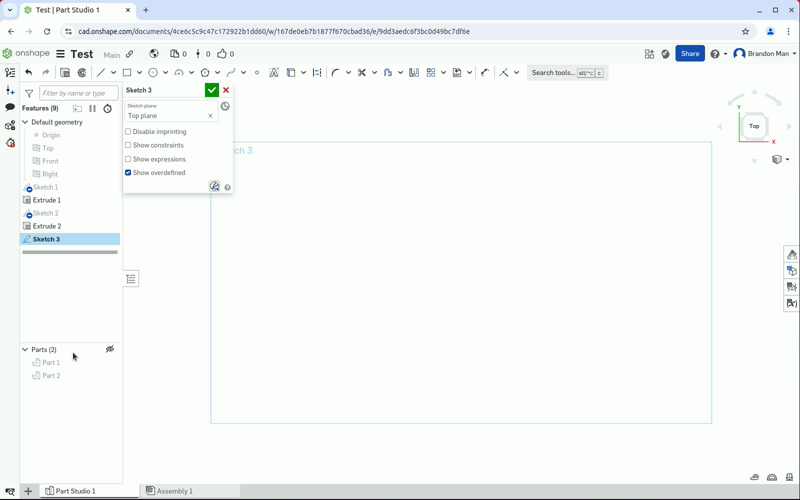
key(l)
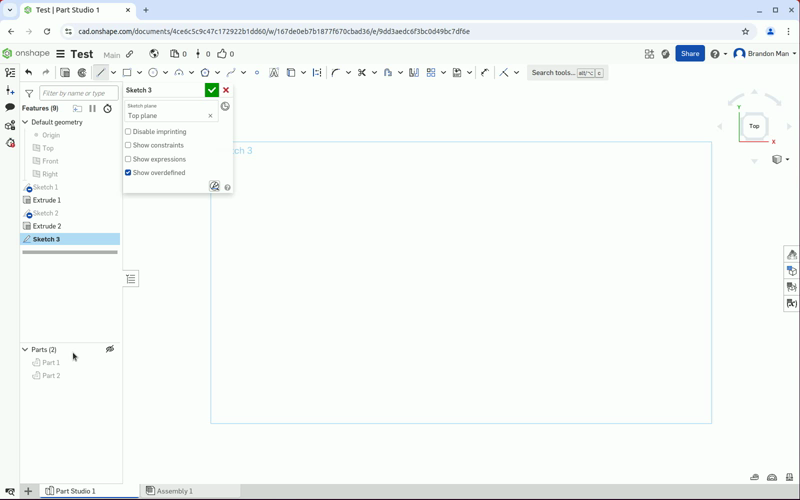
key_down(shift)
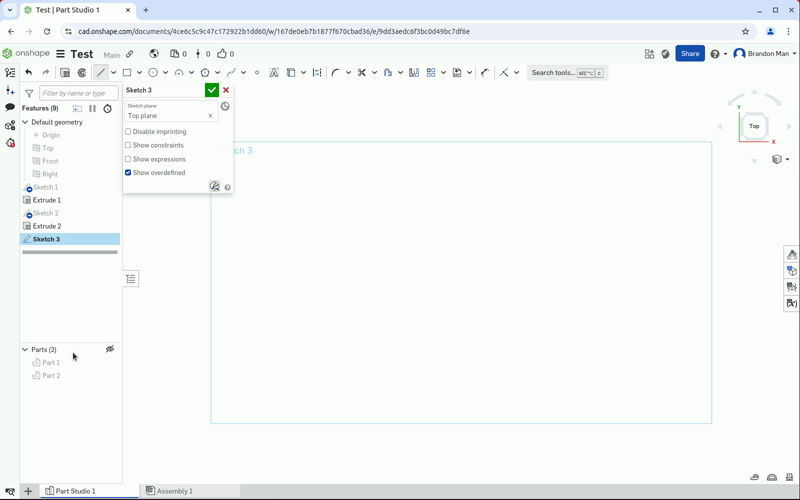
mouse_move(452, 351)
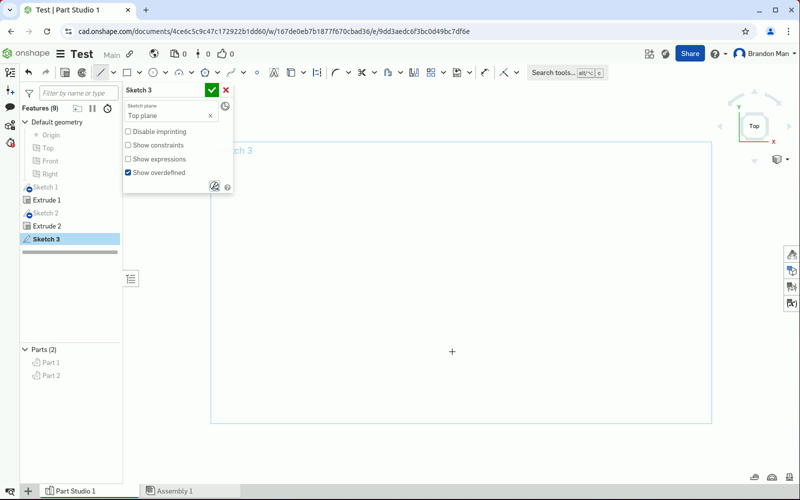
click(452, 351)
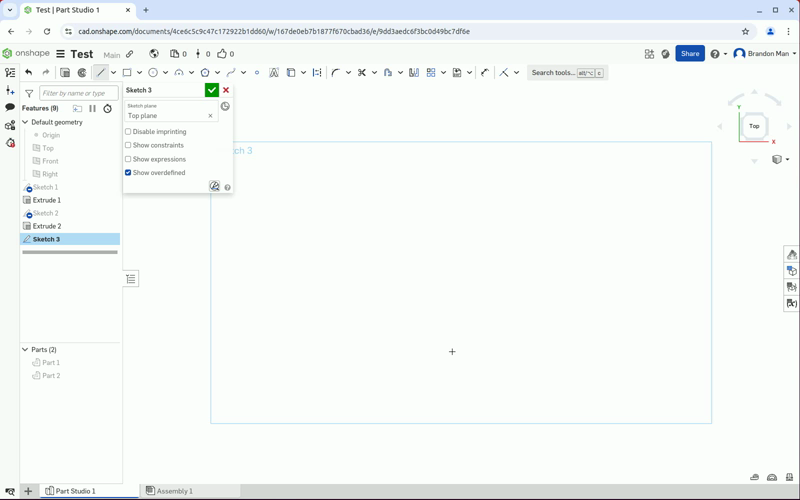
key_up(shift)
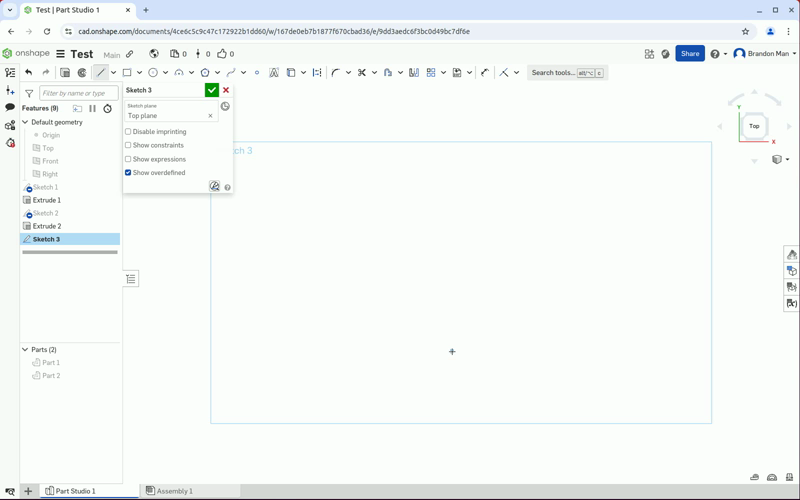
key_down(shift)
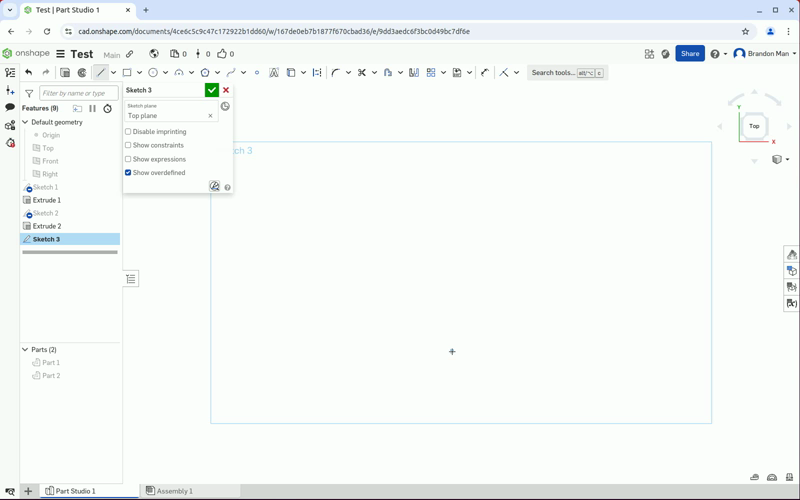
mouse_move(482, 351)
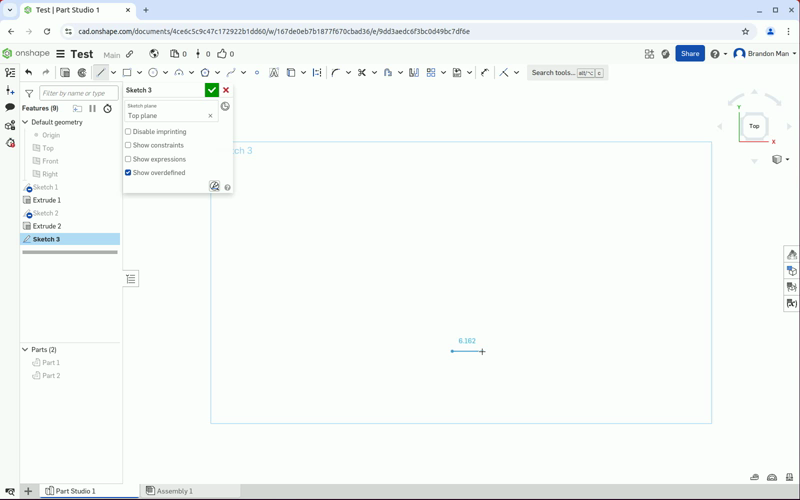
mouse_move(475, 371)
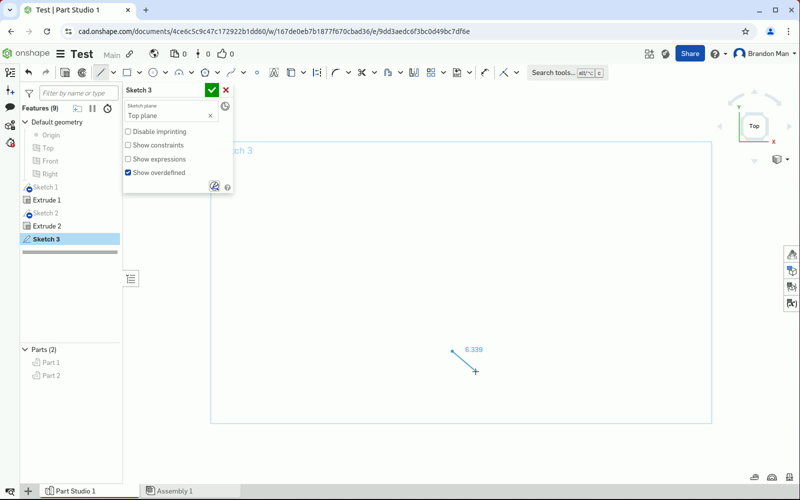
click(475, 371)
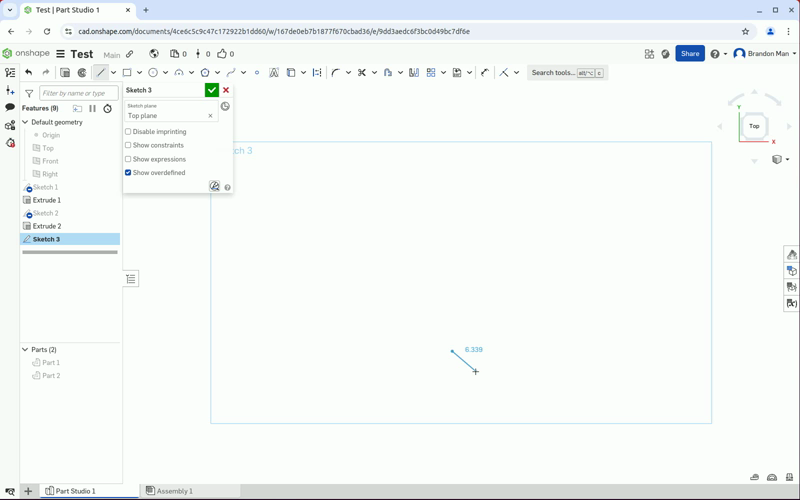
key_up(shift)
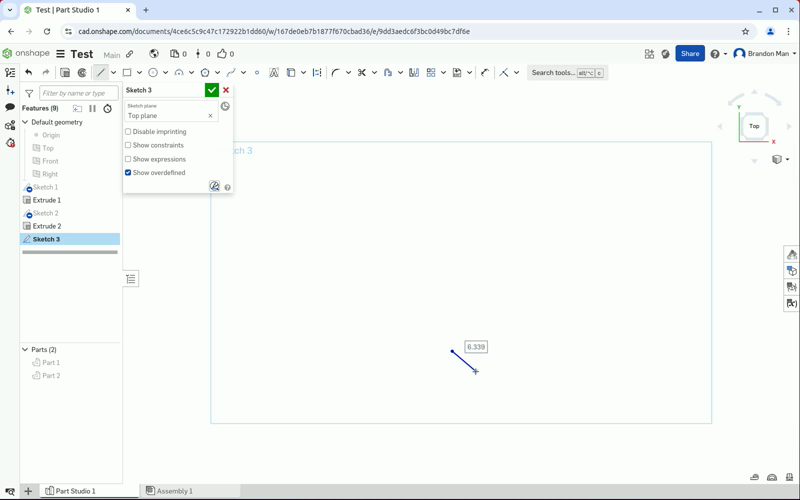
key_down(shift)
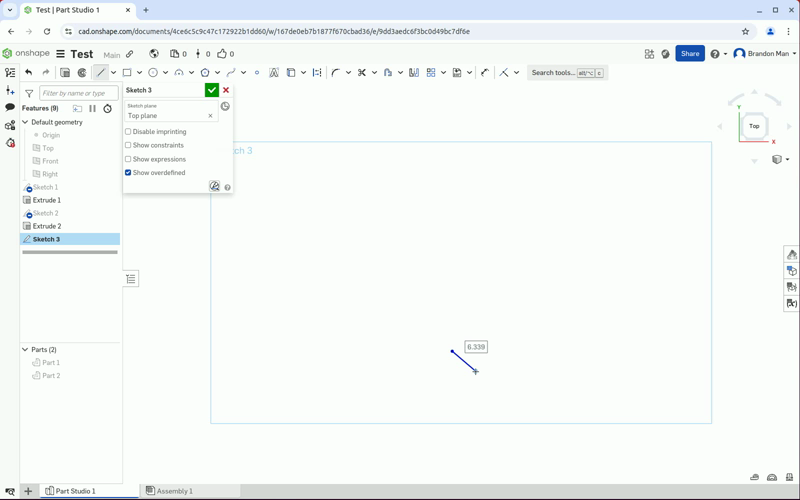
mouse_move(505, 371)
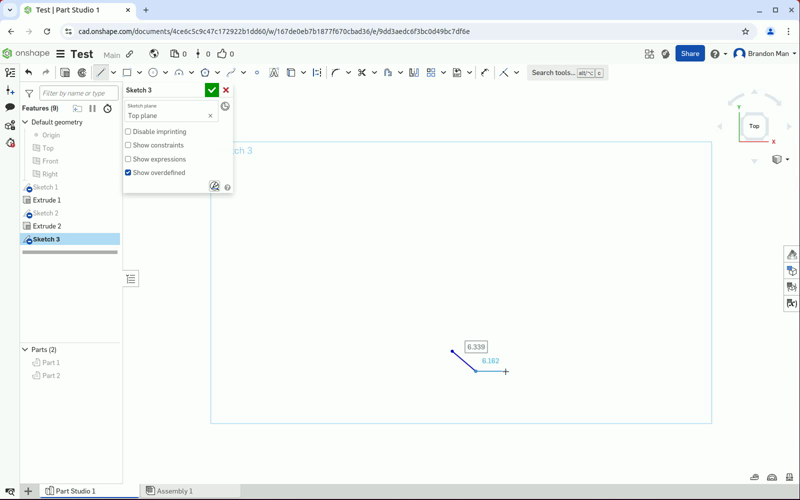
mouse_move(490, 375)
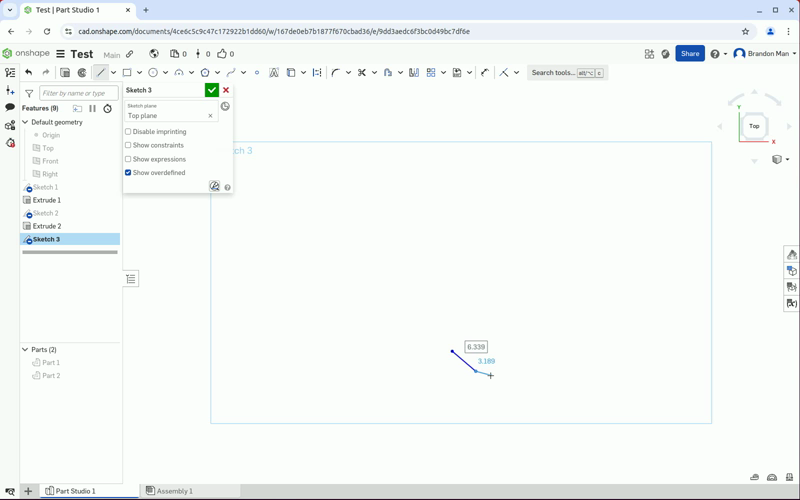
click(490, 375)
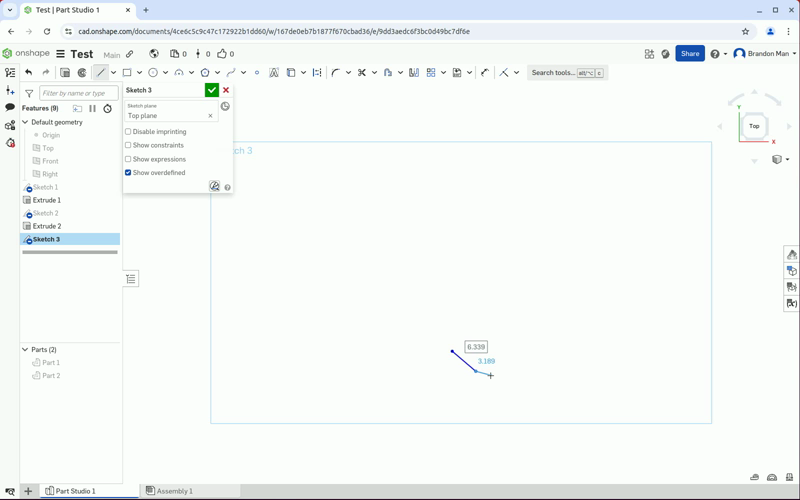
key_up(shift)
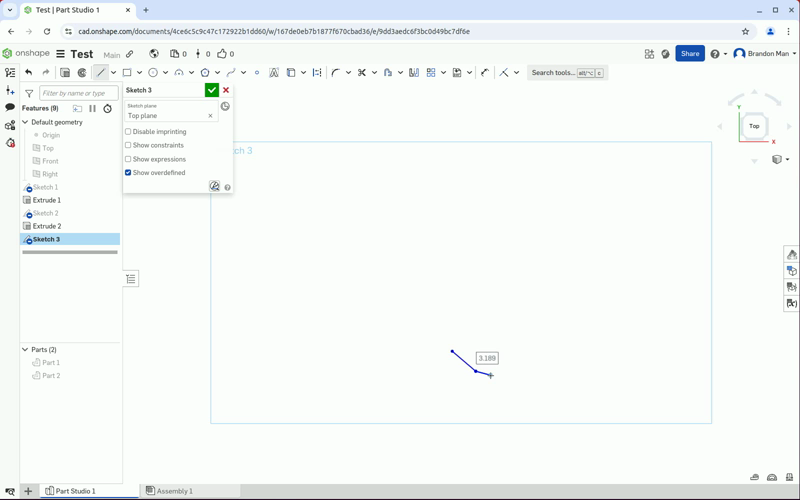
key_down(shift)
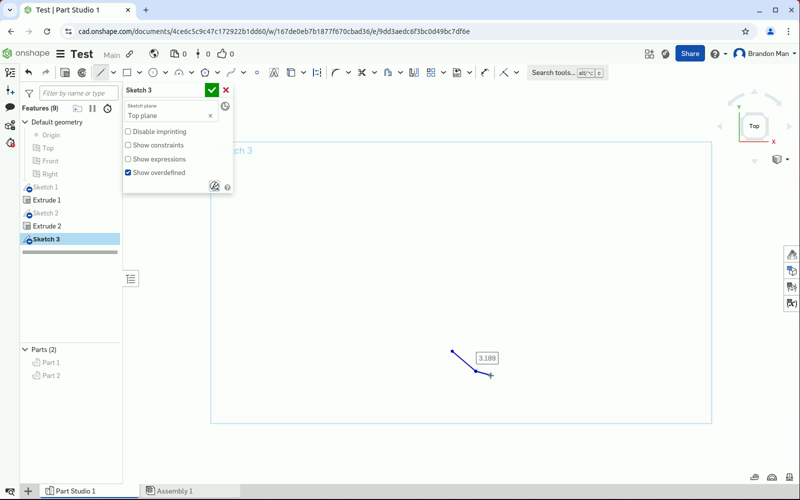
mouse_move(520, 375)
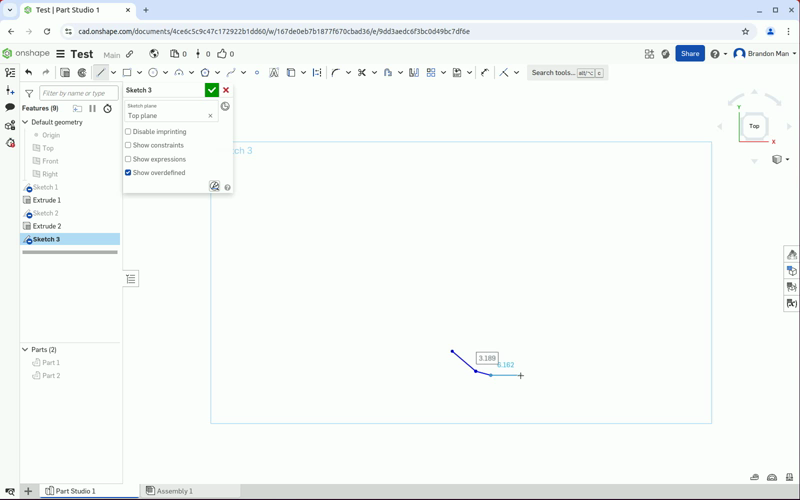
mouse_move(502, 326)
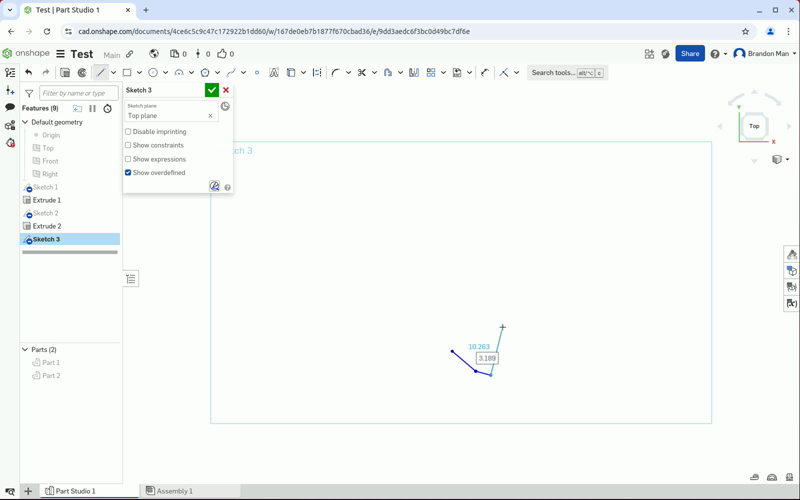
click(502, 326)
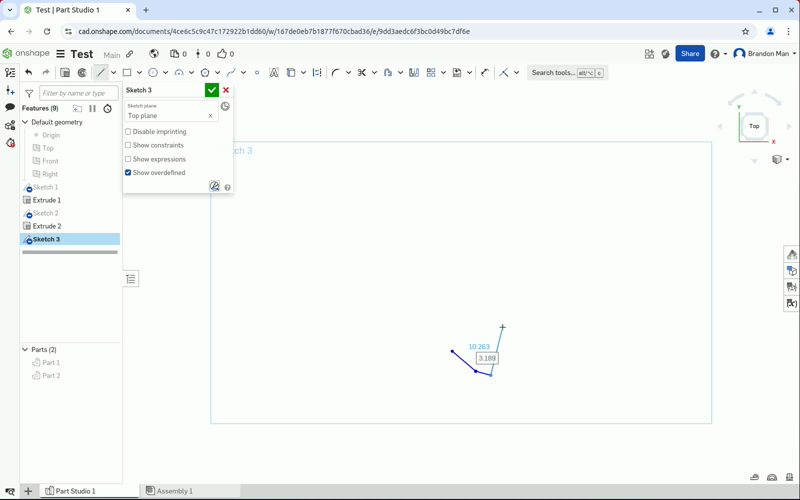
key_up(shift)
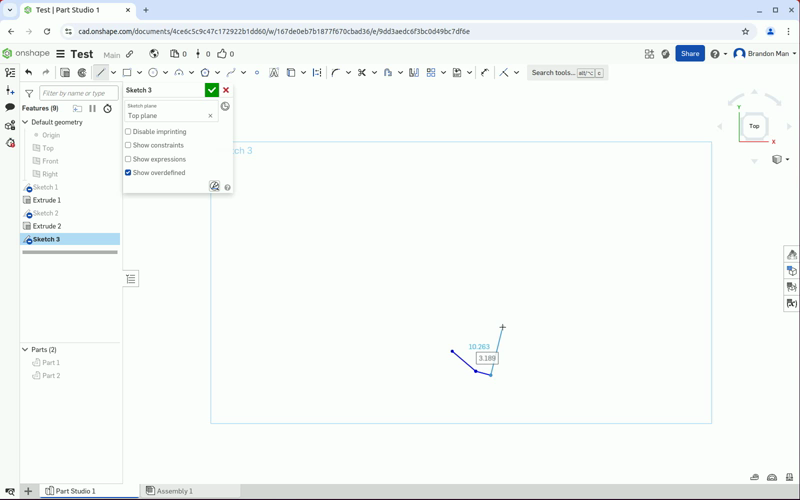
key_down(shift)
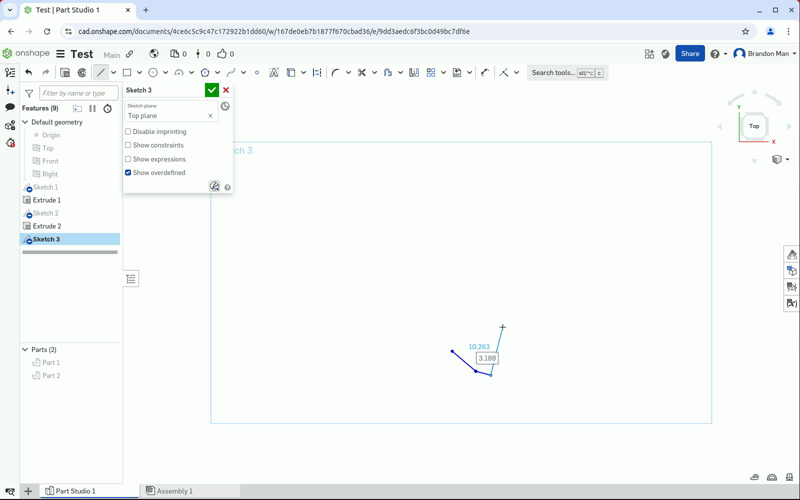
mouse_move(532, 326)
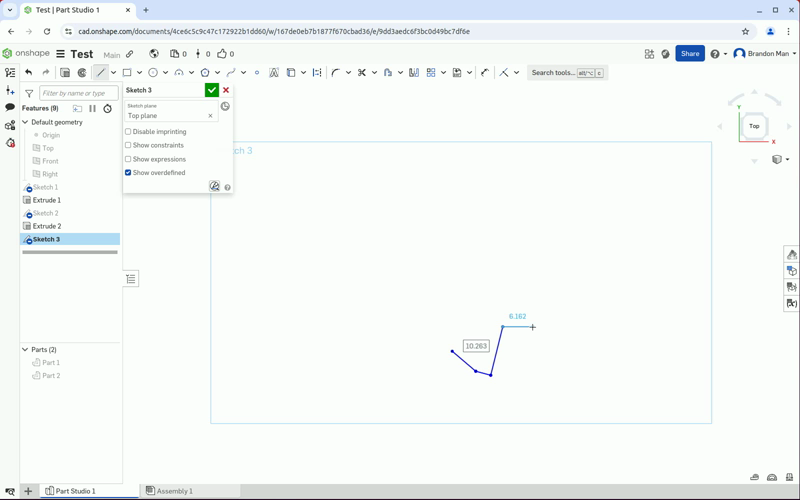
mouse_move(454, 333)
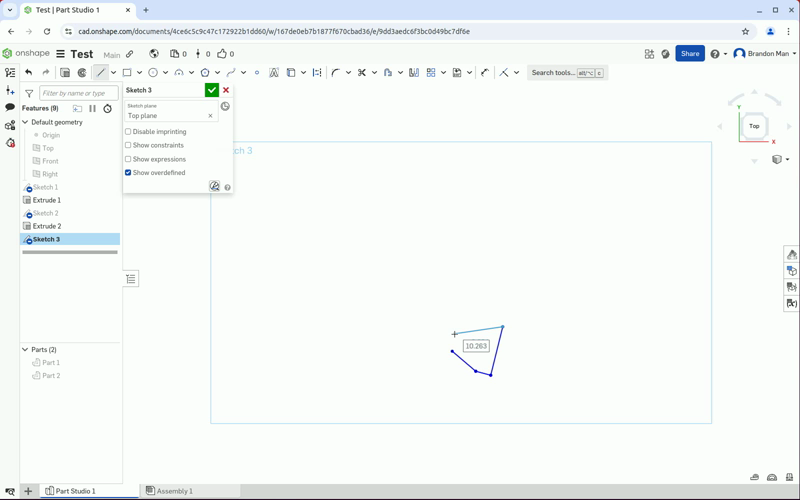
click(454, 333)
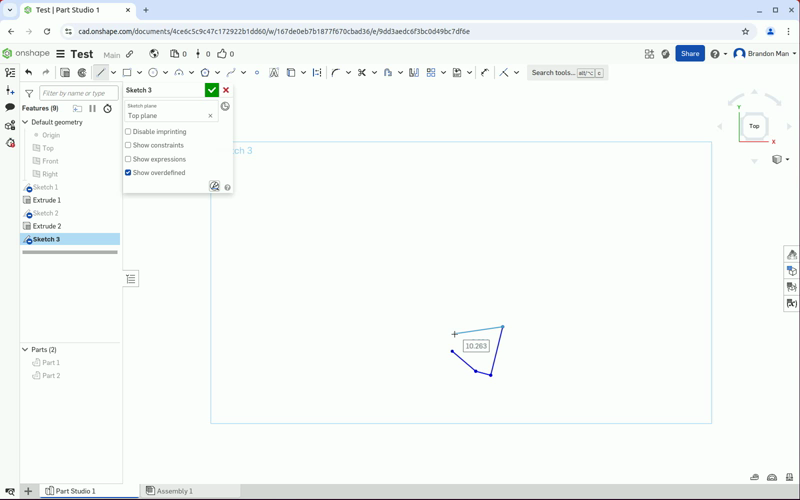
key_up(shift)
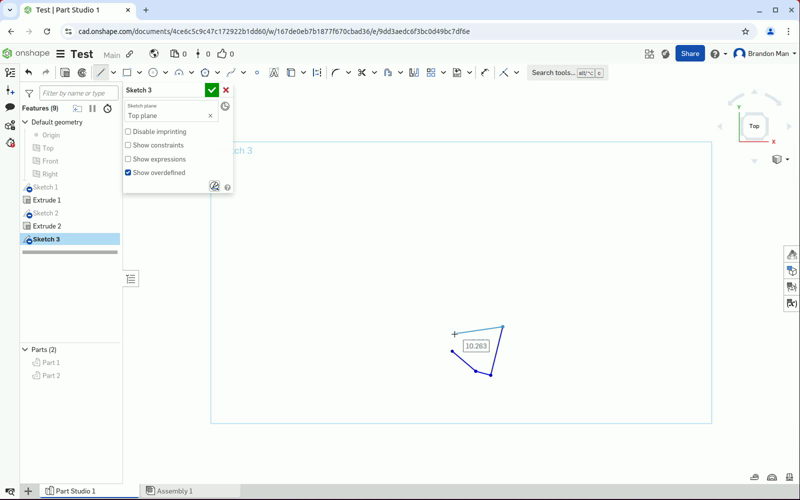
mouse_move(484, 333)
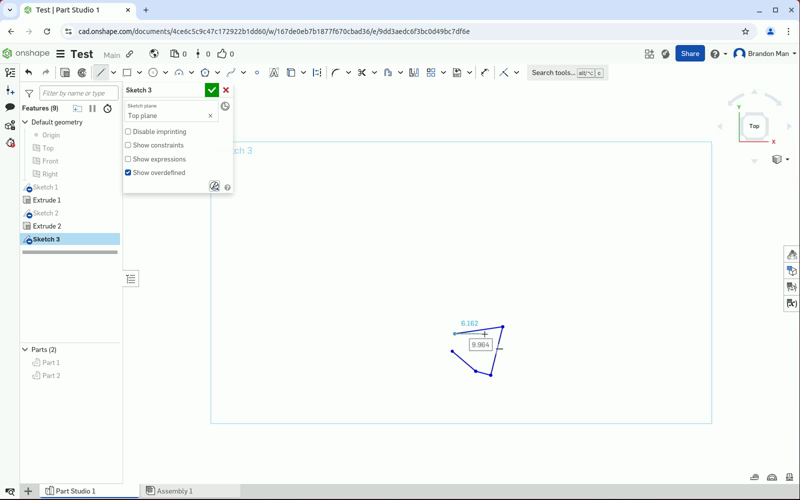
key_down(shift)
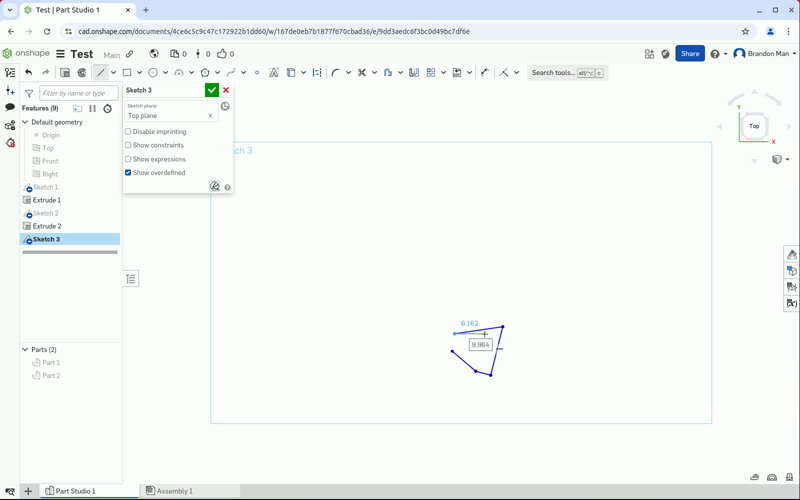
mouse_move(452, 351)
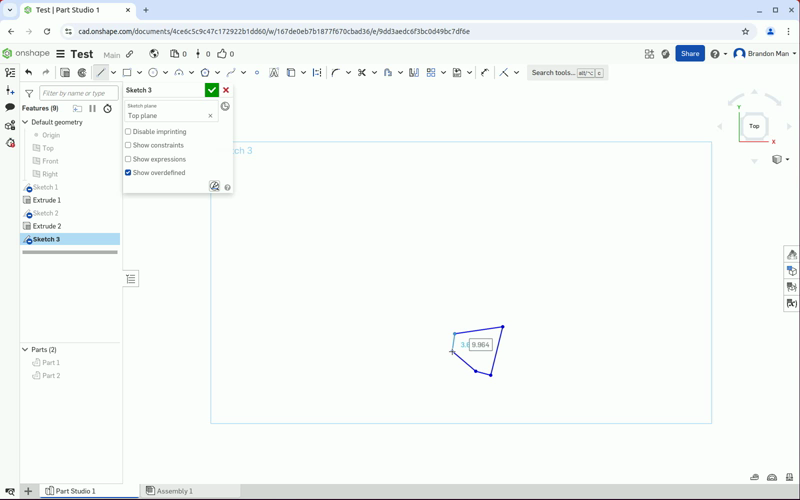
key_up(shift)
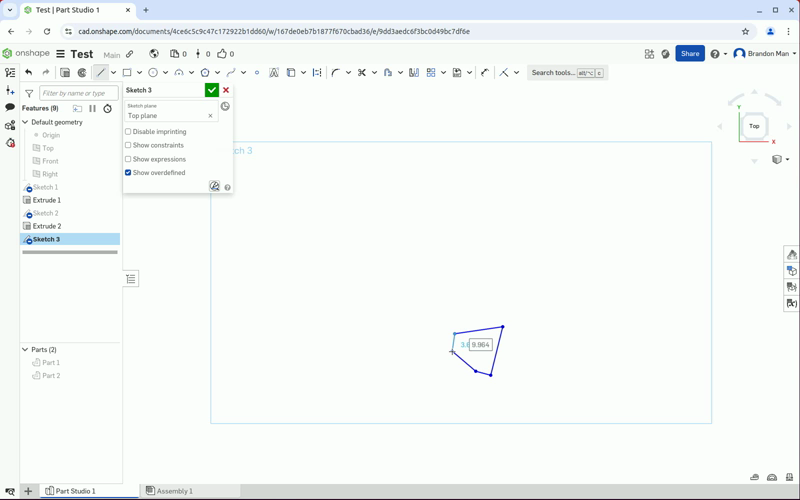
click(452, 351)
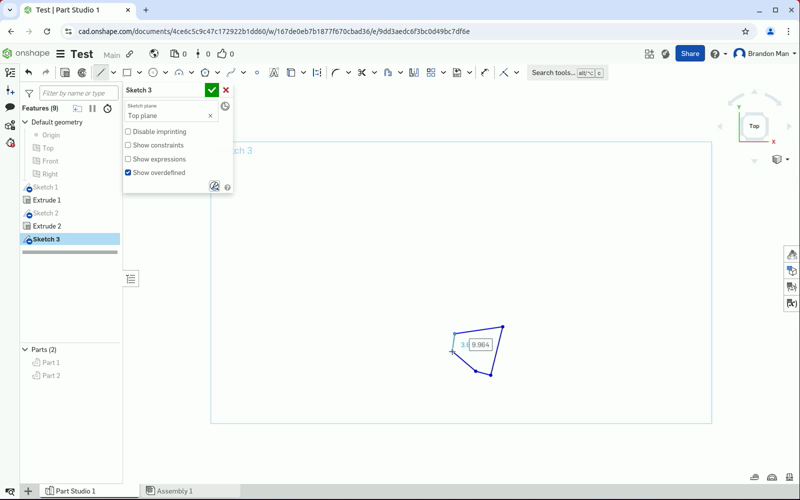
key(esc)
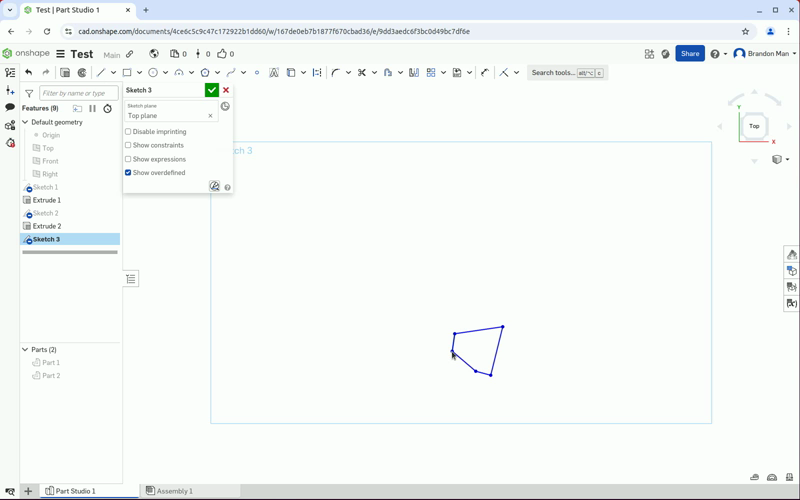
mouse_move(455, 351)
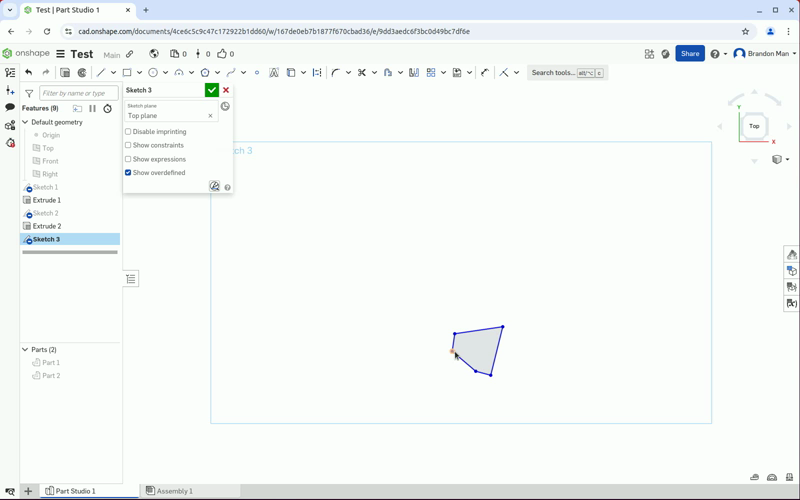
scroll(6)
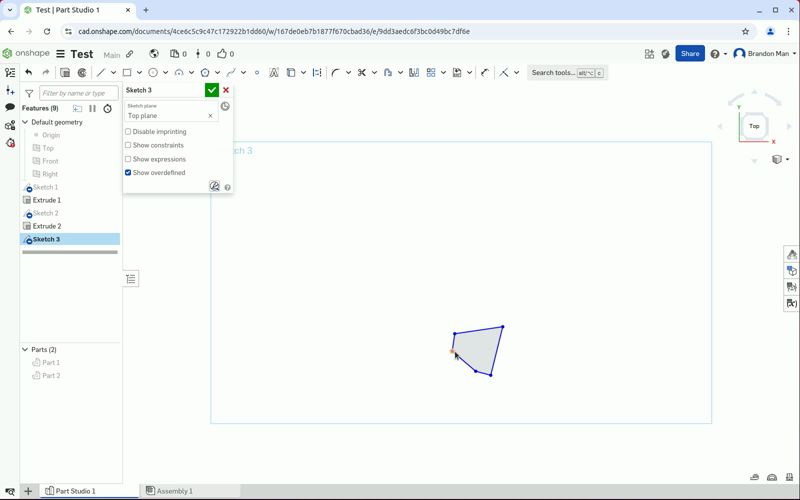
scroll(6)
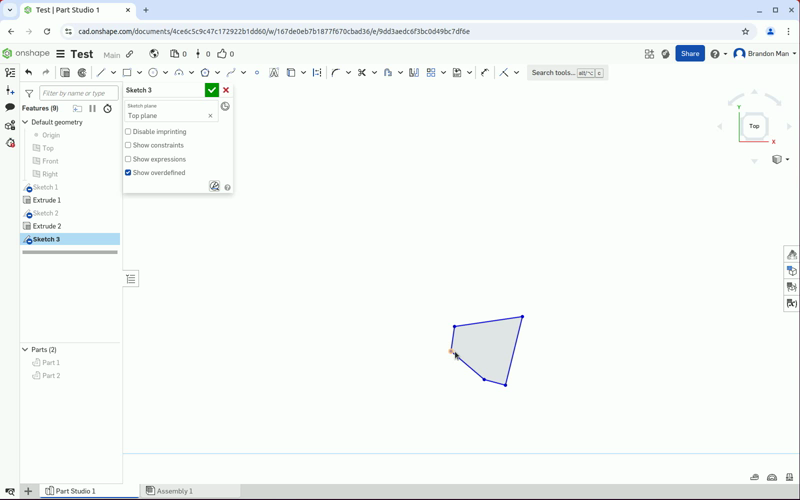
scroll(6)
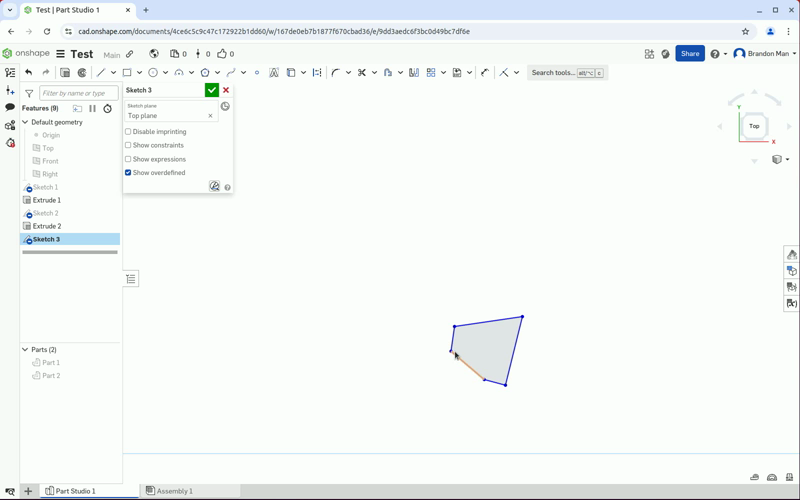
scroll(6)
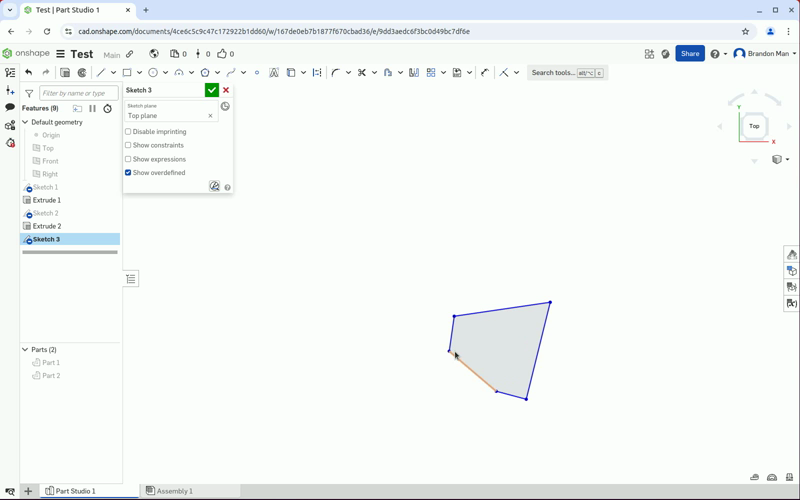
scroll(6)
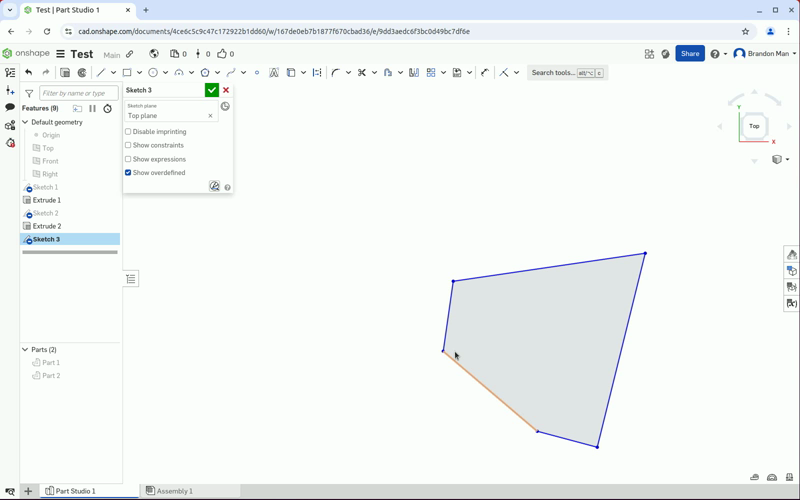
scroll(6)
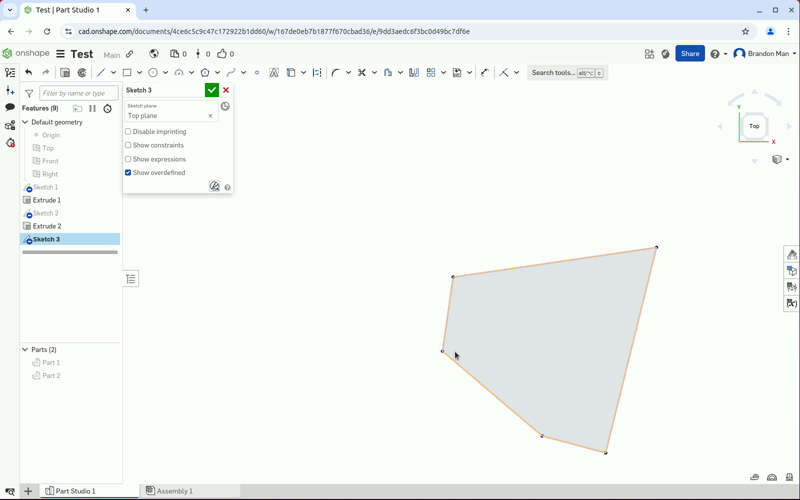
scroll(6)
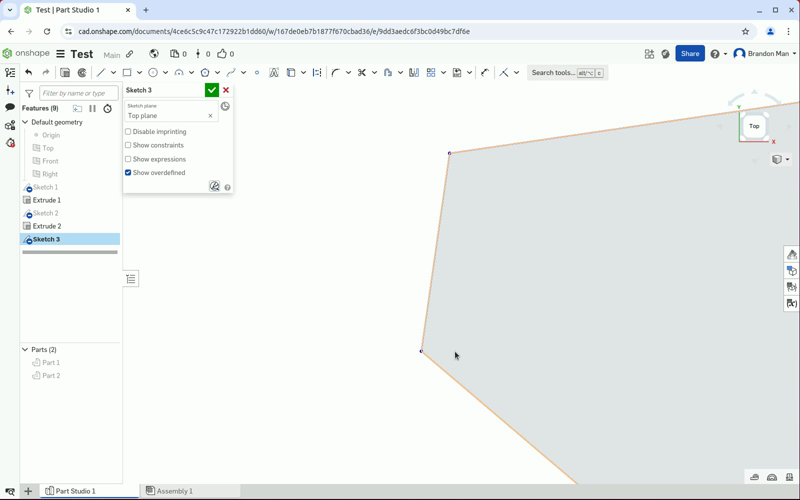
click(455, 351)
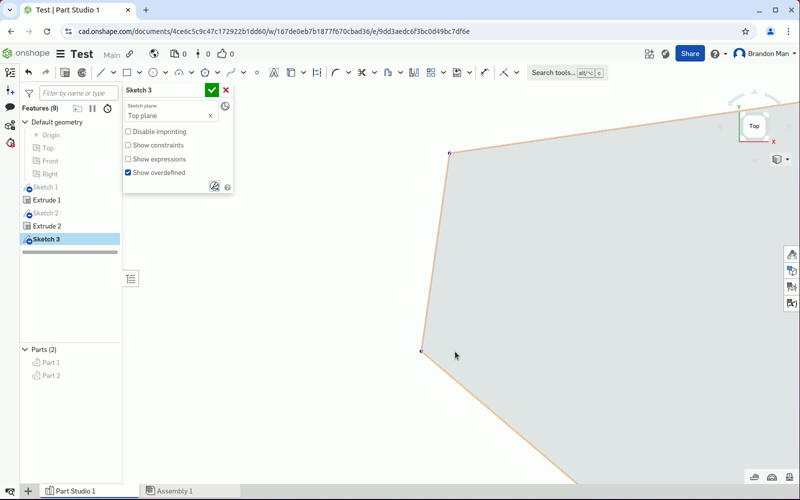
scroll(-6)
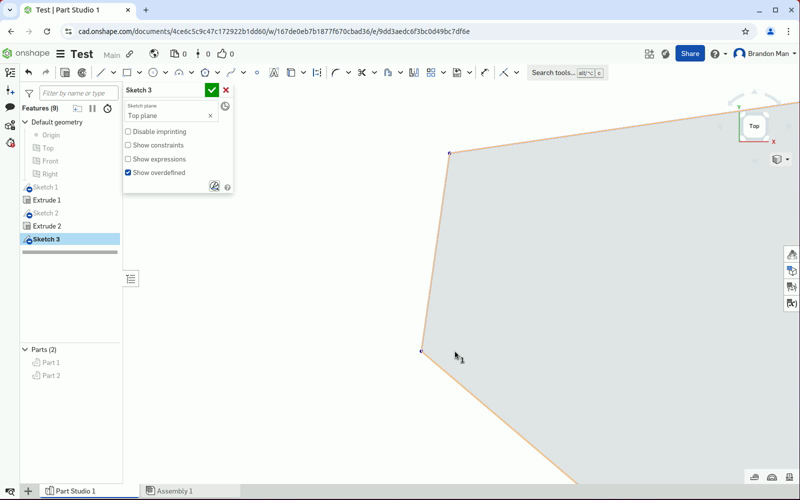
scroll(-6)
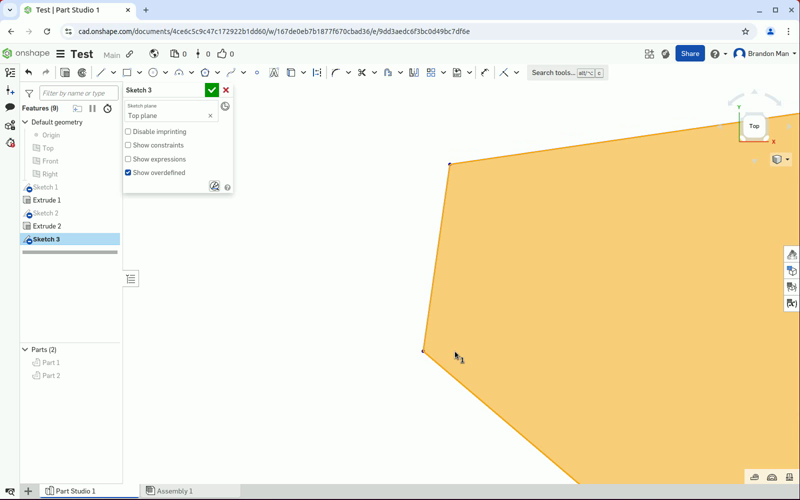
scroll(-6)
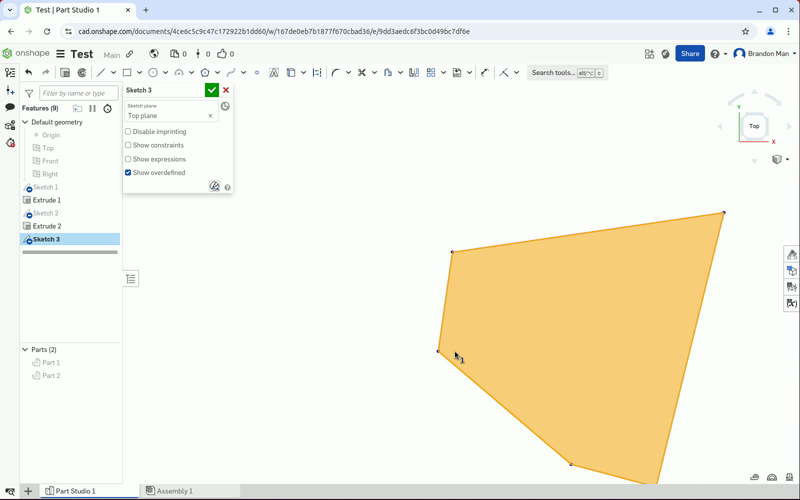
scroll(-6)
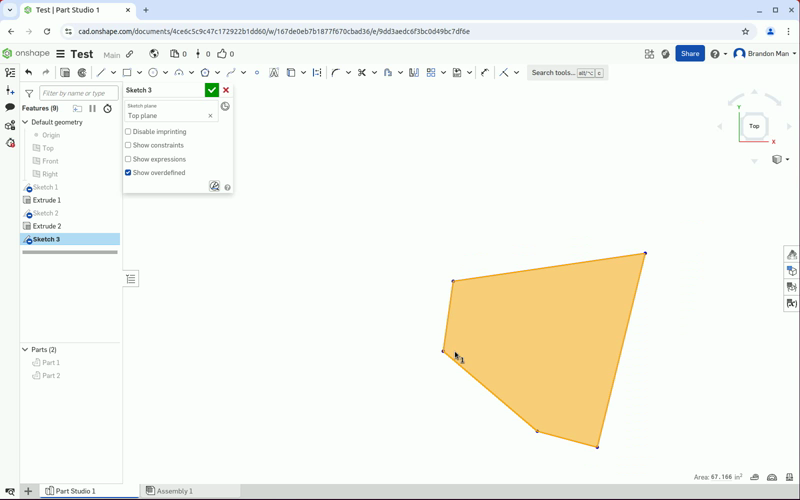
scroll(-6)
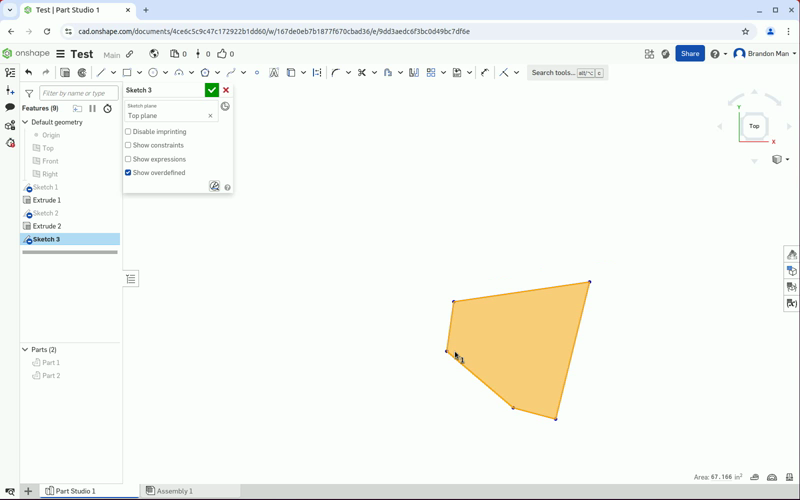
scroll(-6)
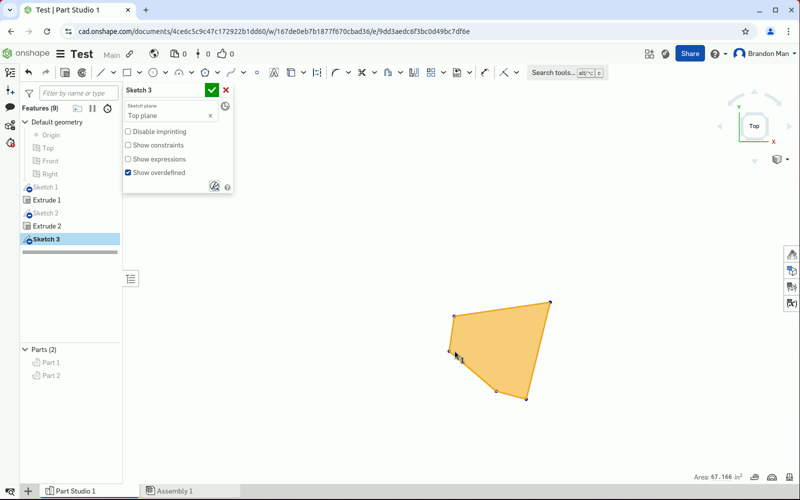
scroll(-6)
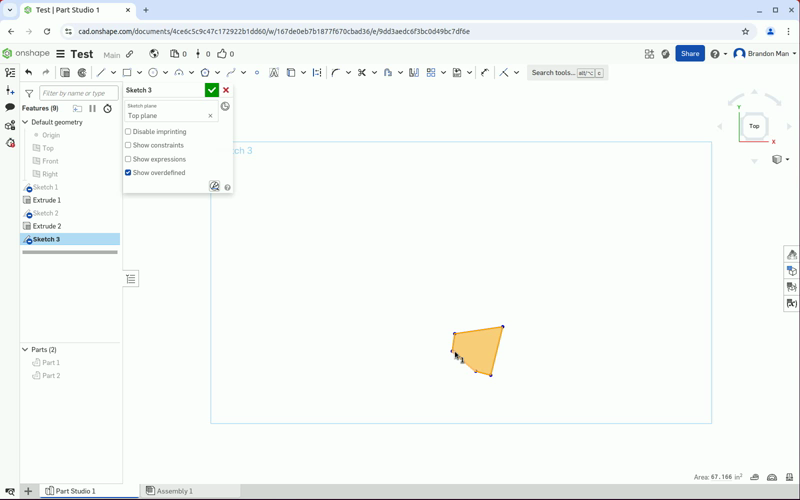
mouse_move(73, 352)
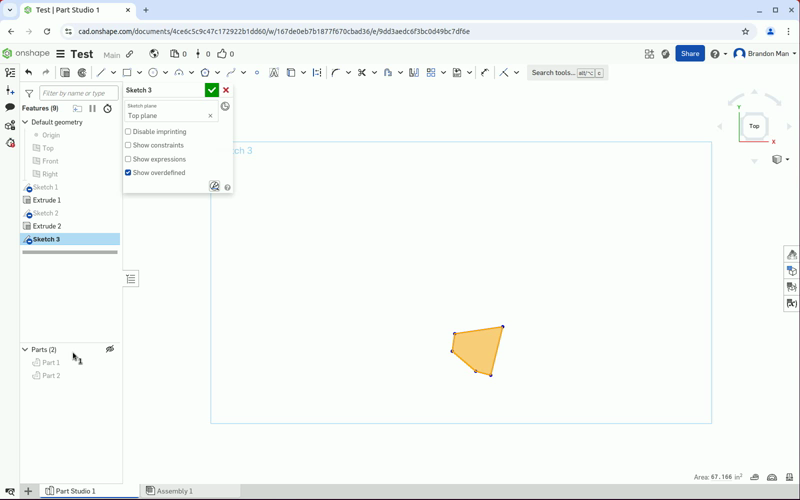
key(shift+y)
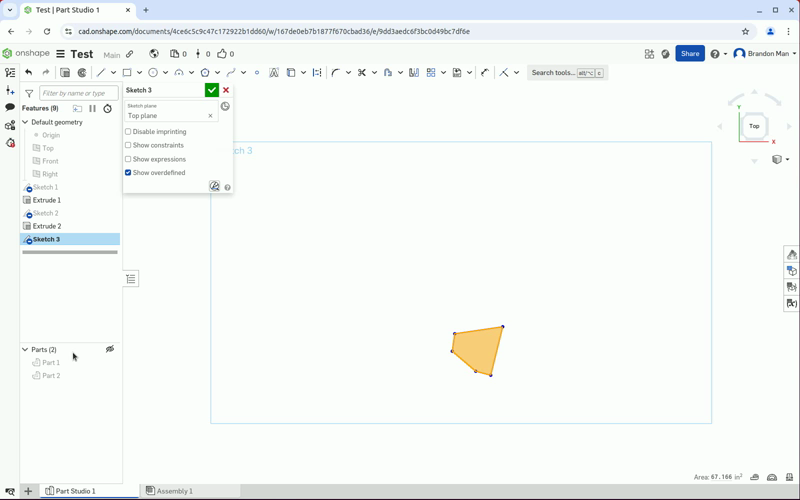
key(shift+e)
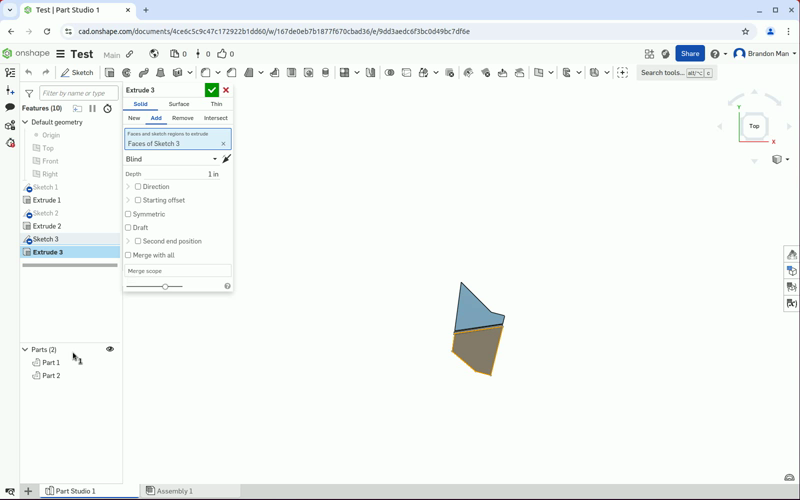
mouse_move(143, 106)
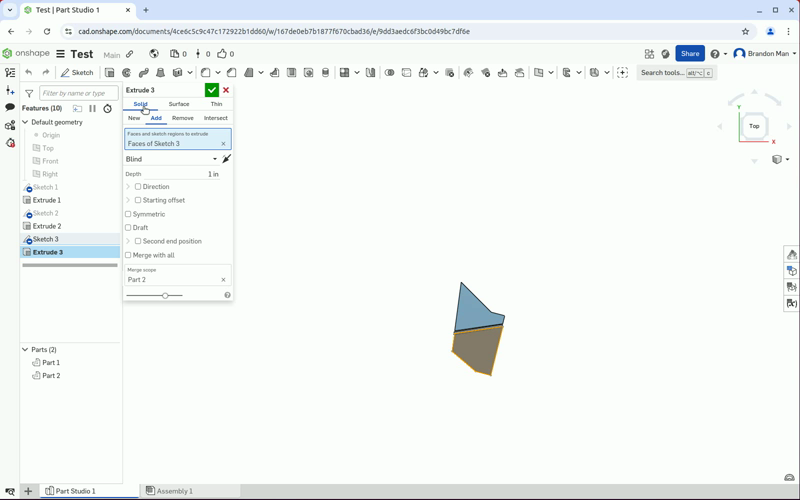
click(143, 106)
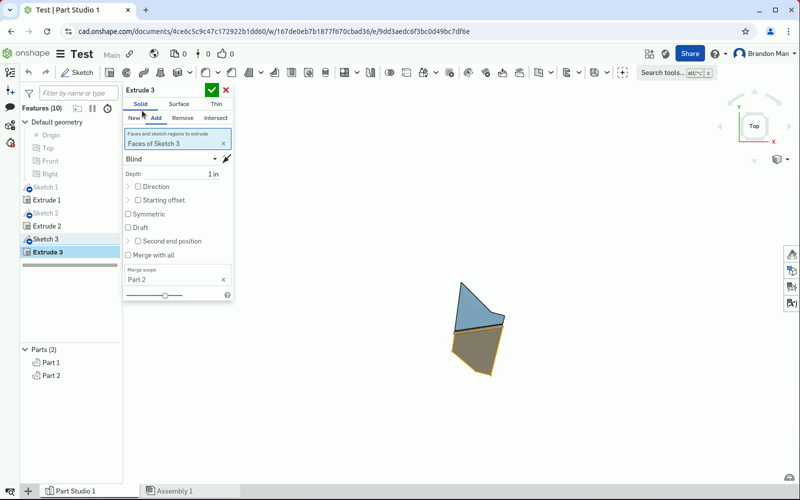
mouse_move(137, 120)
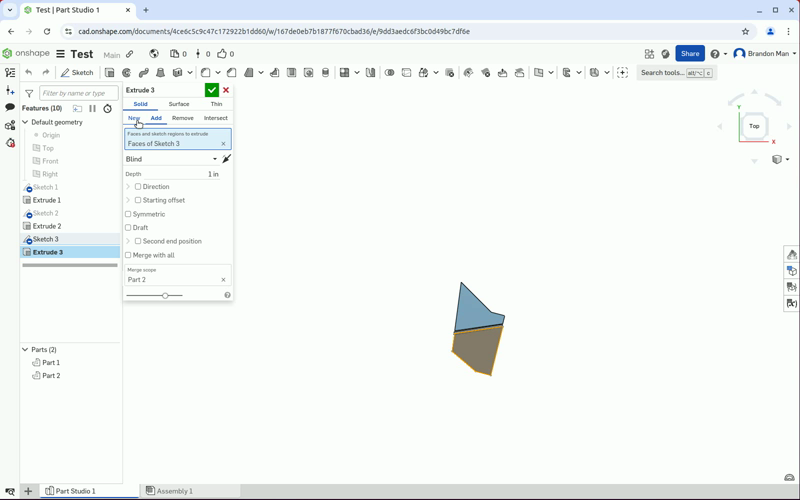
click(137, 120)
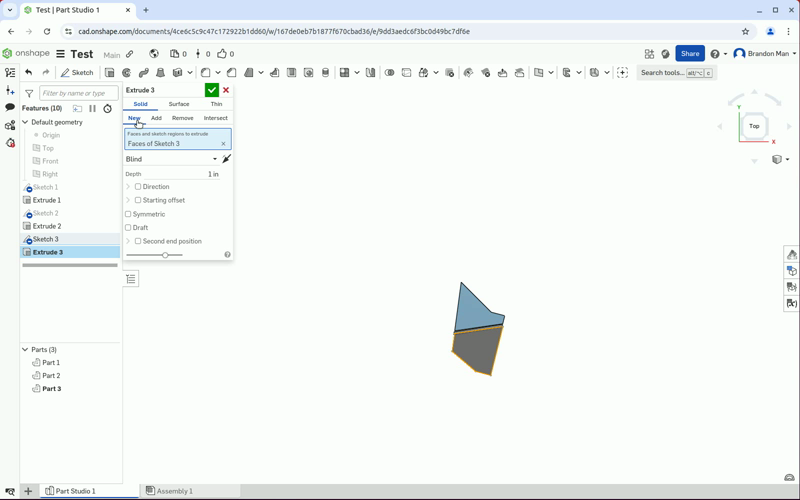
key(tab, 4)
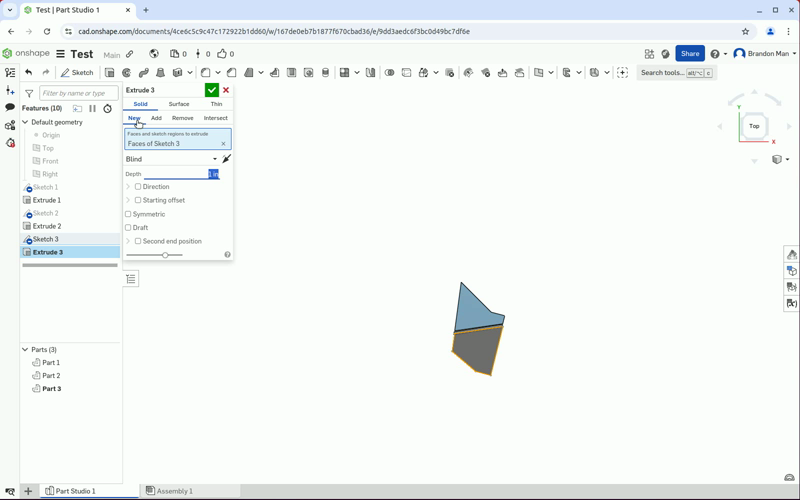
text(-0.241)
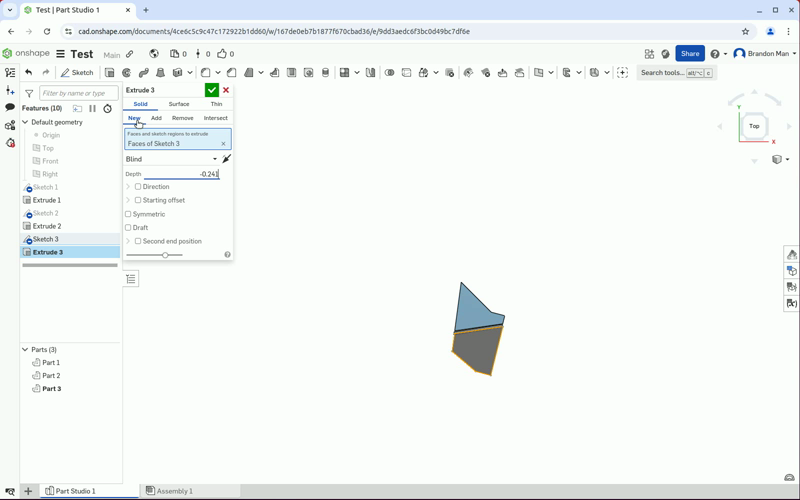
key(enter)
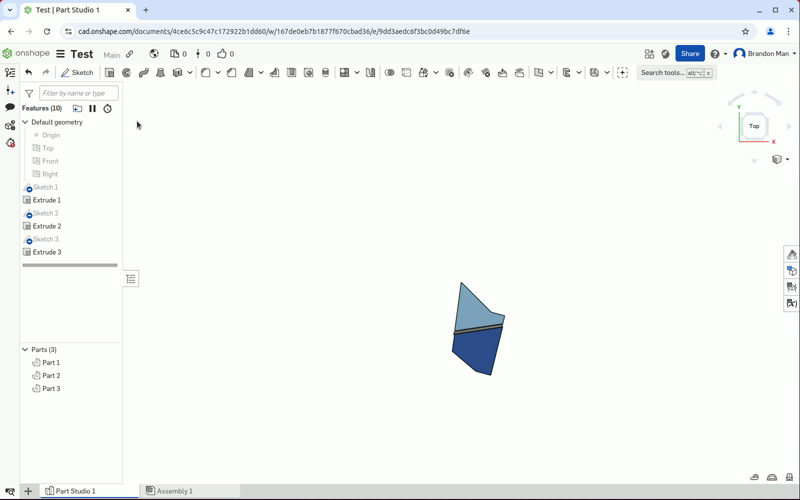
key(shift+h)
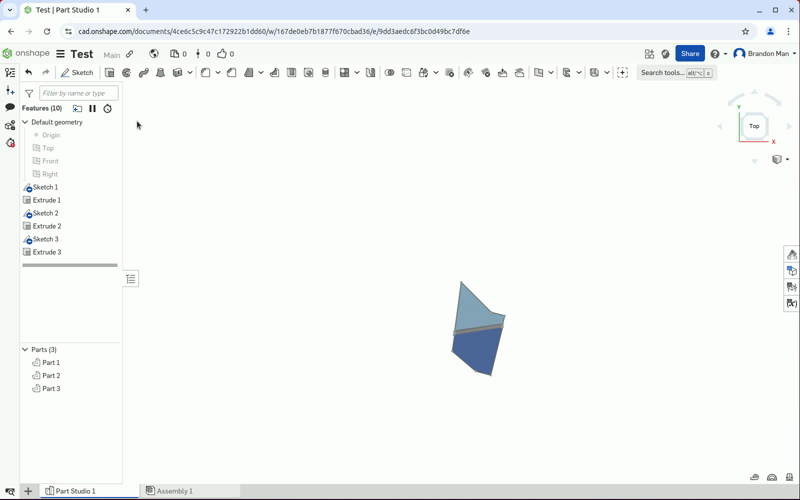
key(shift+h)
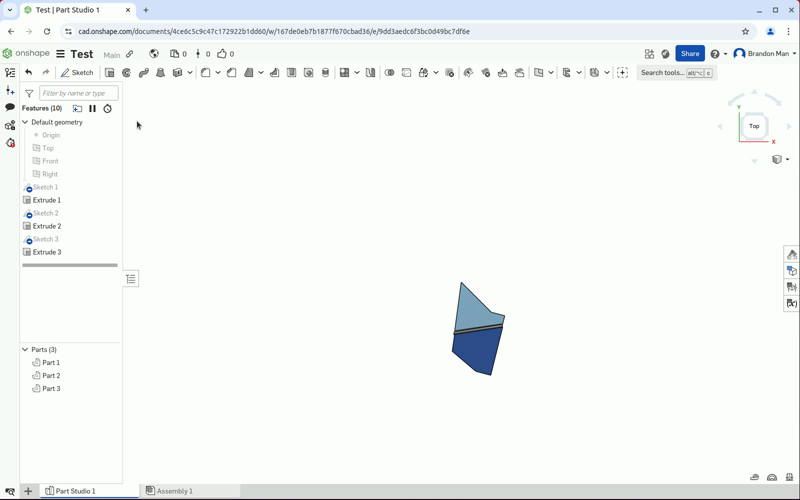
mouse_move(73, 189)
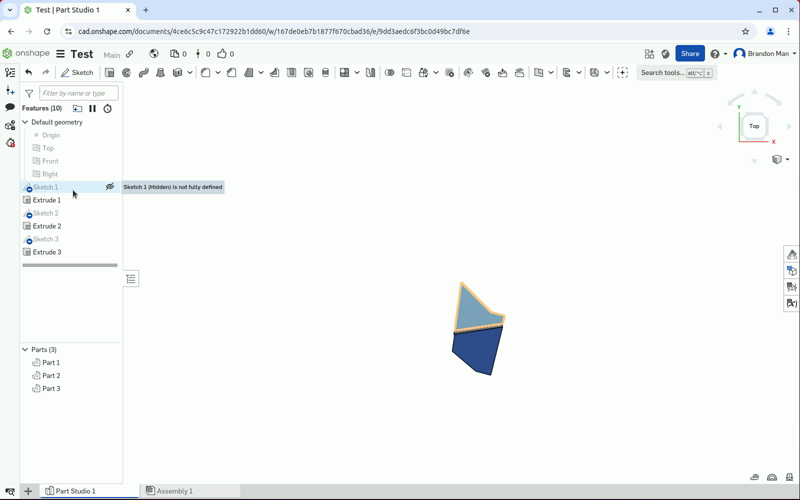
click(73, 189)
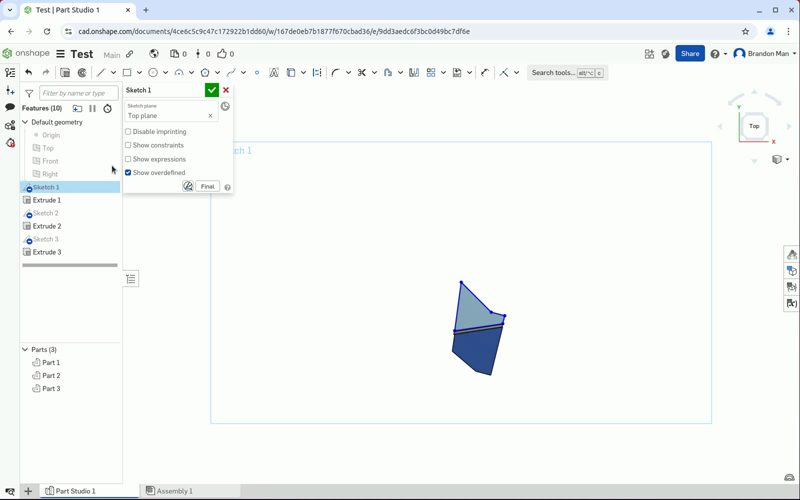
mouse_move(229, 92)
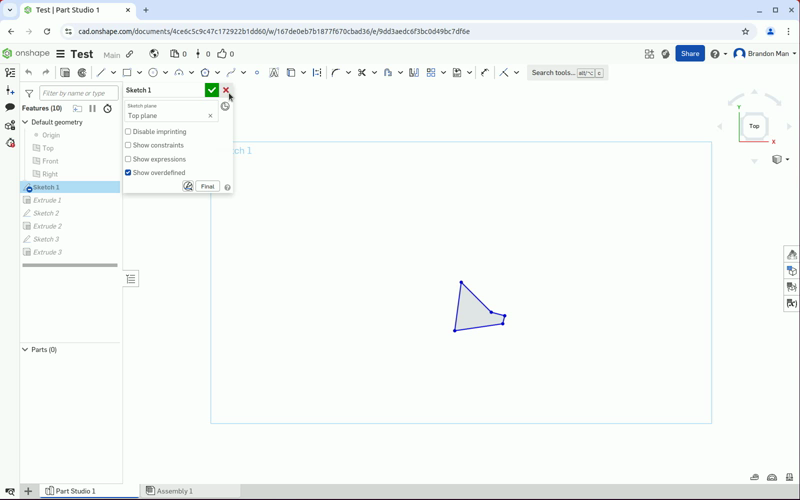
click(229, 92)
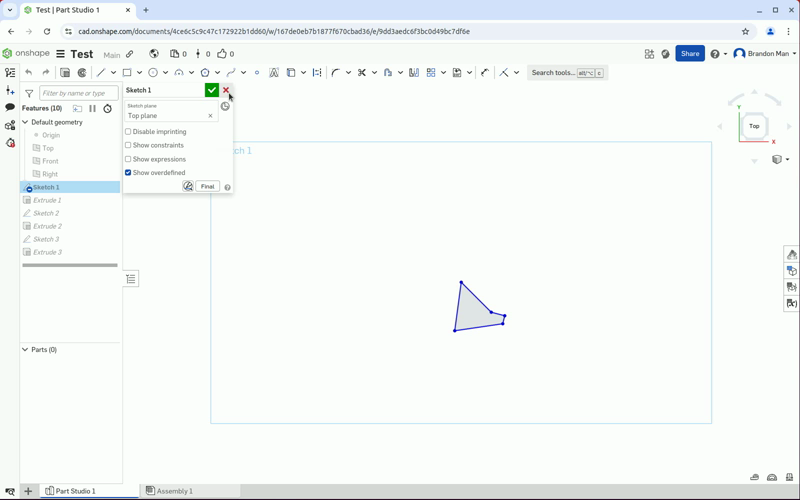
key(shift+s)
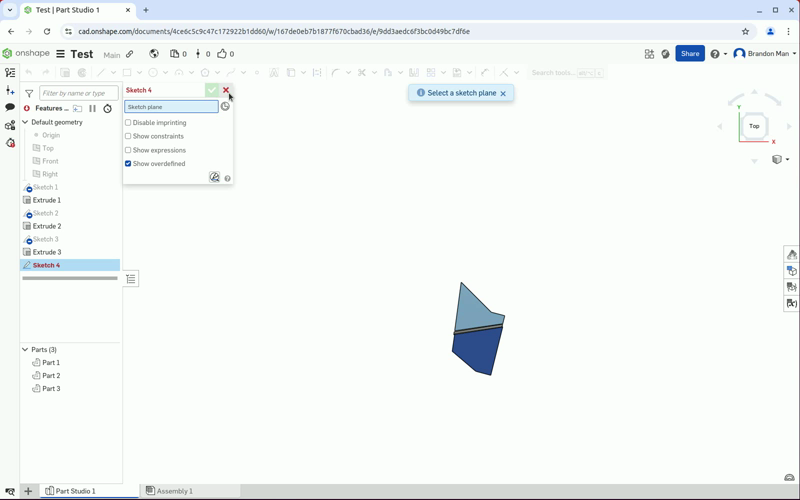
mouse_move(73, 150)
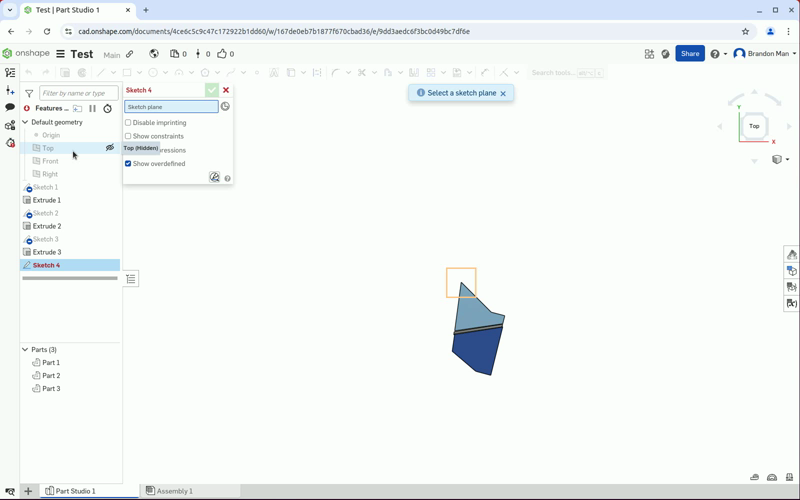
click(73, 150)
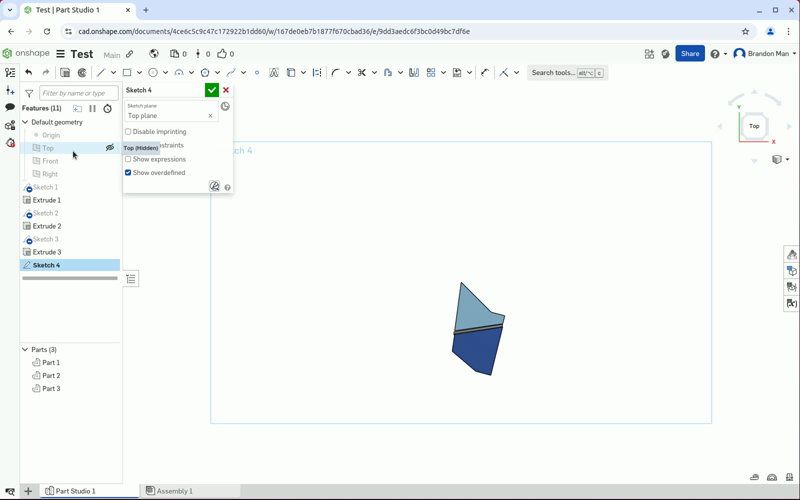
mouse_move(73, 352)
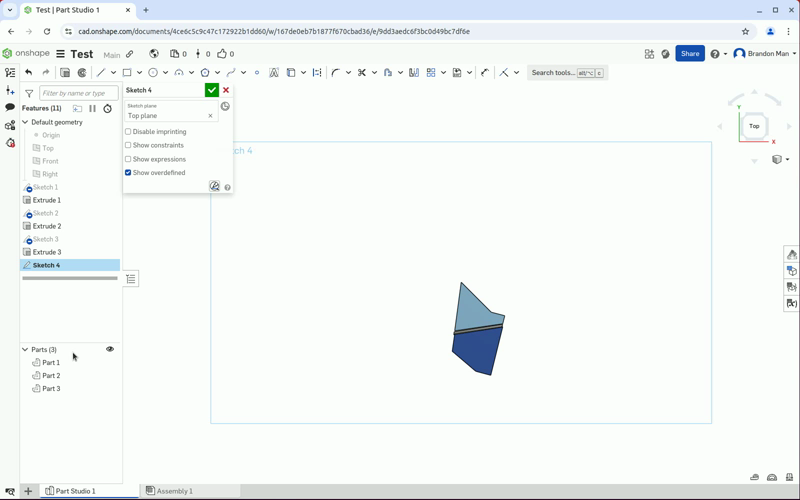
key(y)
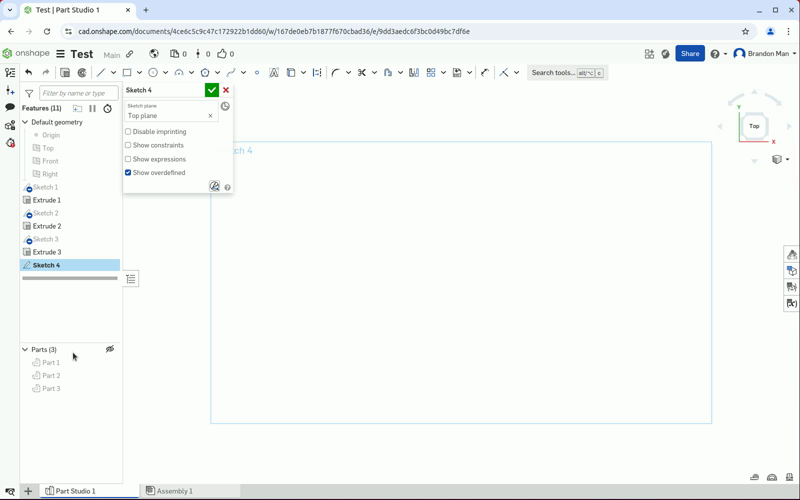
key(l)
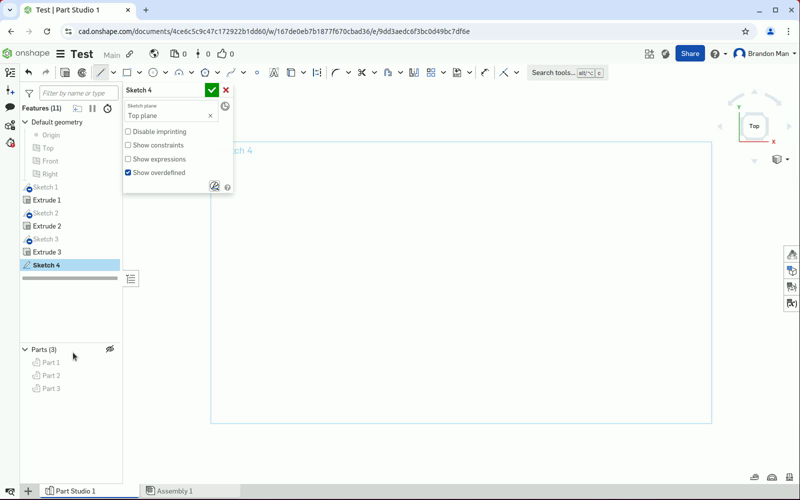
key_down(shift)
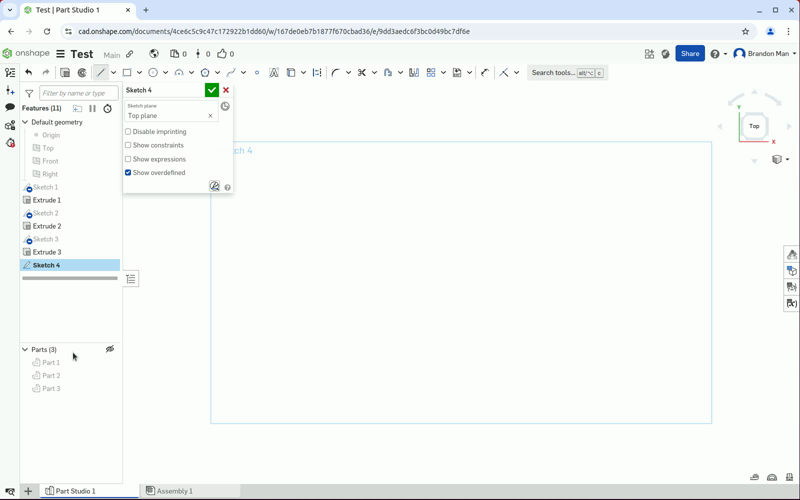
mouse_move(450, 365)
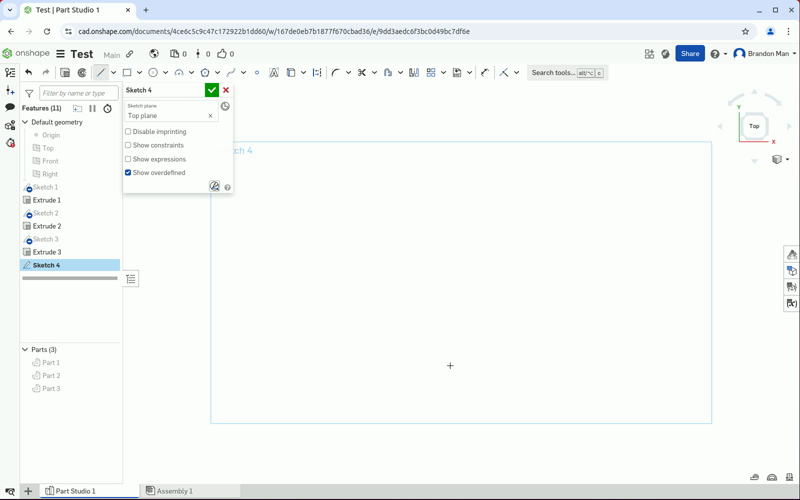
click(450, 365)
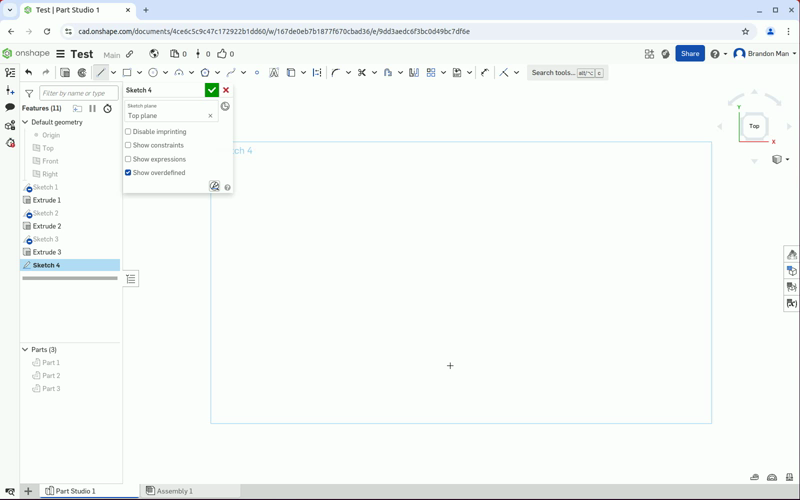
key_up(shift)
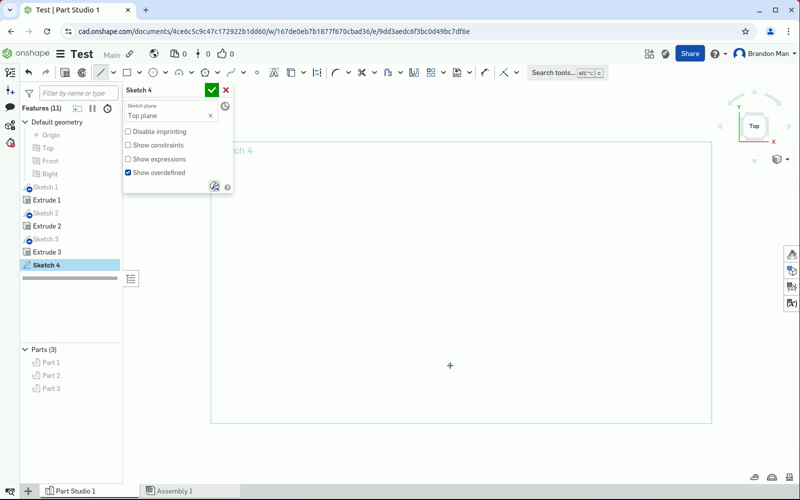
key_down(shift)
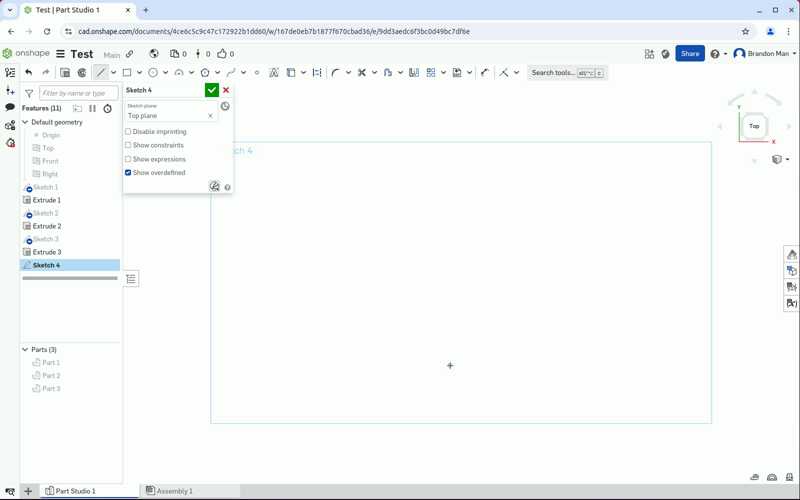
mouse_move(480, 365)
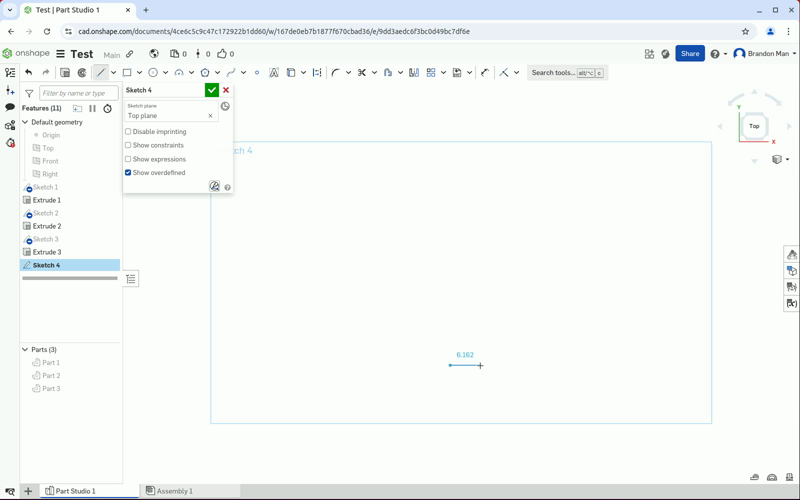
mouse_move(475, 371)
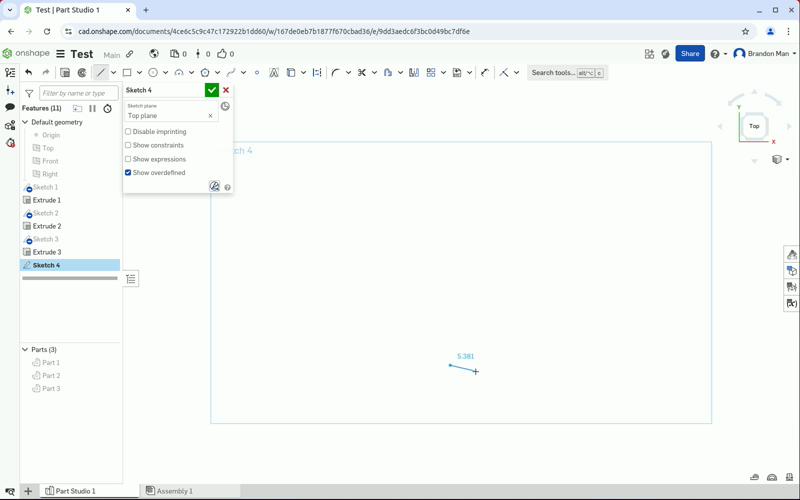
click(475, 371)
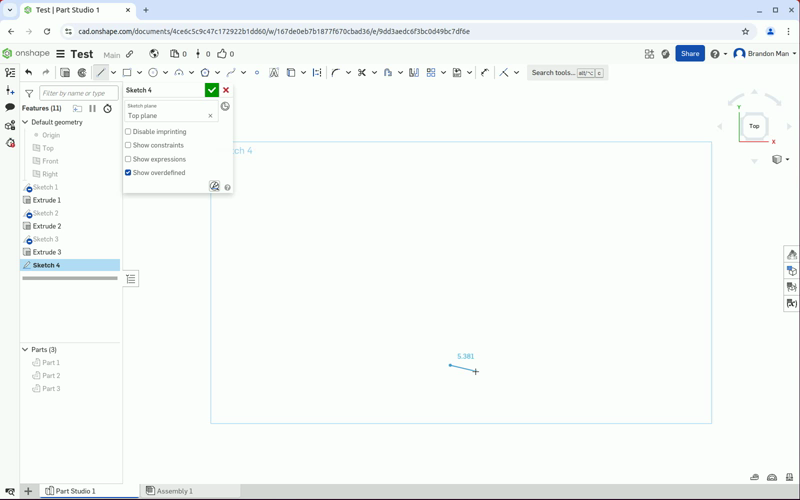
key_up(shift)
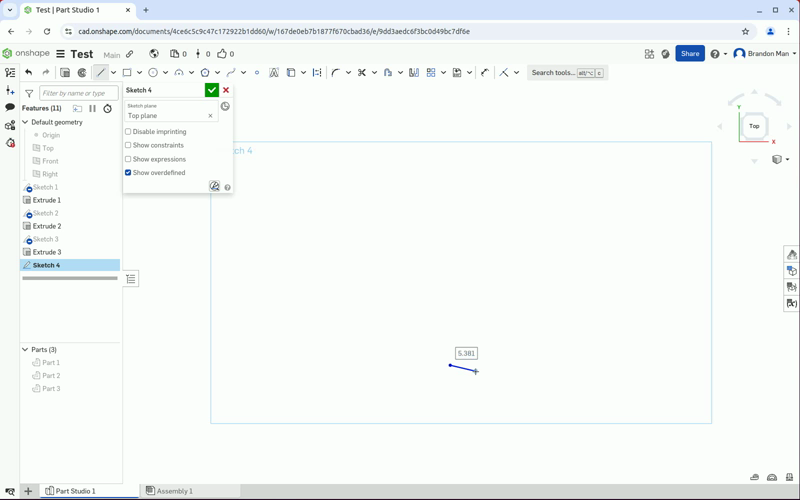
key_down(shift)
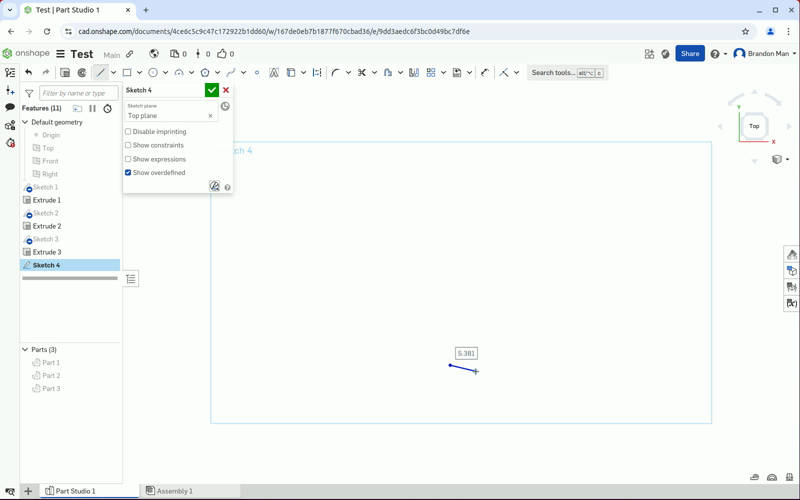
mouse_move(505, 371)
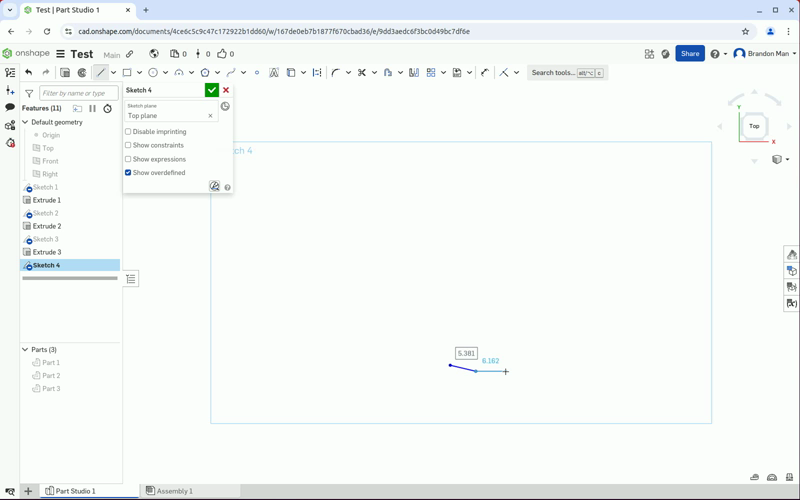
mouse_move(452, 349)
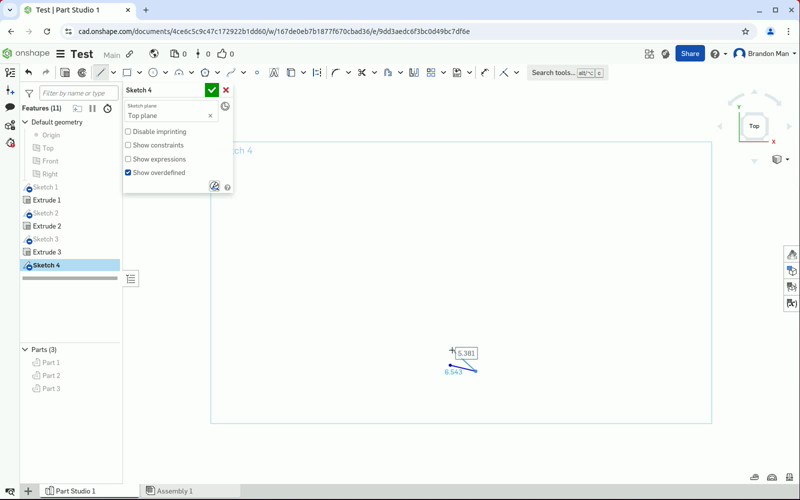
click(452, 349)
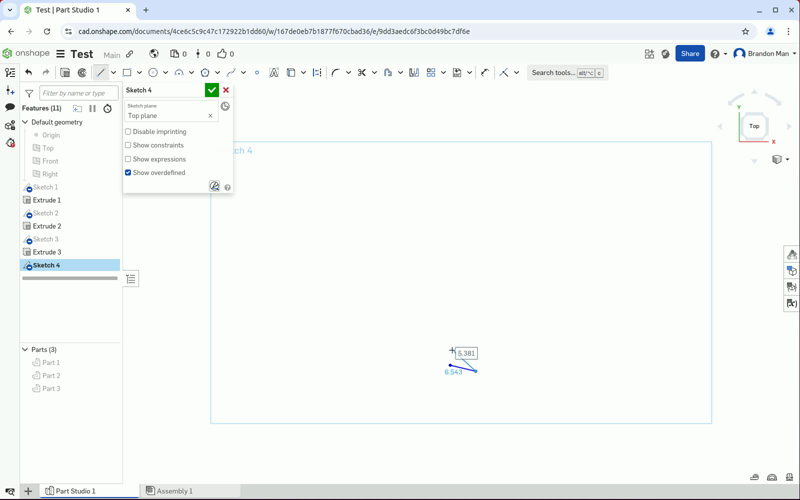
key_up(shift)
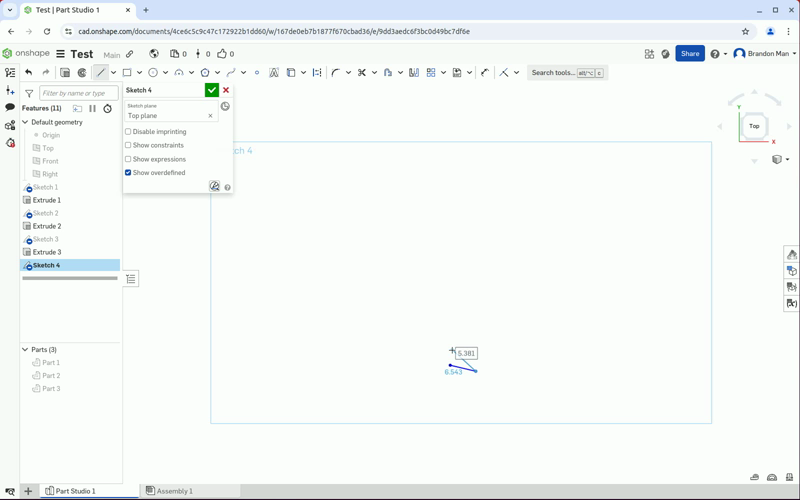
mouse_move(482, 349)
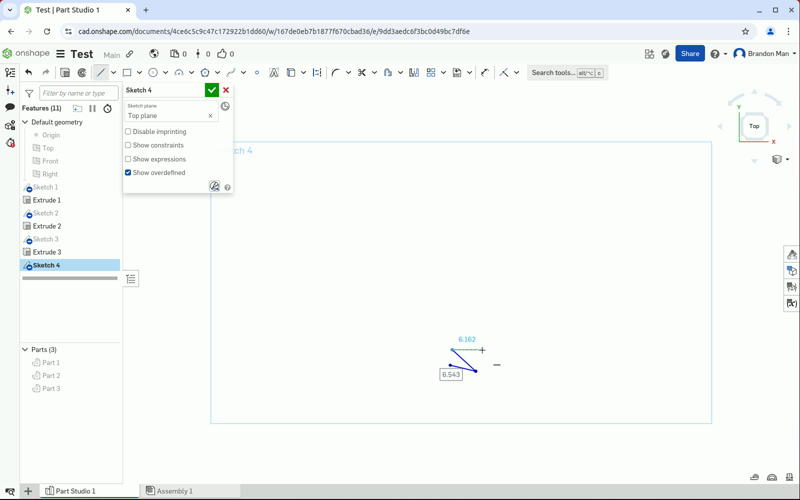
key_down(shift)
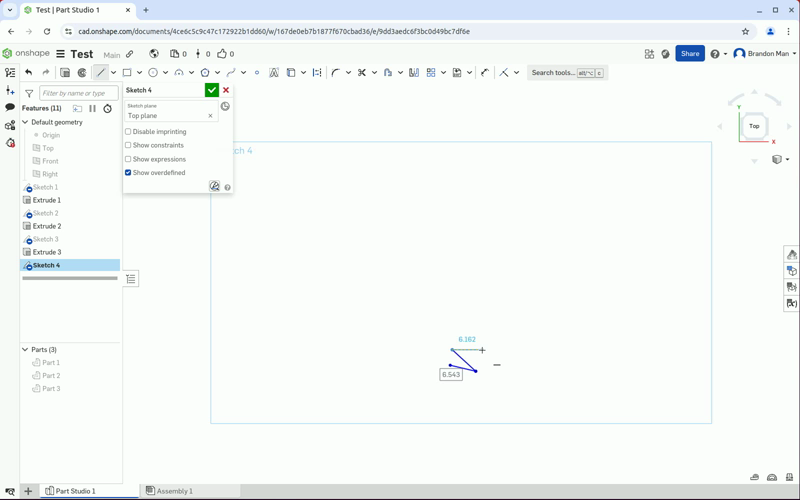
mouse_move(450, 365)
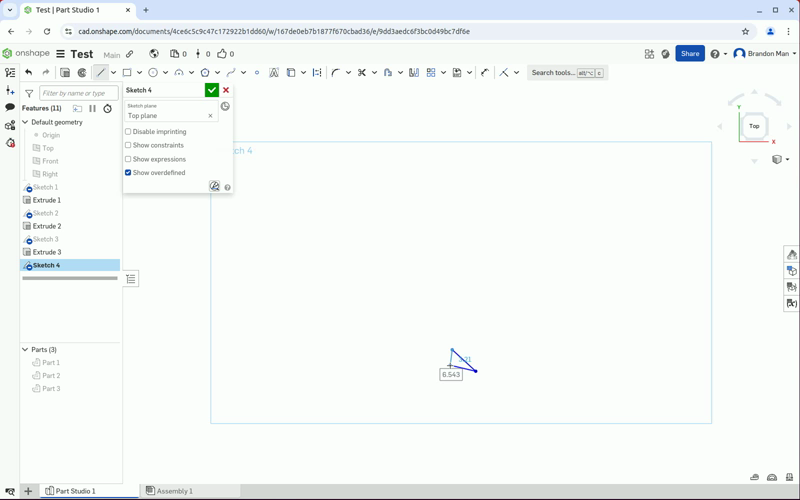
key_up(shift)
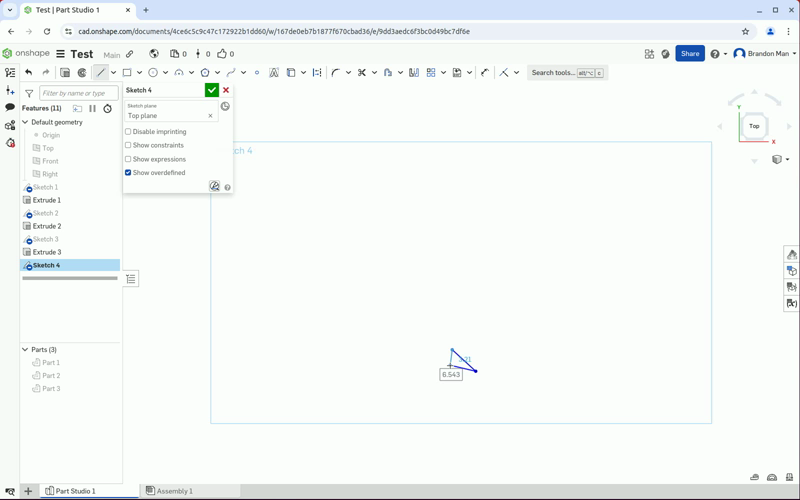
click(450, 365)
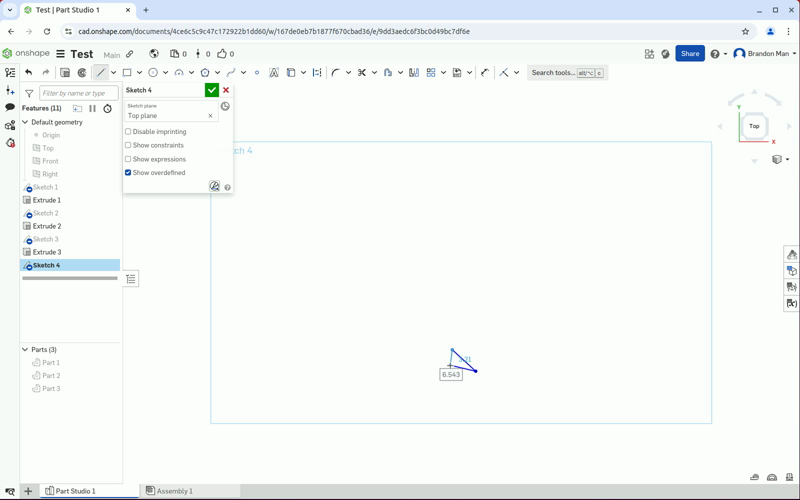
key(esc)
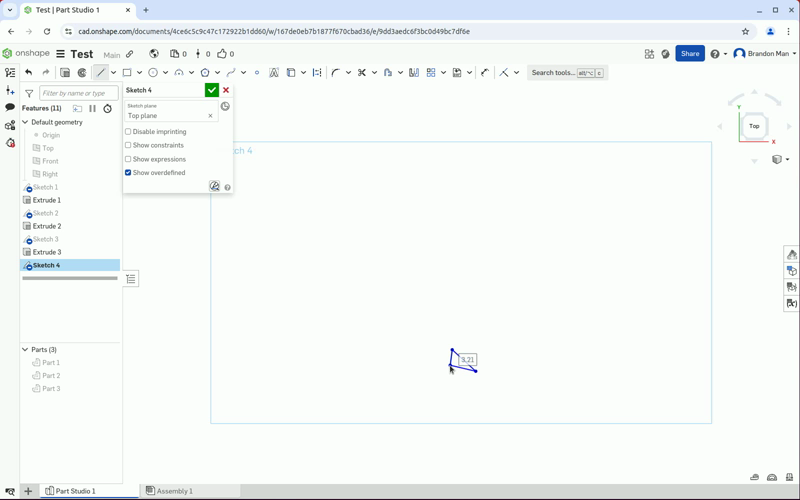
mouse_move(462, 362)
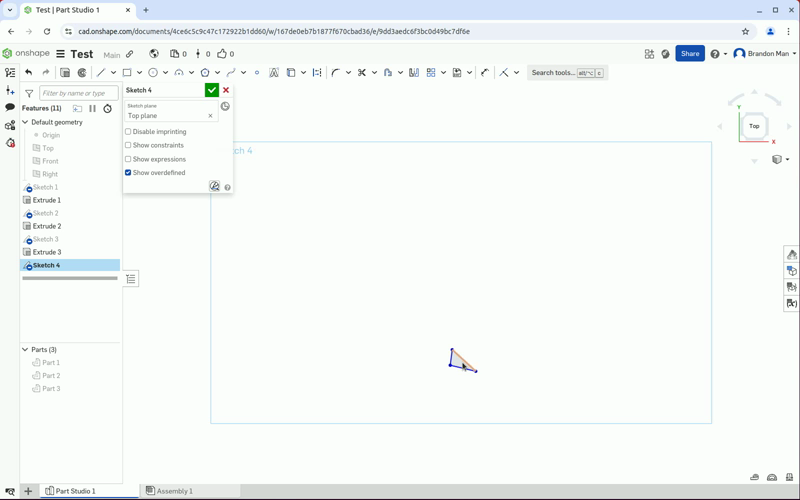
scroll(6)
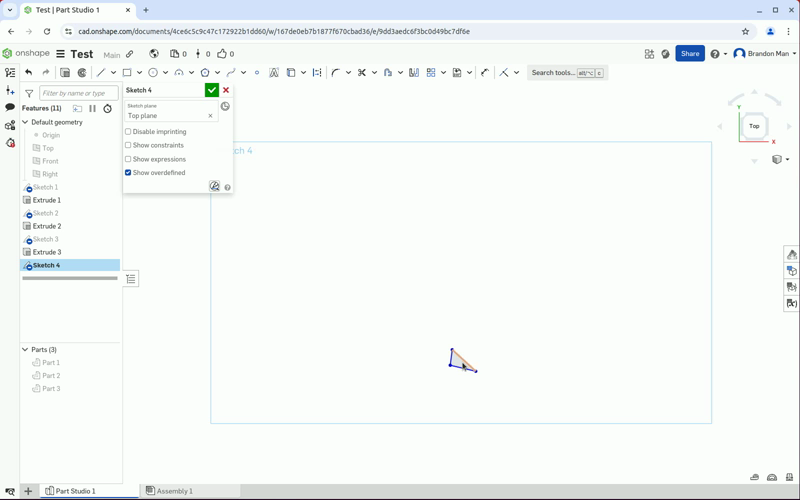
scroll(6)
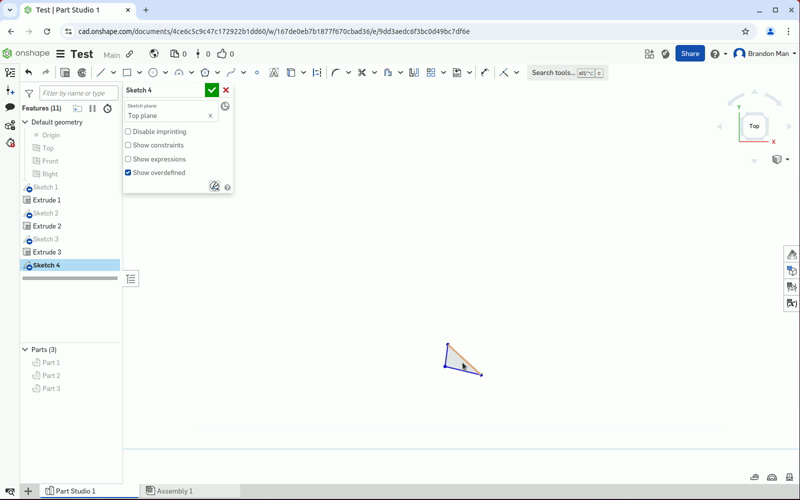
scroll(6)
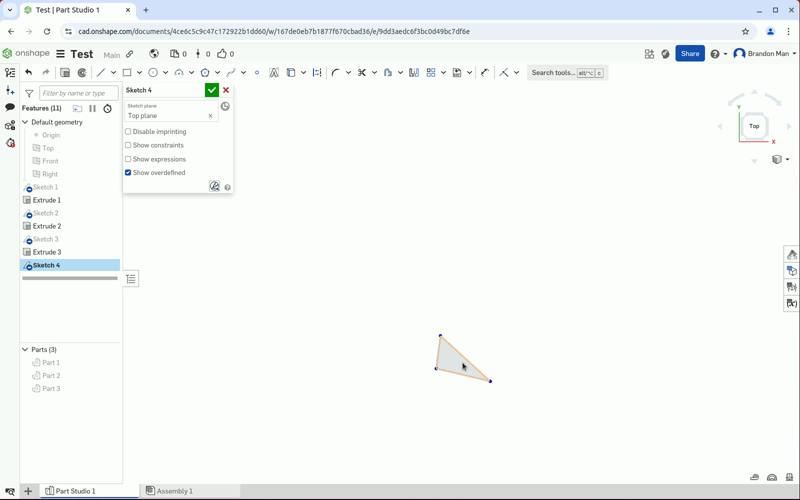
scroll(6)
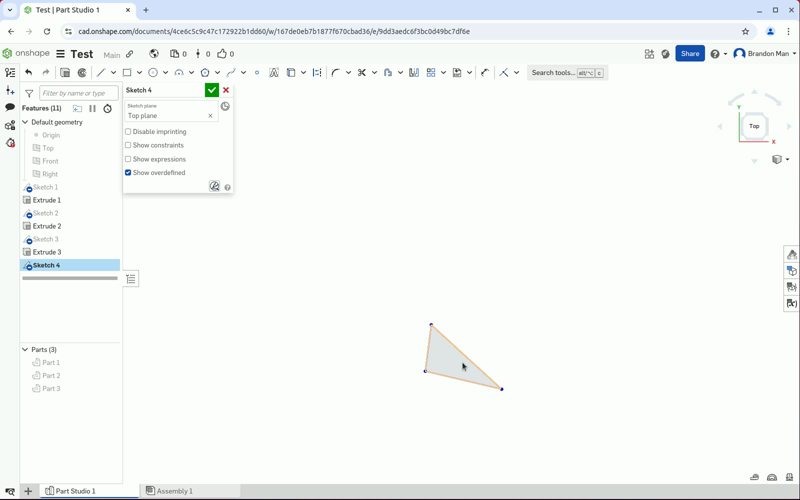
scroll(6)
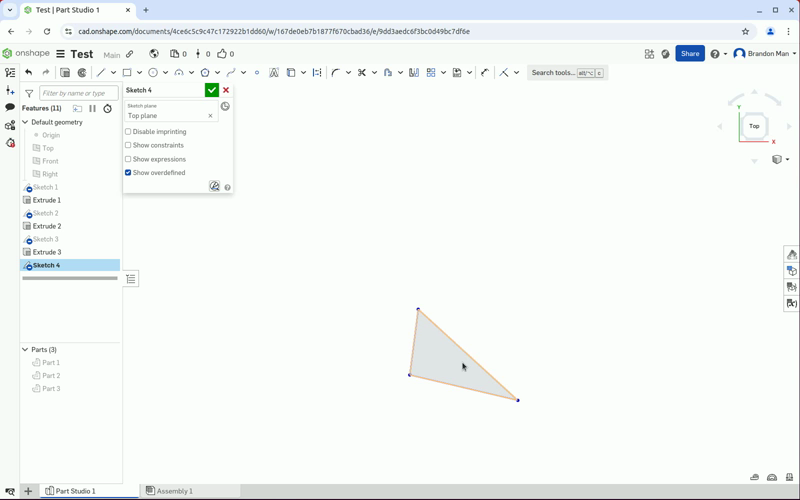
scroll(6)
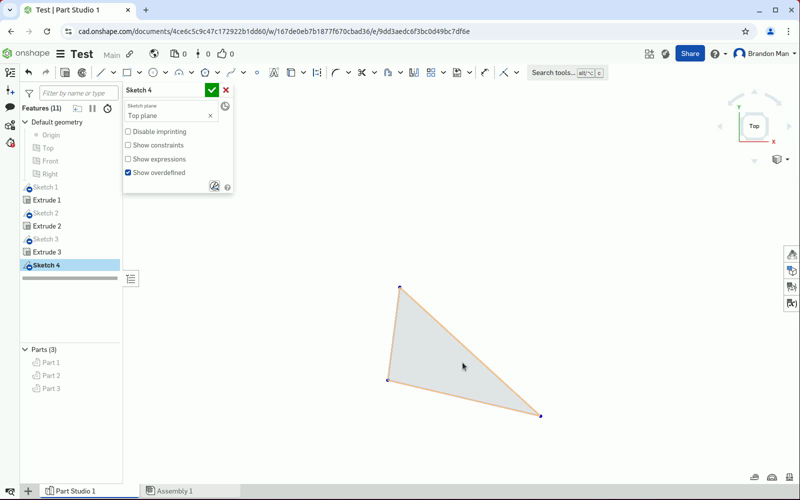
scroll(6)
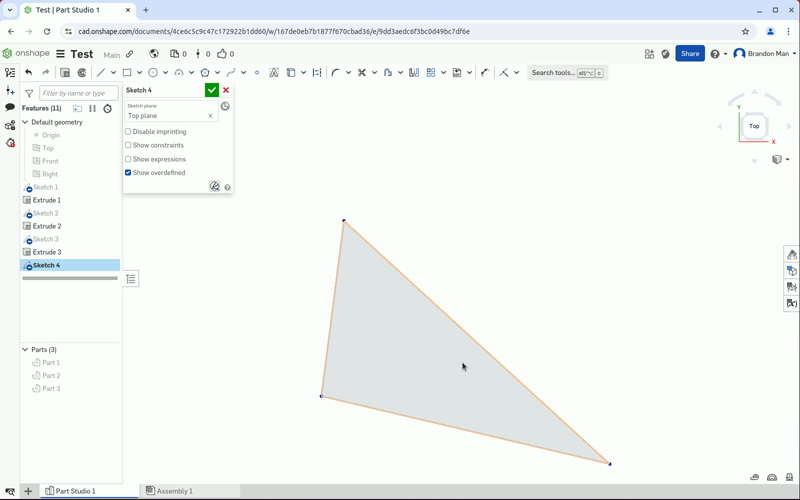
click(462, 362)
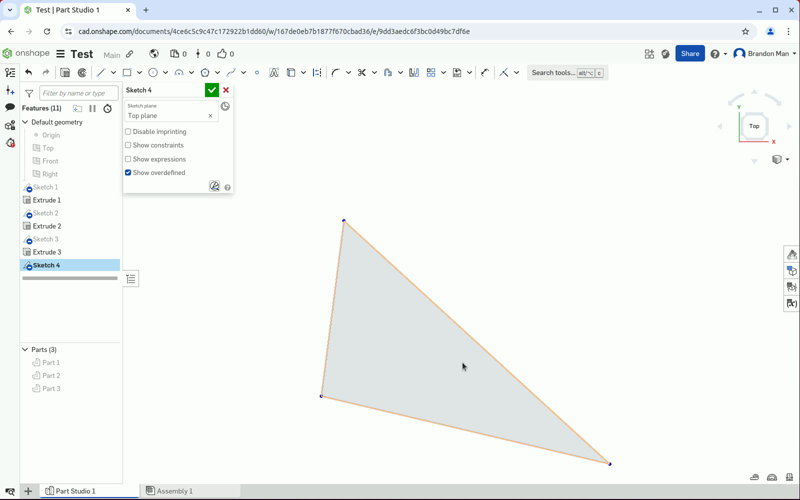
scroll(-6)
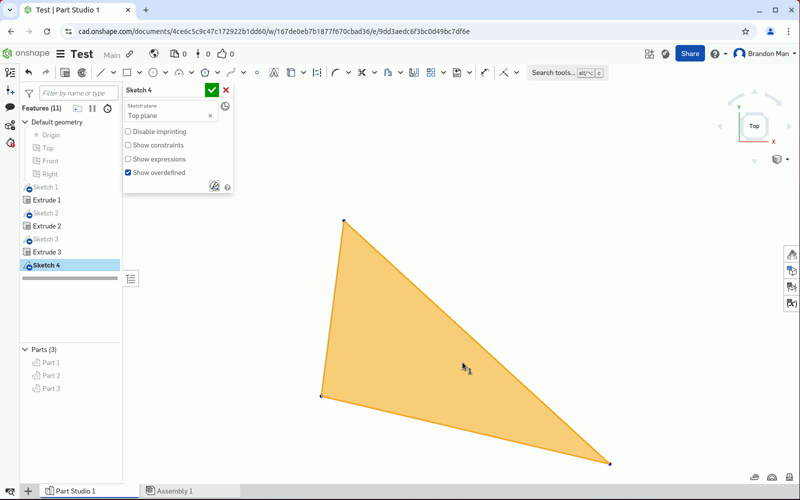
scroll(-6)
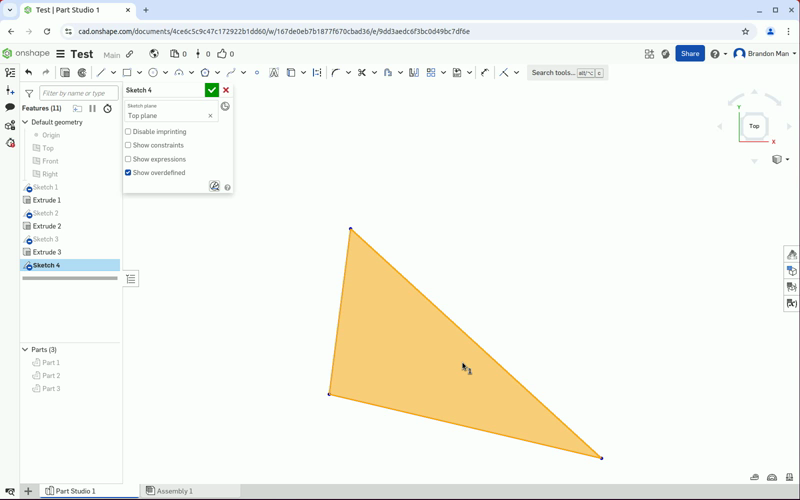
scroll(-6)
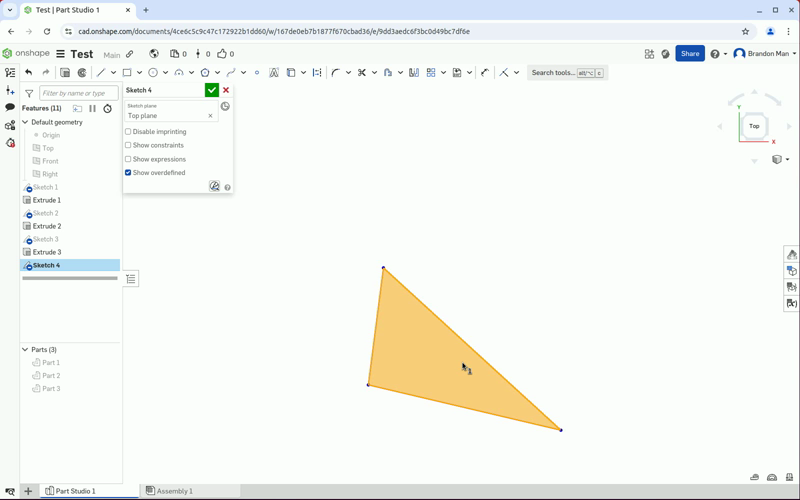
scroll(-6)
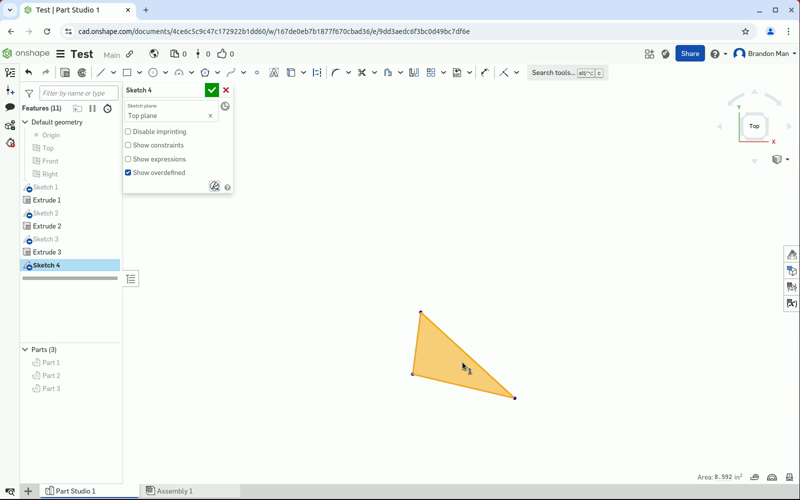
scroll(-6)
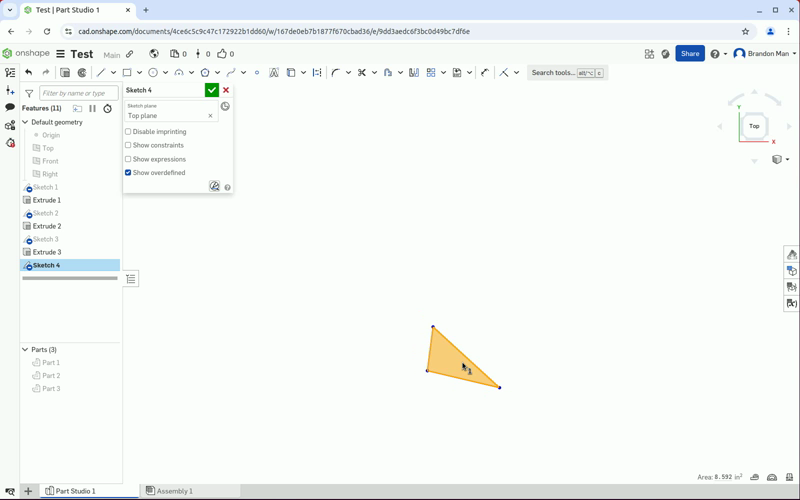
scroll(-6)
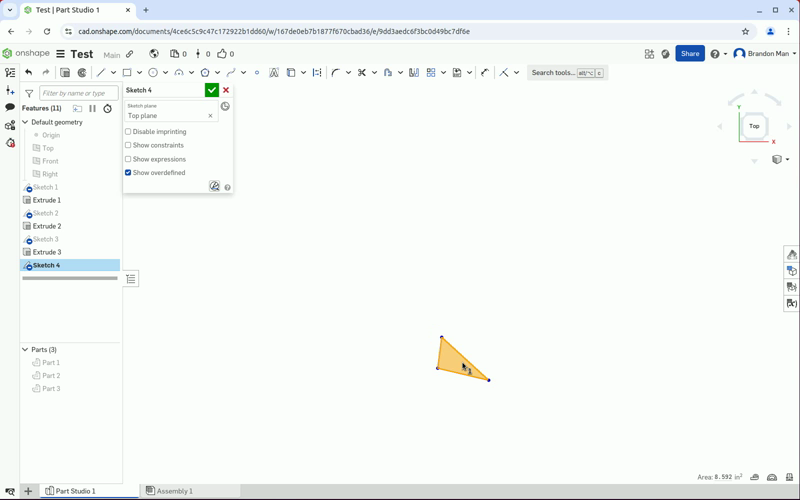
scroll(-6)
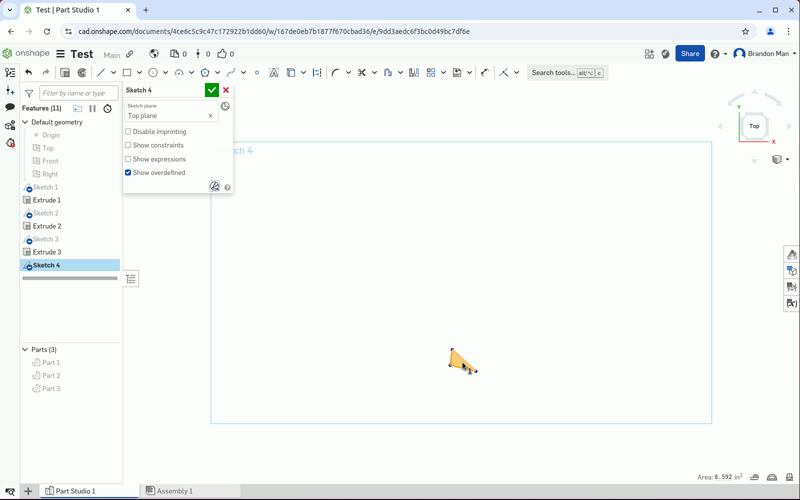
mouse_move(73, 352)
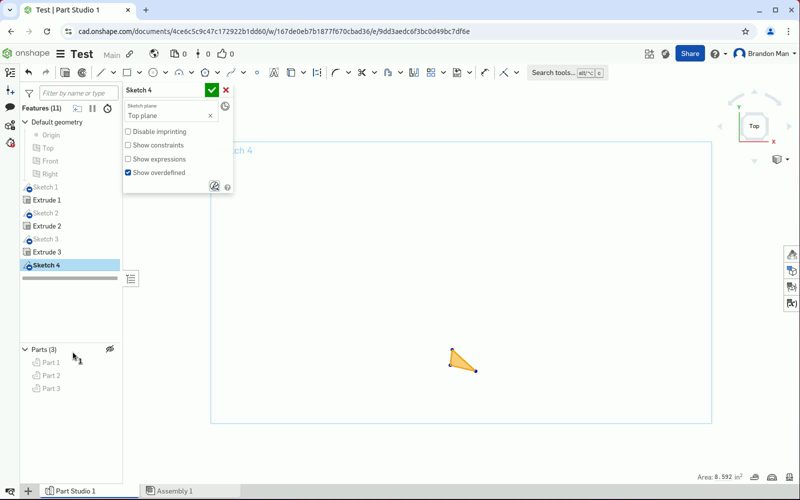
key(shift+y)
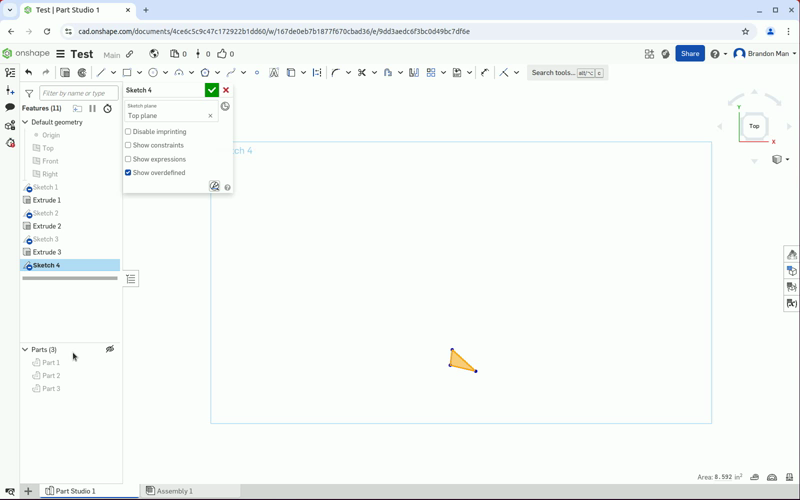
key(shift+e)
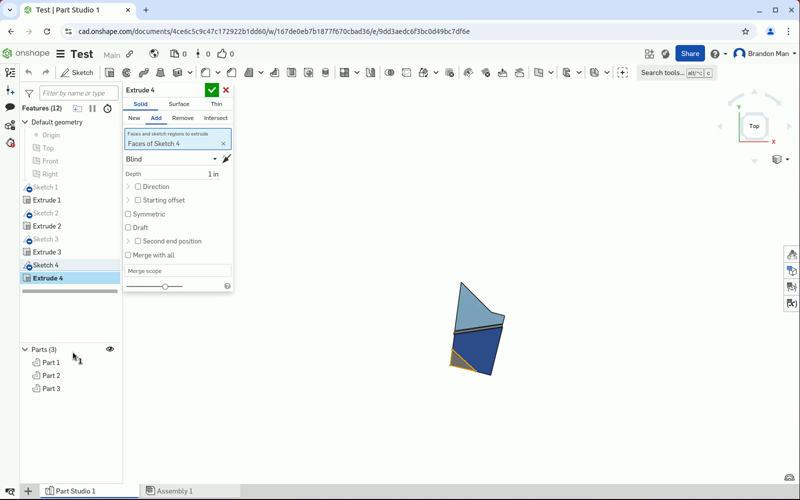
mouse_move(143, 106)
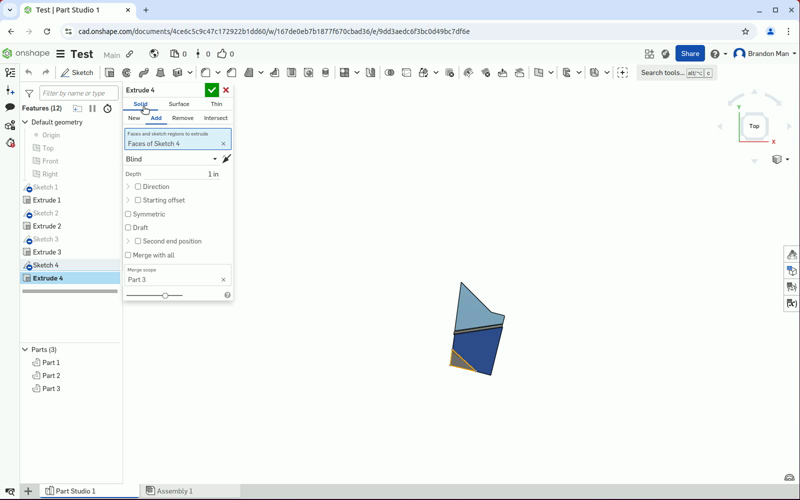
click(143, 106)
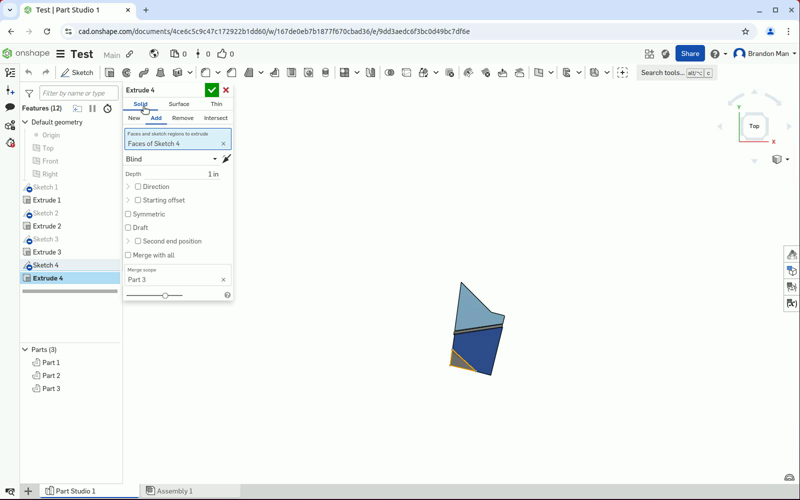
mouse_move(137, 120)
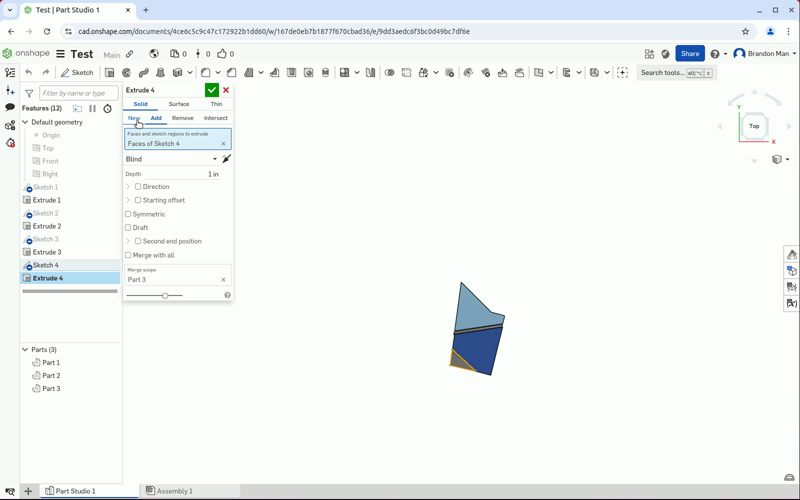
click(137, 120)
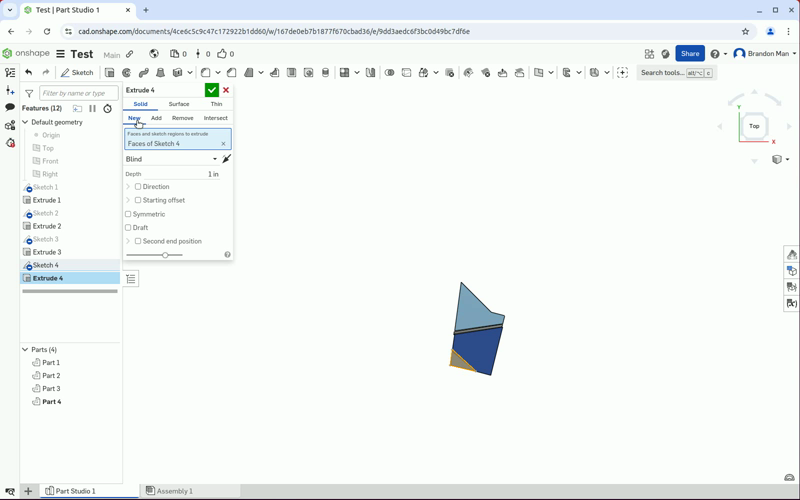
key(tab, 4)
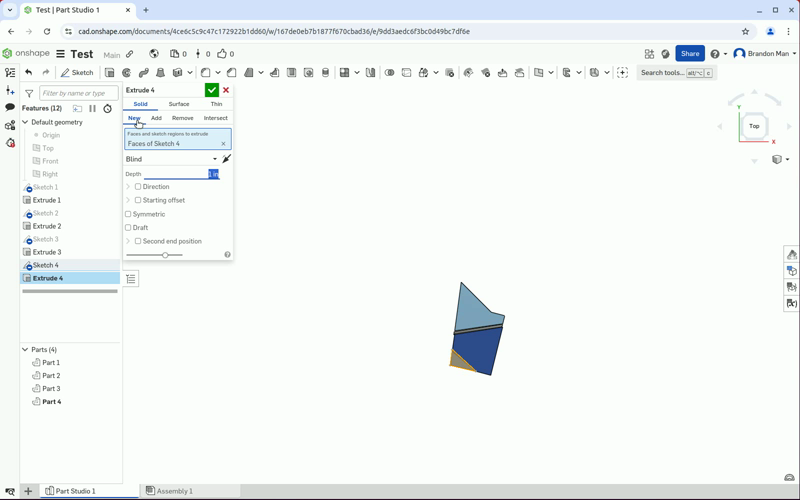
text(-0.241)
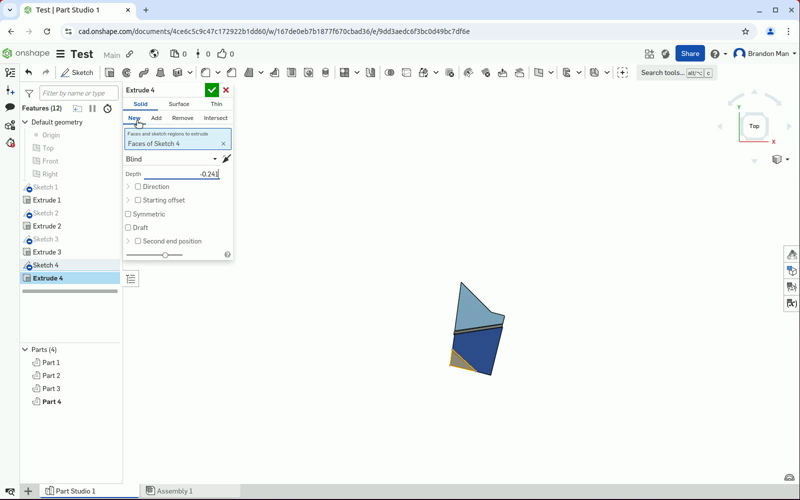
key(enter)
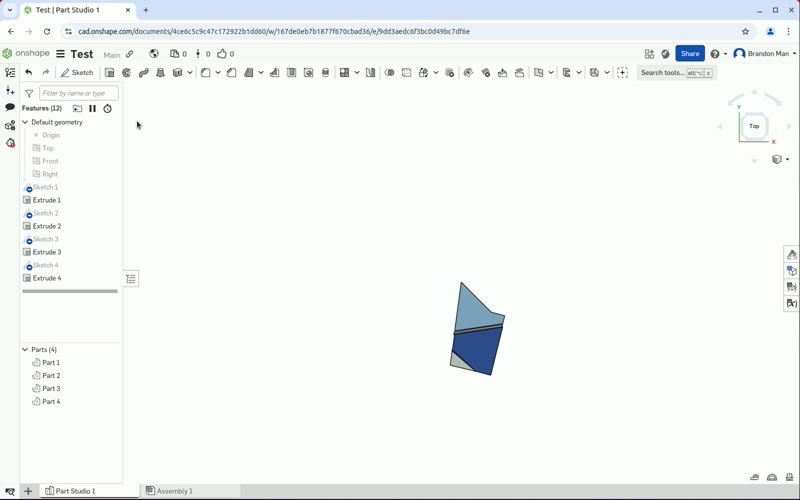
key(shift+h)
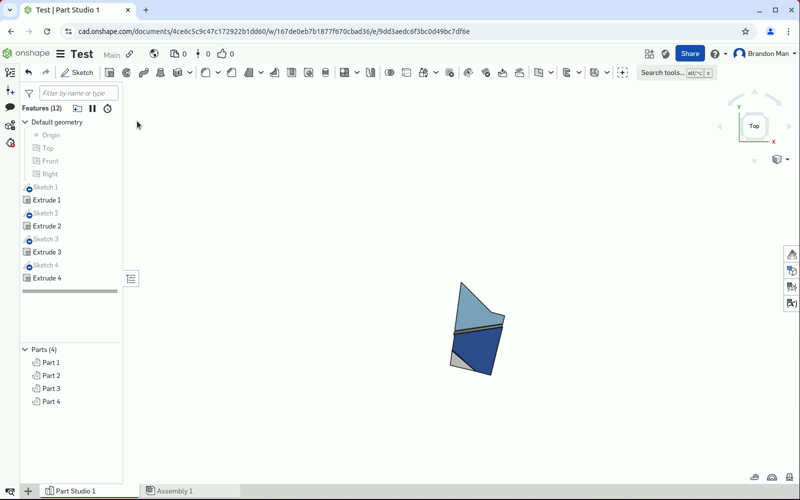
key(shift+h)
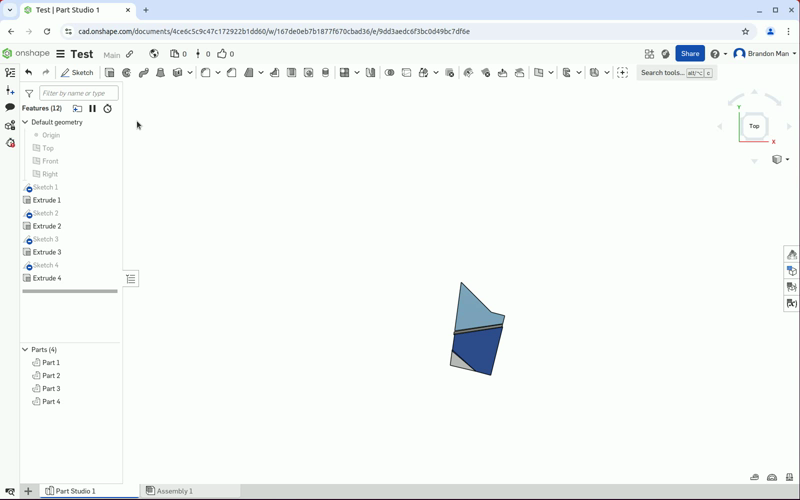
mouse_move(73, 189)
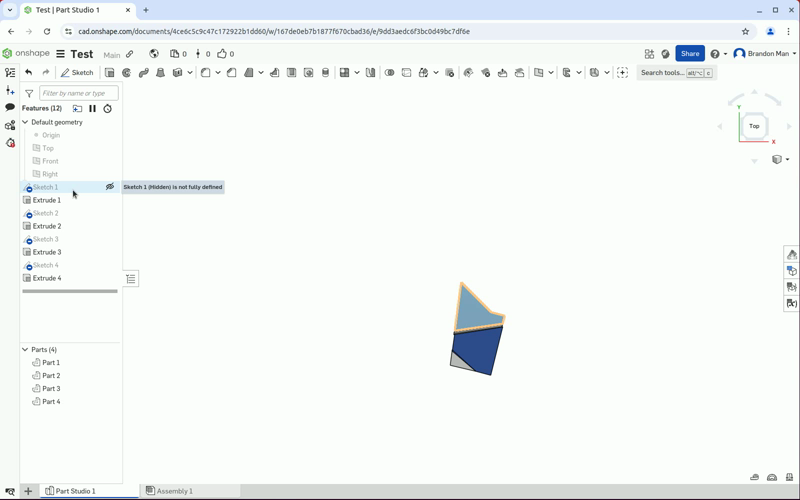
click(73, 189)
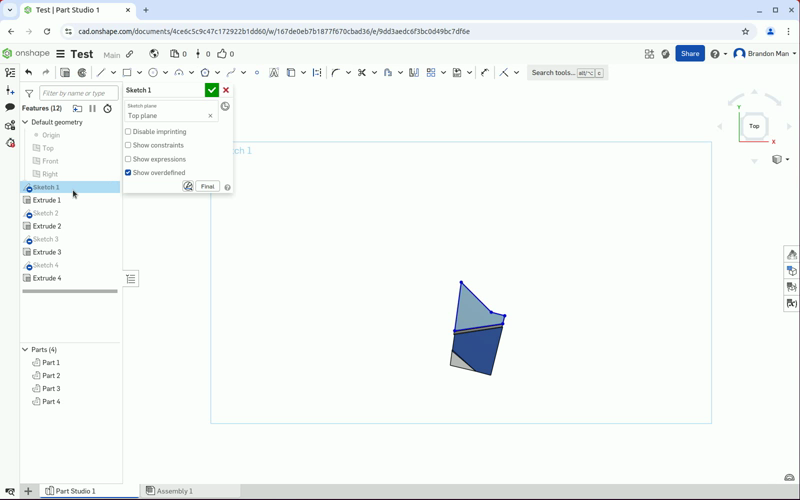
mouse_move(229, 92)
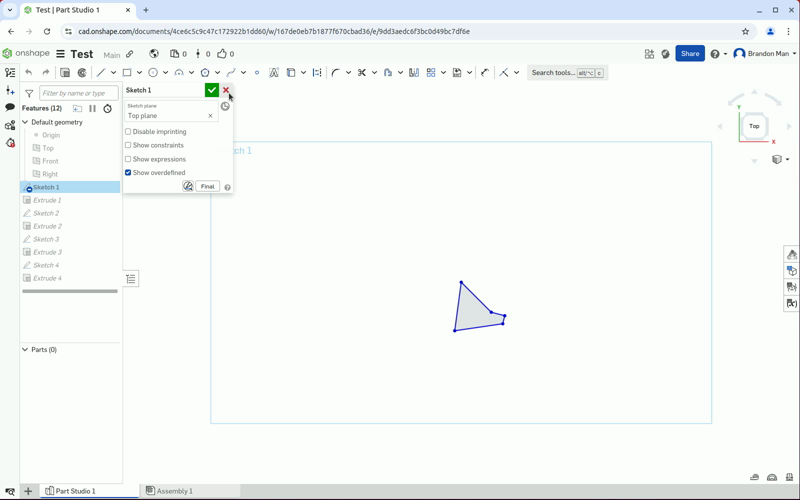
click(229, 92)
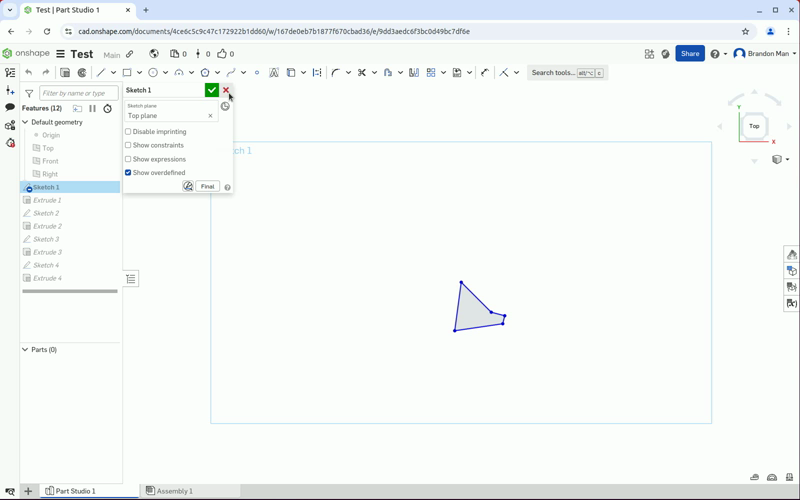
key(shift+s)
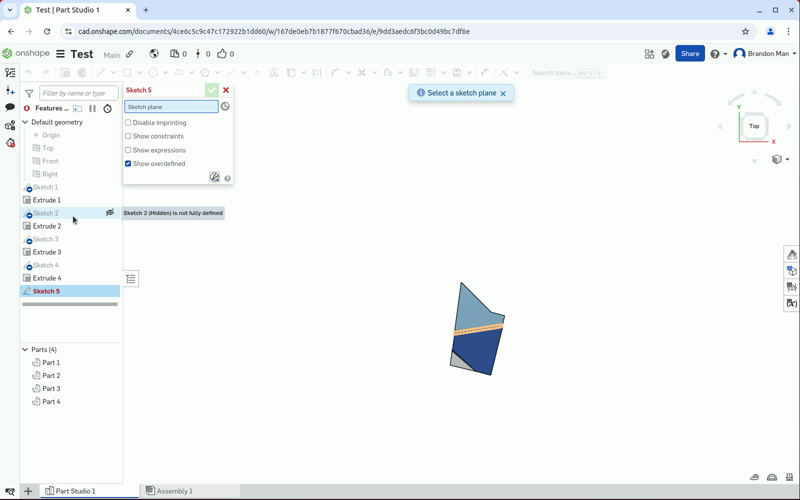
scroll(3)
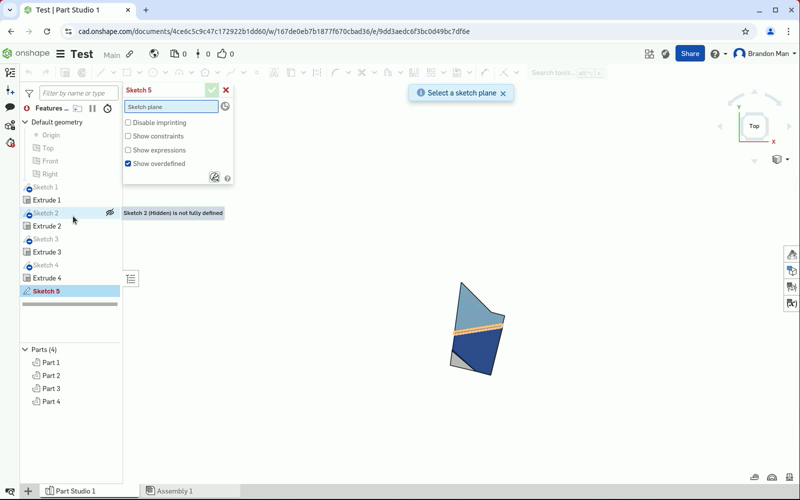
mouse_move(73, 150)
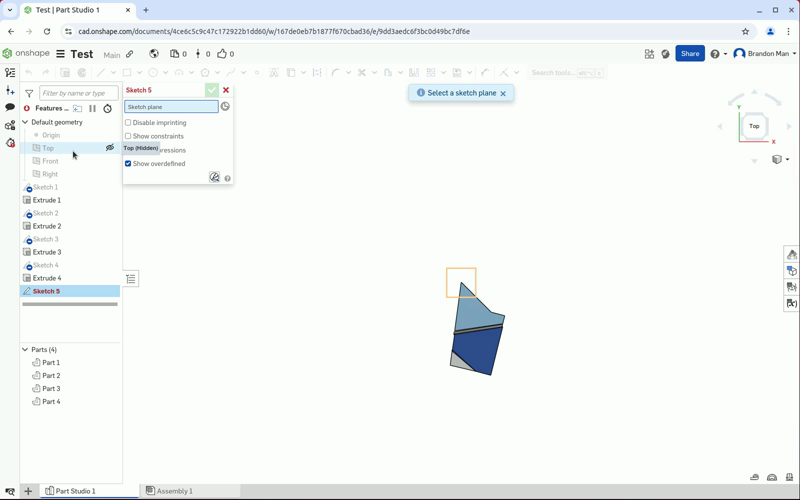
click(73, 150)
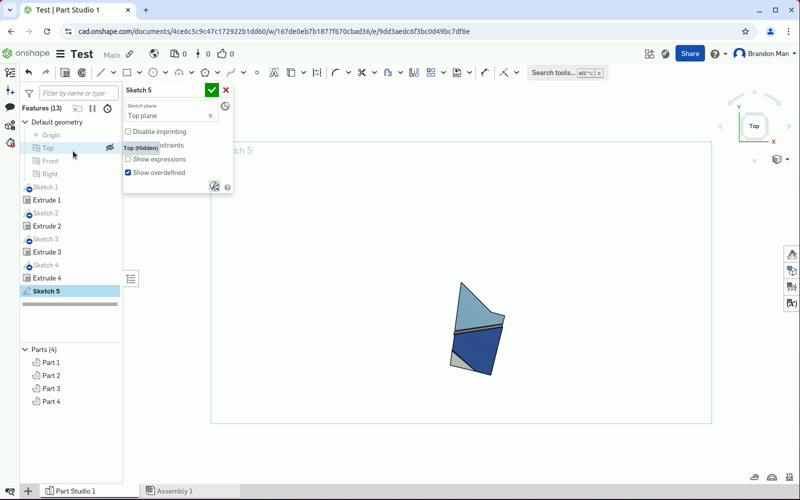
mouse_move(73, 352)
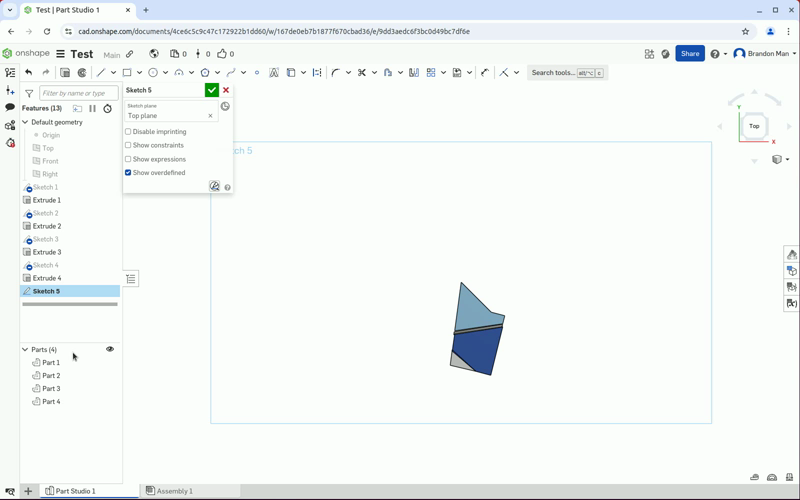
key(y)
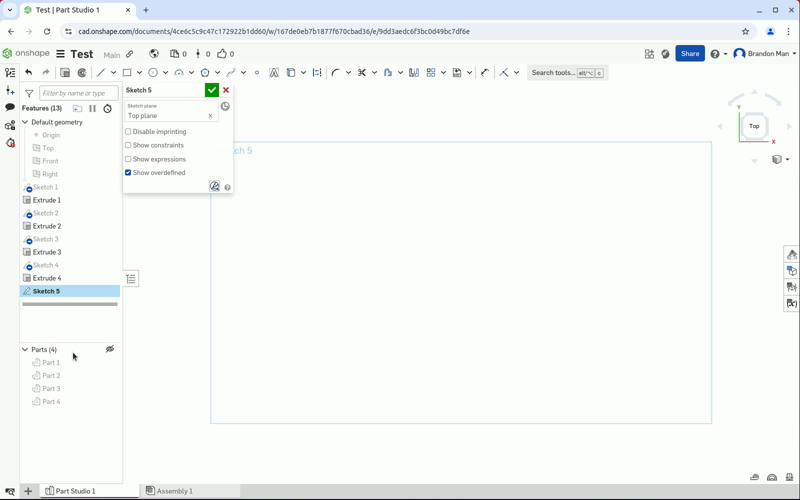
key(l)
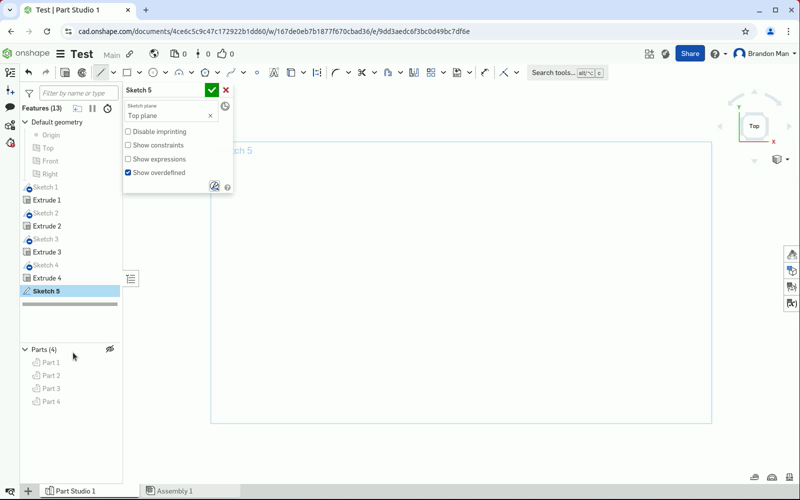
key_down(shift)
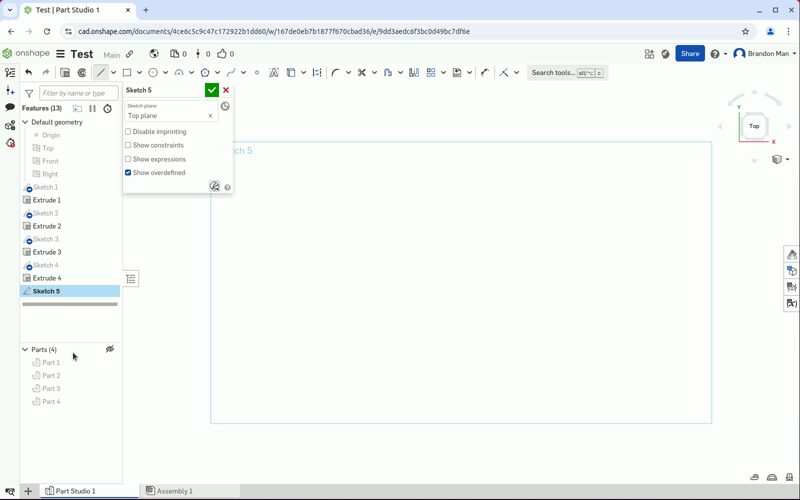
mouse_move(449, 376)
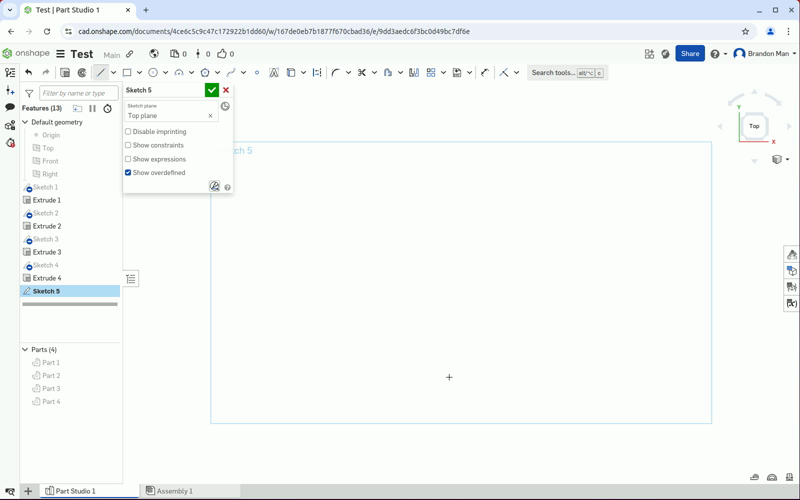
click(449, 376)
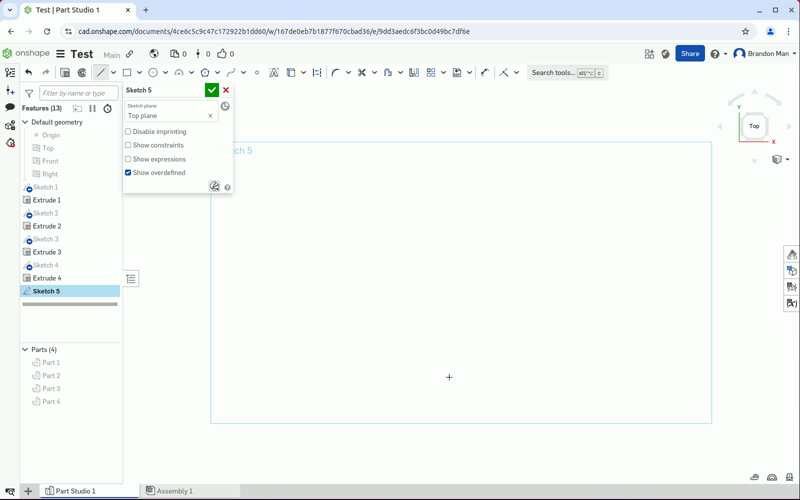
key_up(shift)
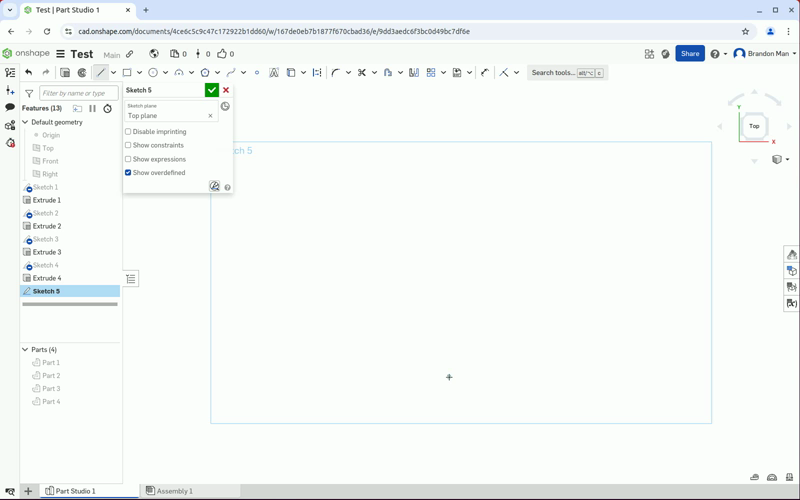
key_down(shift)
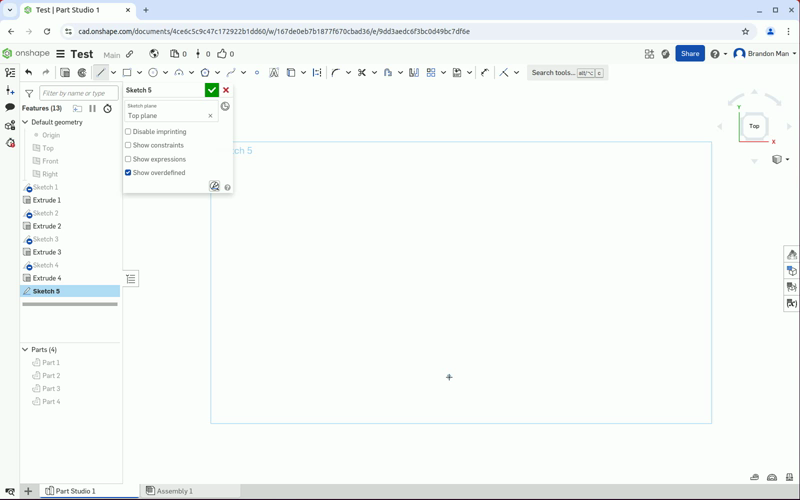
mouse_move(479, 376)
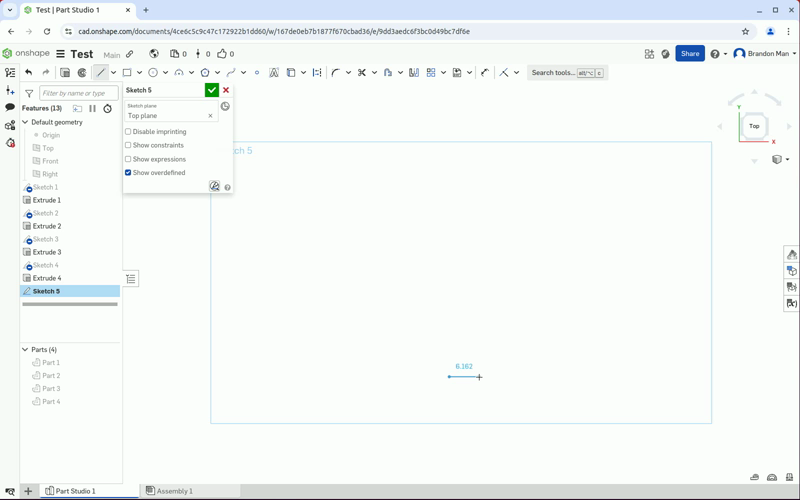
mouse_move(465, 391)
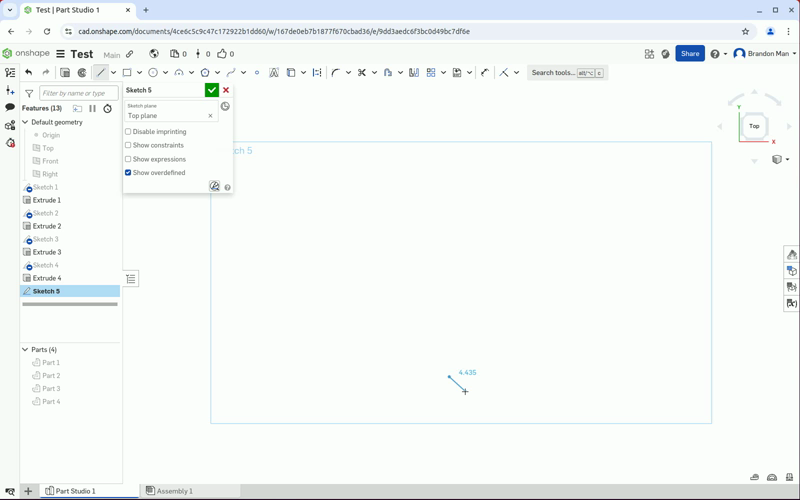
click(465, 391)
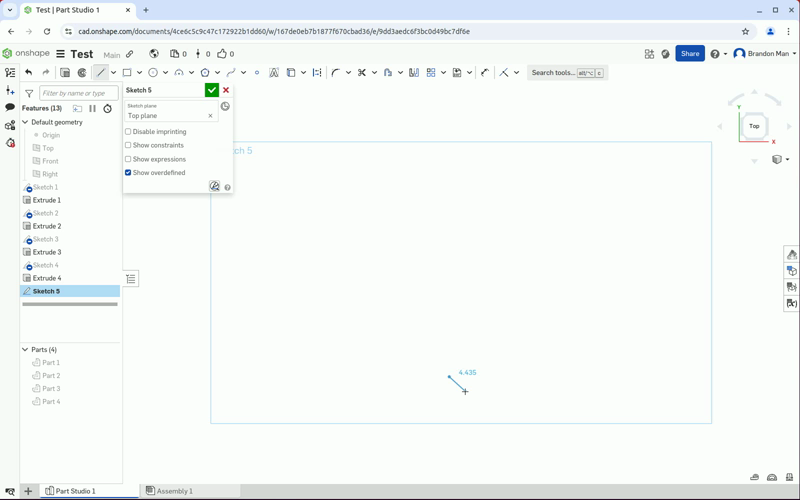
key_up(shift)
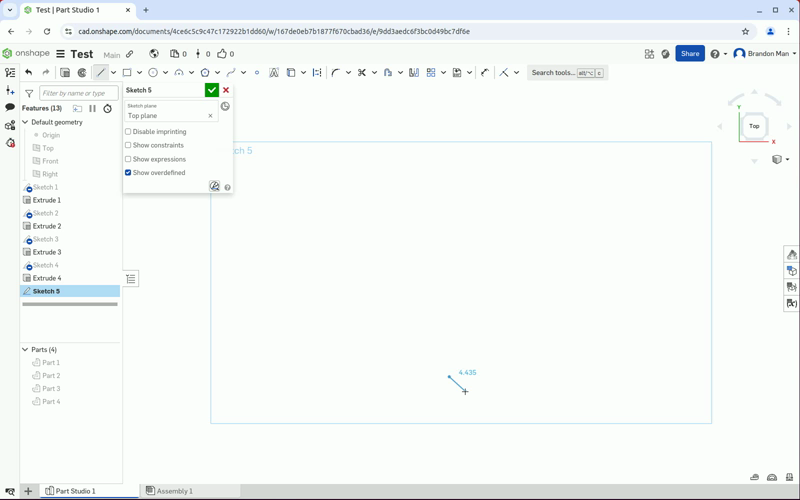
key_down(shift)
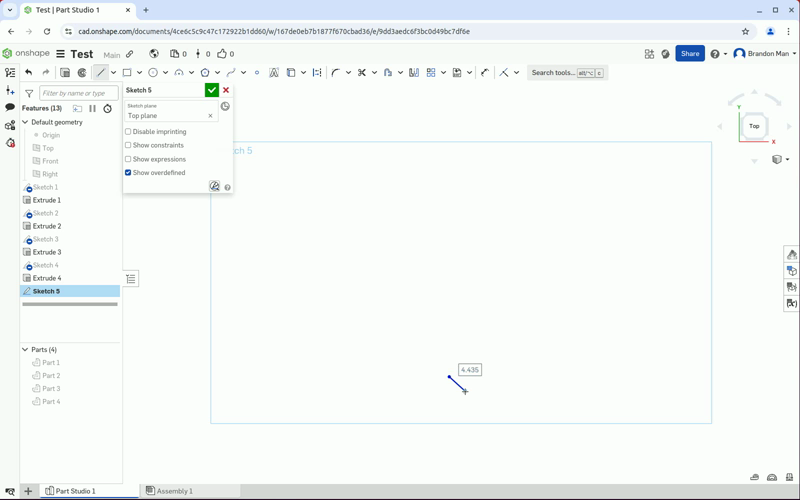
mouse_move(495, 391)
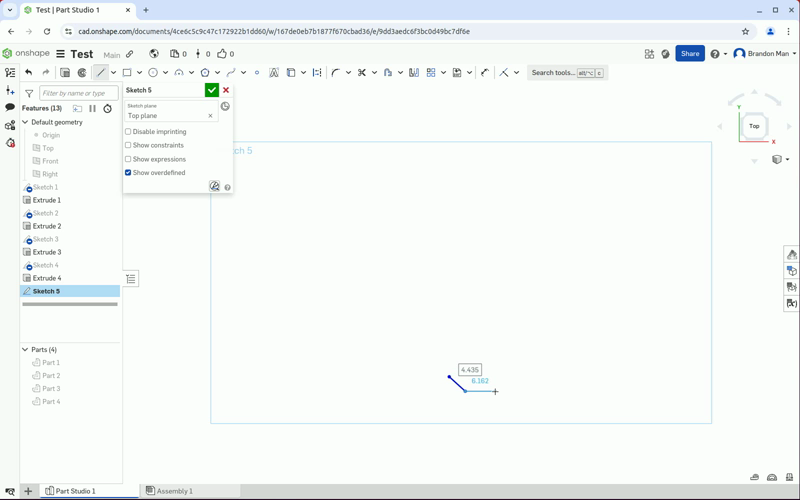
mouse_move(486, 396)
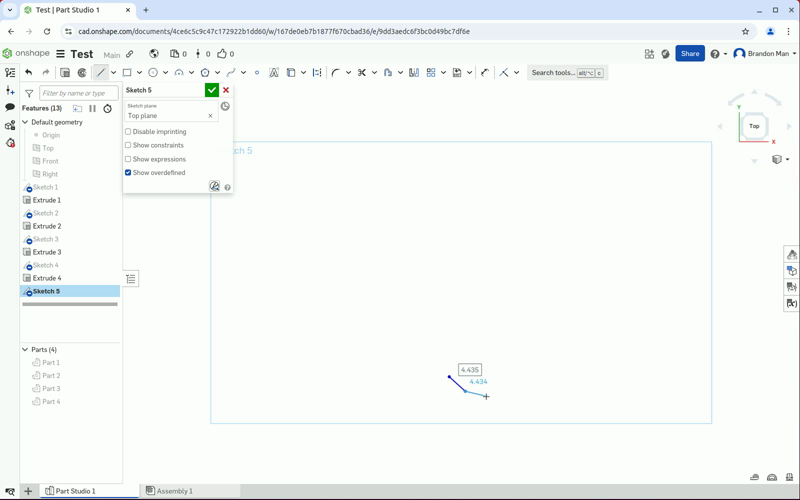
click(486, 396)
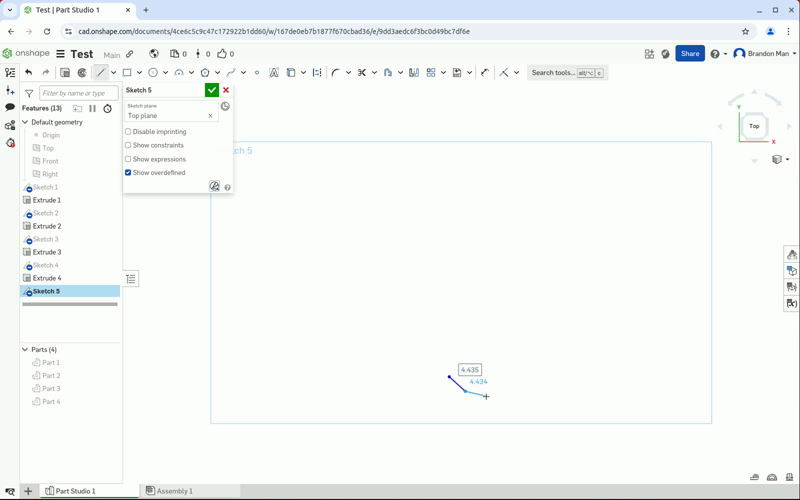
key_up(shift)
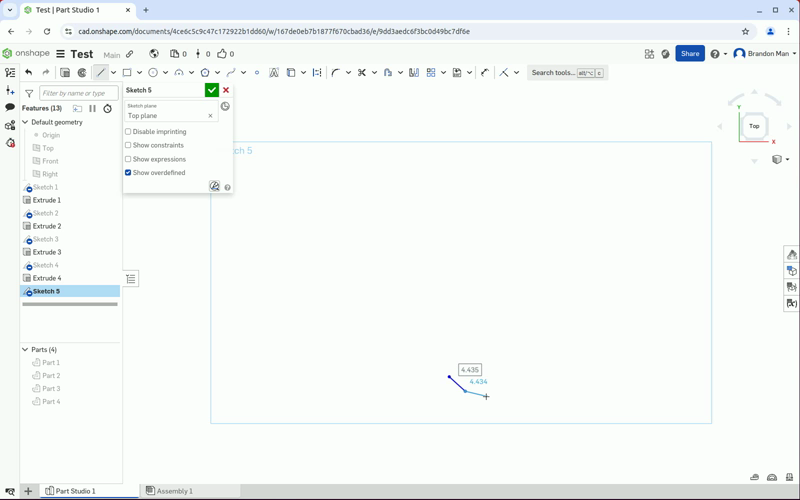
key_down(shift)
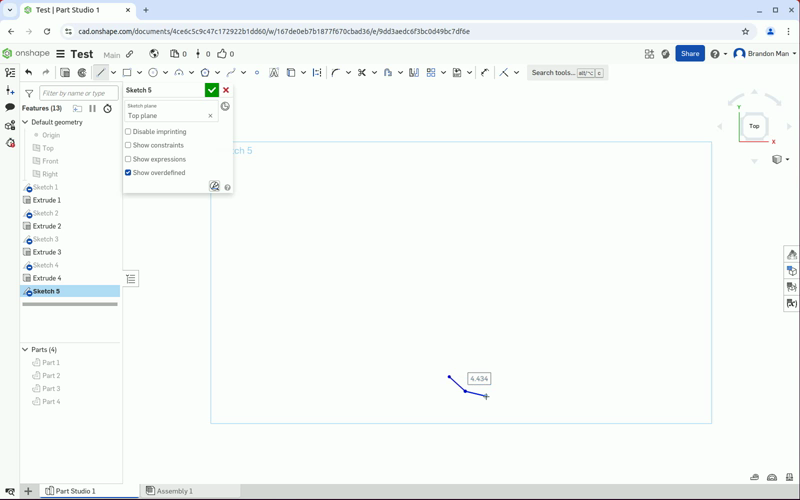
mouse_move(516, 396)
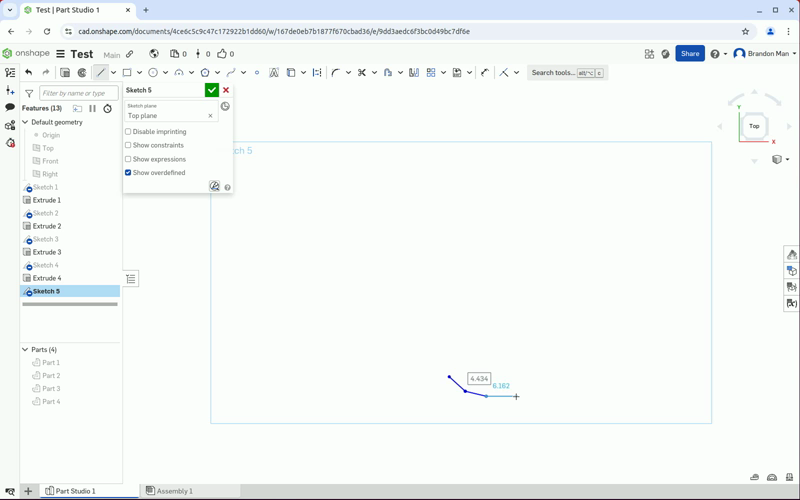
mouse_move(490, 375)
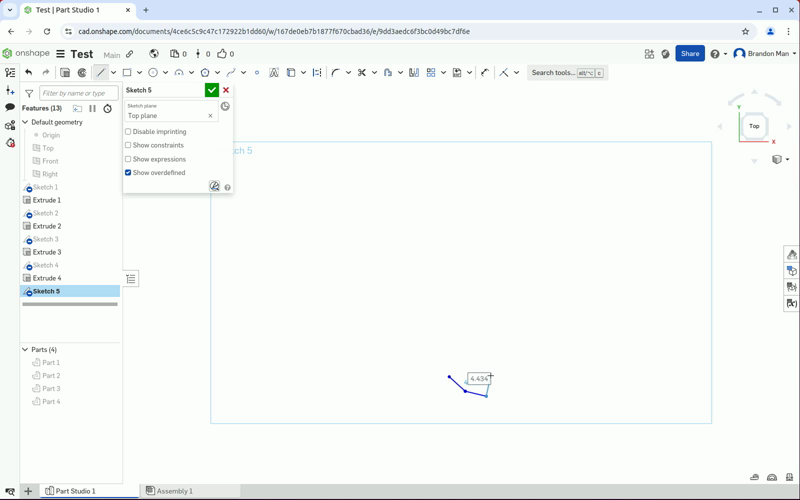
click(490, 375)
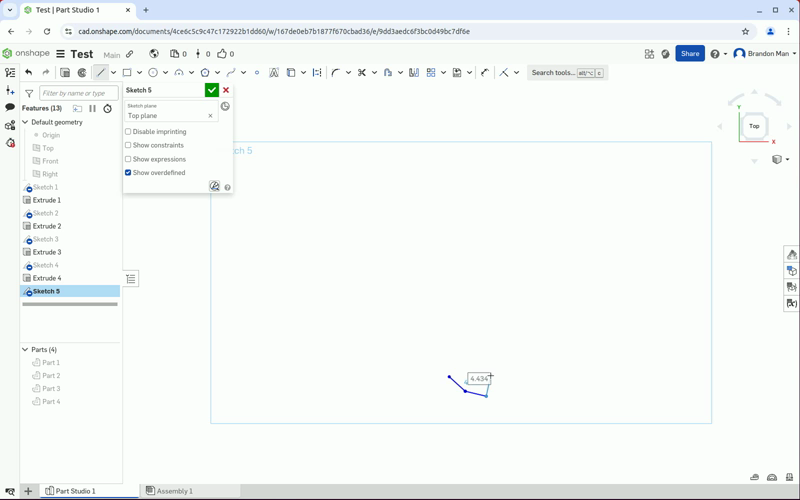
key_up(shift)
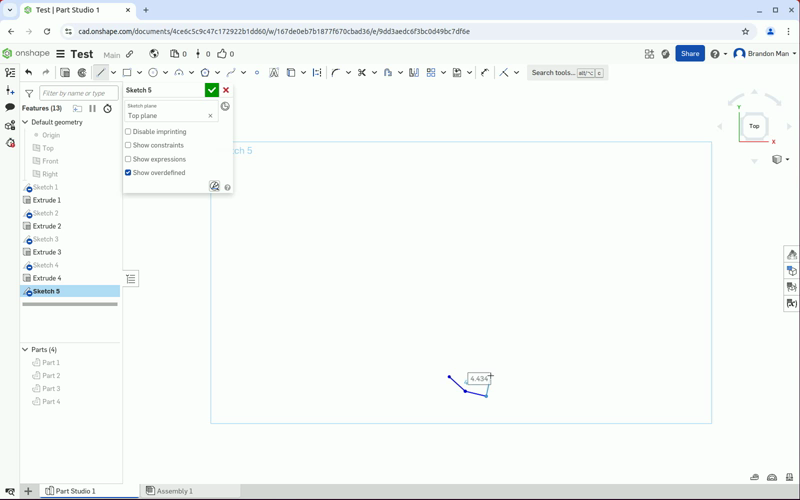
key_down(shift)
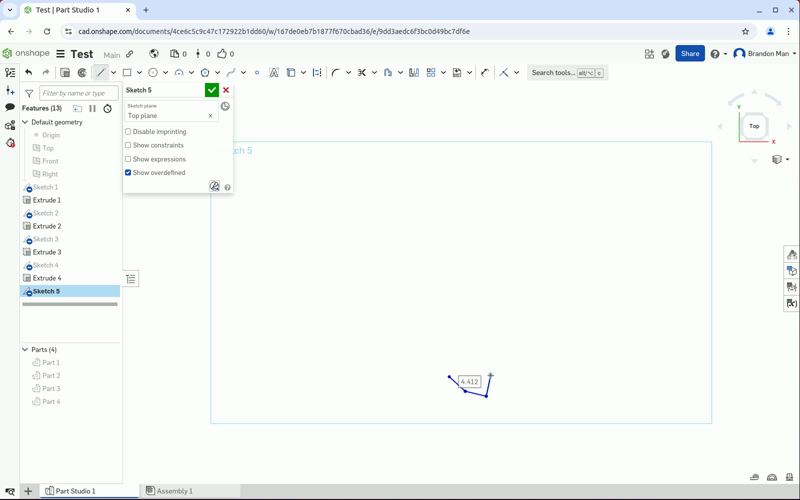
mouse_move(520, 375)
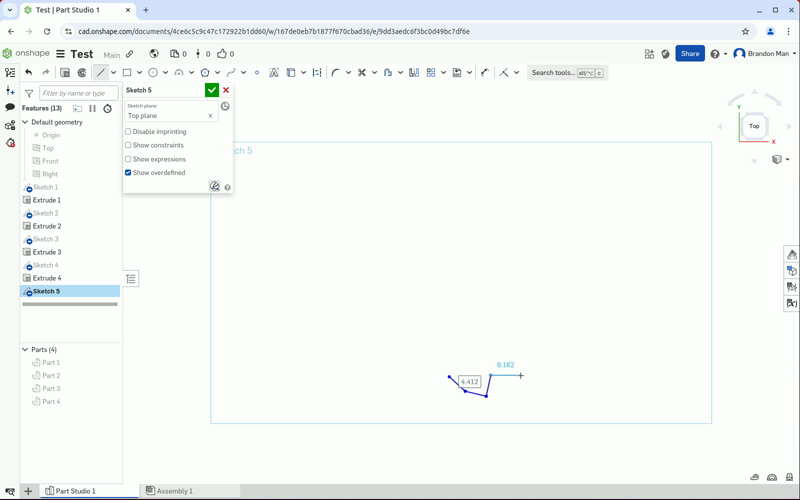
mouse_move(475, 371)
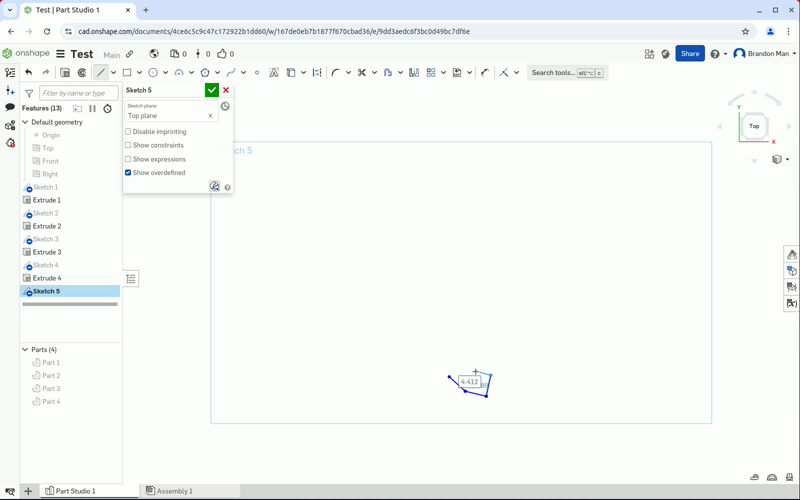
click(475, 371)
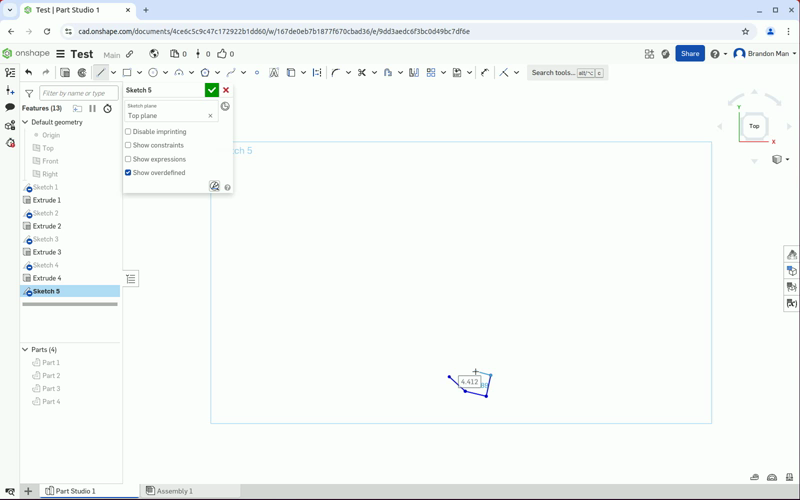
key_up(shift)
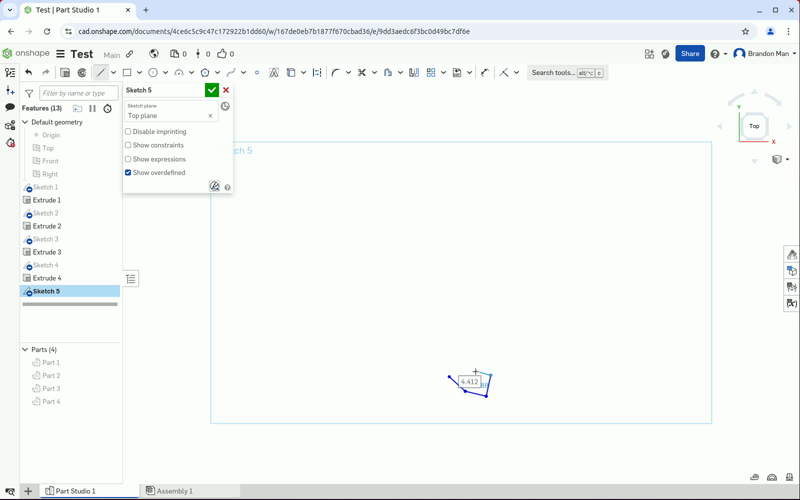
key_down(shift)
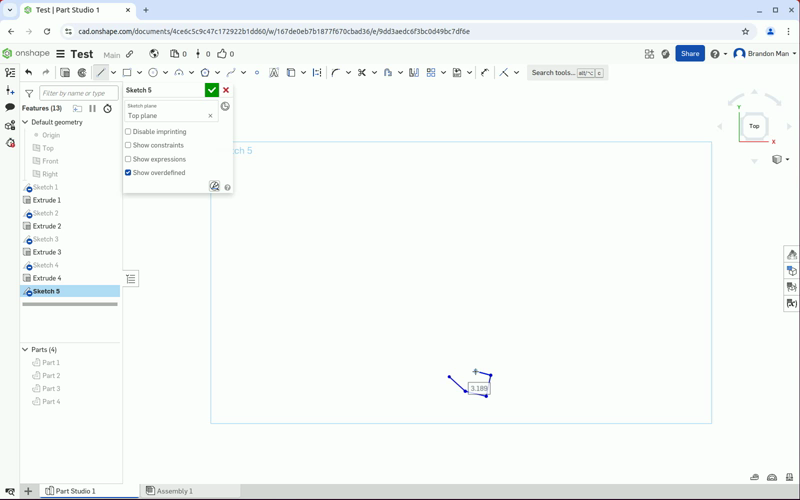
mouse_move(505, 371)
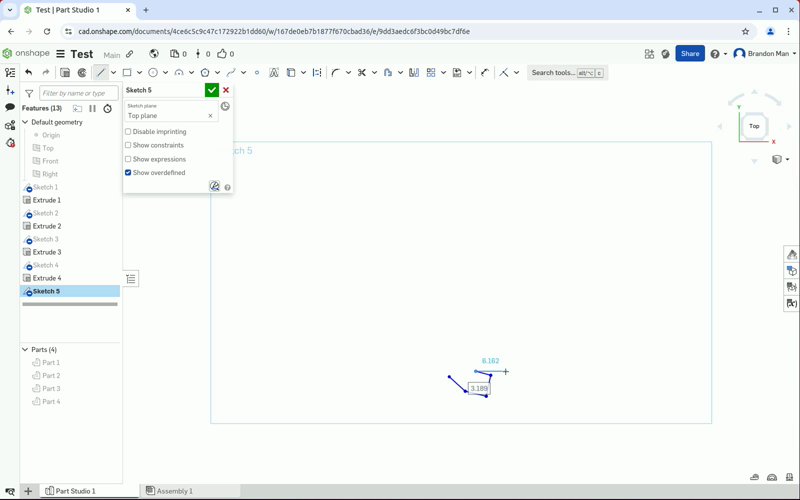
mouse_move(450, 365)
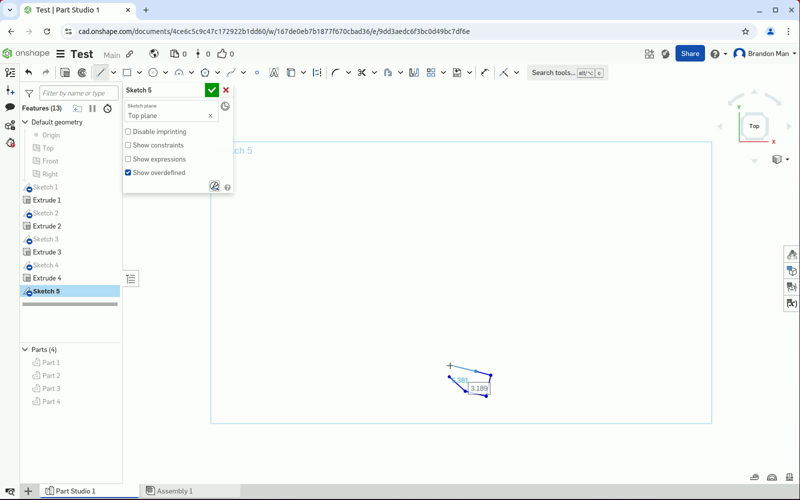
click(450, 365)
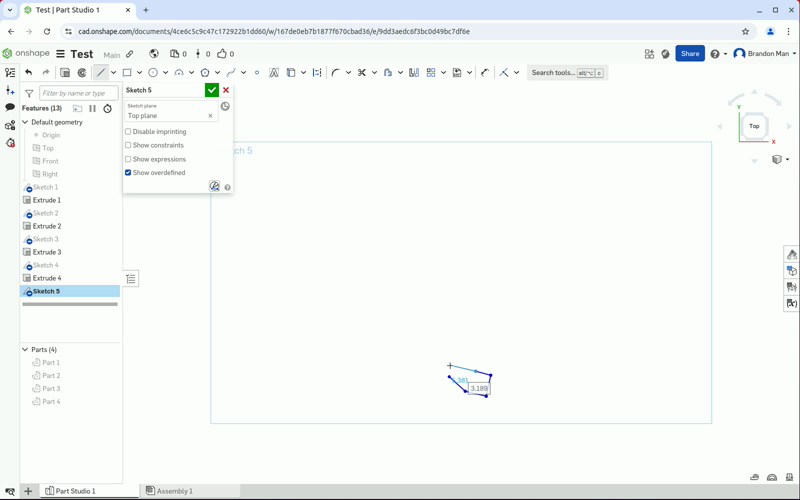
key_up(shift)
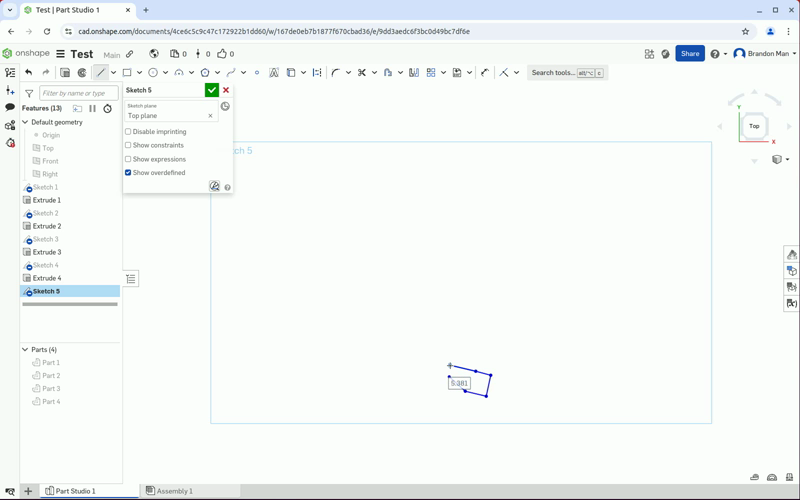
mouse_move(480, 365)
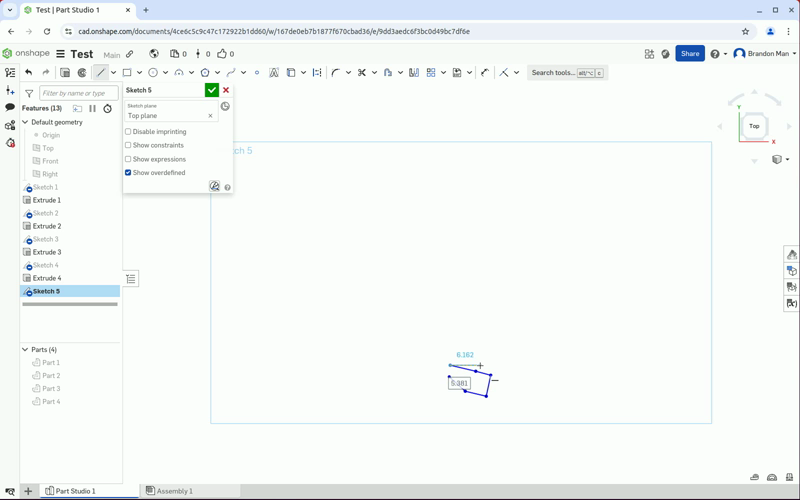
key_down(shift)
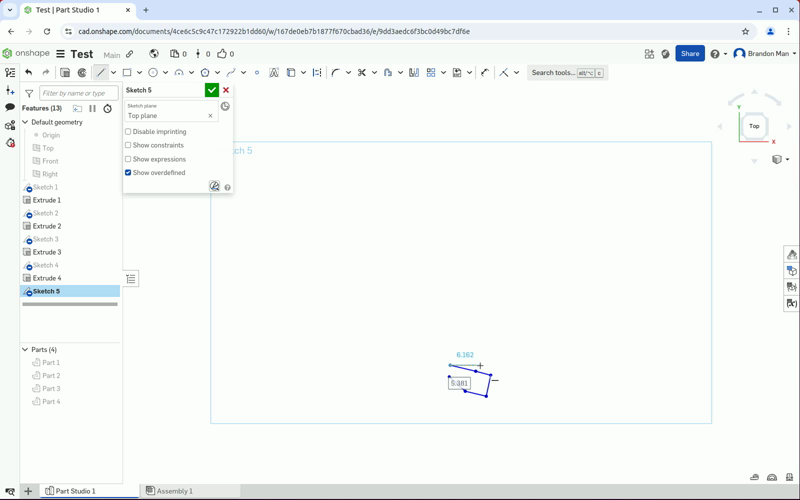
mouse_move(449, 376)
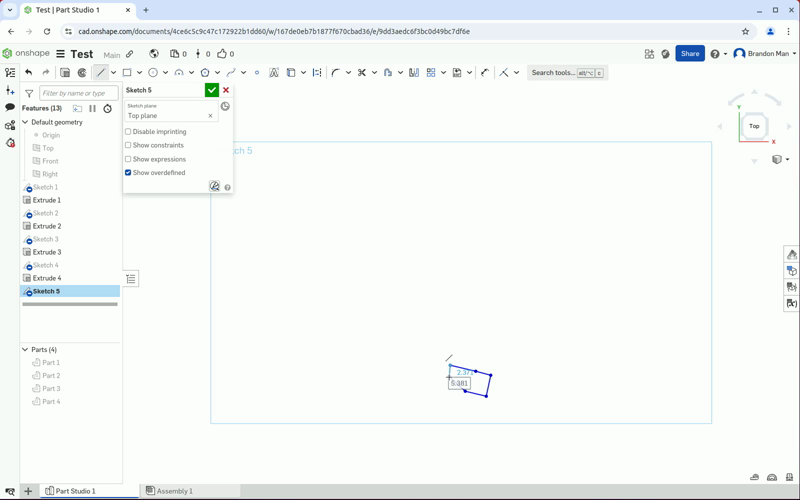
key_up(shift)
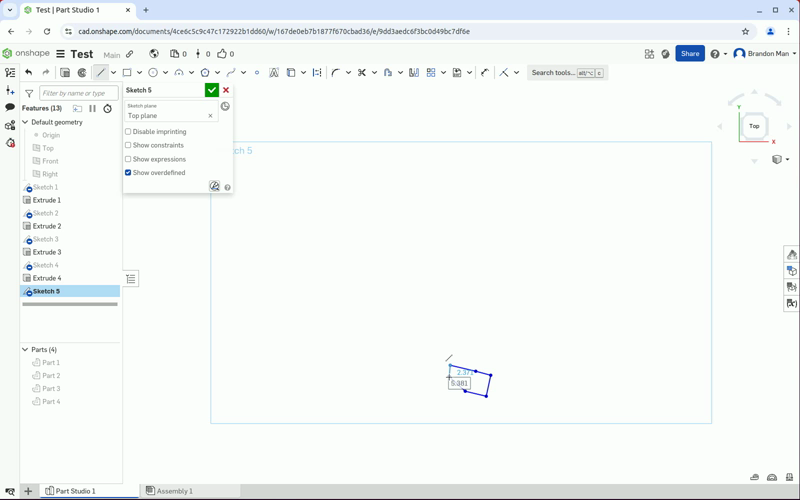
click(449, 376)
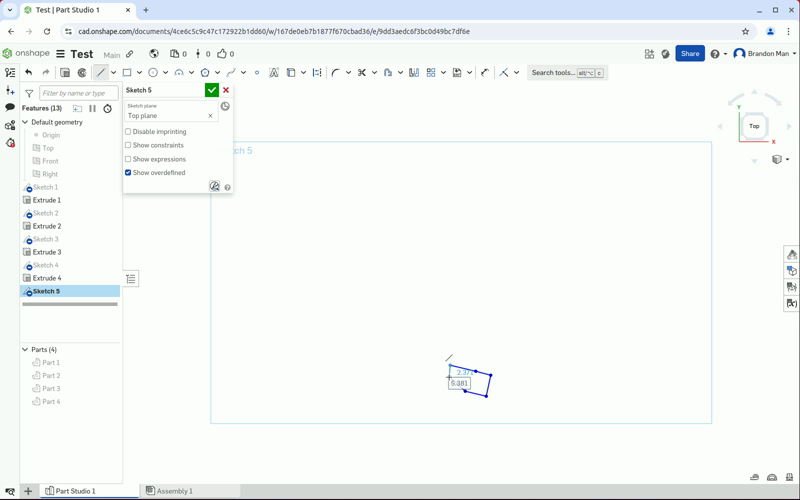
key(esc)
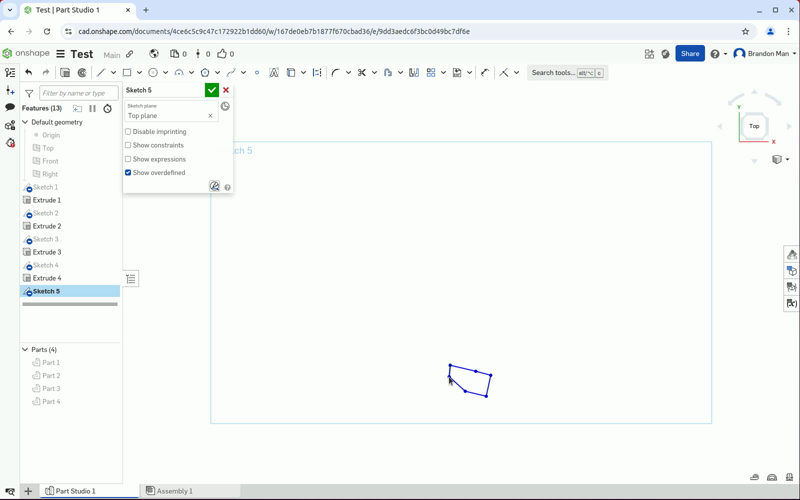
mouse_move(462, 373)
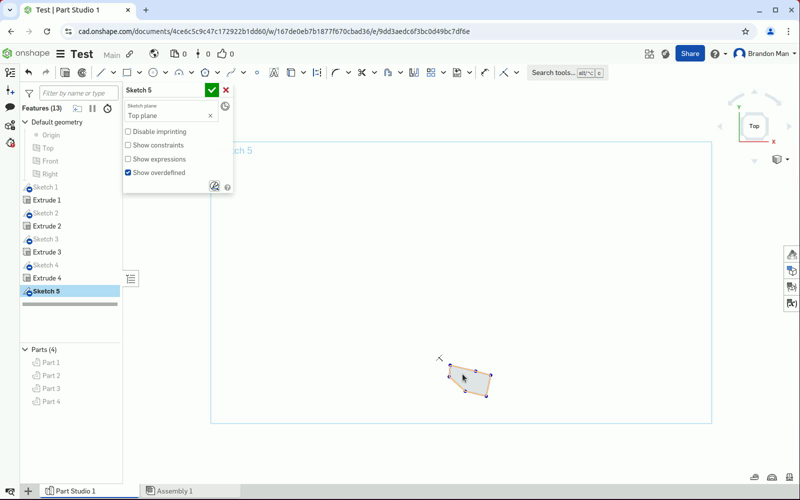
scroll(6)
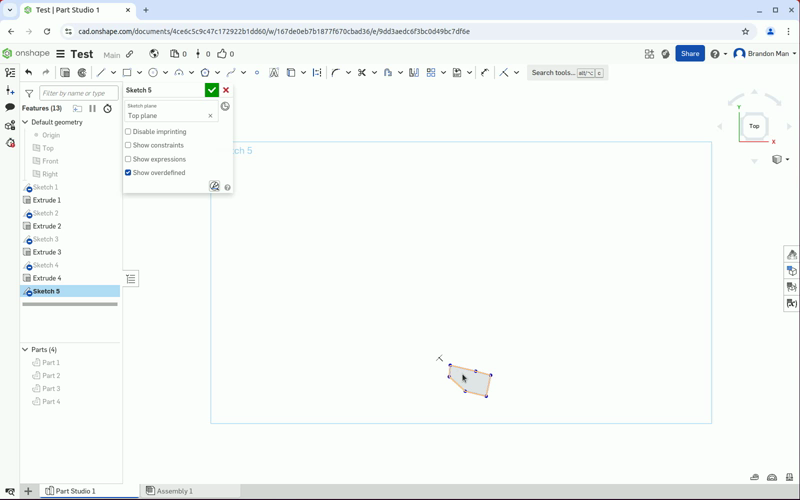
scroll(6)
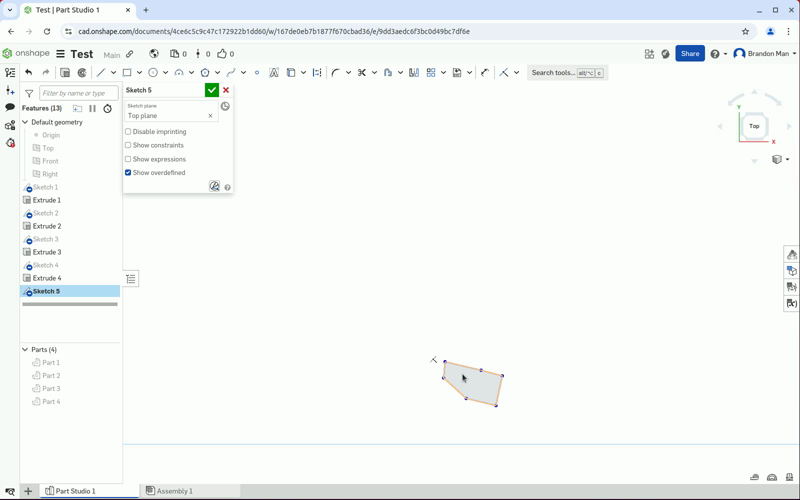
scroll(6)
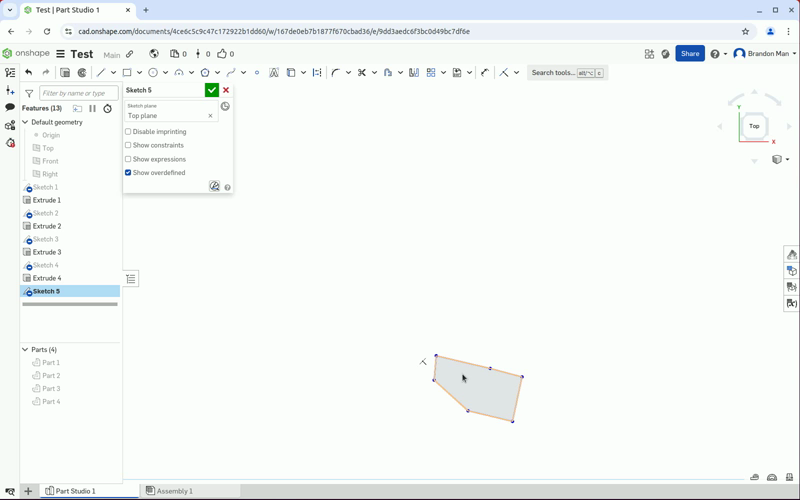
scroll(6)
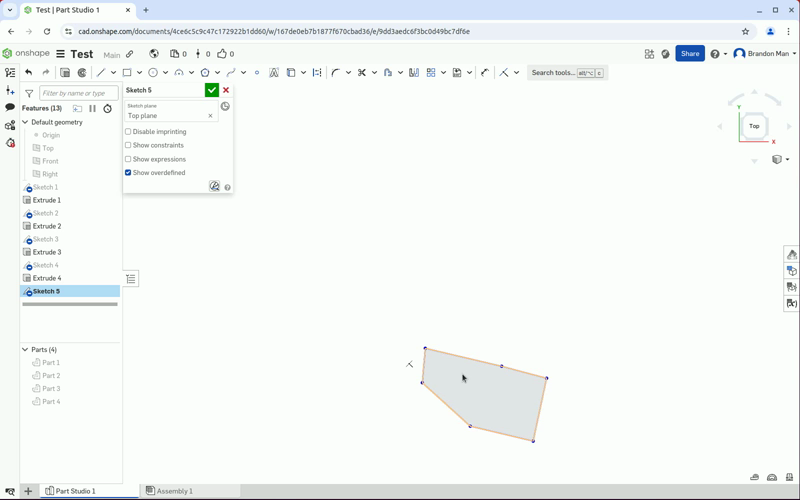
scroll(6)
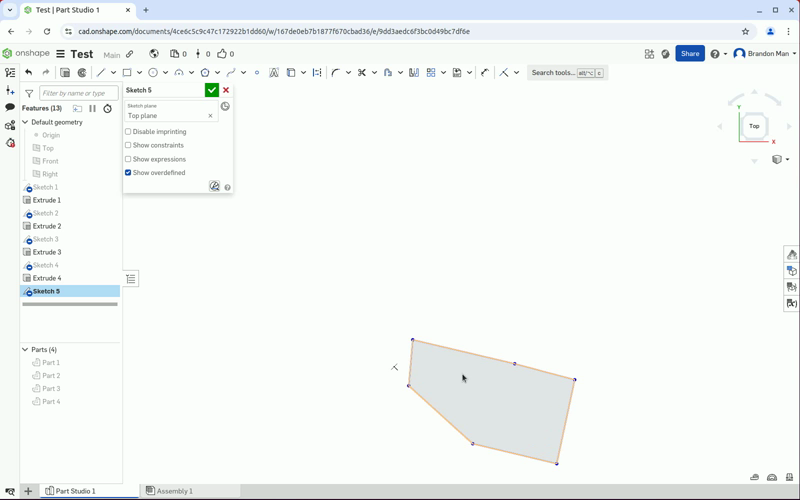
scroll(6)
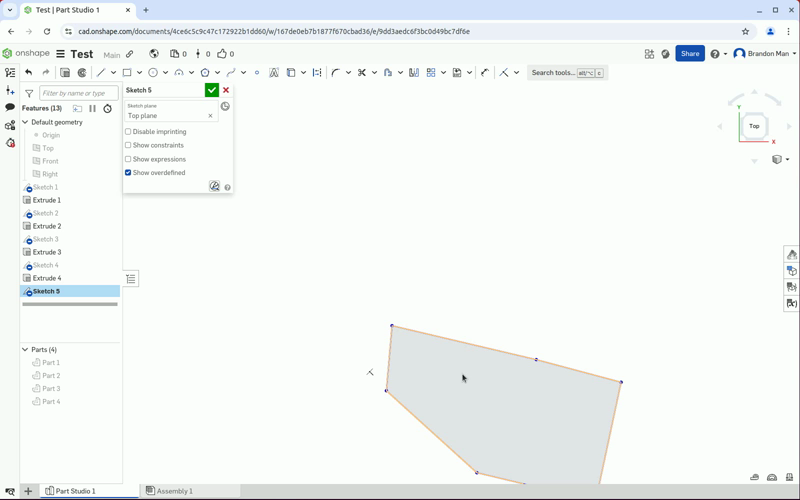
scroll(6)
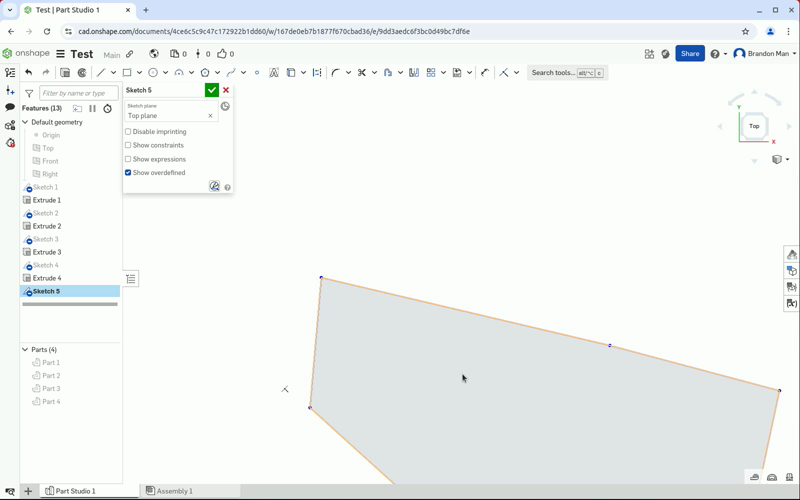
click(462, 373)
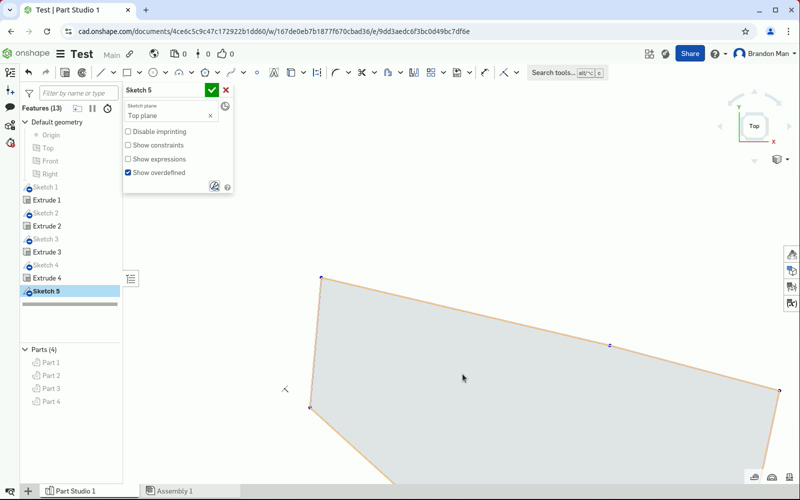
scroll(-6)
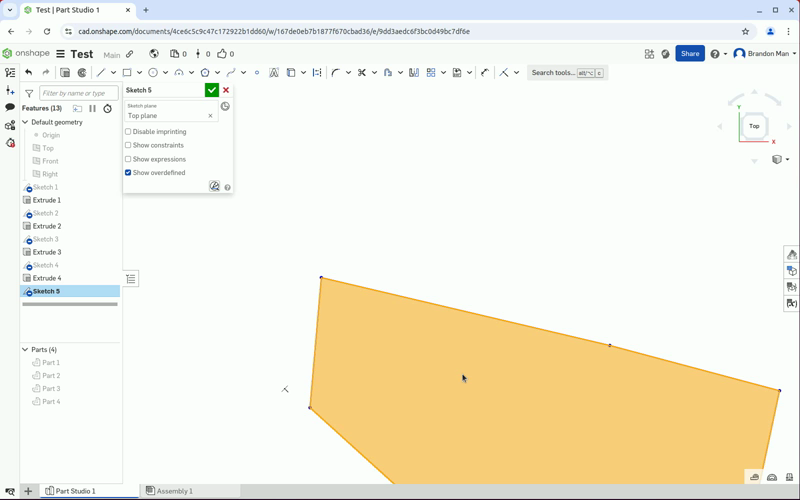
scroll(-6)
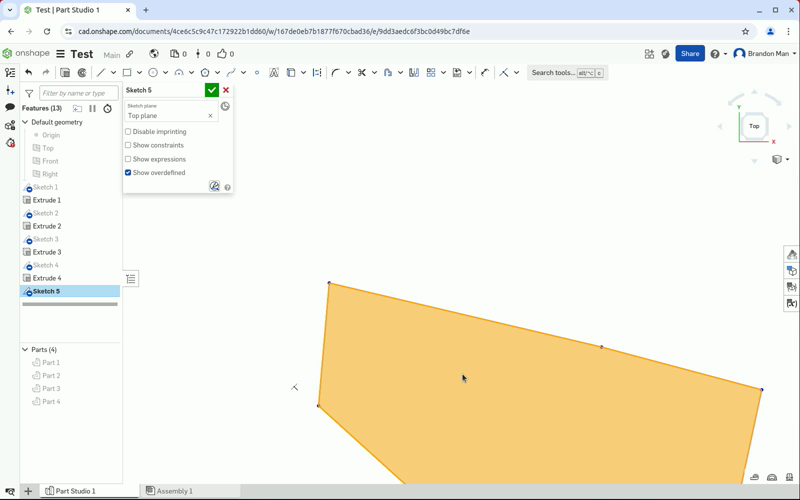
scroll(-6)
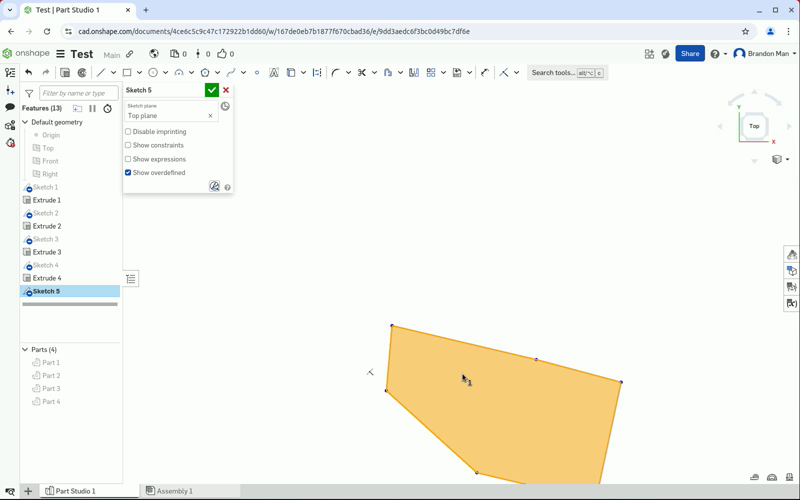
scroll(-6)
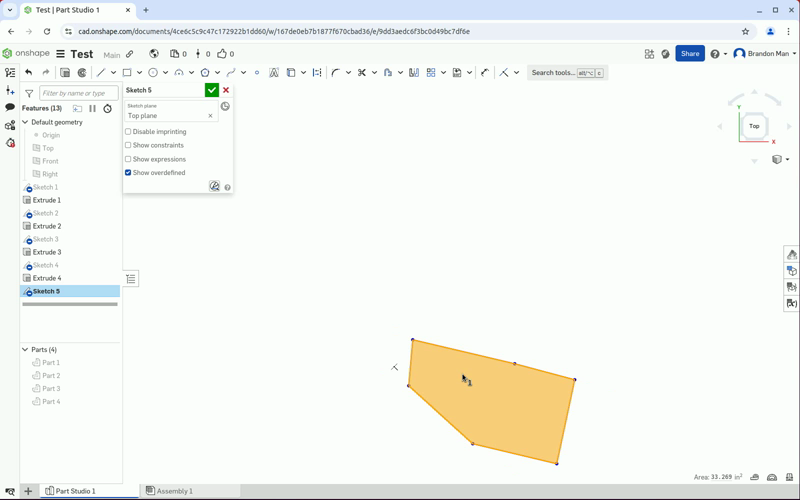
scroll(-6)
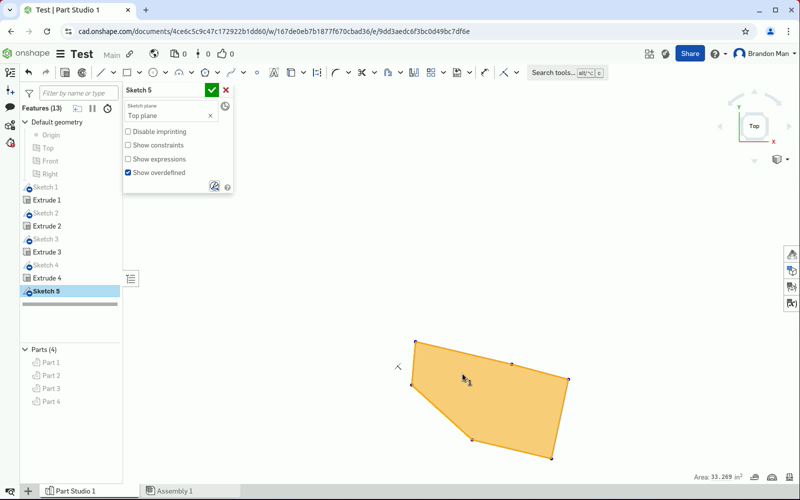
scroll(-6)
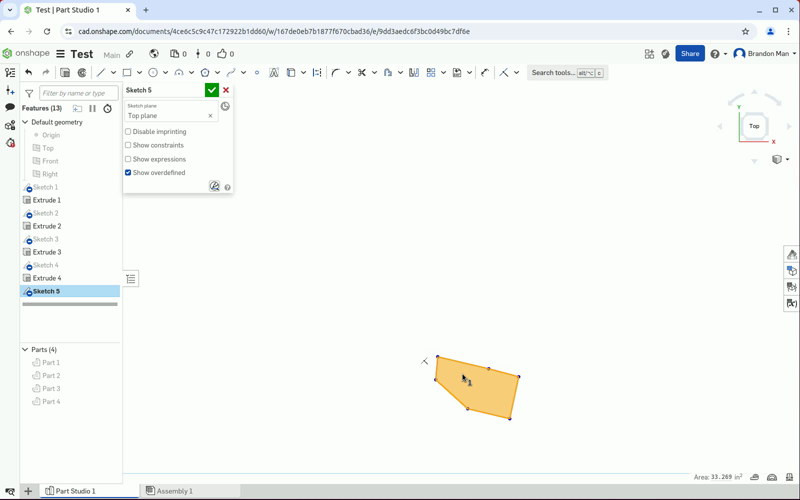
scroll(-6)
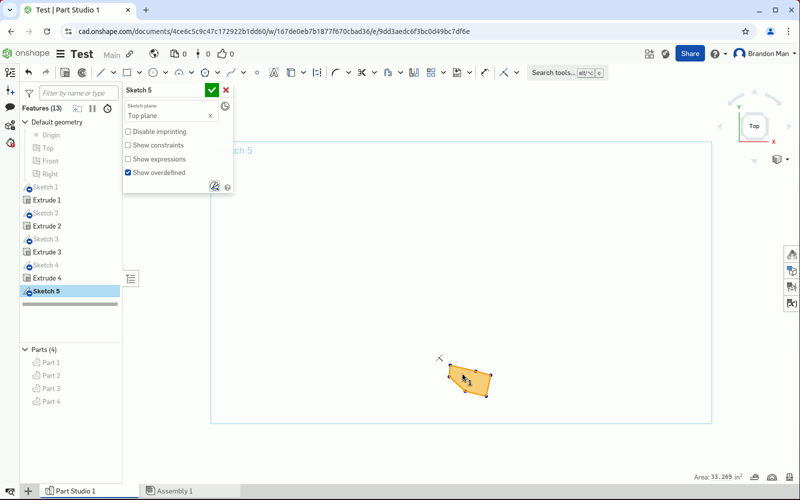
mouse_move(73, 352)
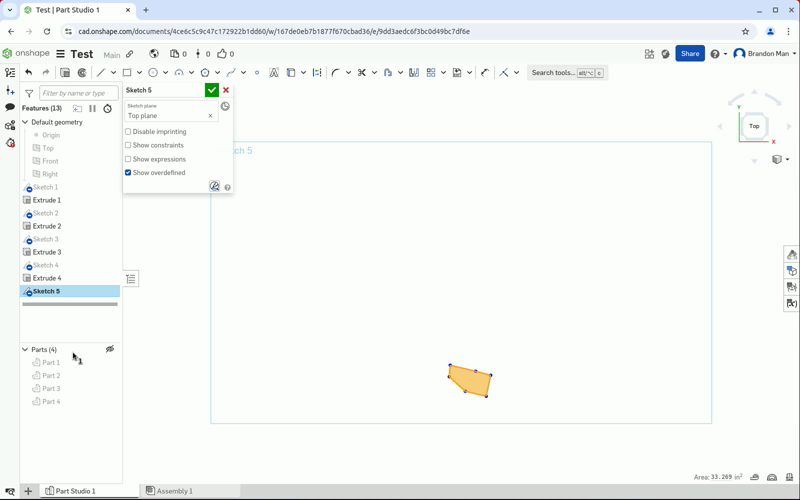
key(shift+y)
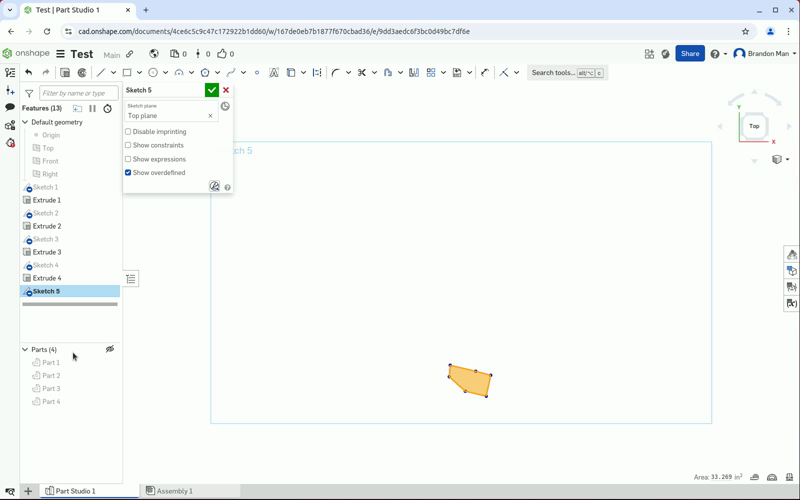
key(shift+e)
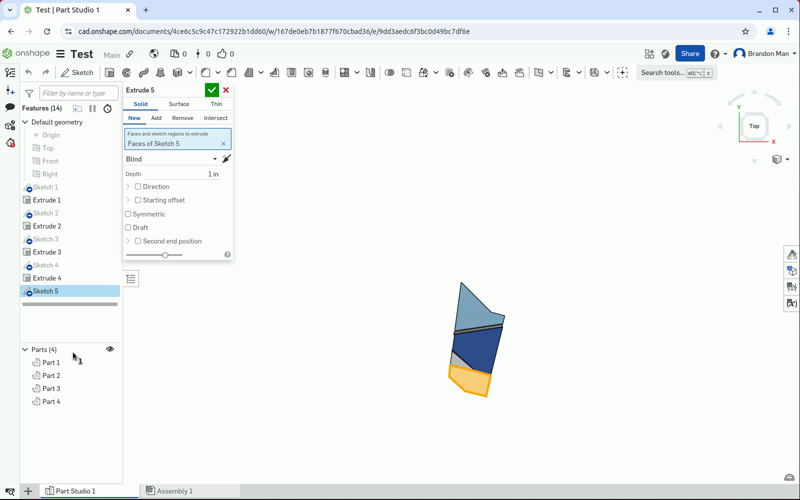
mouse_move(143, 106)
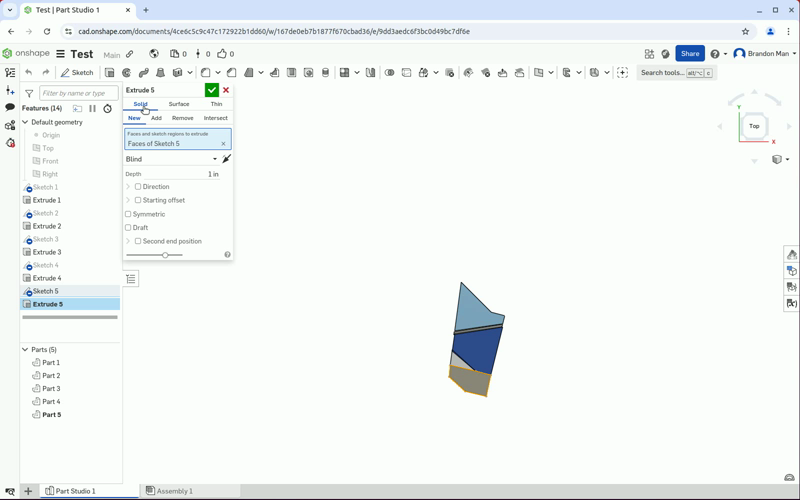
click(143, 106)
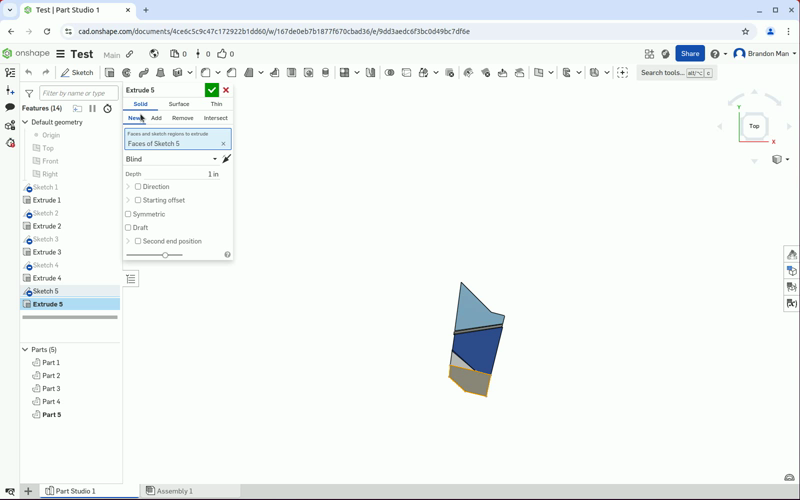
mouse_move(137, 120)
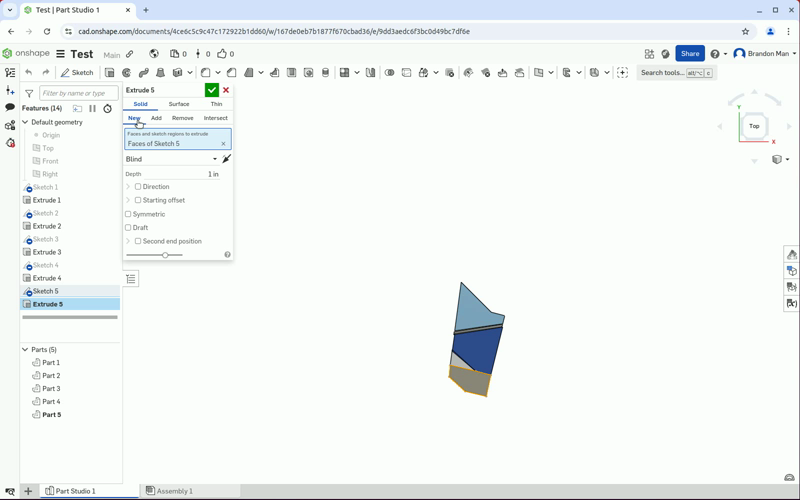
click(137, 120)
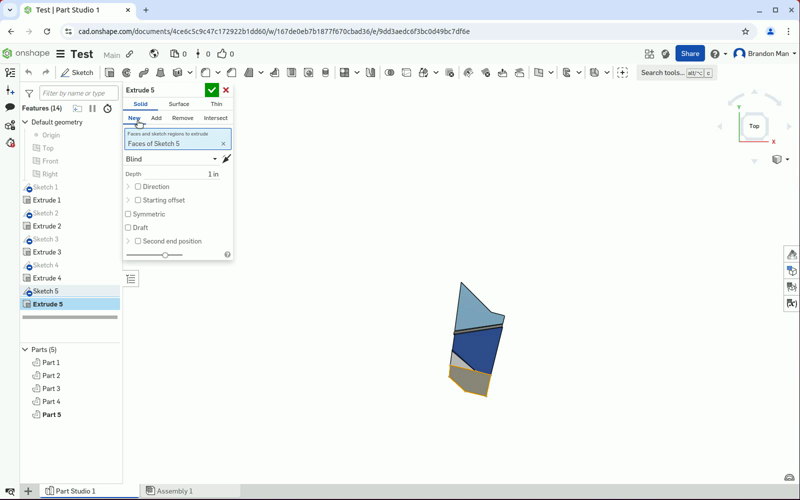
key(tab, 4)
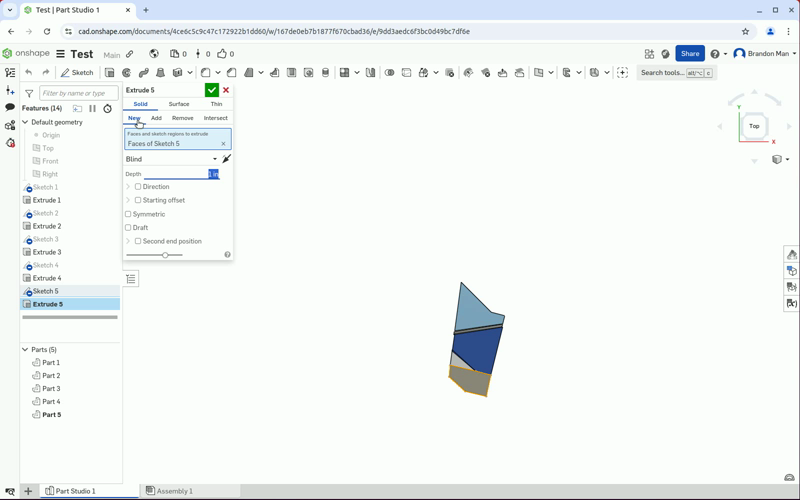
text(-0.241)
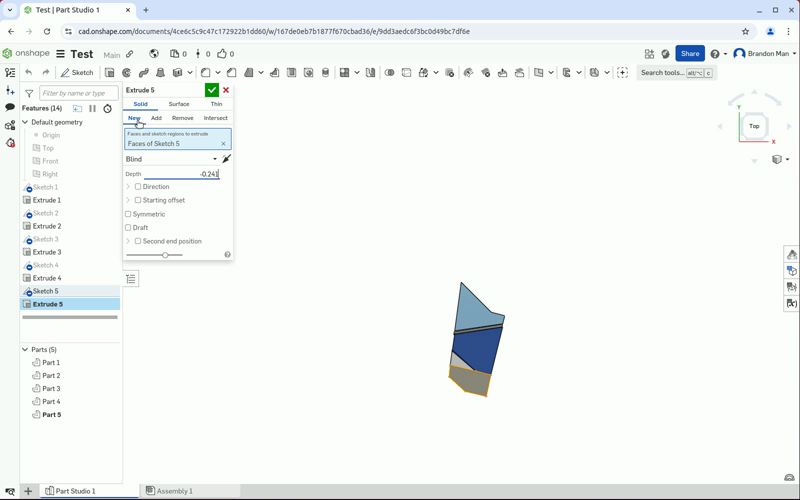
key(enter)
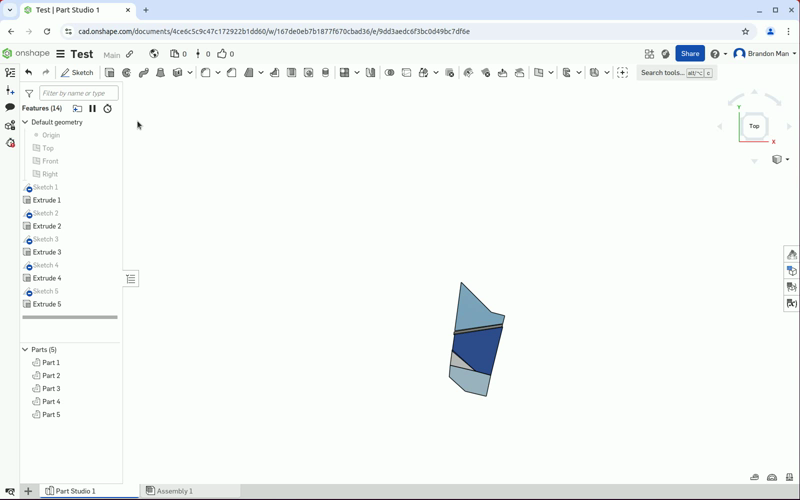
key(shift+h)
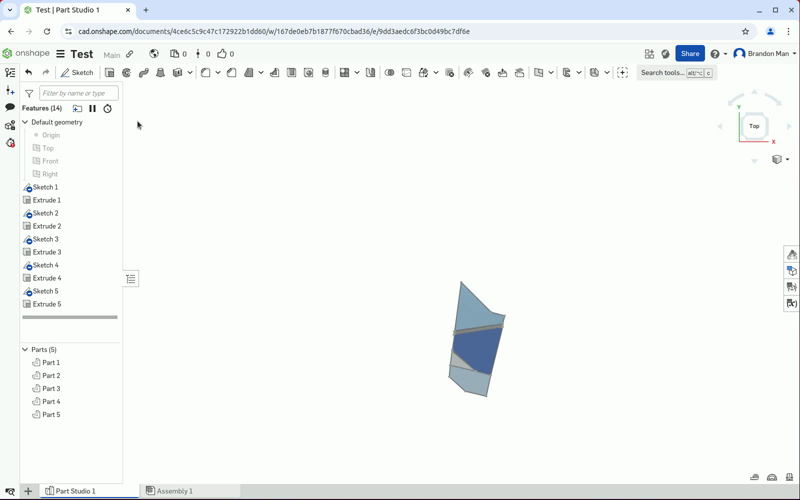
key(shift+h)
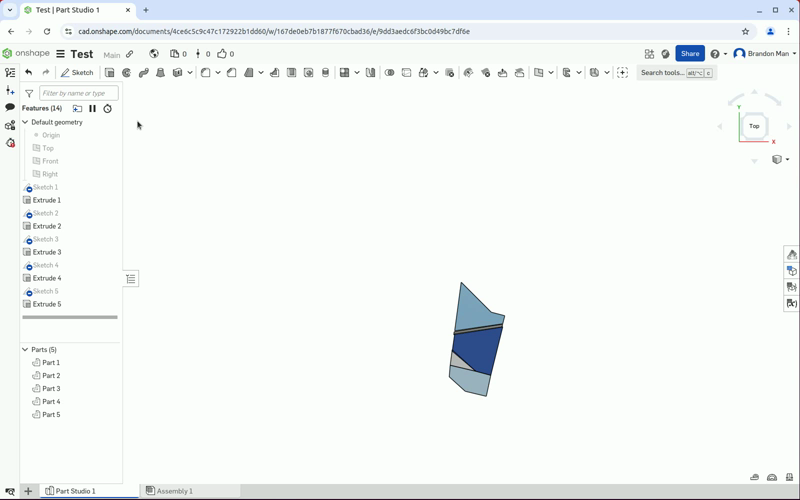
mouse_move(73, 189)
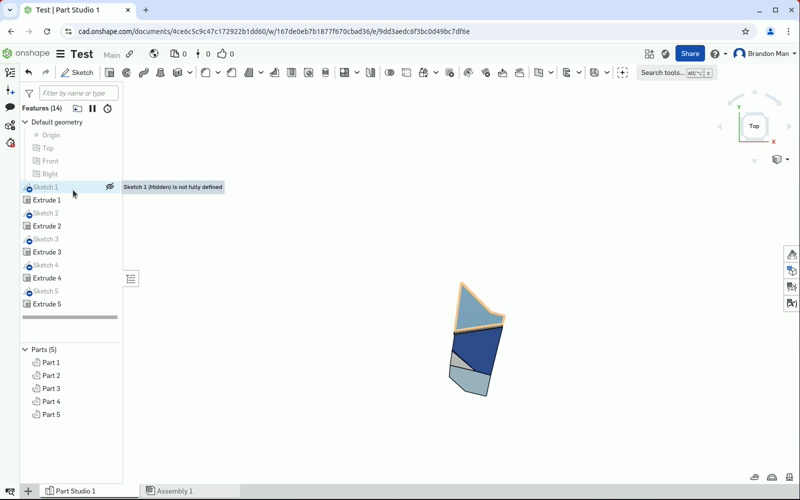
click(73, 189)
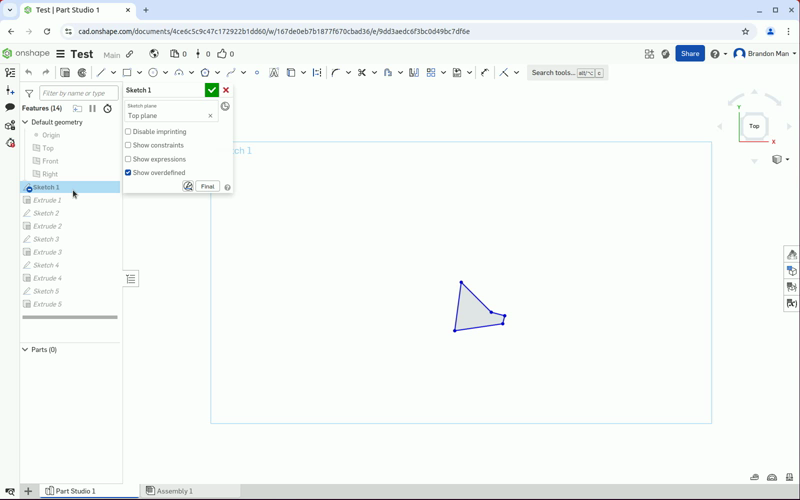
mouse_move(229, 92)
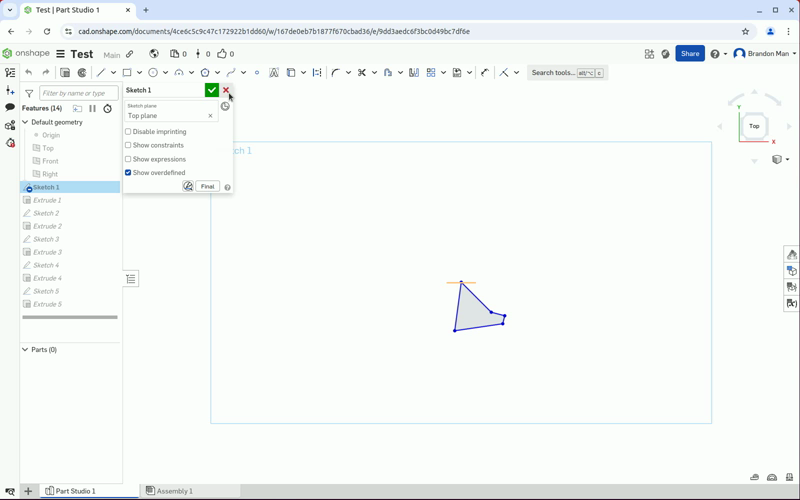
click(229, 92)
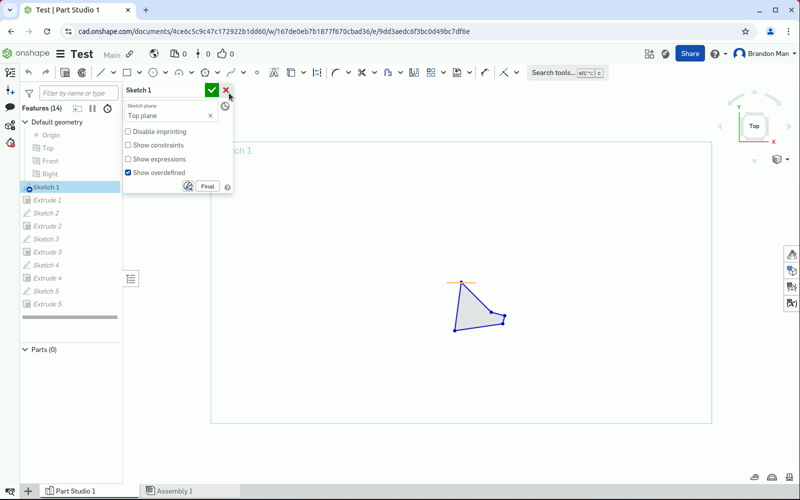
key(shift+s)
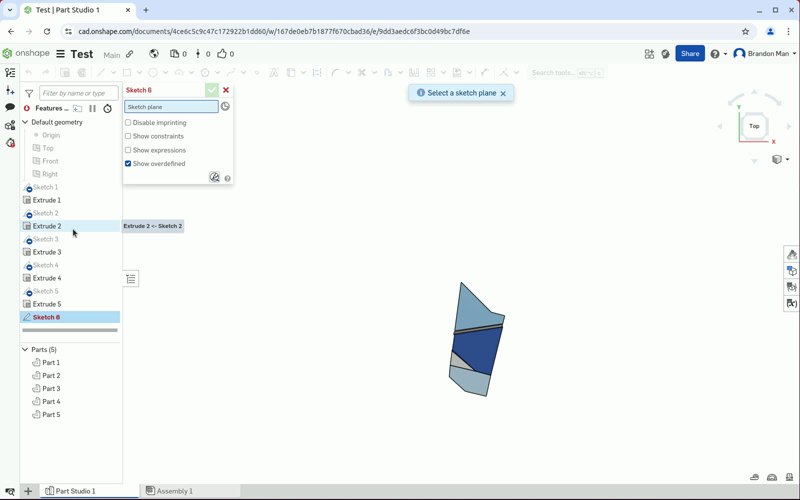
scroll(3)
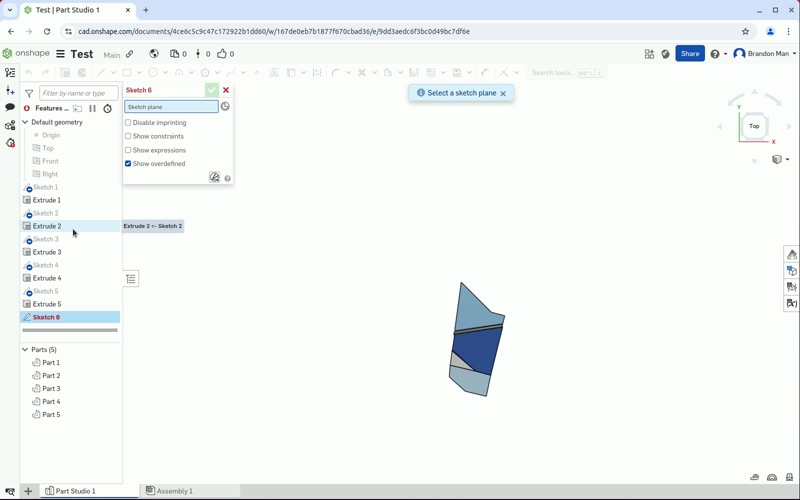
mouse_move(73, 150)
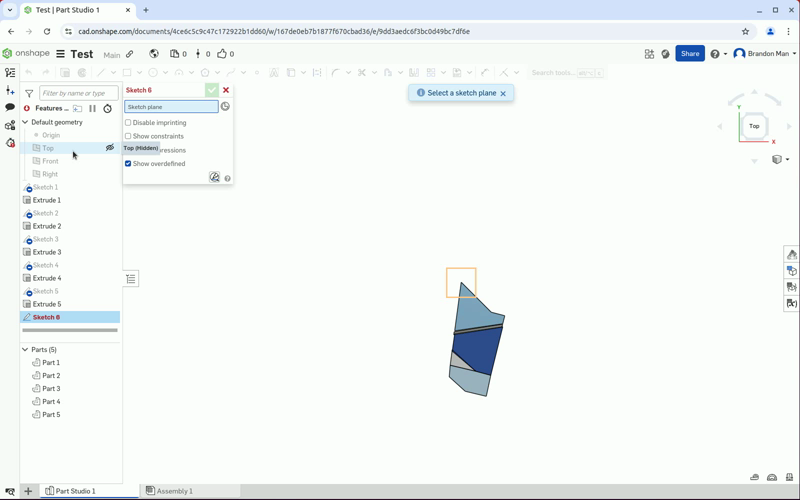
click(73, 150)
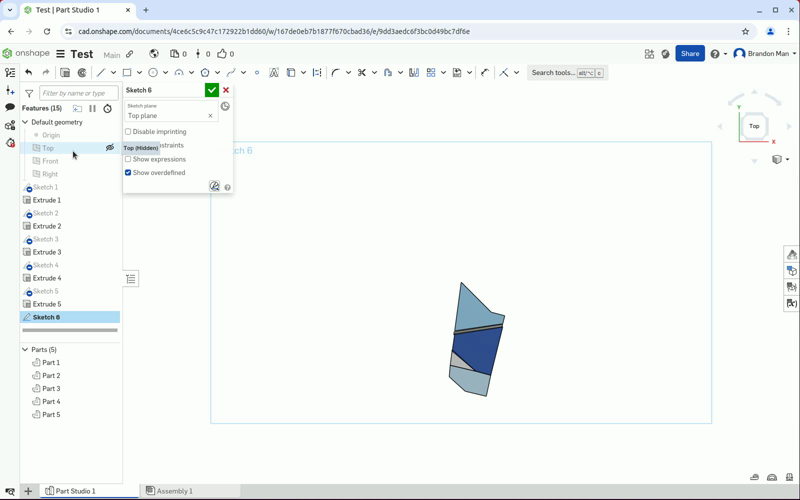
mouse_move(73, 352)
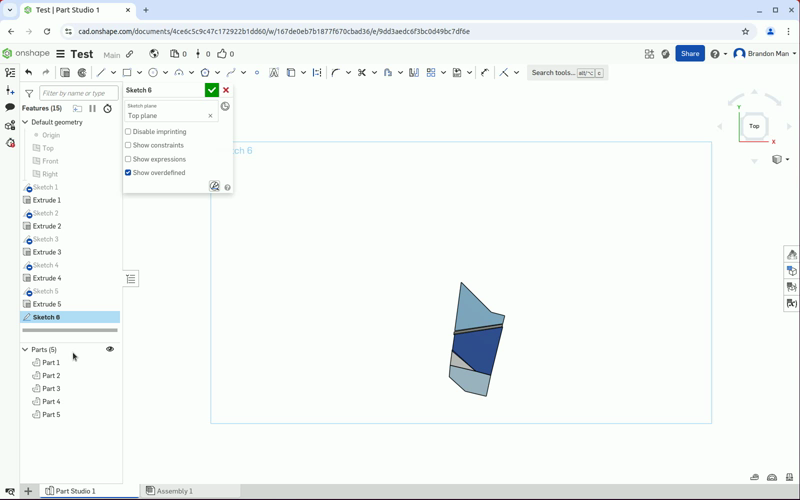
key(y)
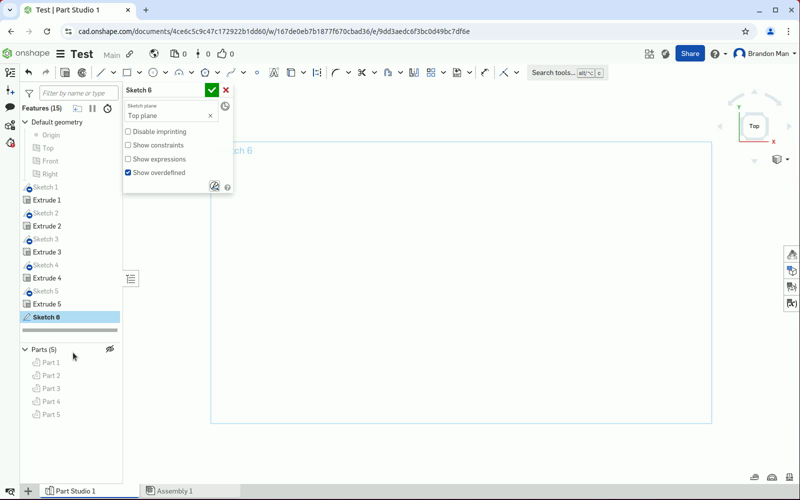
key(l)
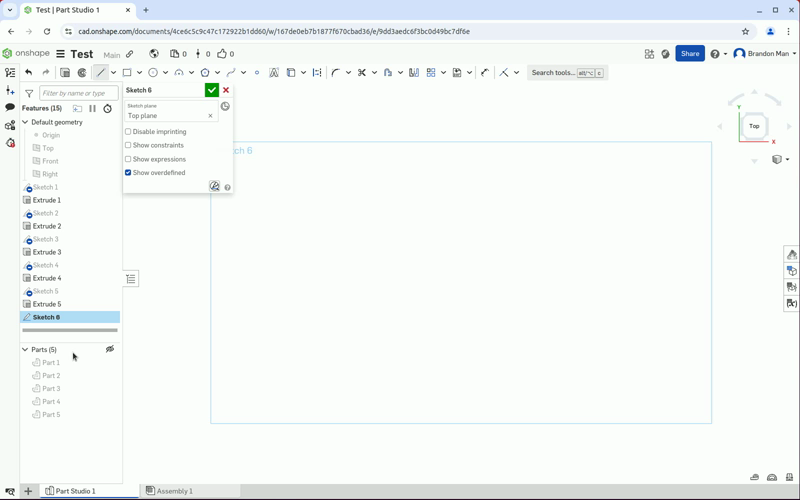
key_down(shift)
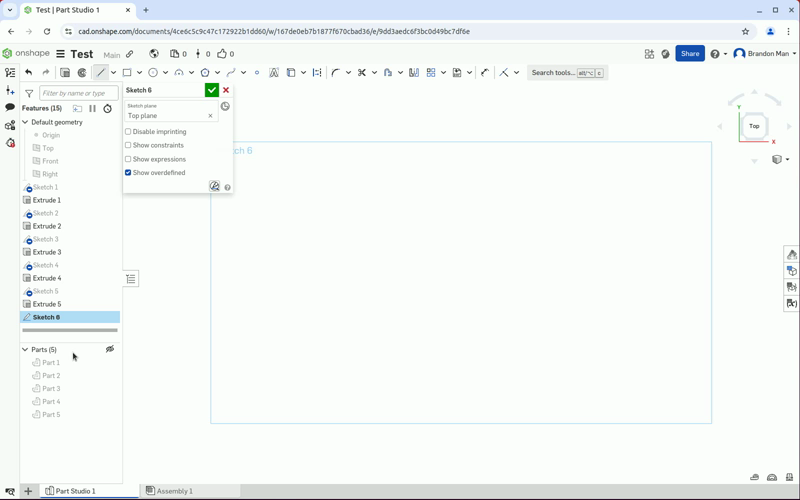
mouse_move(450, 365)
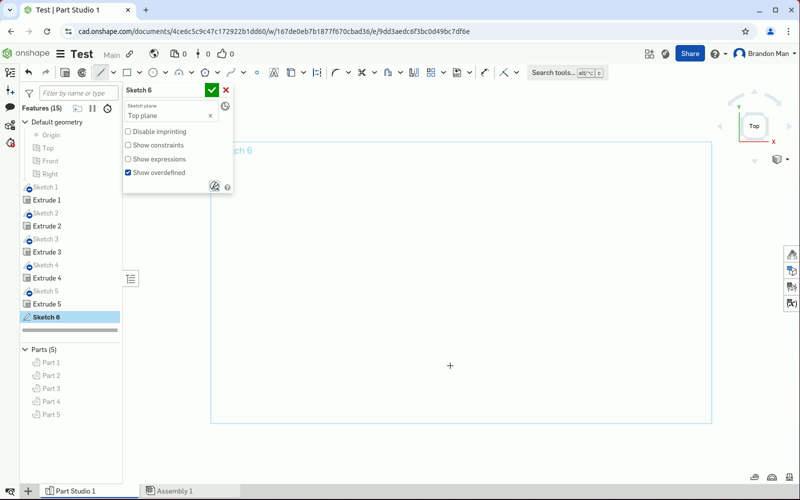
click(450, 365)
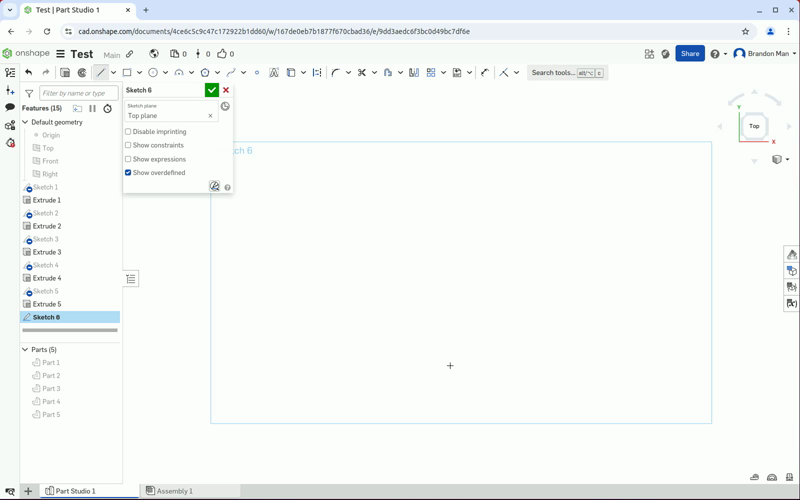
key_up(shift)
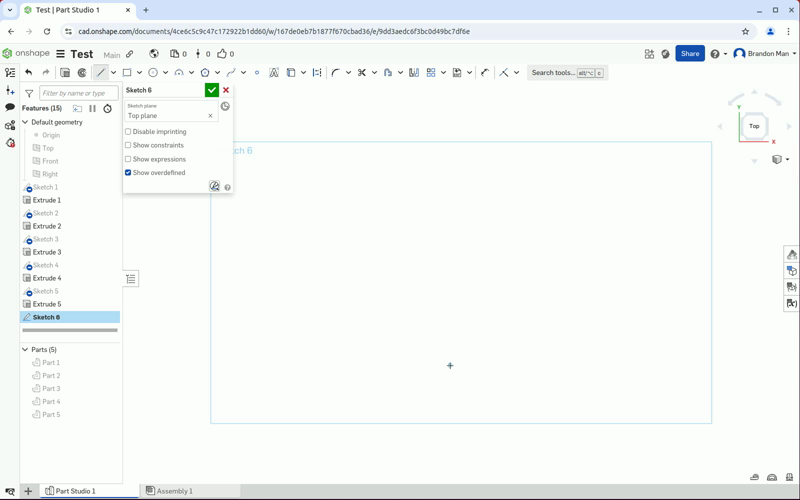
key_down(shift)
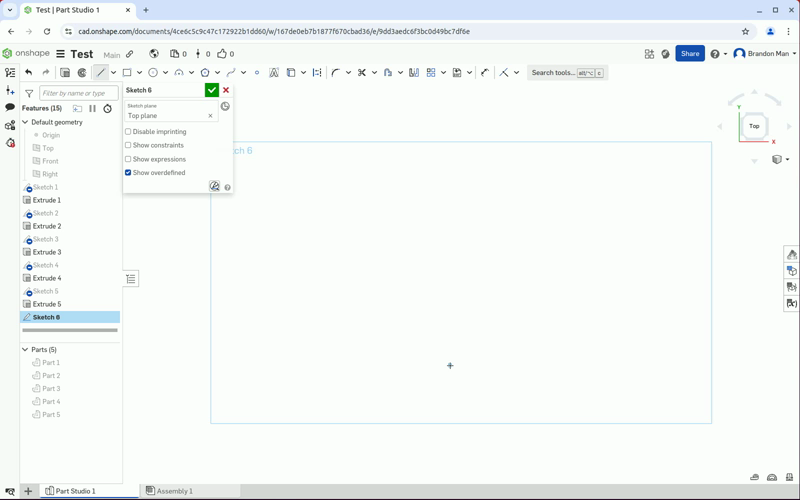
mouse_move(480, 365)
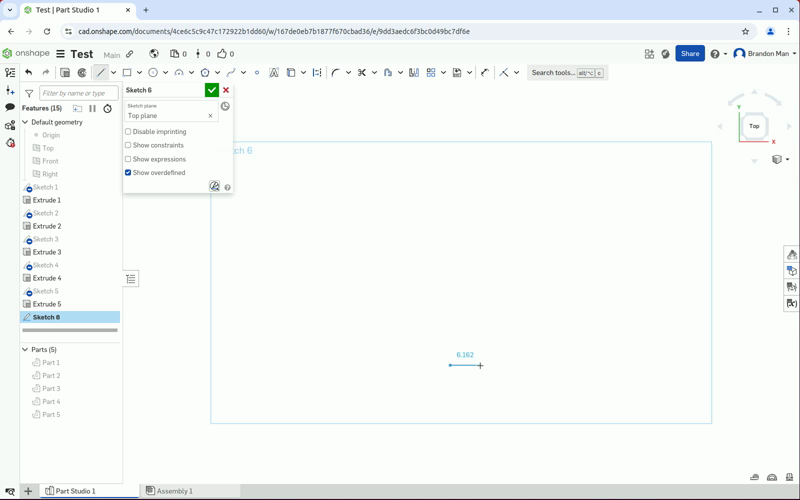
mouse_move(475, 371)
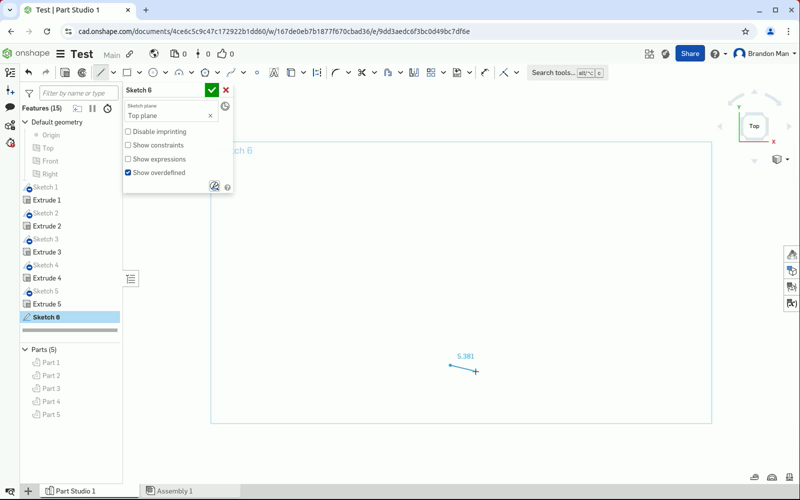
click(475, 371)
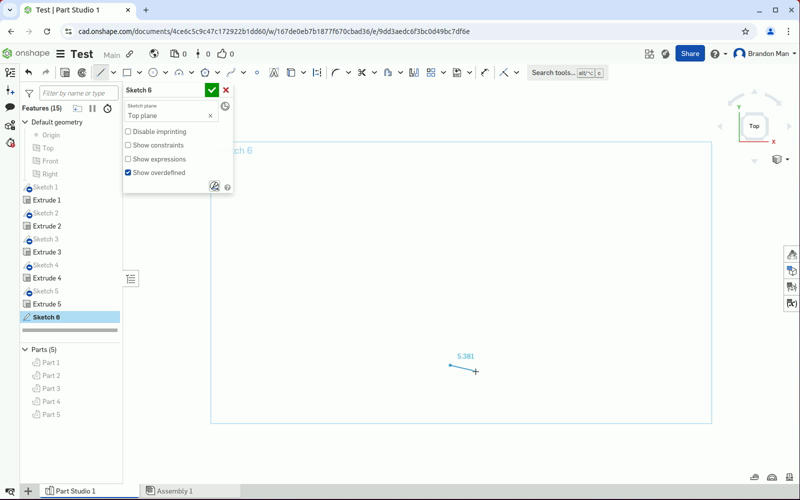
key_up(shift)
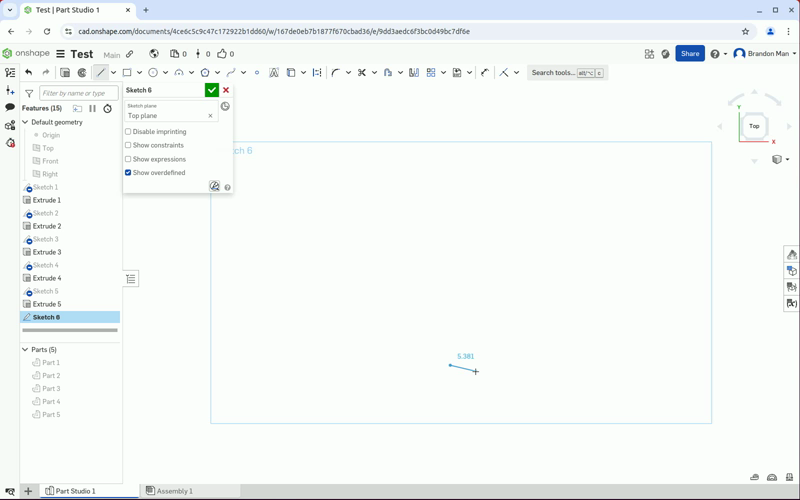
key_down(shift)
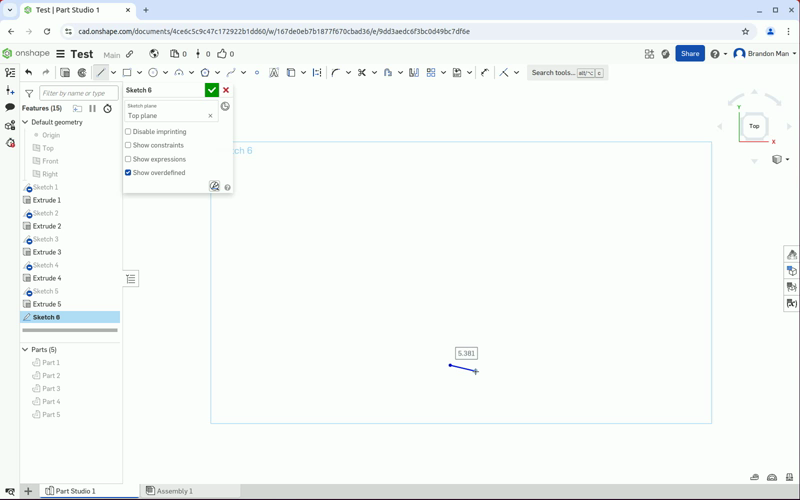
mouse_move(505, 371)
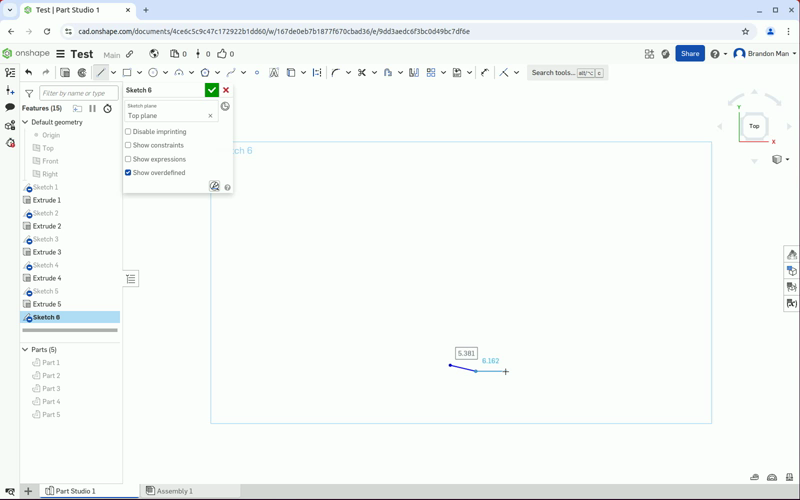
mouse_move(452, 349)
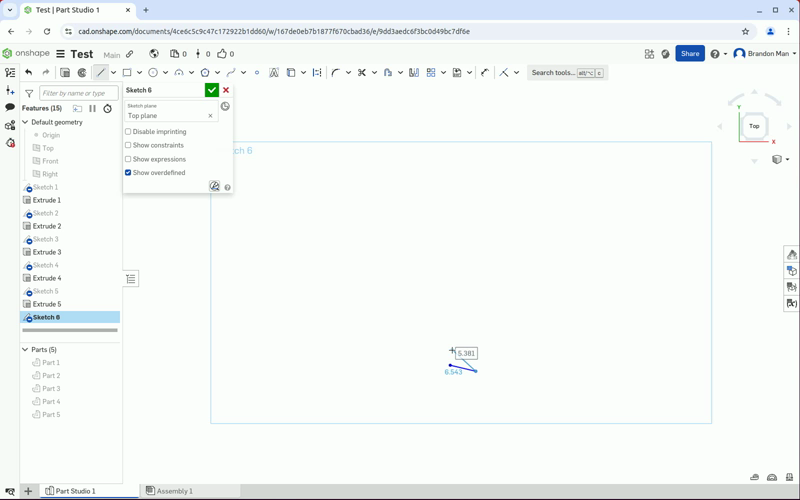
click(452, 349)
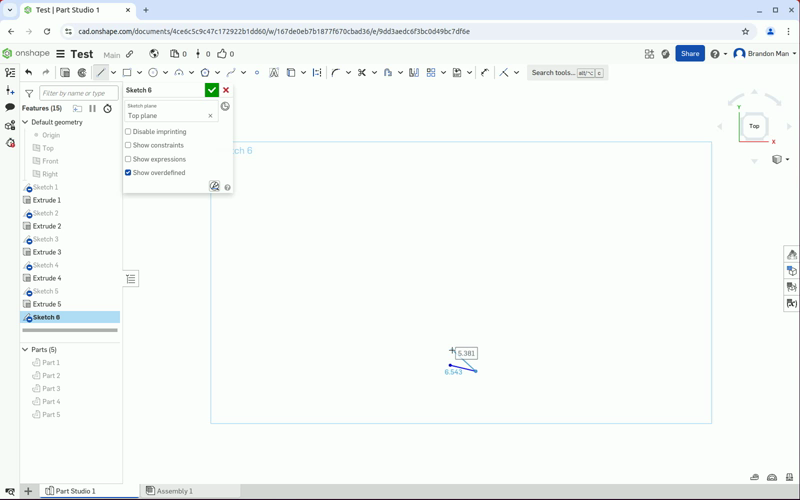
key_up(shift)
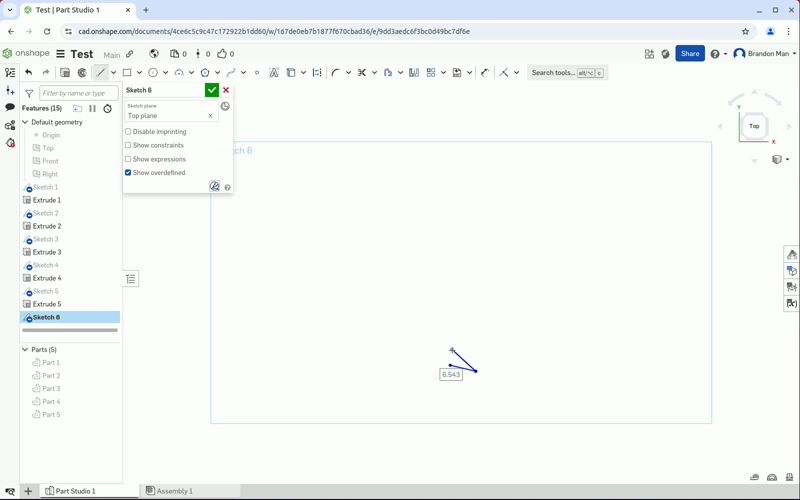
mouse_move(482, 349)
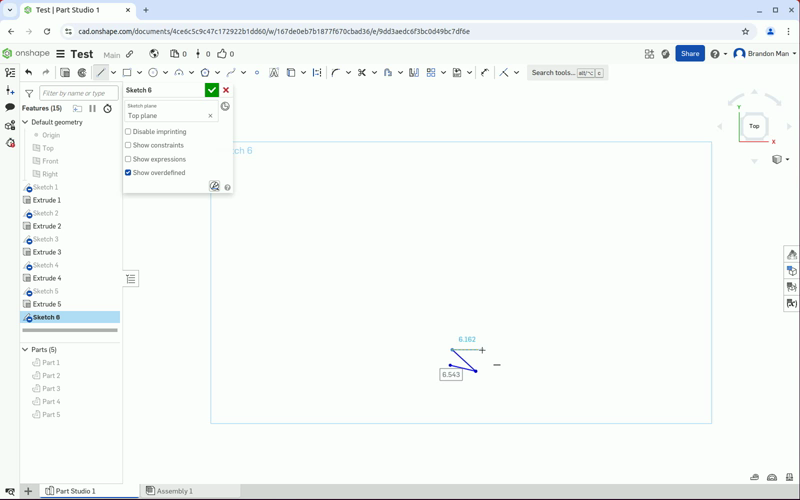
key_down(shift)
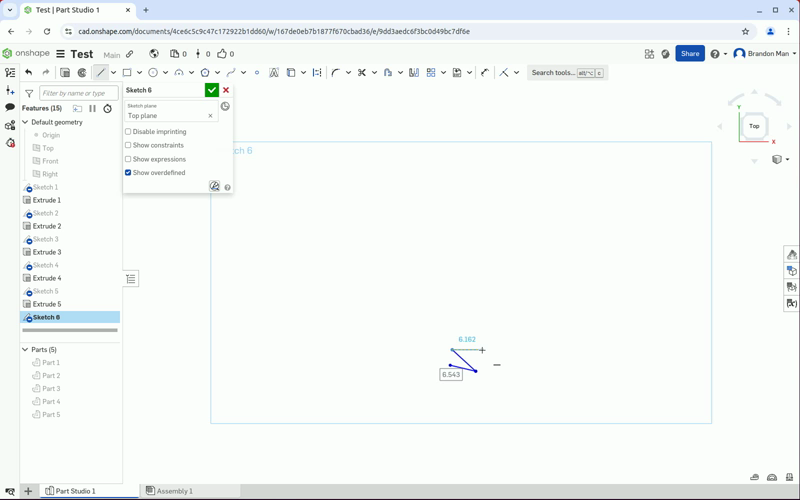
mouse_move(450, 365)
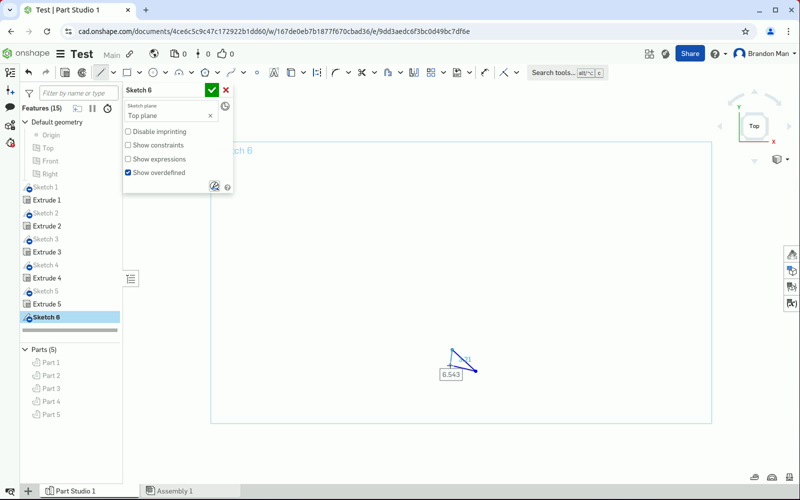
key_up(shift)
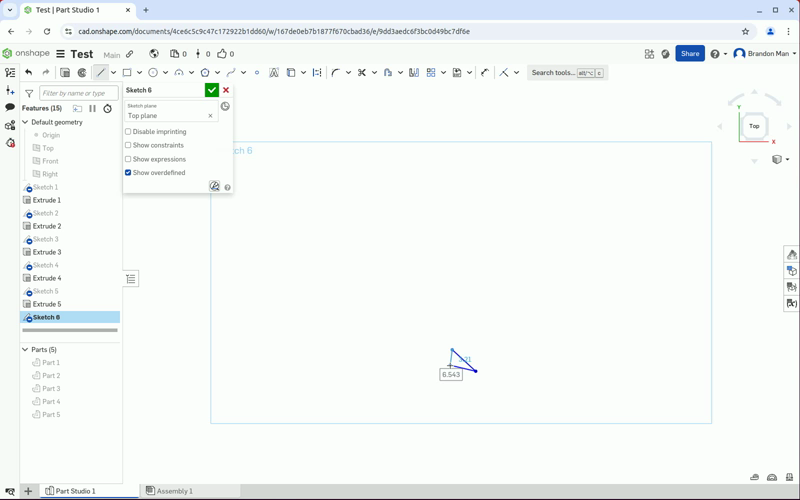
click(450, 365)
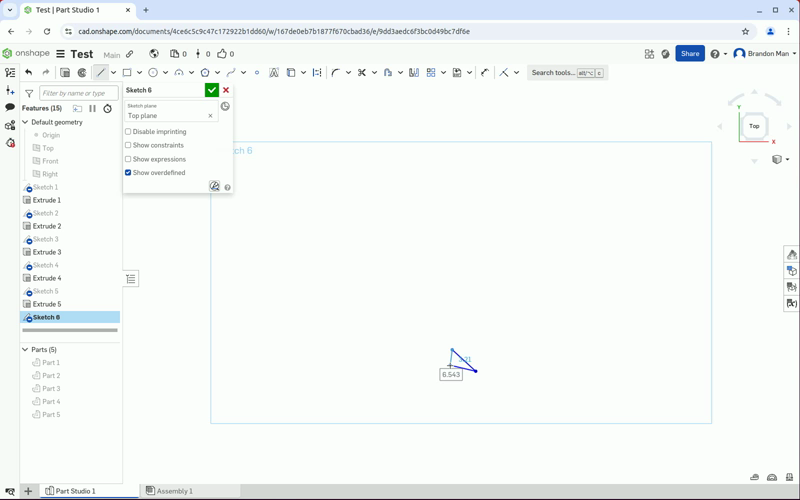
key(esc)
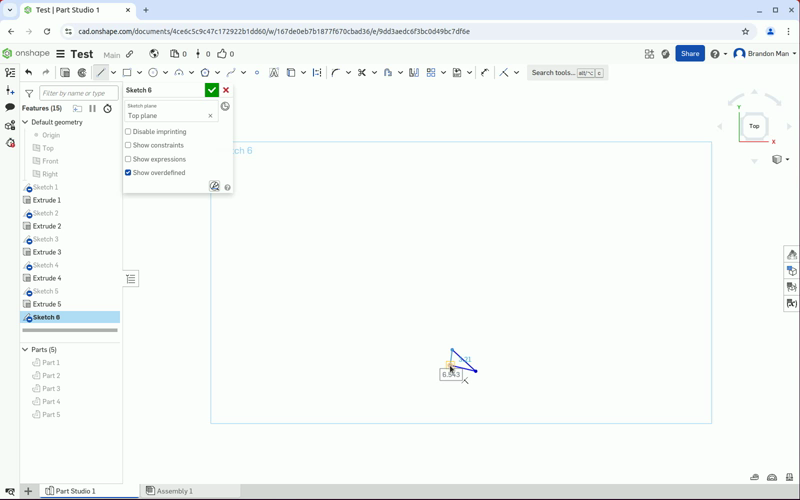
mouse_move(458, 358)
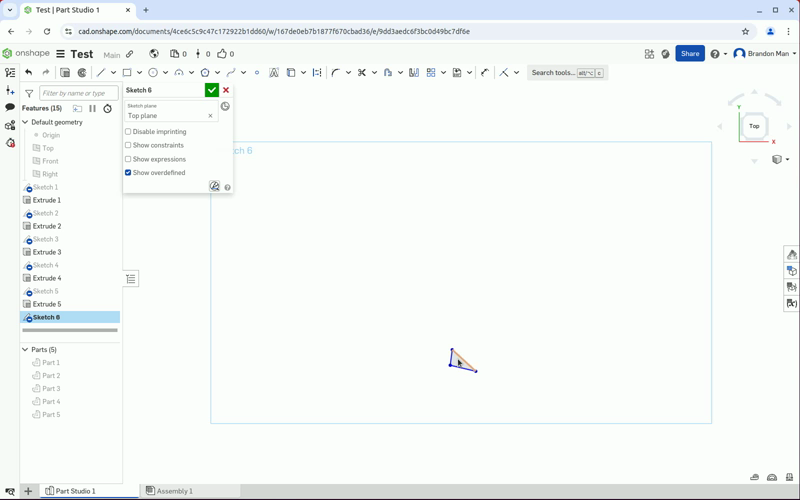
scroll(6)
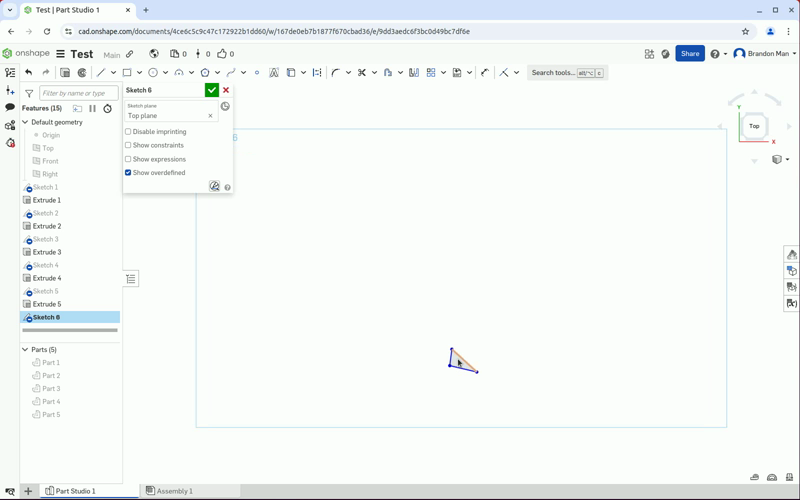
scroll(6)
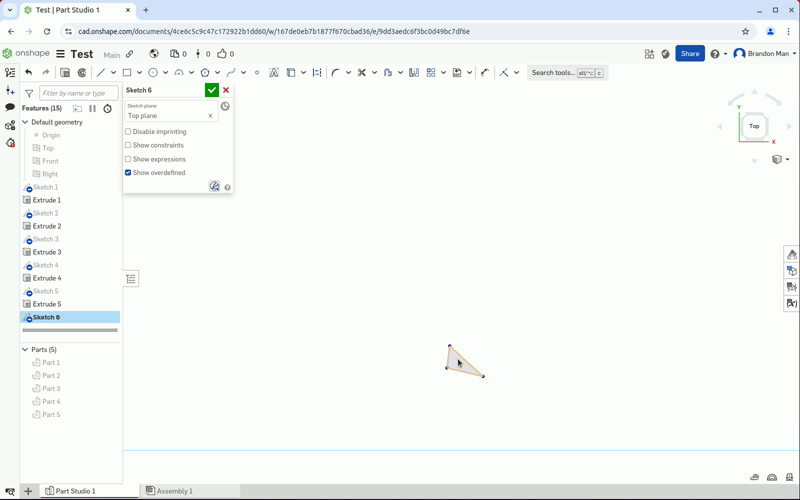
scroll(6)
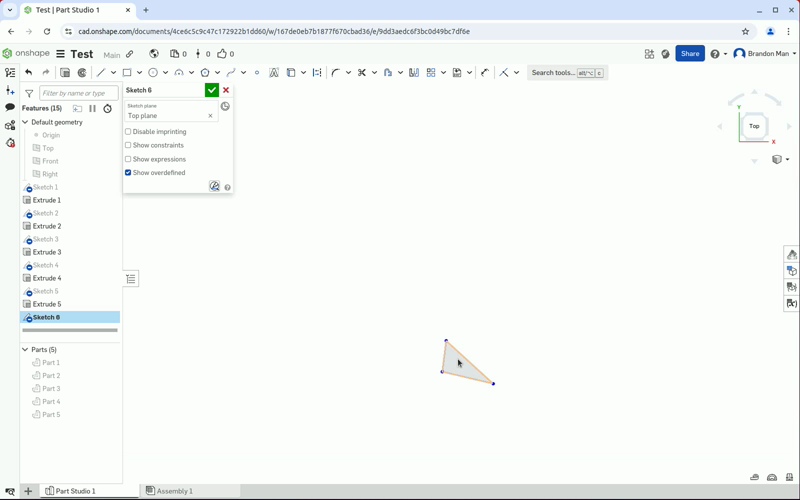
scroll(6)
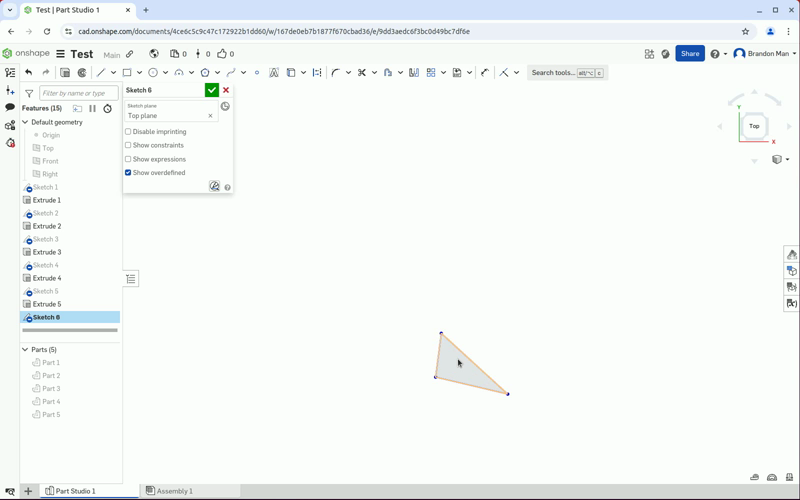
scroll(6)
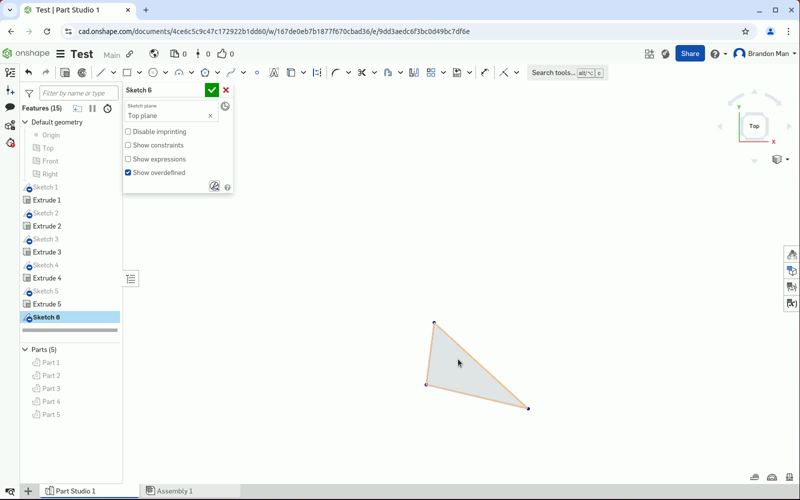
scroll(6)
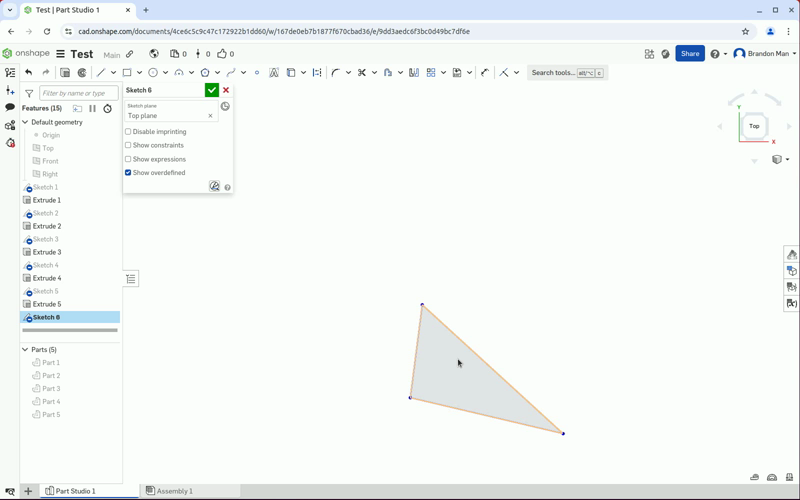
scroll(6)
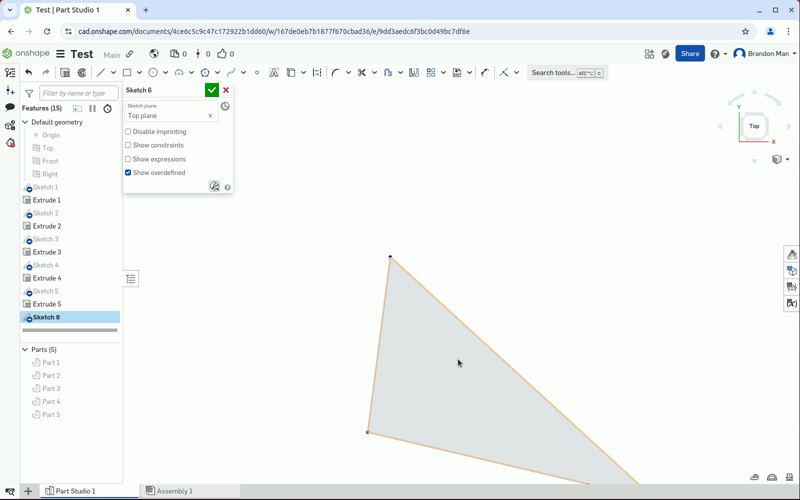
click(458, 358)
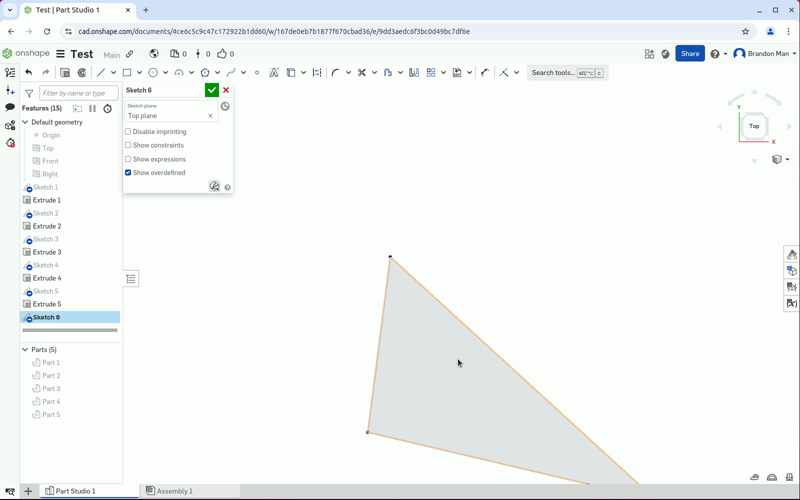
scroll(-6)
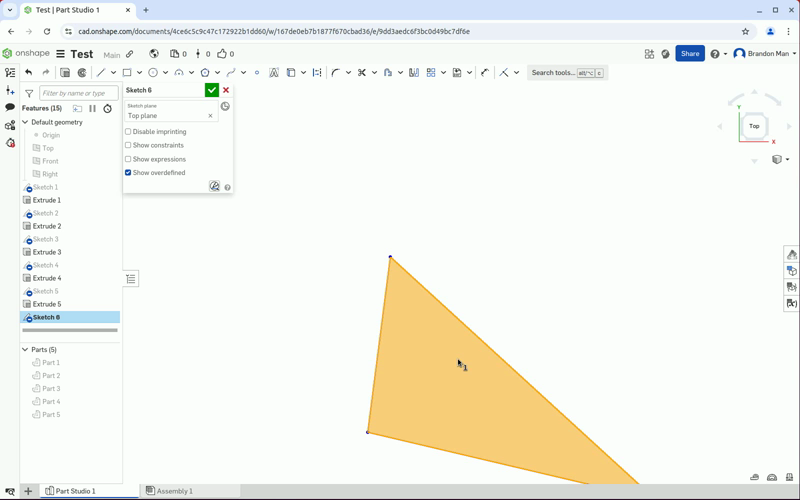
scroll(-6)
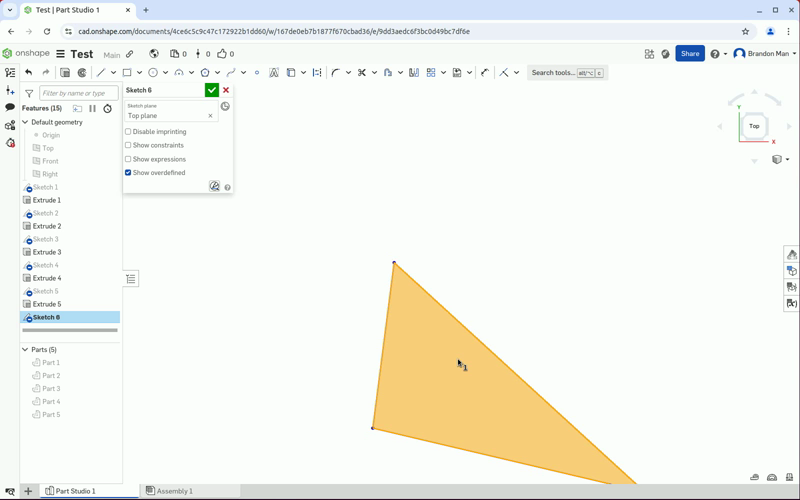
scroll(-6)
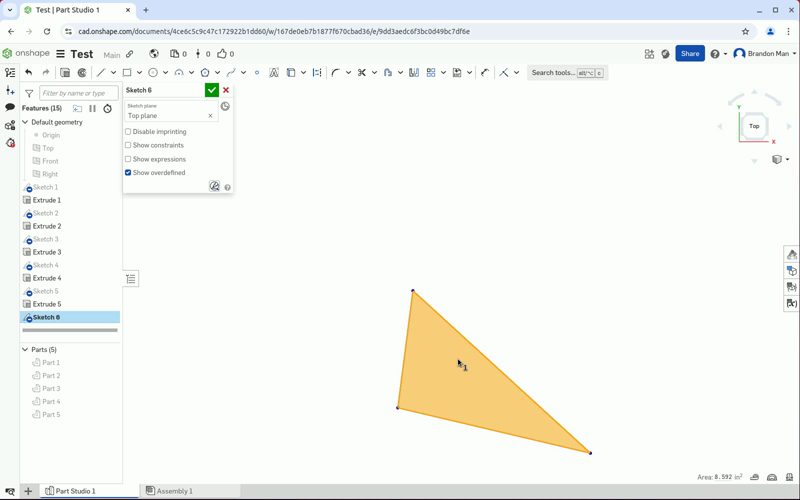
scroll(-6)
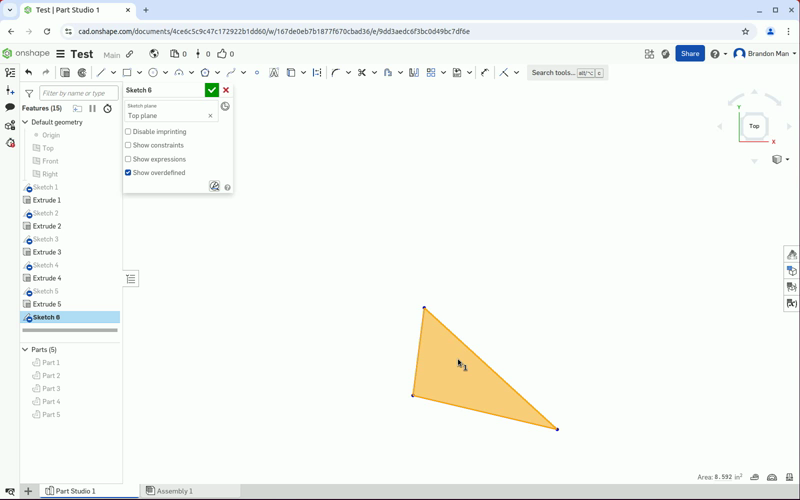
scroll(-6)
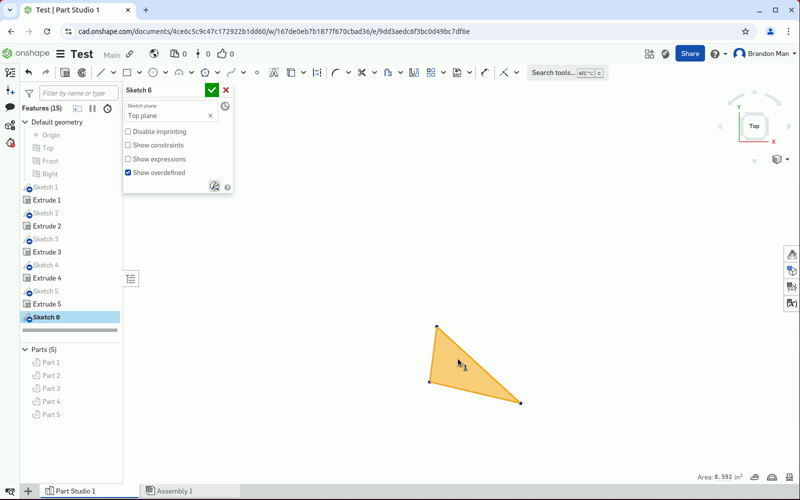
scroll(-6)
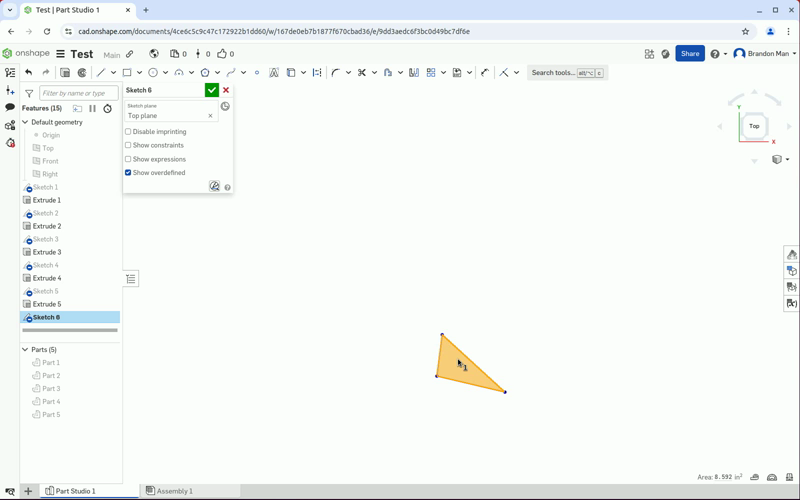
scroll(-6)
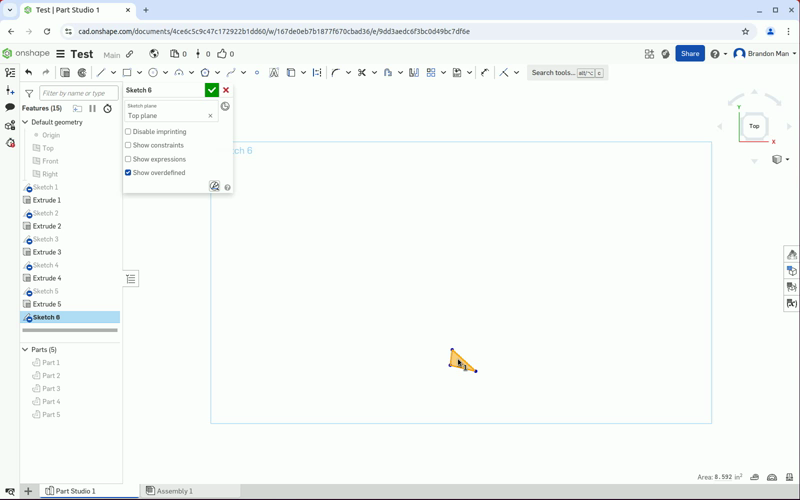
mouse_move(73, 352)
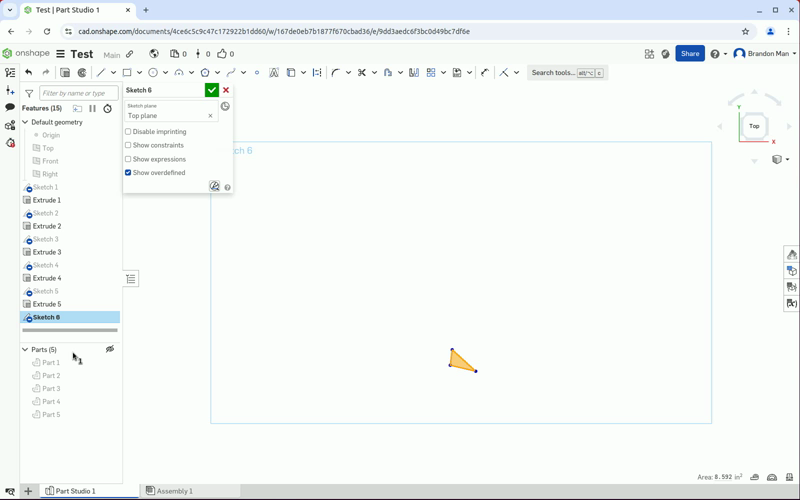
key(shift+y)
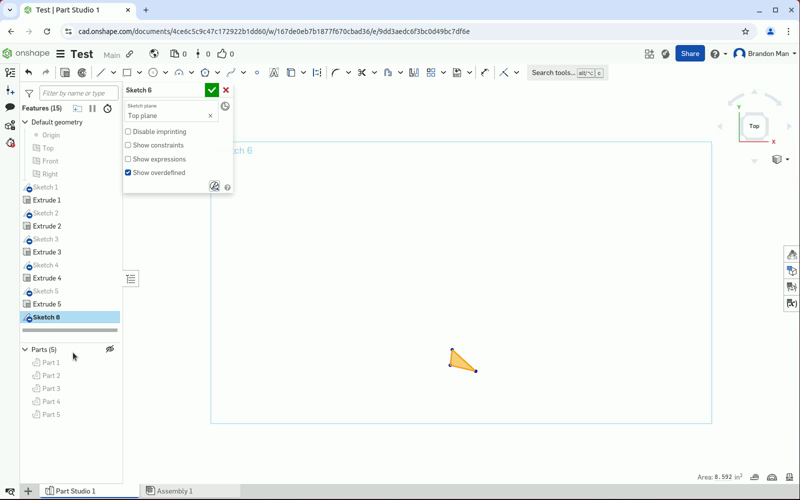
key(shift+e)
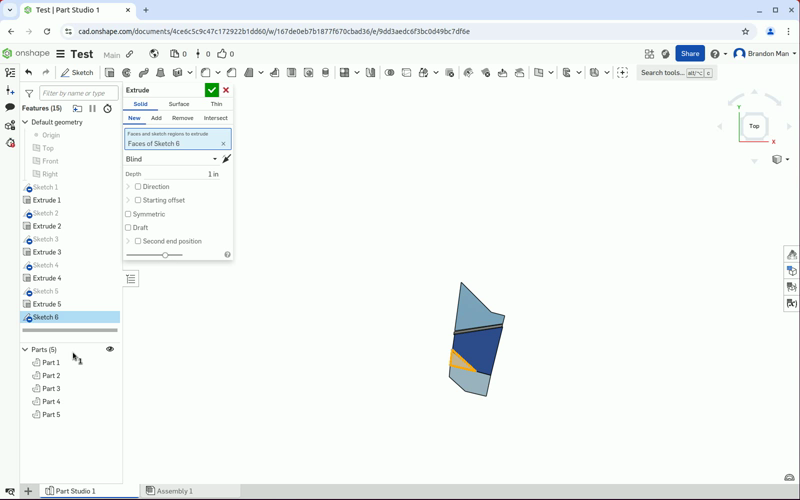
mouse_move(143, 106)
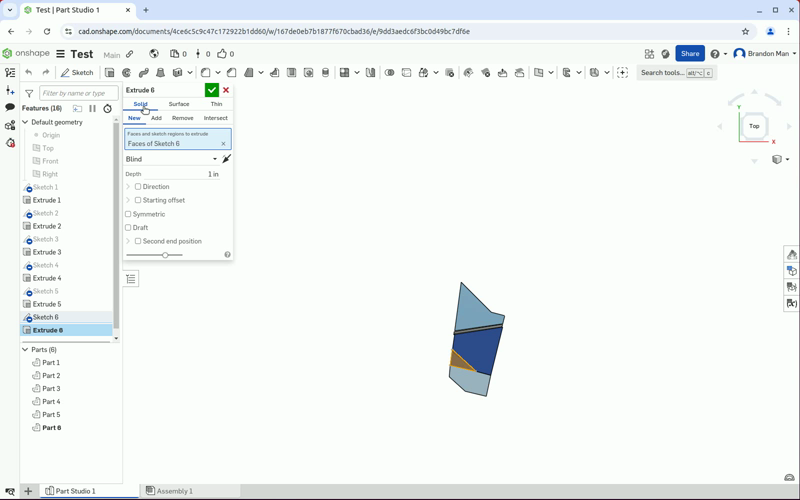
click(143, 106)
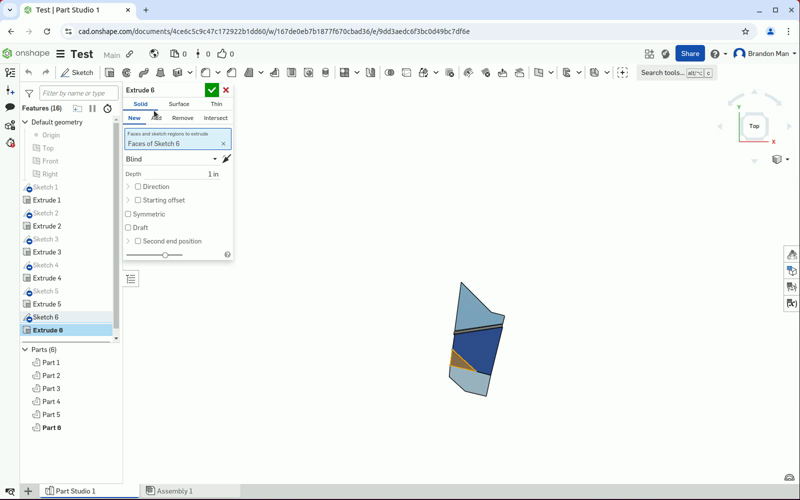
mouse_move(186, 120)
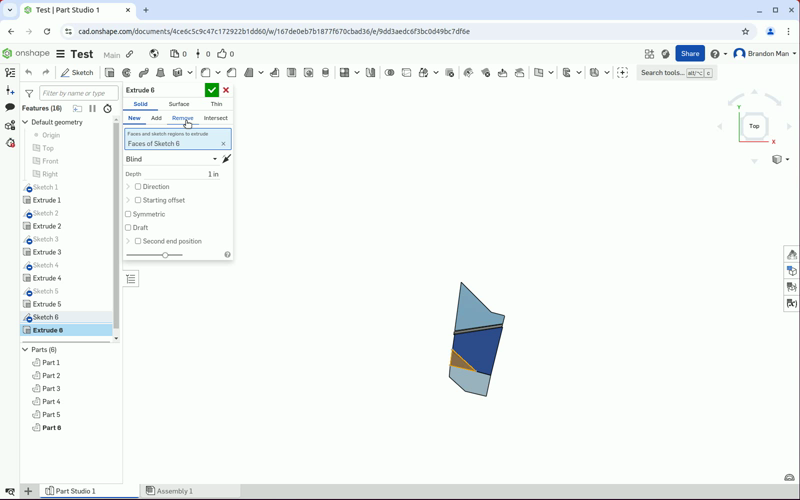
click(186, 120)
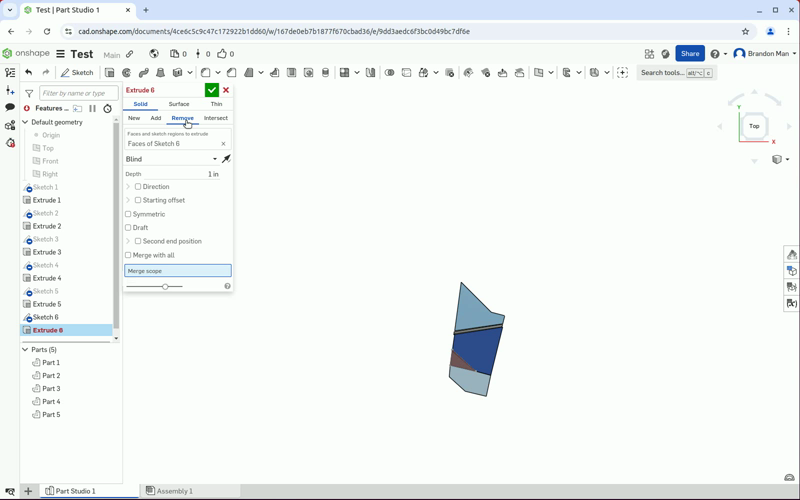
key(tab, 4)
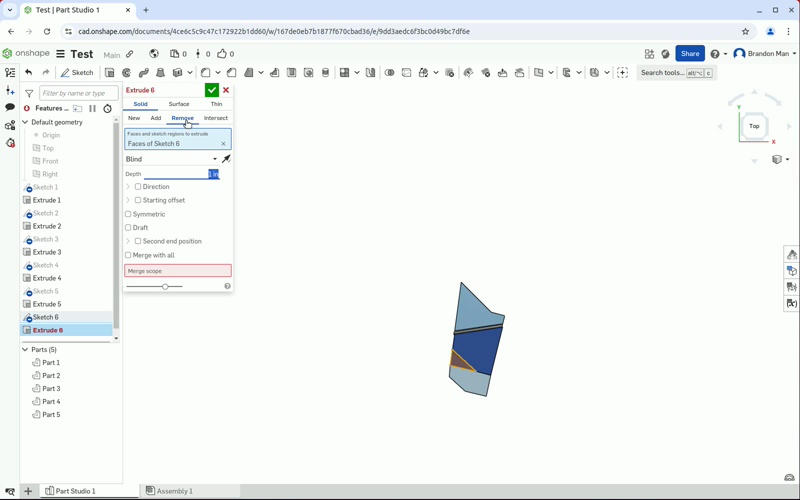
text(0.241)
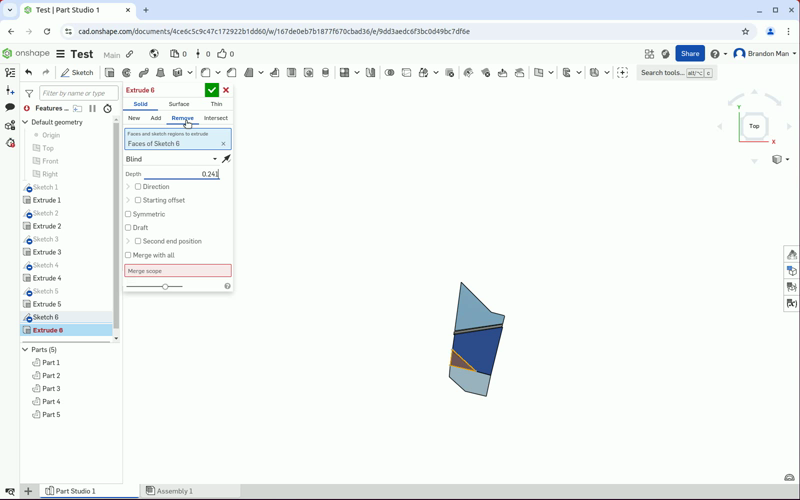
key(tab, 6)
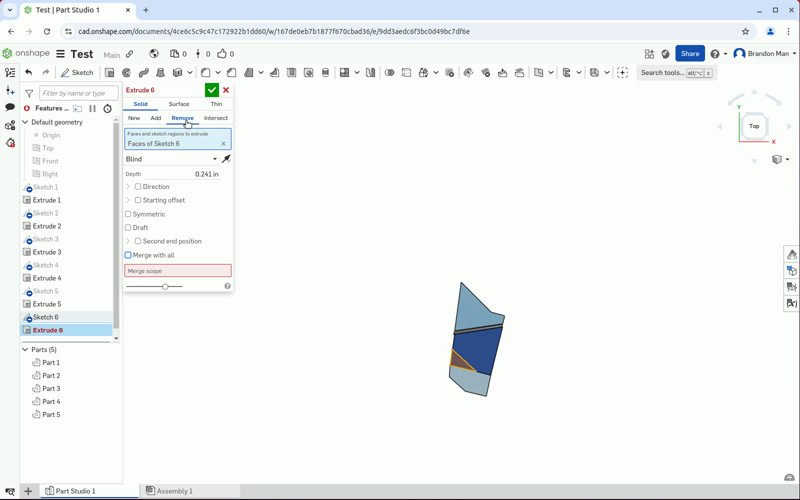
key(space)
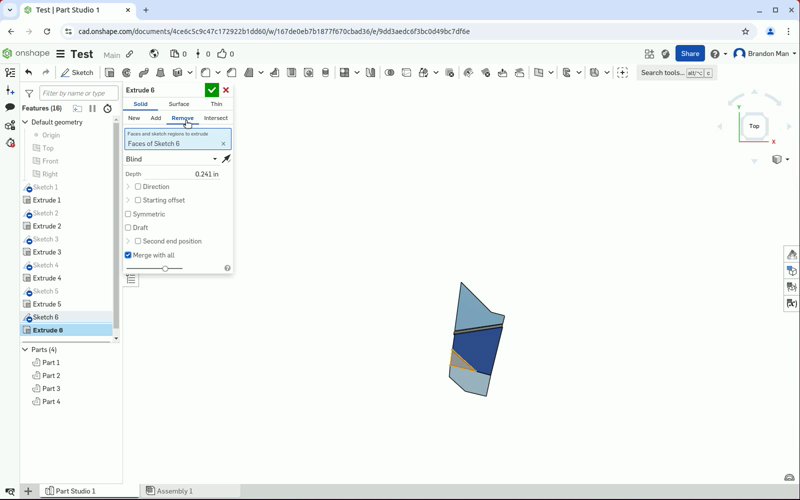
key(enter)
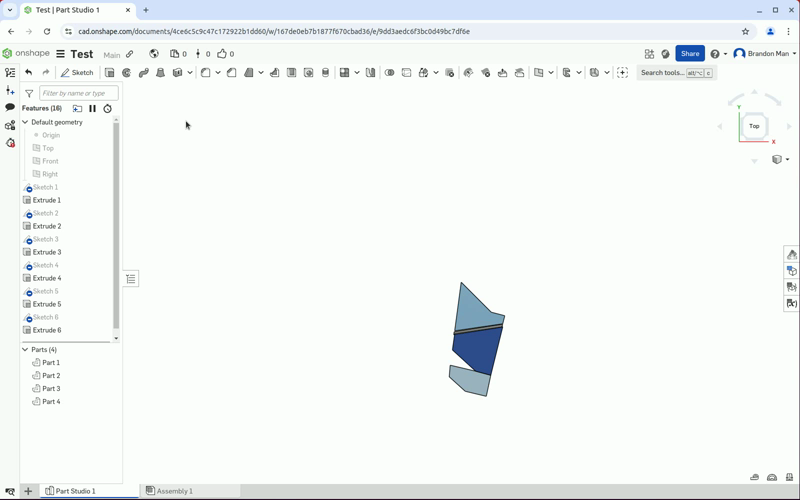
key(shift+h)
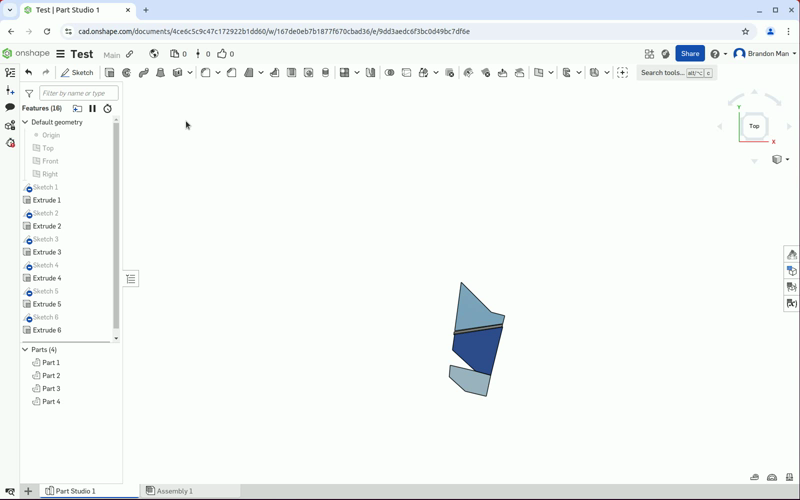
key(shift+h)
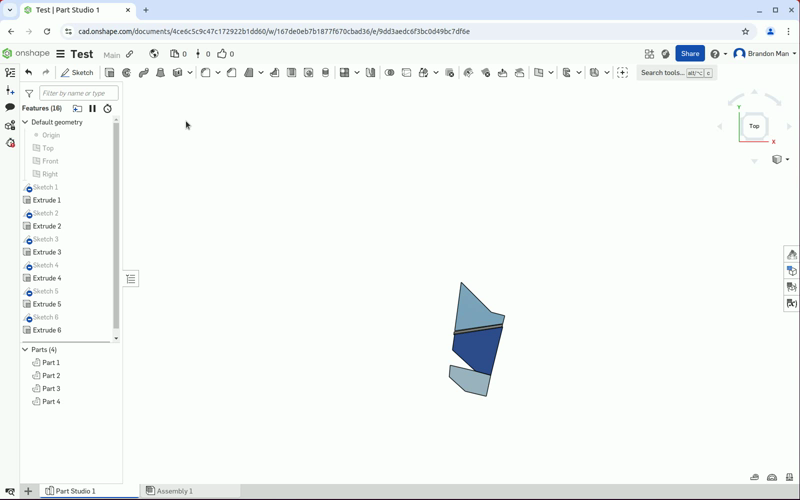
mouse_move(69, 189)
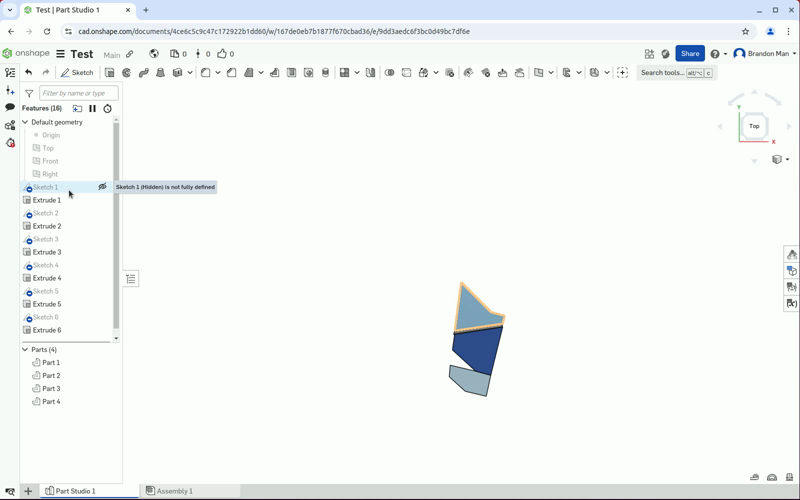
click(69, 189)
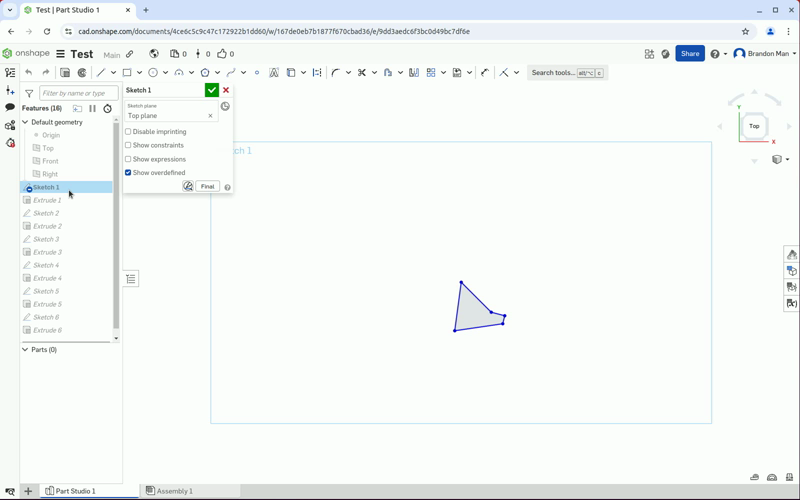
mouse_move(229, 92)
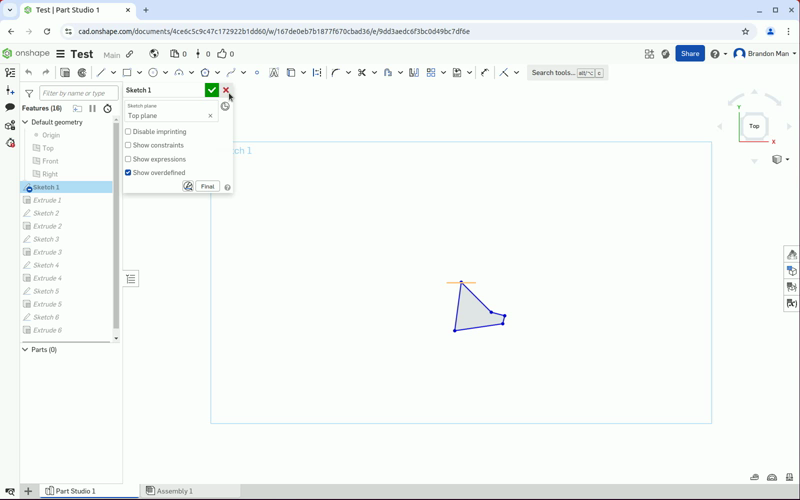
click(229, 92)
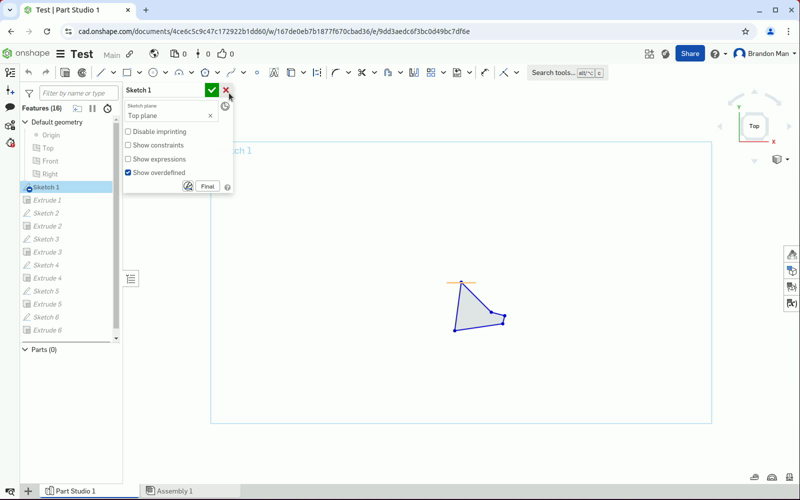
key(shift+s)
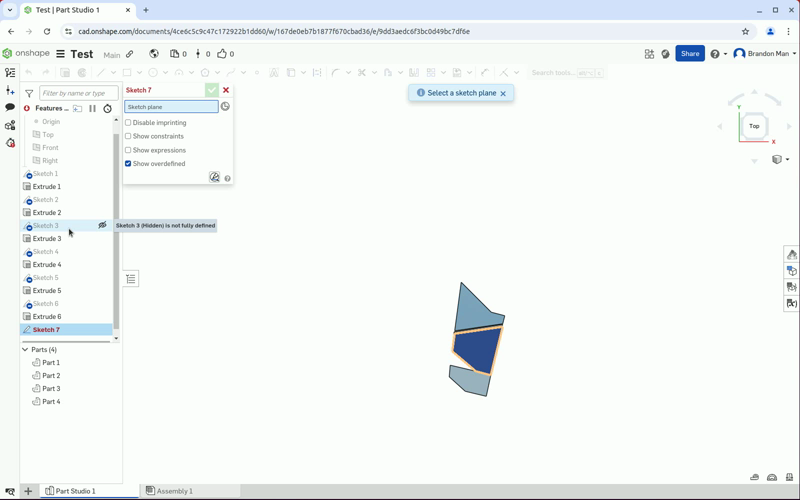
scroll(3)
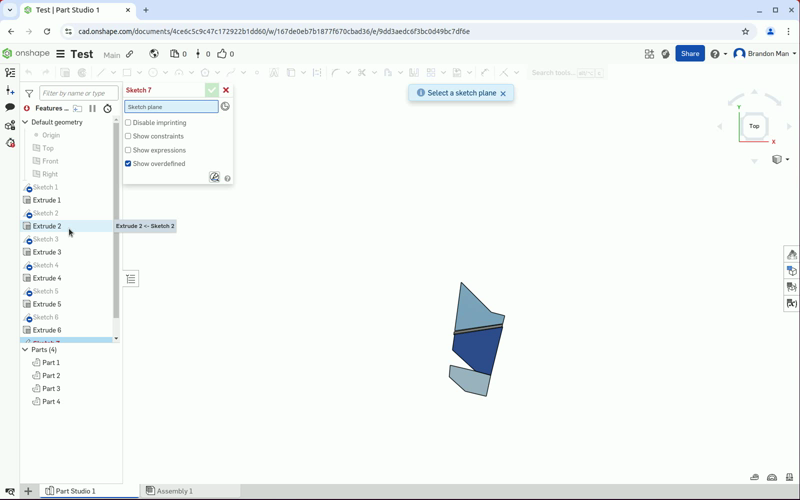
mouse_move(69, 150)
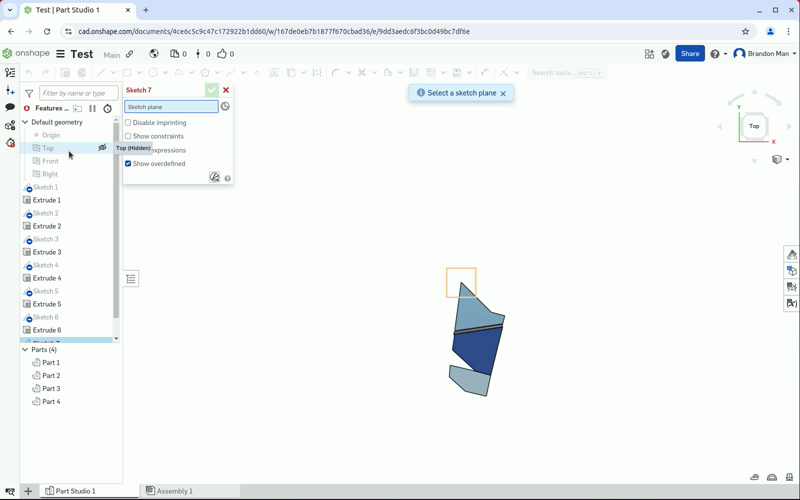
click(69, 150)
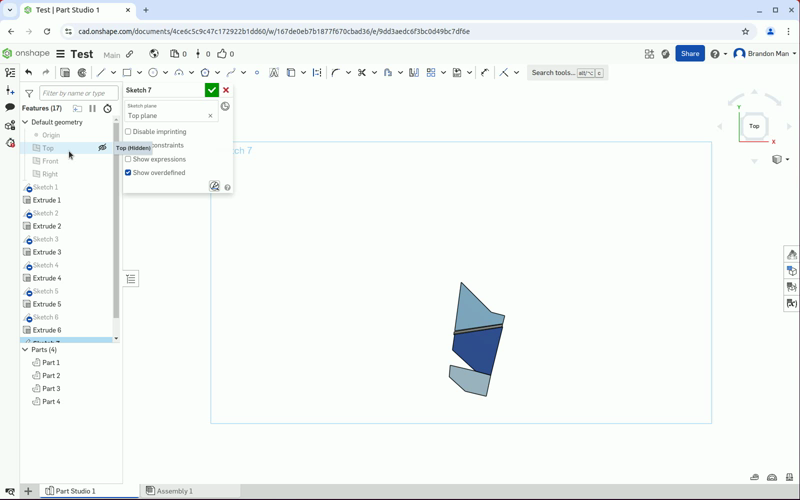
mouse_move(73, 352)
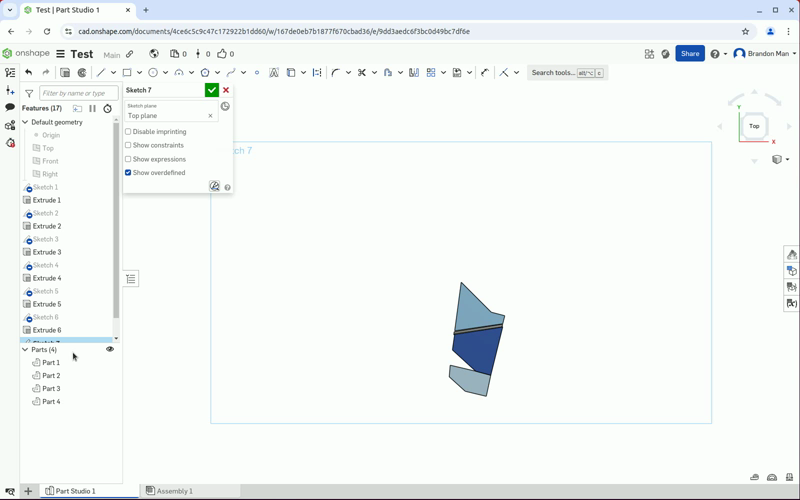
key(y)
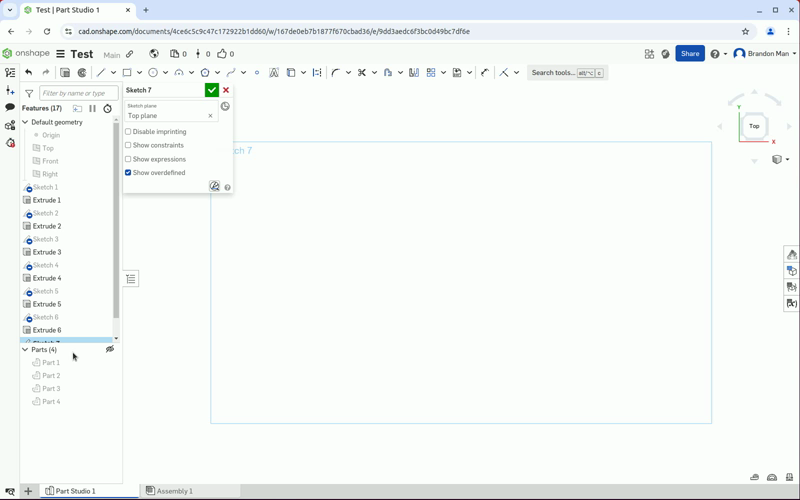
key(l)
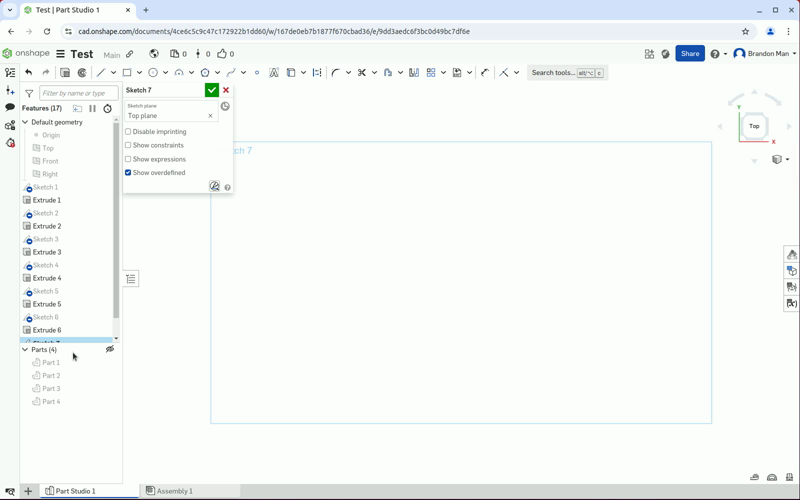
key_down(shift)
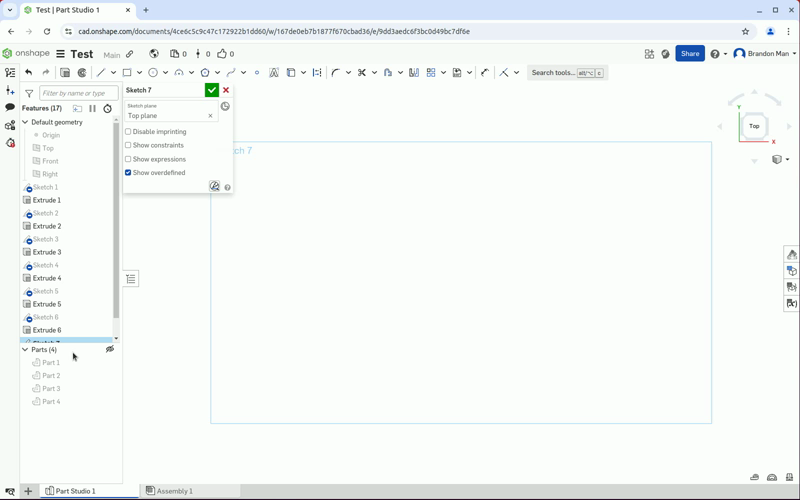
mouse_move(449, 376)
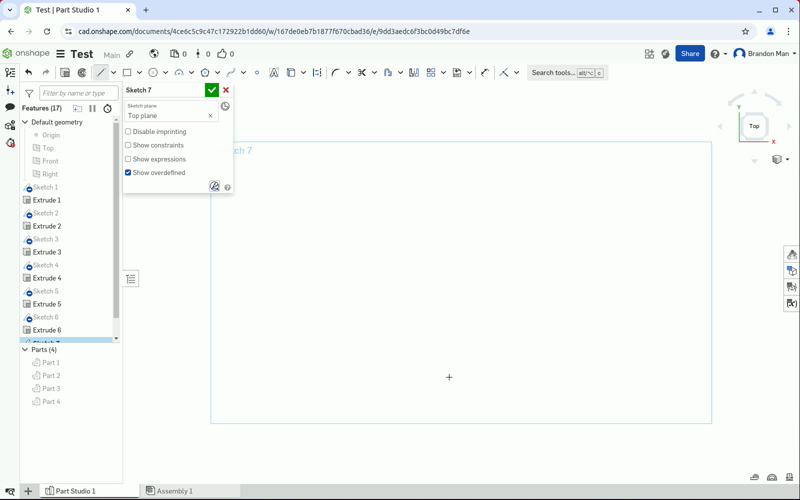
click(449, 376)
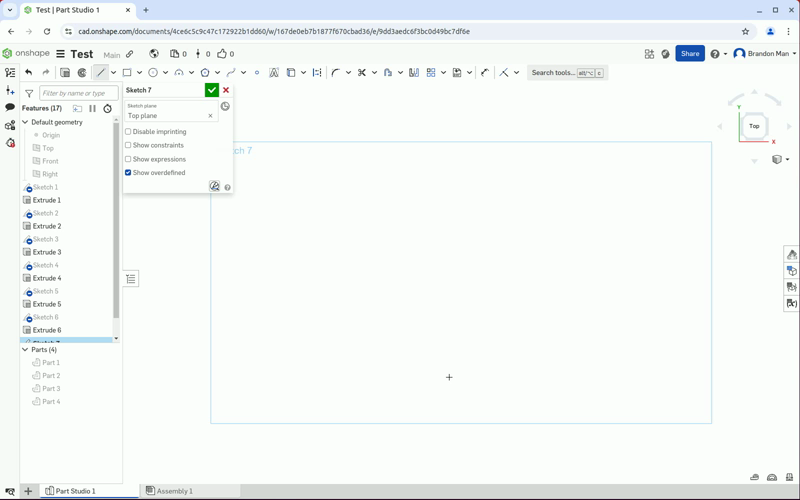
key_up(shift)
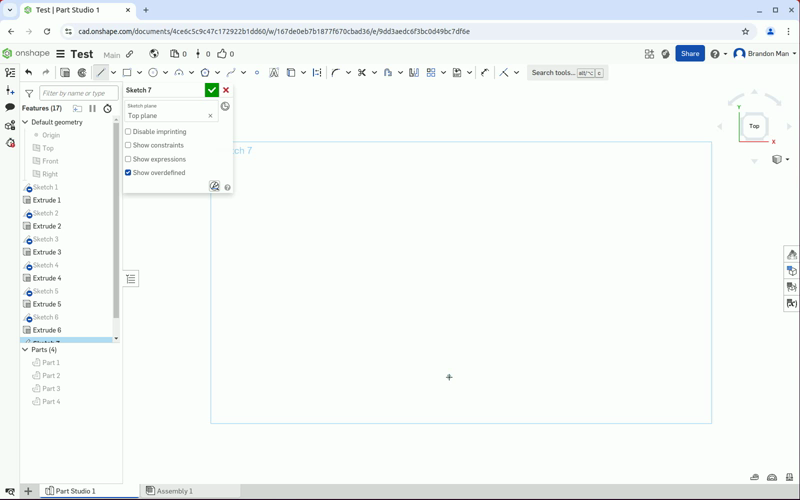
key_down(shift)
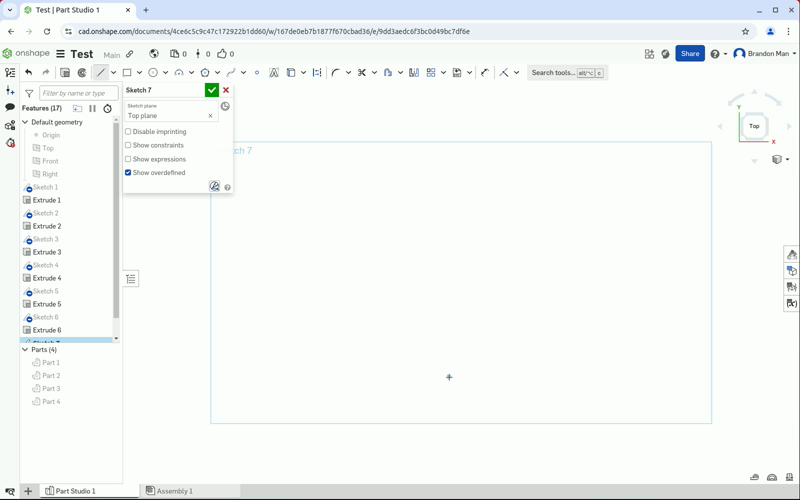
mouse_move(479, 376)
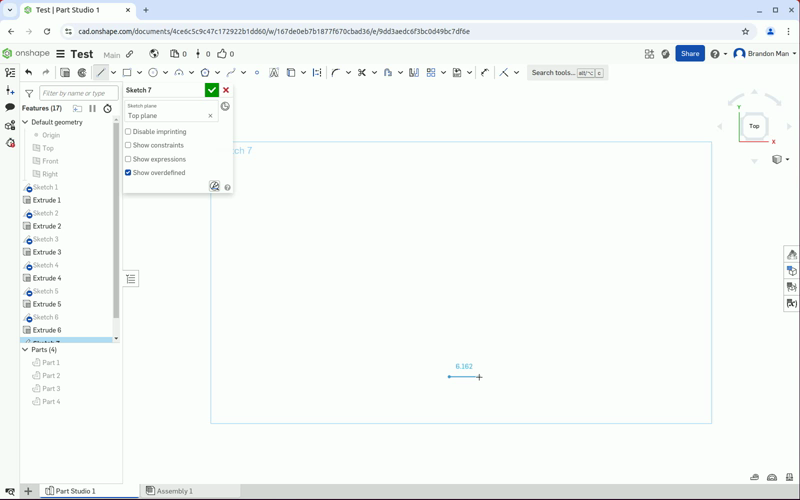
mouse_move(465, 391)
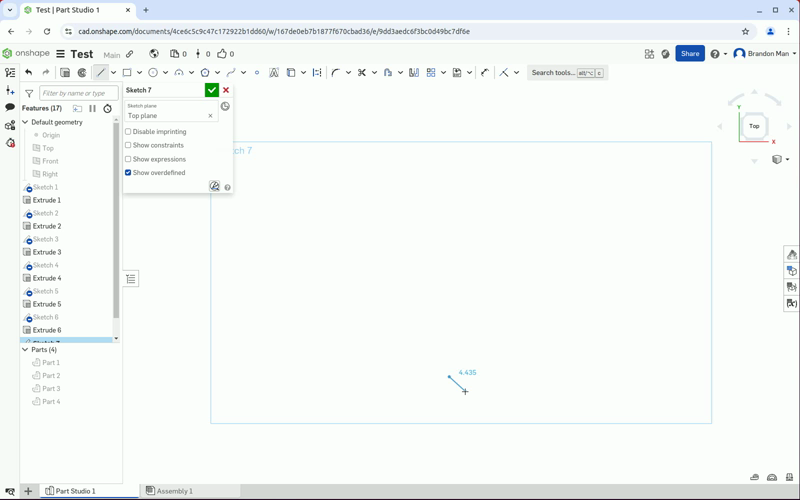
click(465, 391)
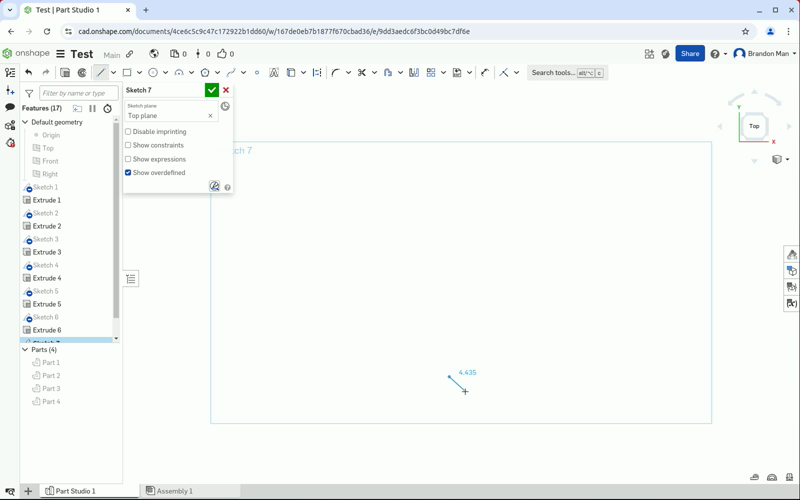
key_up(shift)
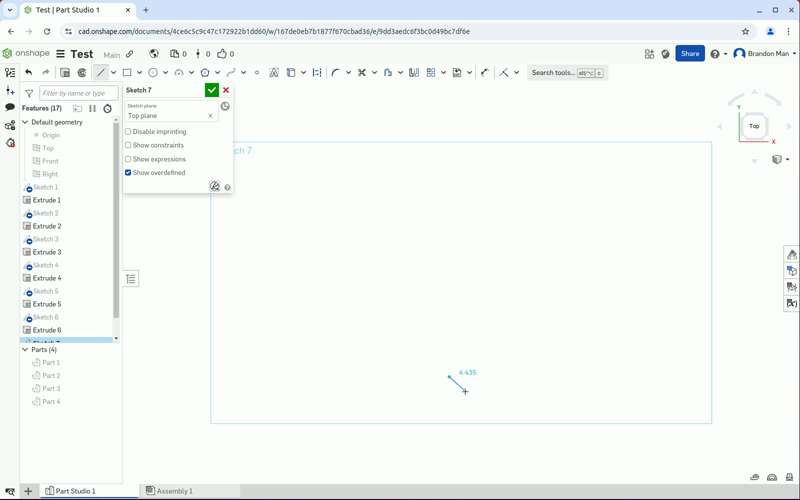
key_down(shift)
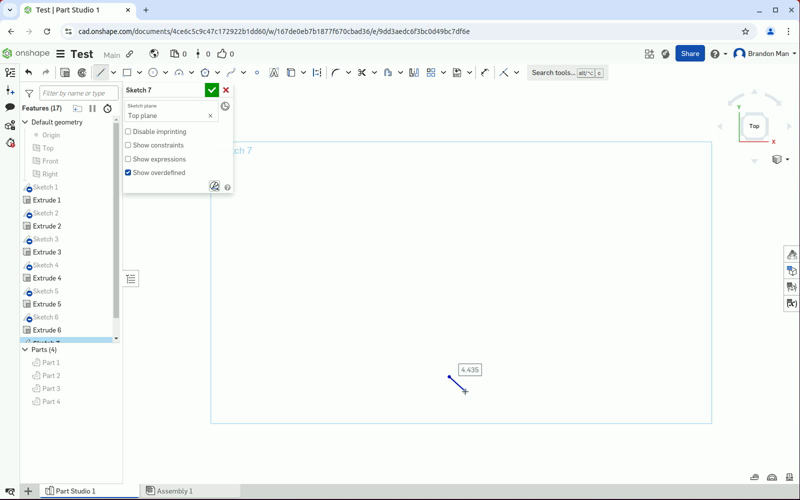
mouse_move(495, 391)
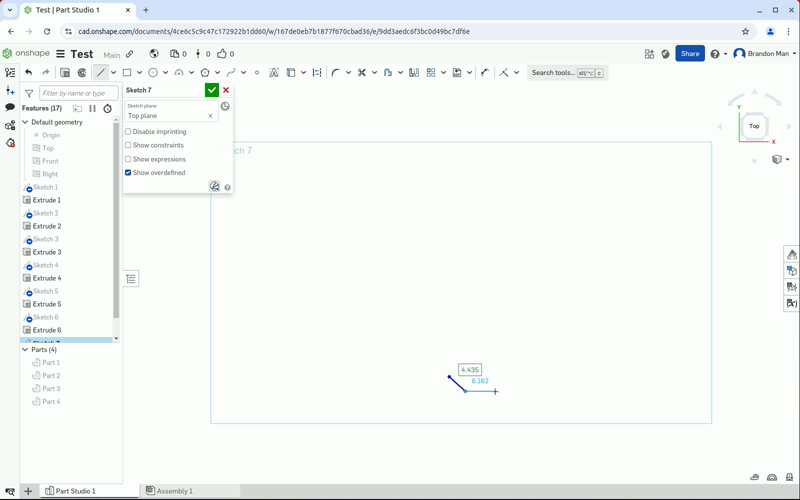
mouse_move(486, 396)
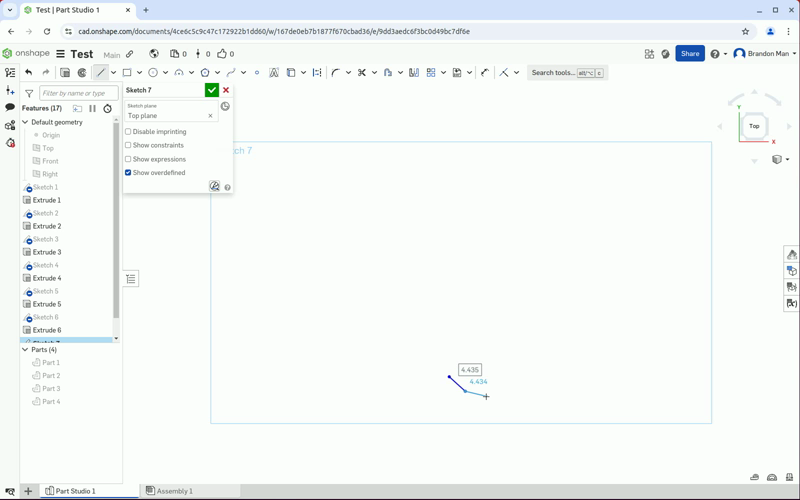
click(486, 396)
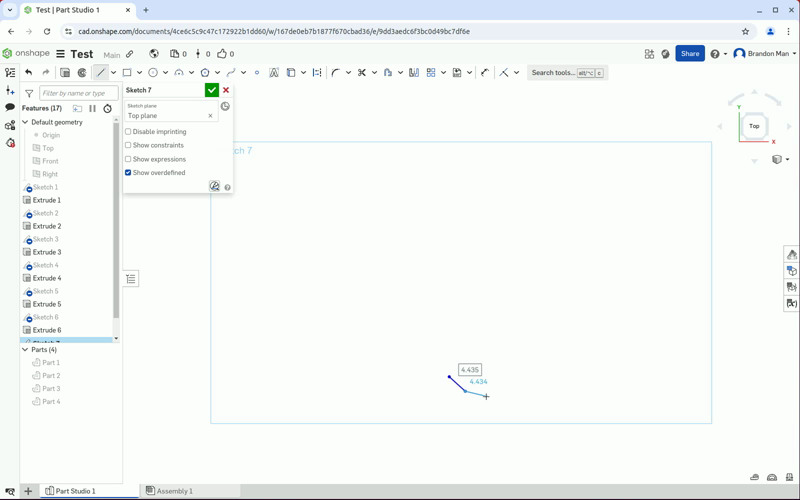
key_up(shift)
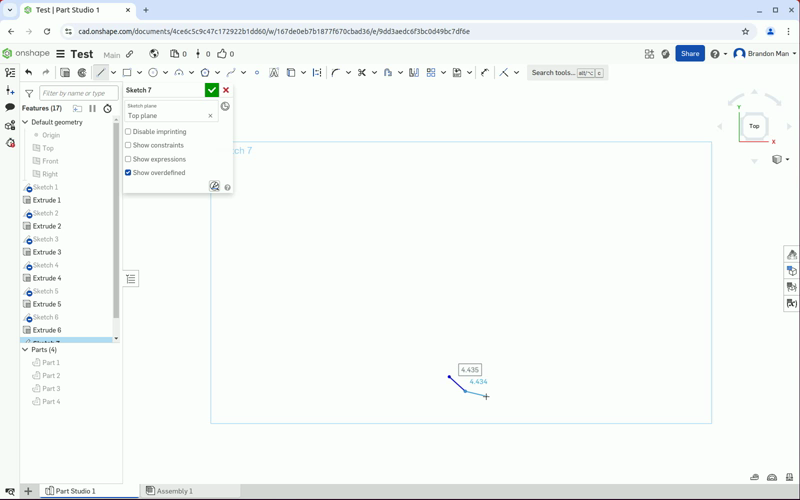
key_down(shift)
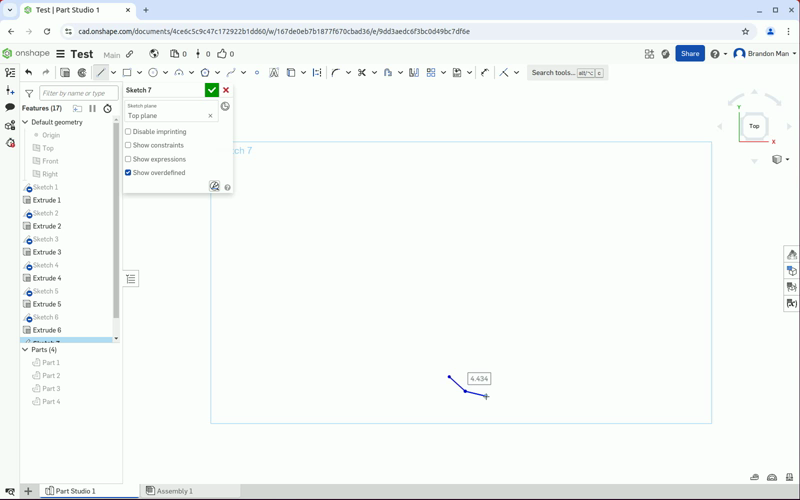
mouse_move(516, 396)
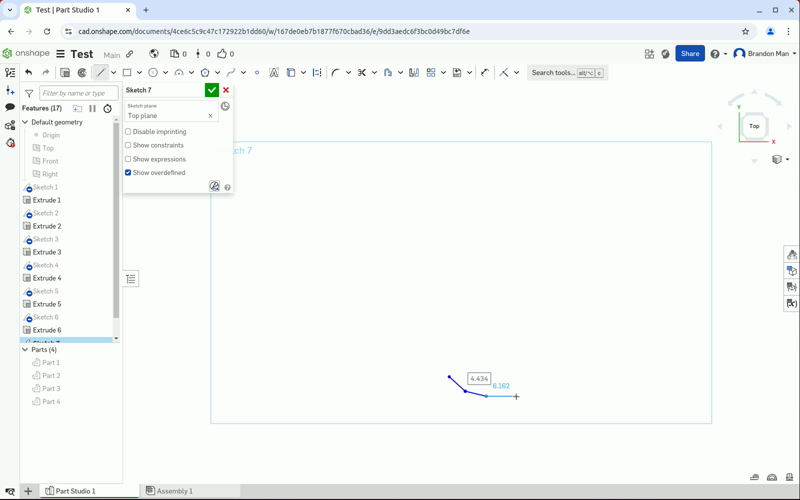
mouse_move(490, 375)
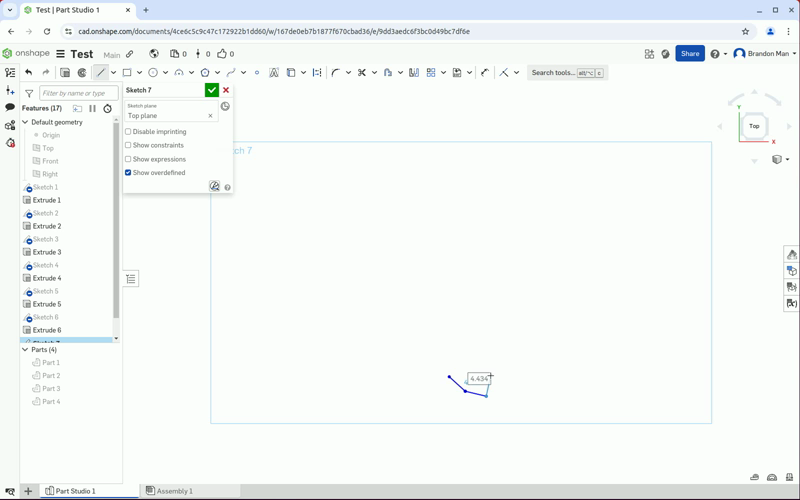
click(490, 375)
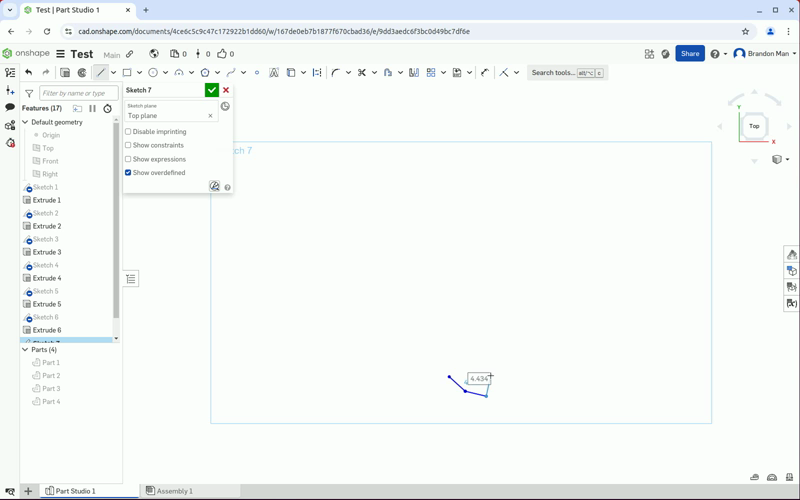
key_up(shift)
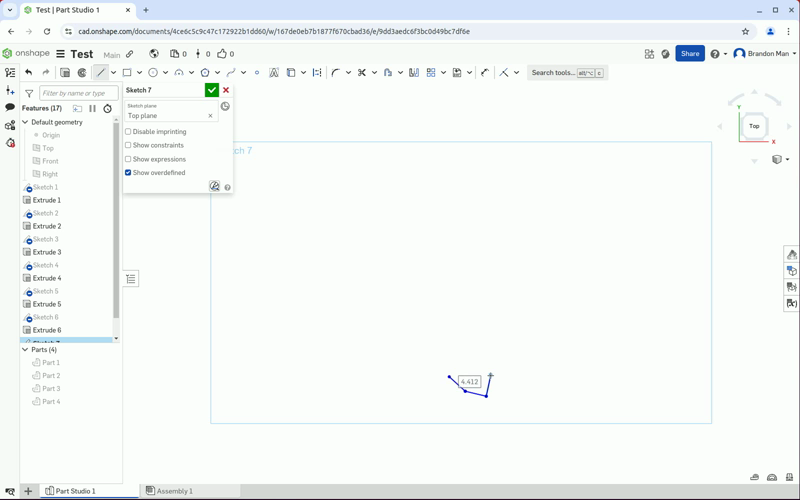
key_down(shift)
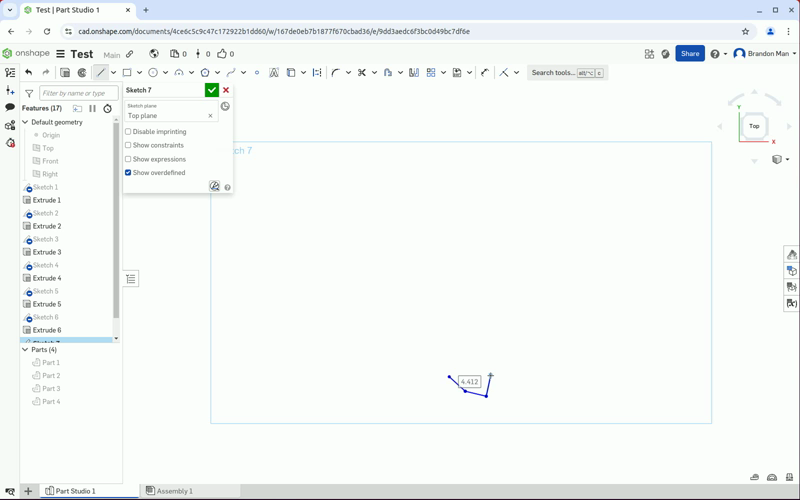
mouse_move(520, 375)
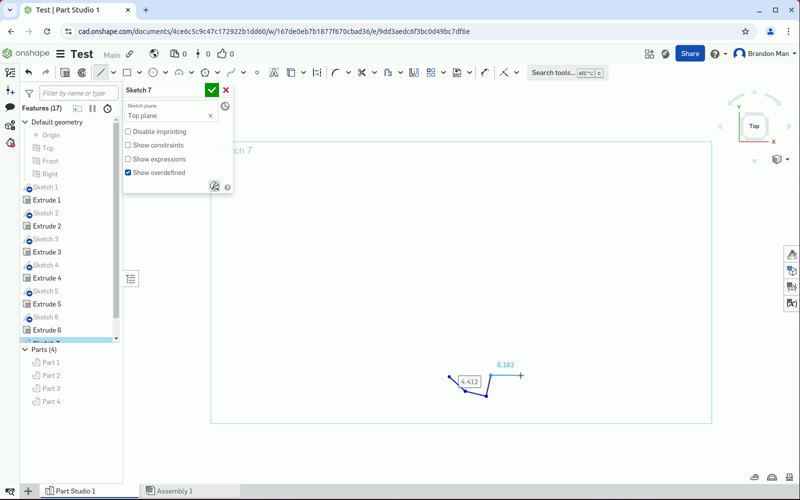
mouse_move(475, 371)
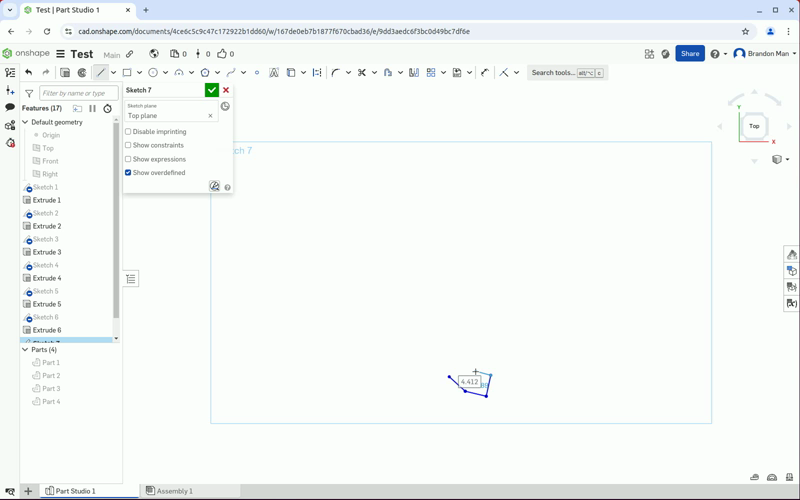
click(475, 371)
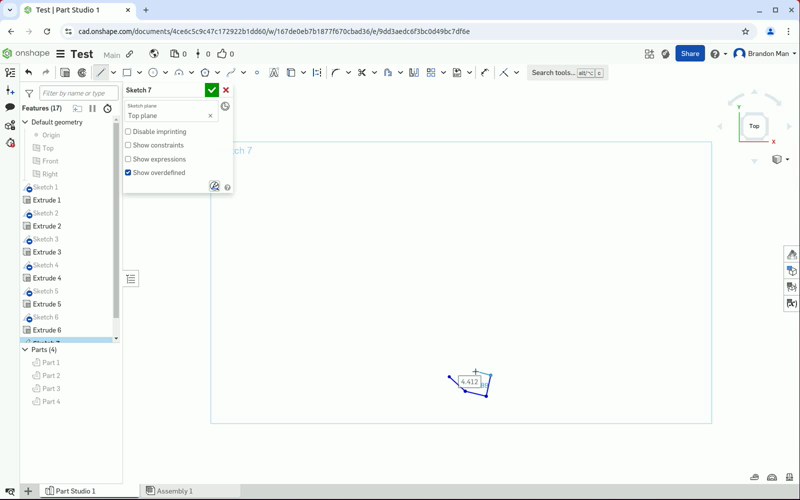
key_up(shift)
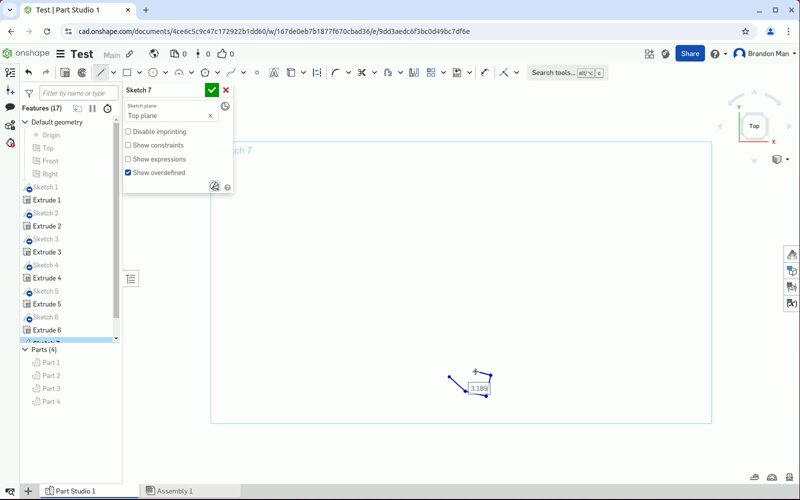
key_down(shift)
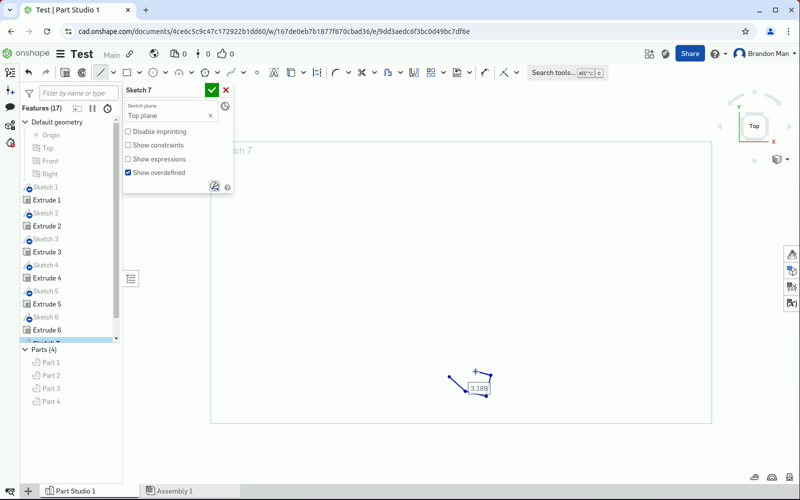
mouse_move(505, 371)
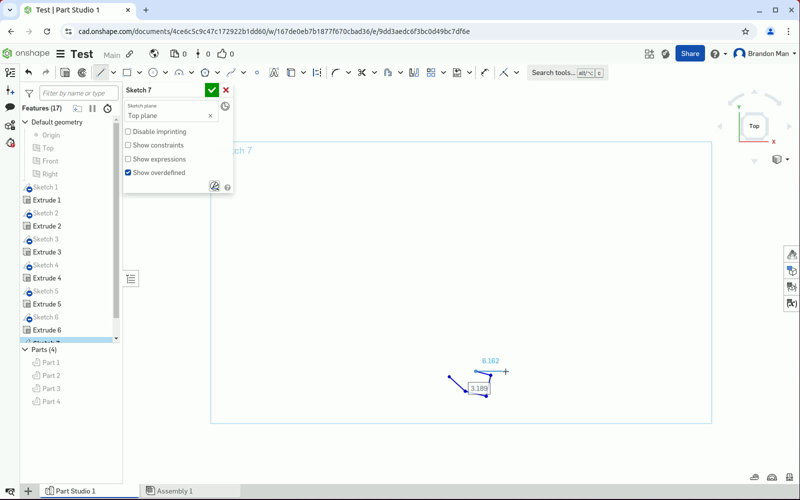
mouse_move(450, 365)
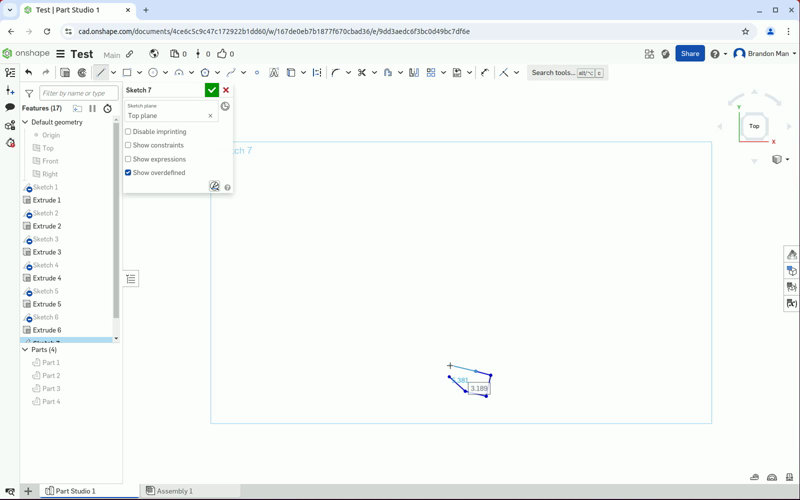
click(450, 365)
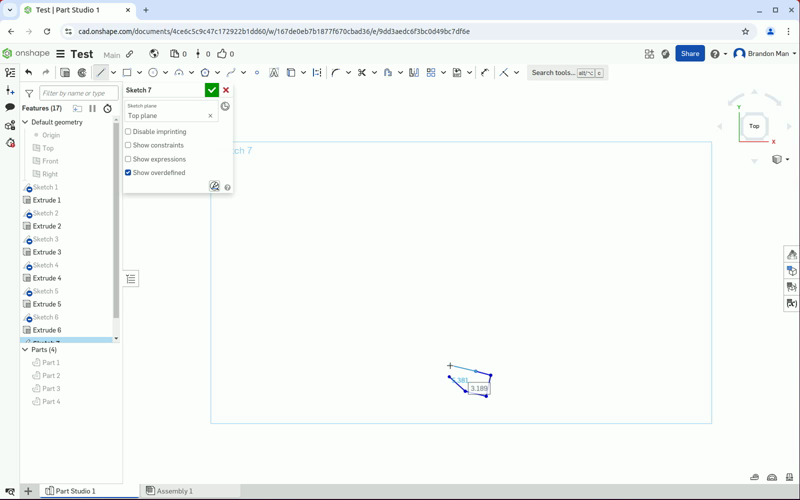
key_up(shift)
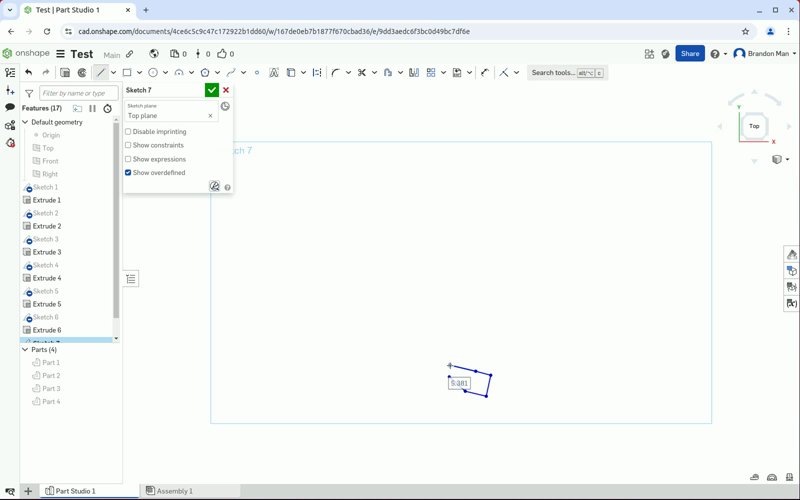
mouse_move(480, 365)
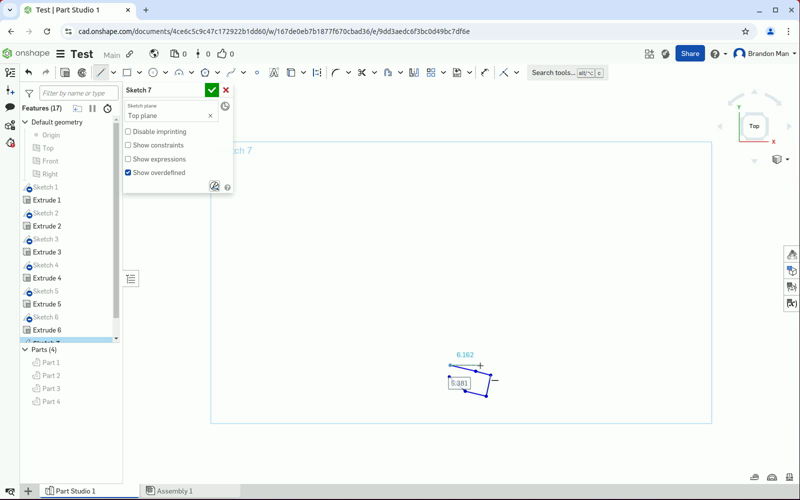
key_down(shift)
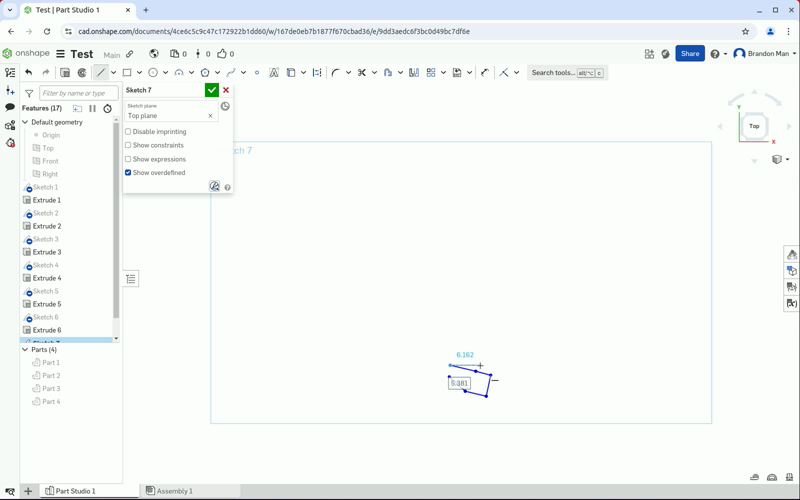
mouse_move(449, 376)
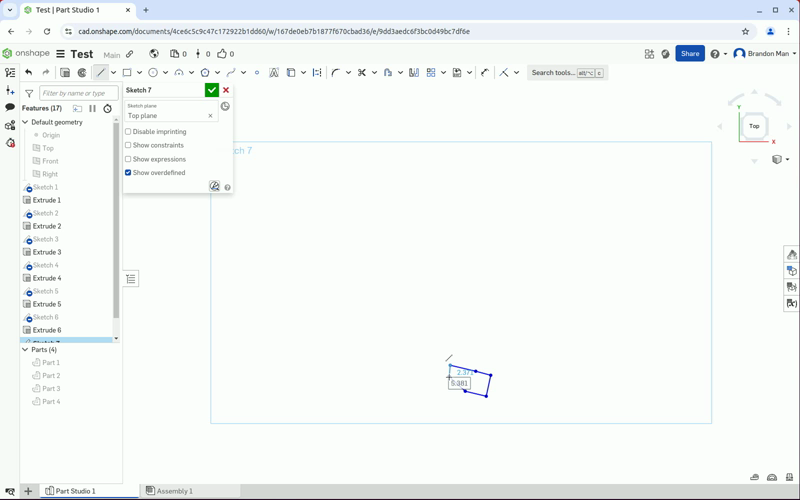
key_up(shift)
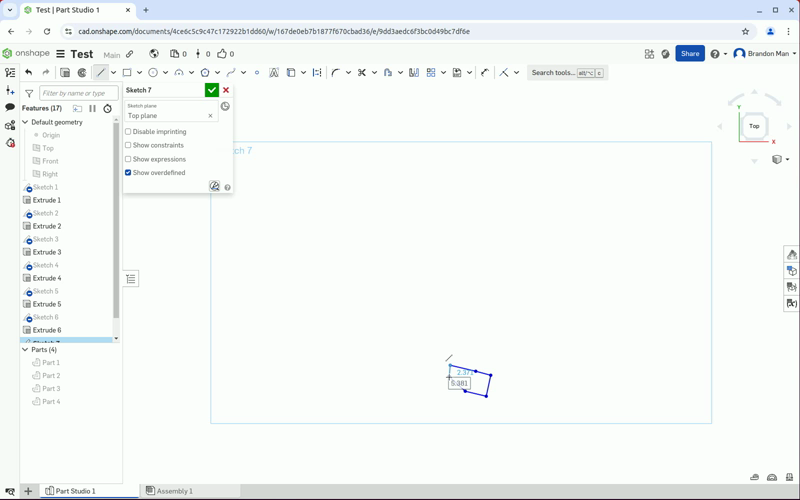
click(449, 376)
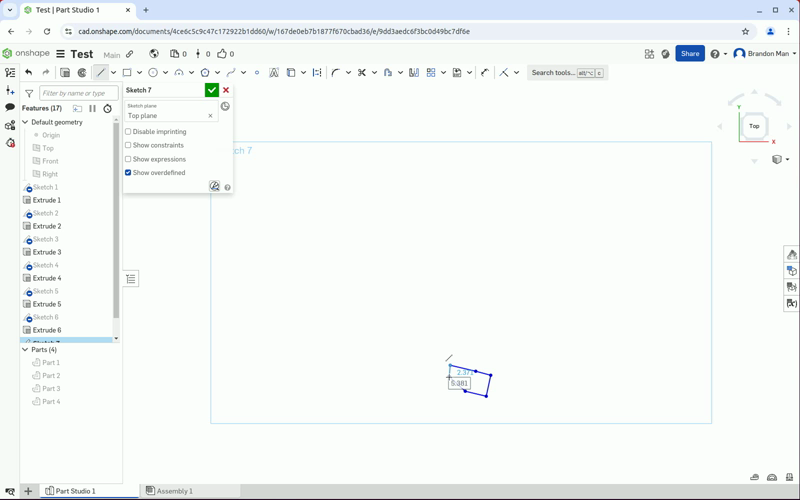
key(esc)
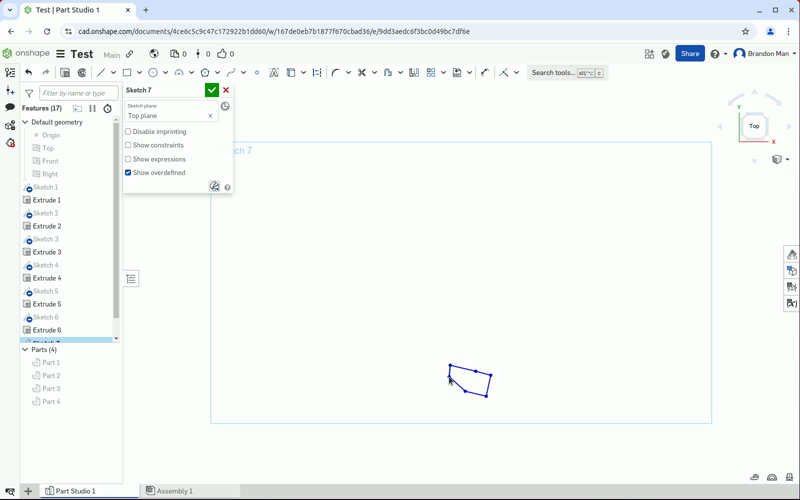
mouse_move(451, 374)
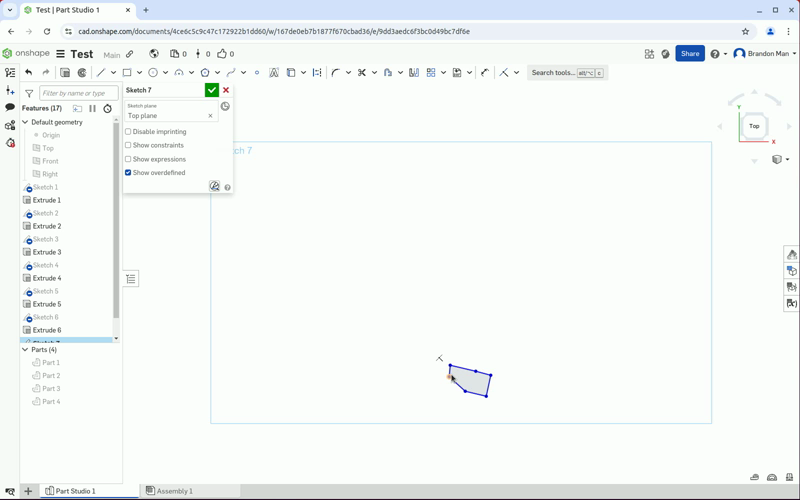
scroll(6)
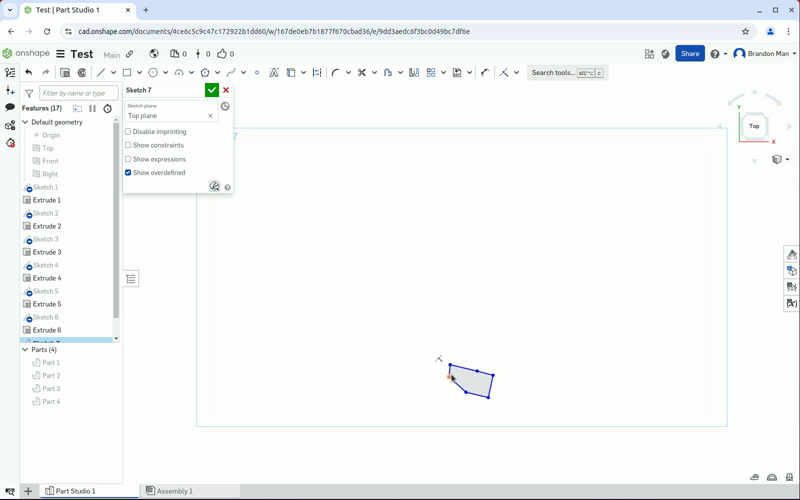
scroll(6)
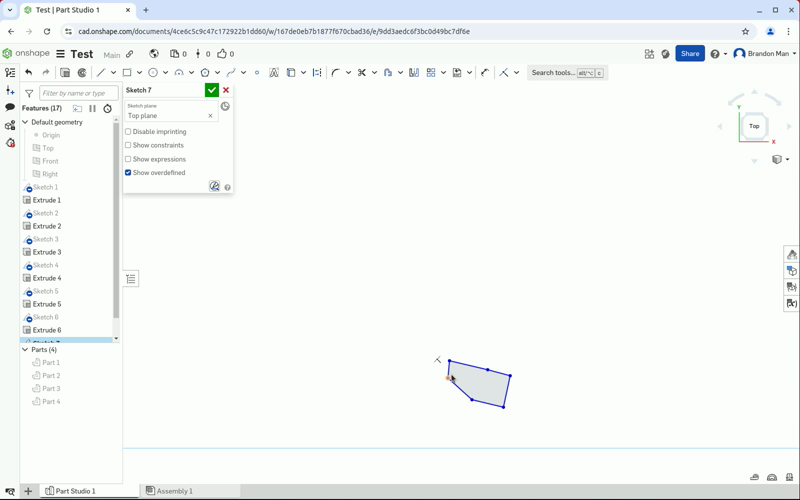
scroll(6)
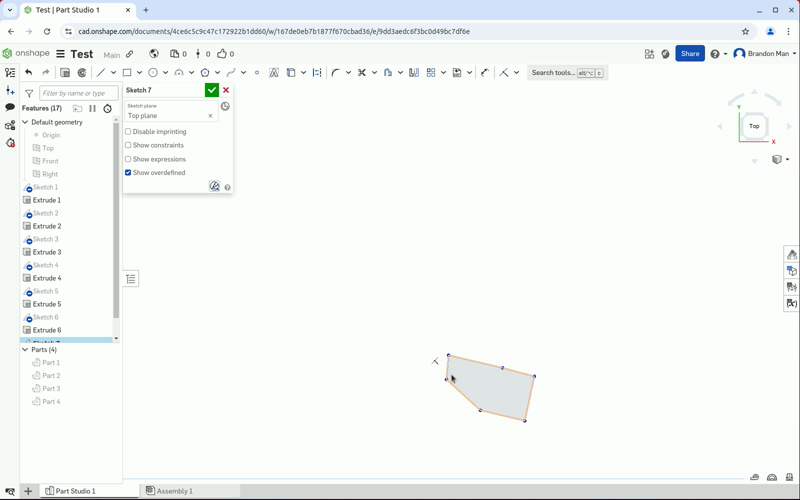
scroll(6)
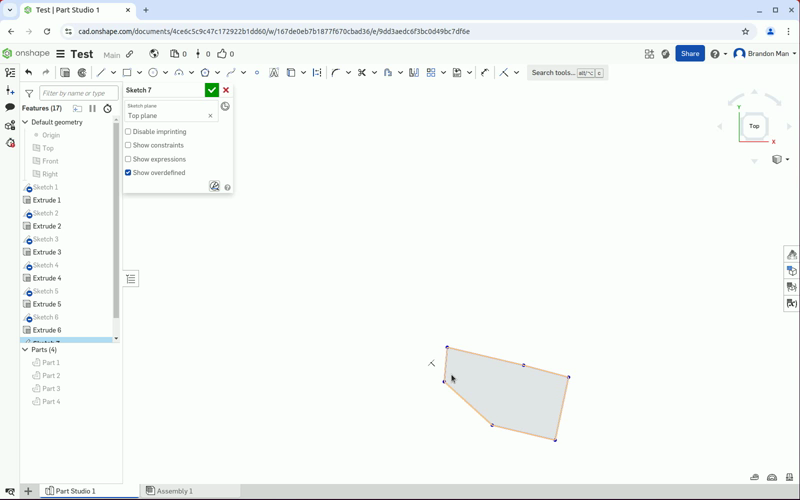
scroll(6)
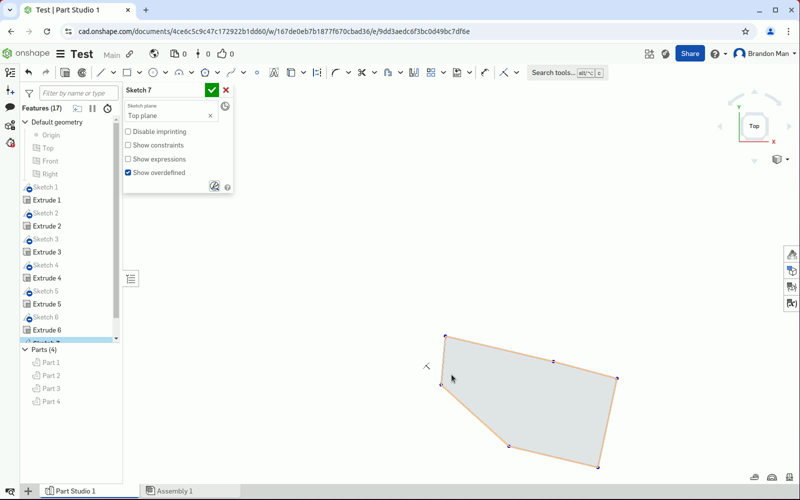
scroll(6)
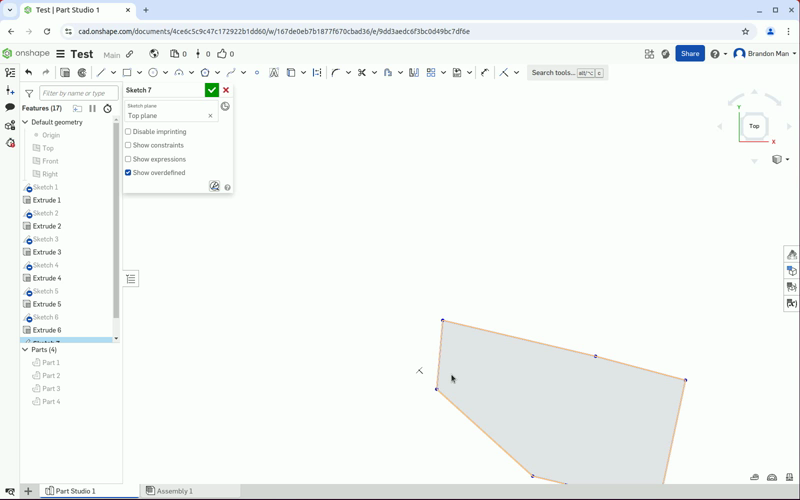
scroll(6)
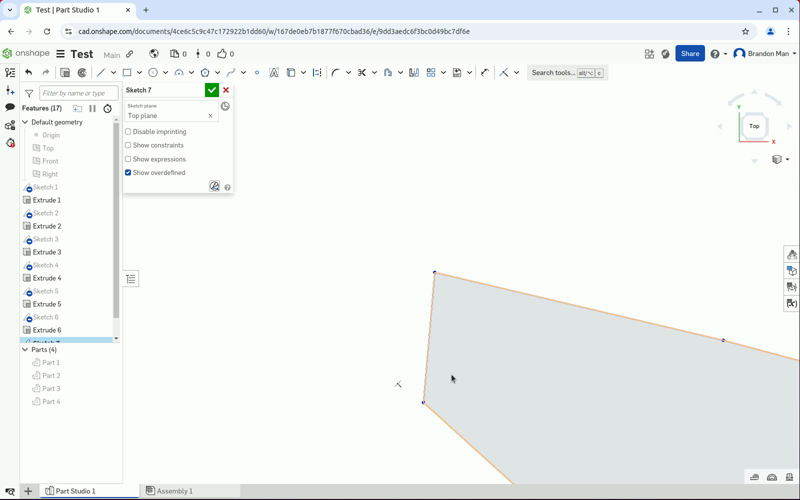
click(451, 374)
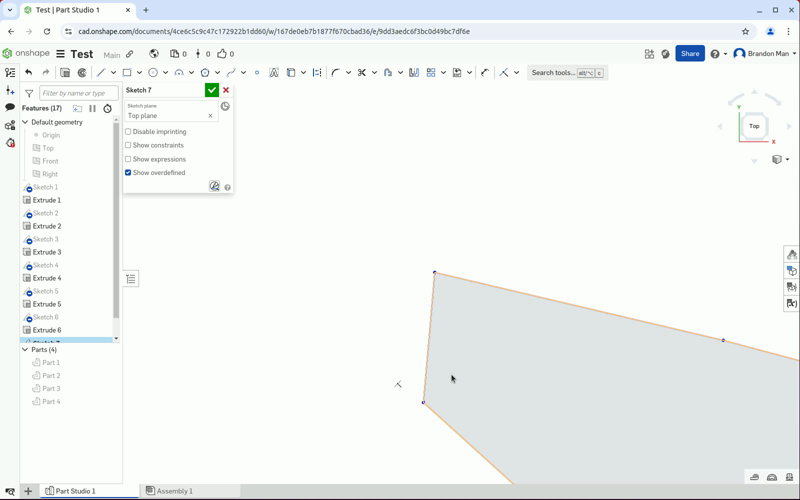
scroll(-6)
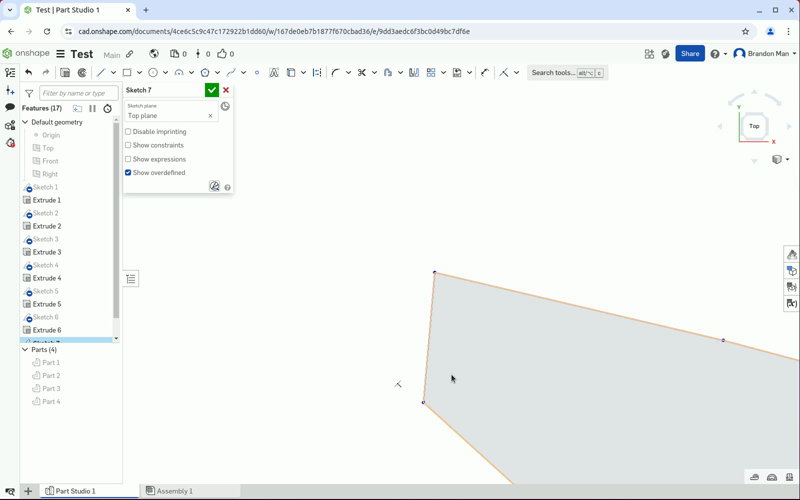
scroll(-6)
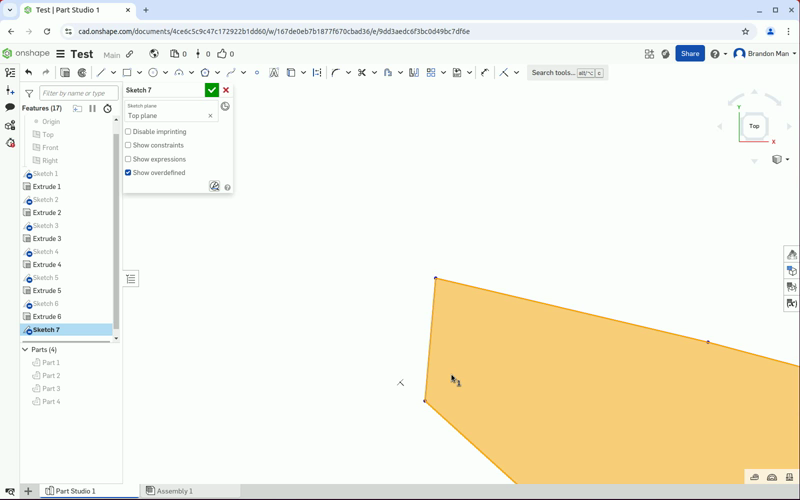
scroll(-6)
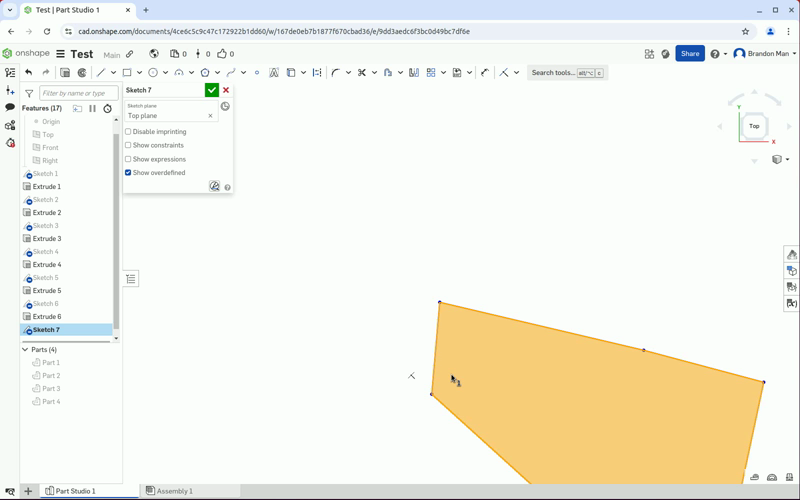
scroll(-6)
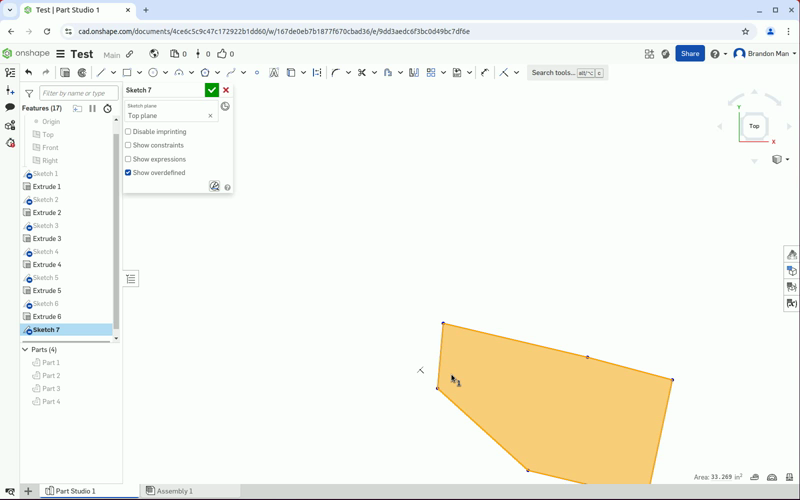
scroll(-6)
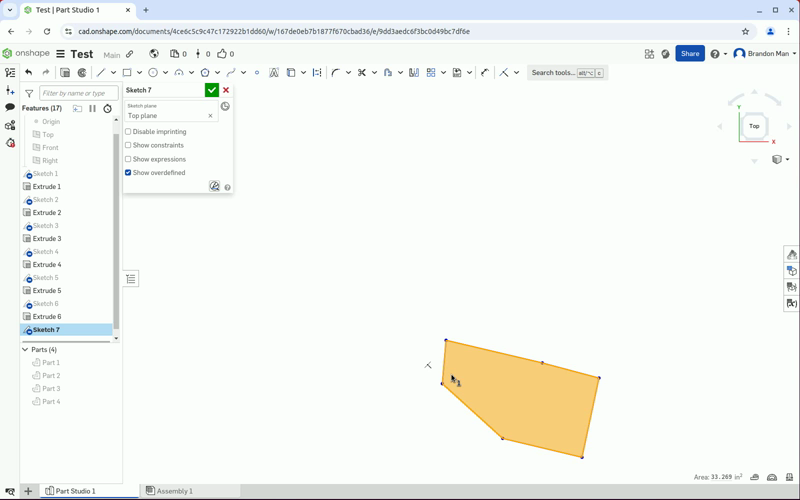
scroll(-6)
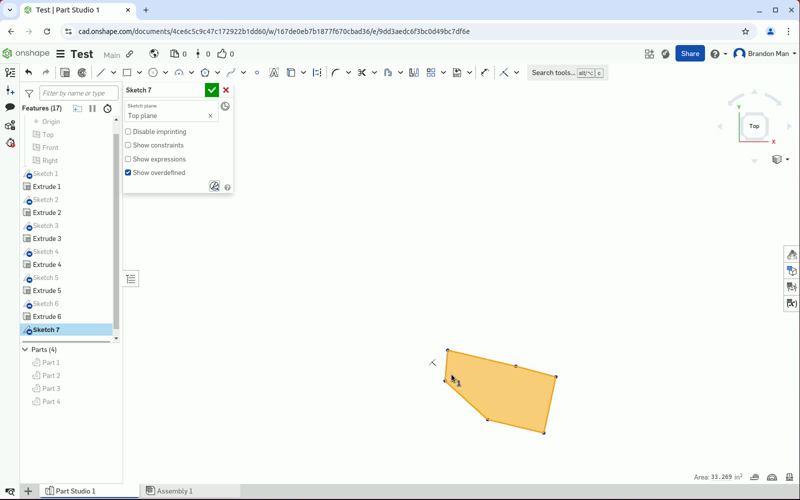
scroll(-6)
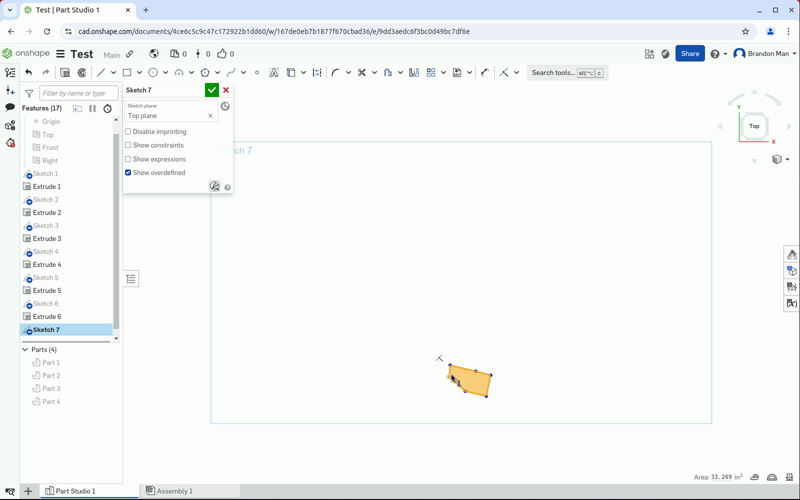
mouse_move(73, 352)
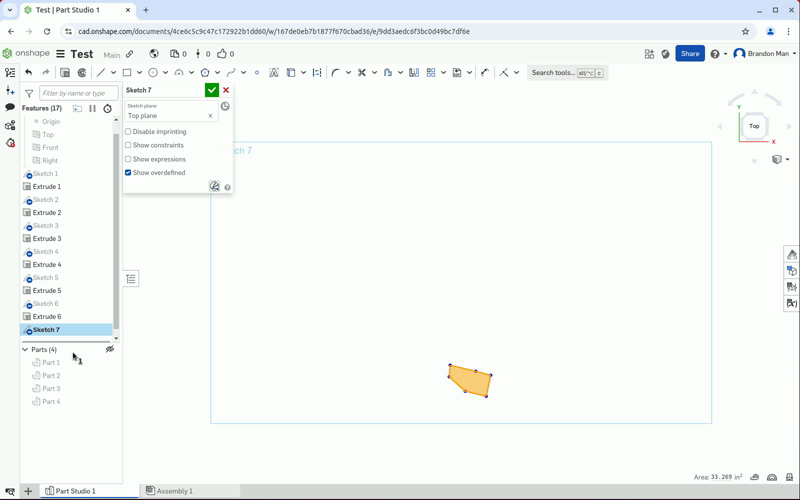
key(shift+y)
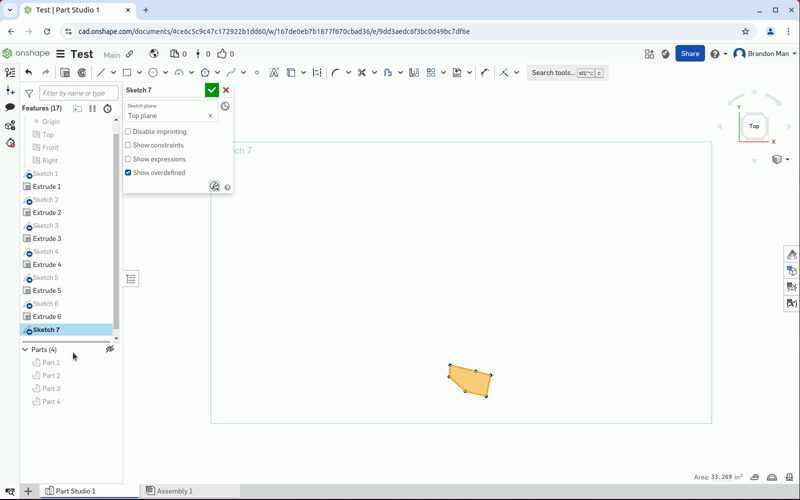
key(shift+e)
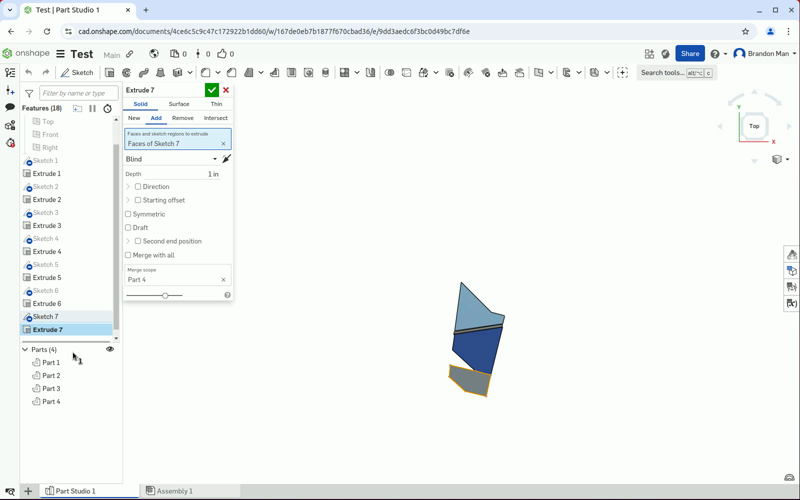
mouse_move(143, 106)
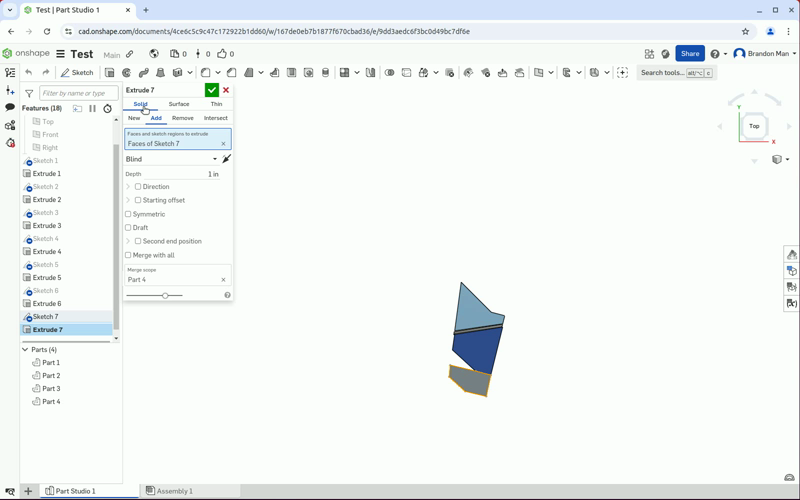
click(143, 106)
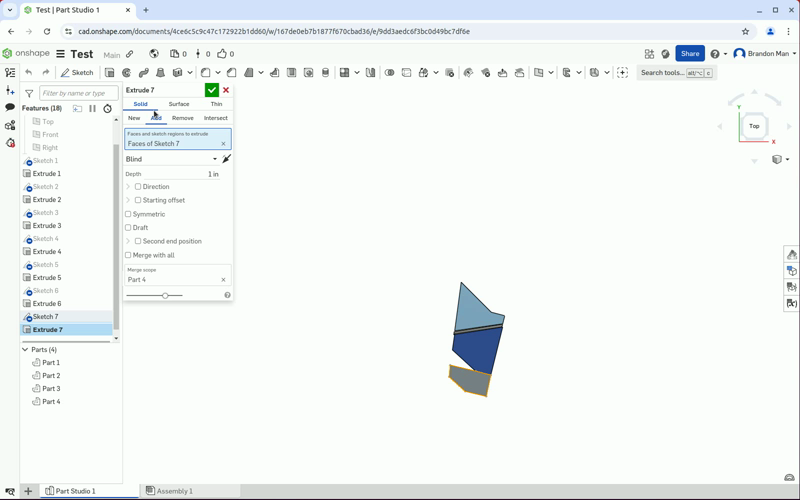
mouse_move(186, 120)
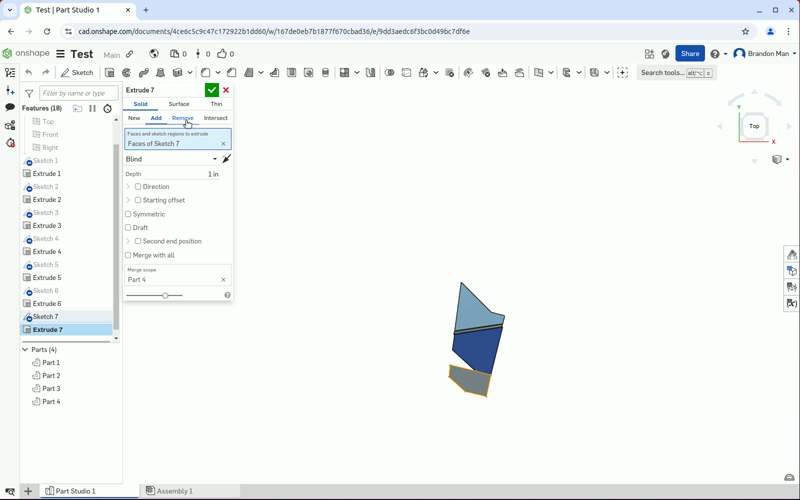
click(186, 120)
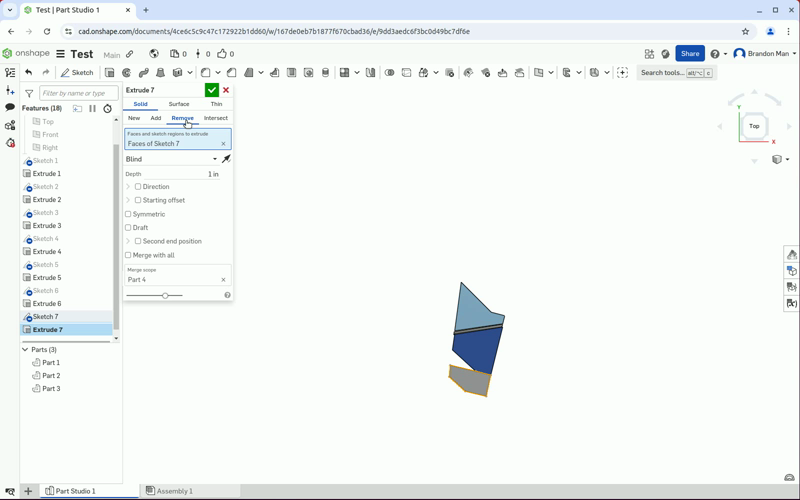
key(tab, 4)
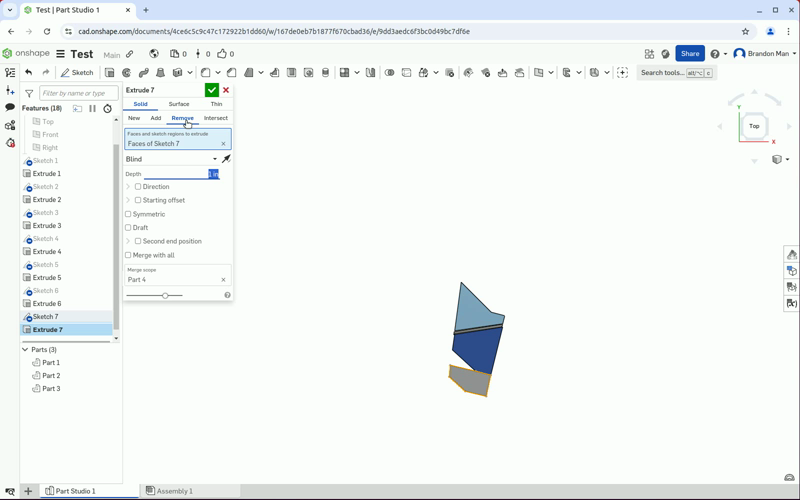
text(0.241)
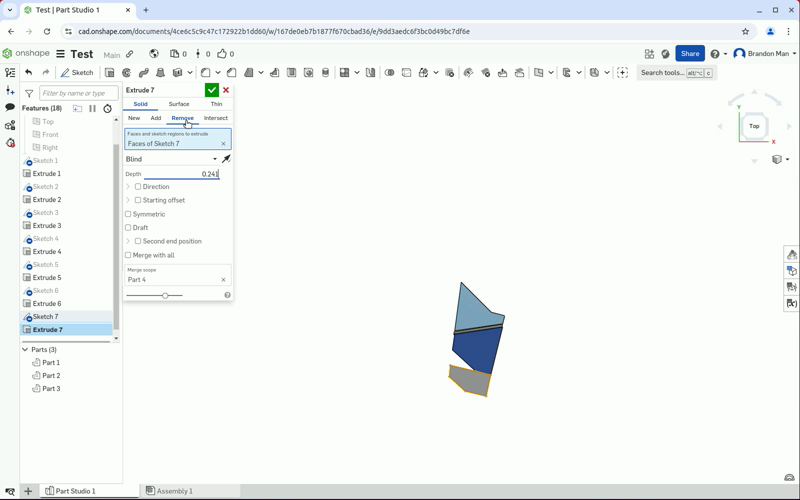
key(tab, 6)
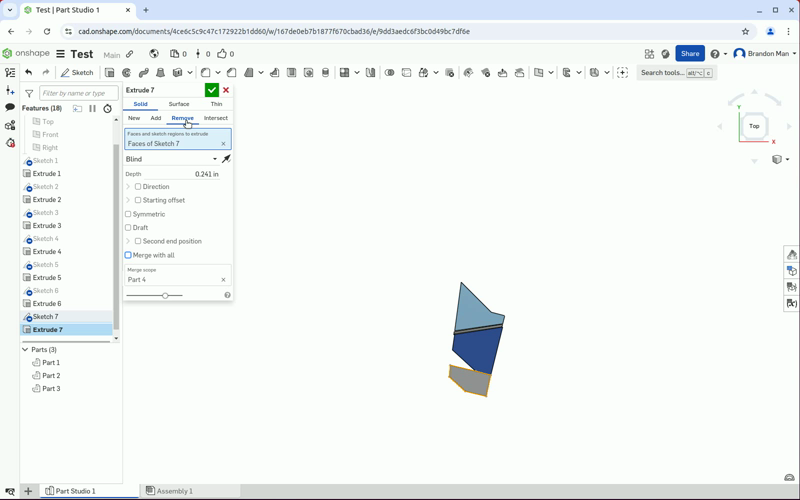
key(space)
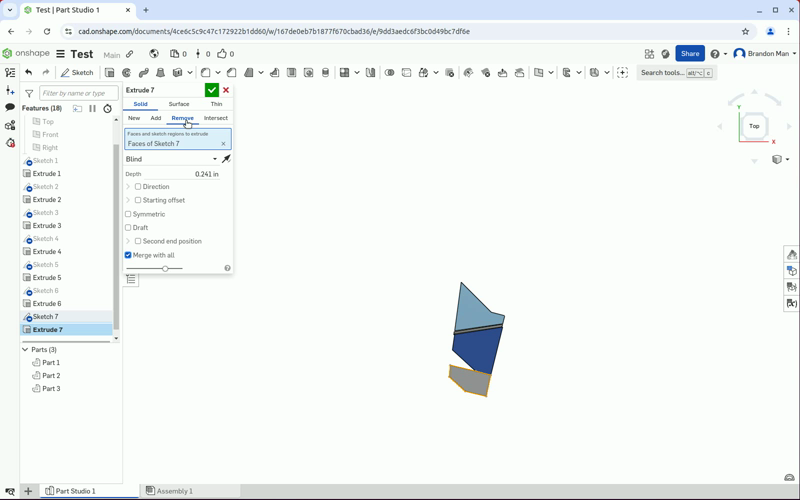
key(enter)
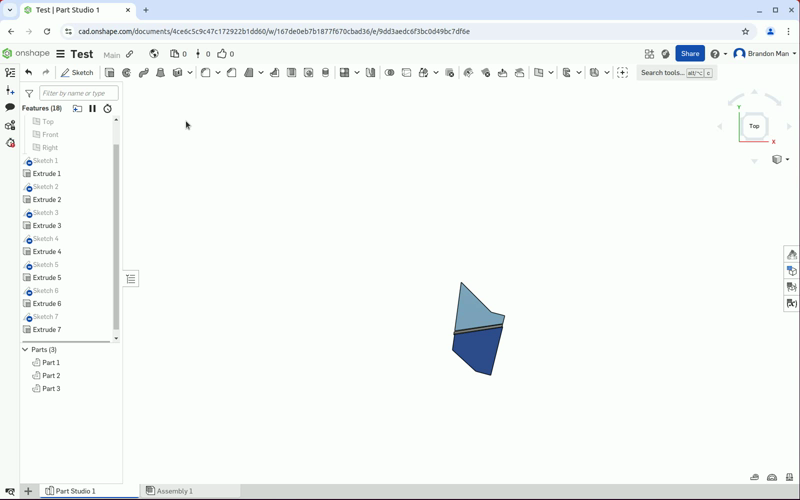
key(shift+h)
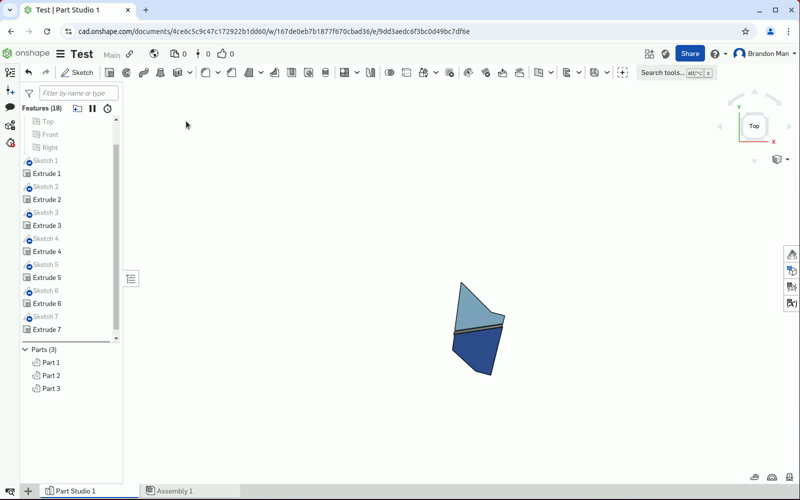
key(shift+h)
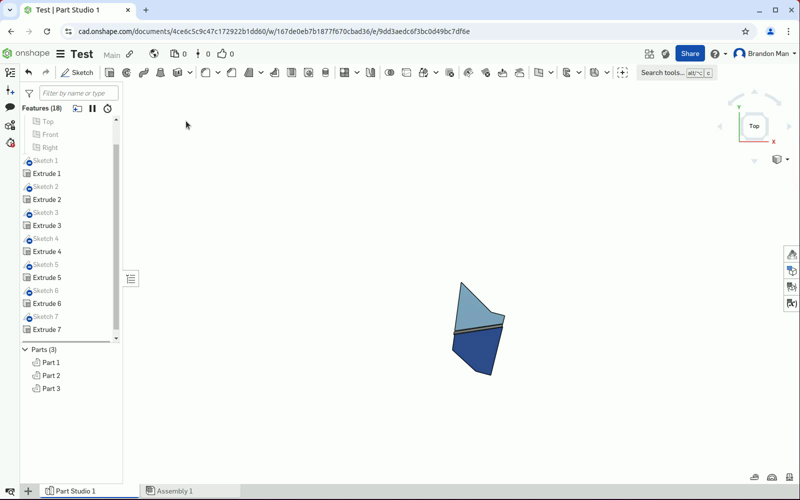
mouse_move(69, 163)
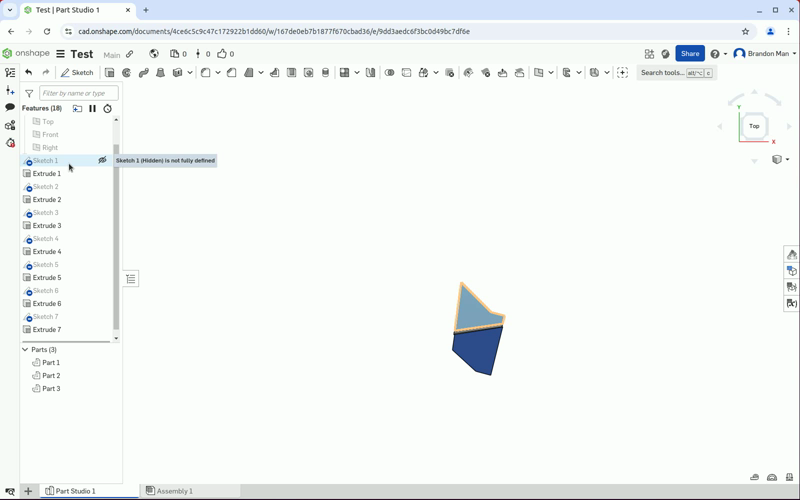
click(69, 163)
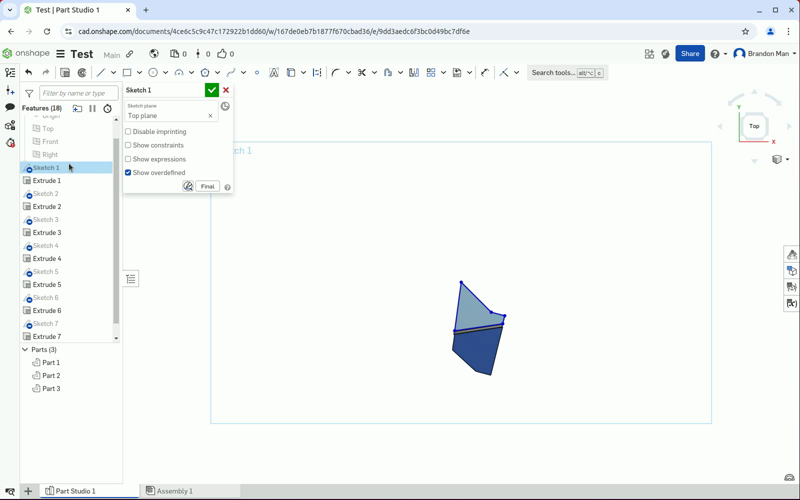
mouse_move(229, 92)
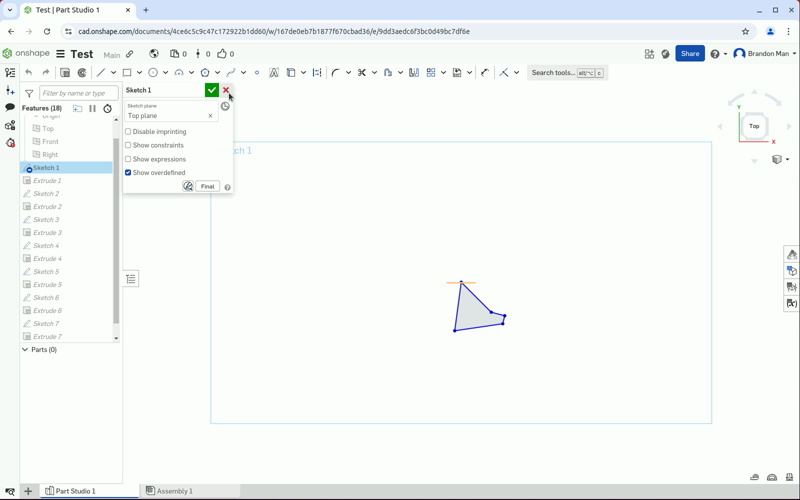
click(229, 92)
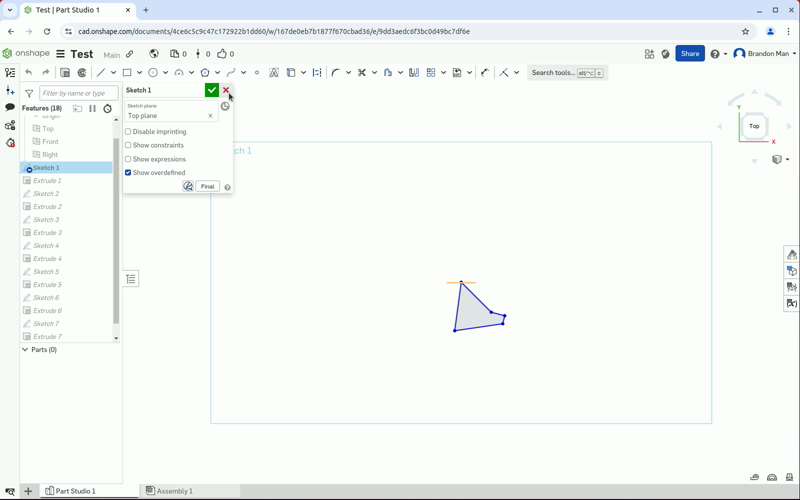
key(shift+s)
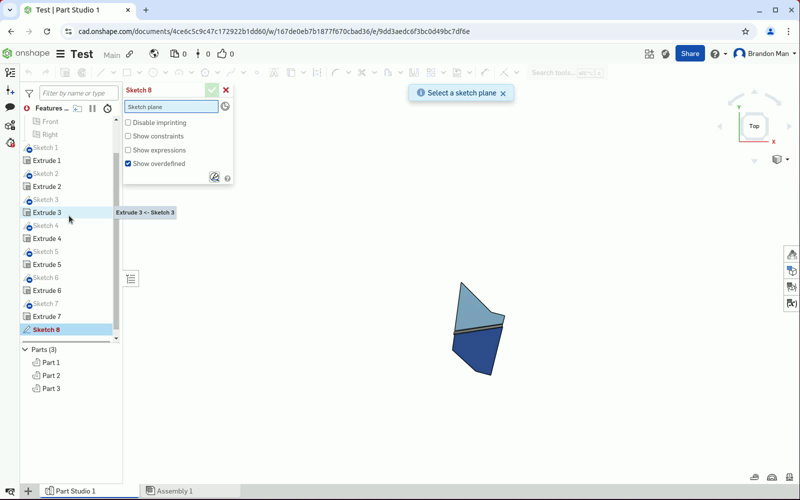
scroll(3)
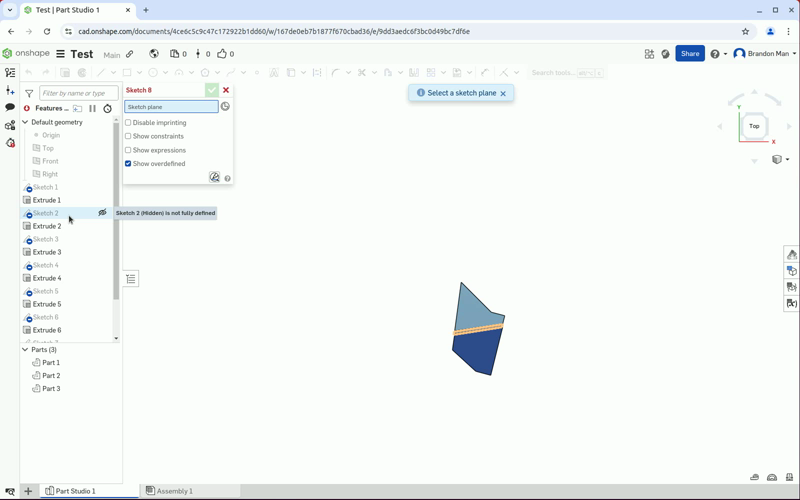
mouse_move(69, 150)
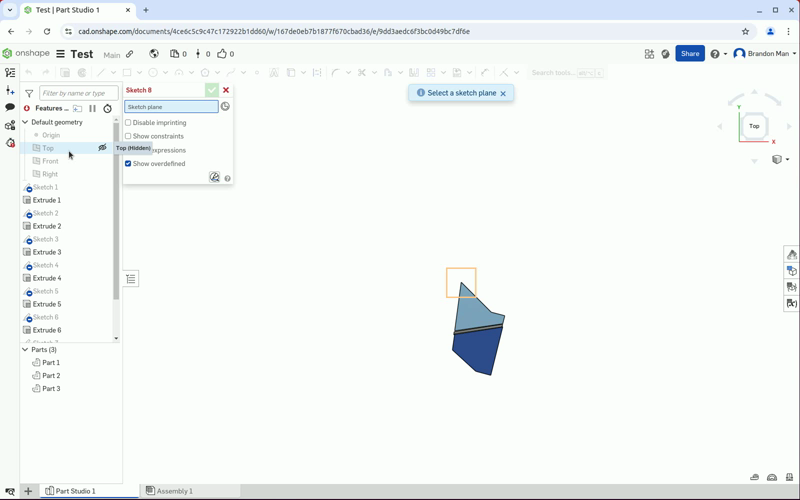
click(69, 150)
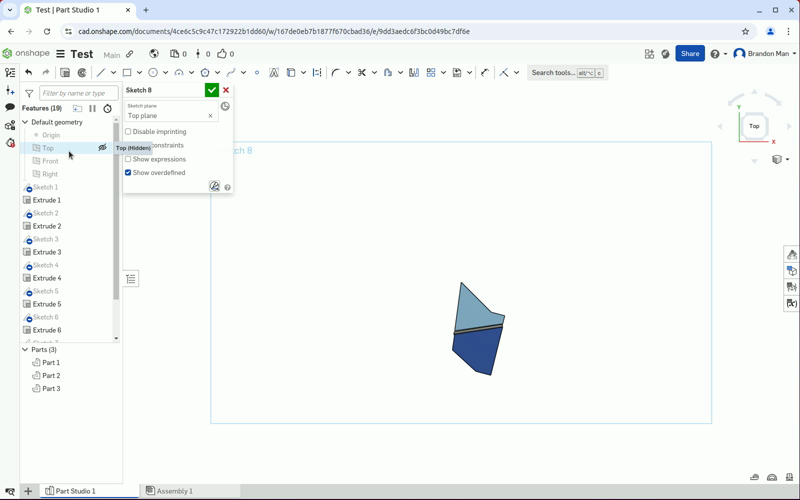
mouse_move(73, 352)
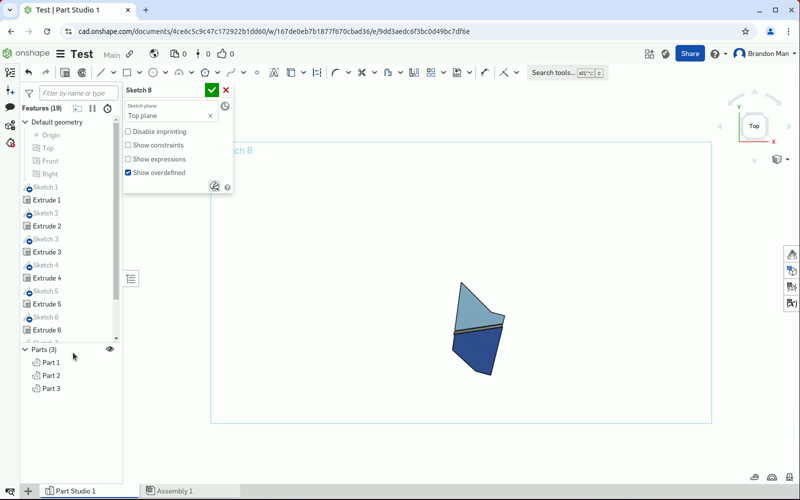
key(y)
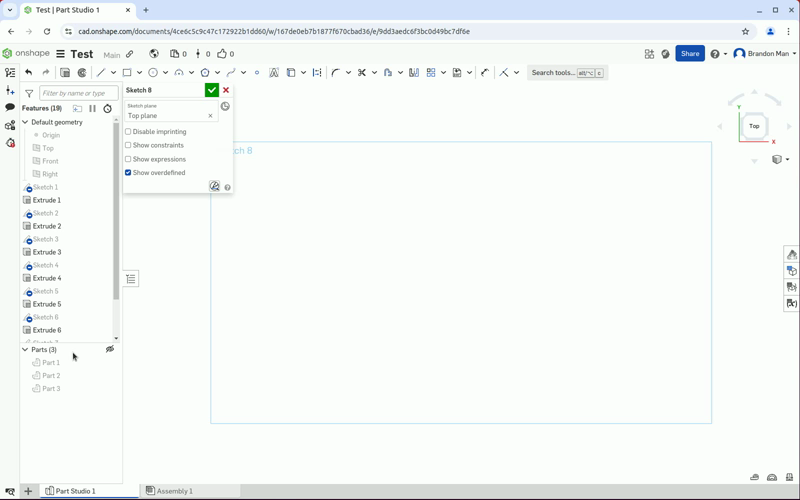
key(l)
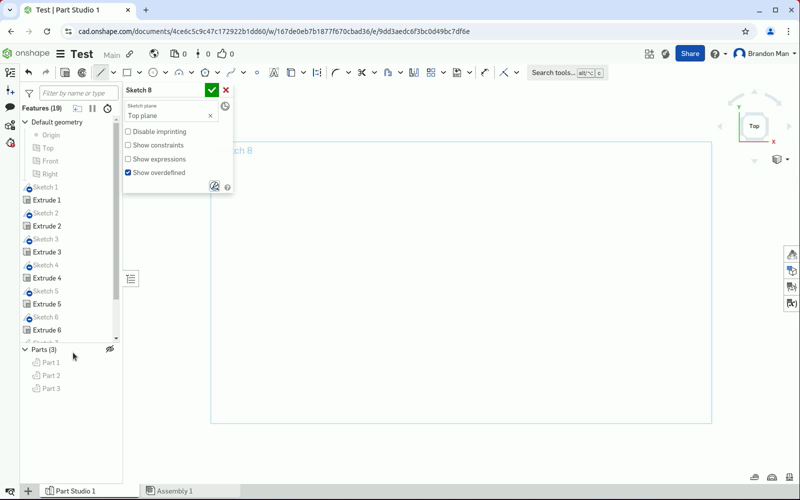
key_down(shift)
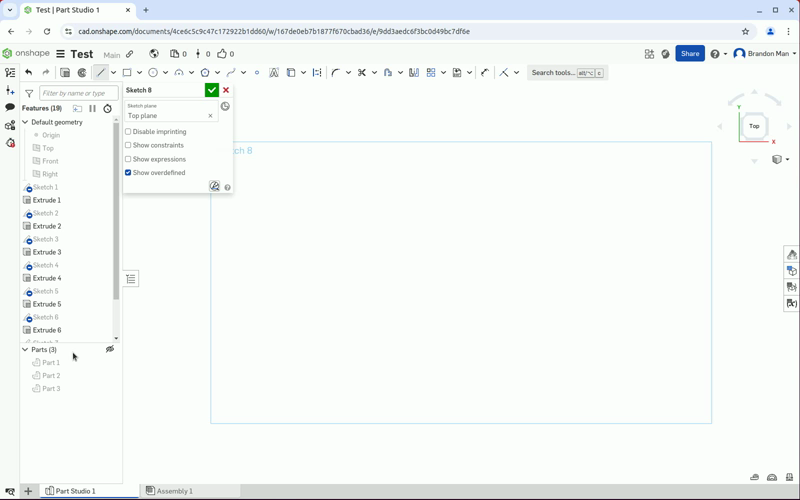
mouse_move(453, 334)
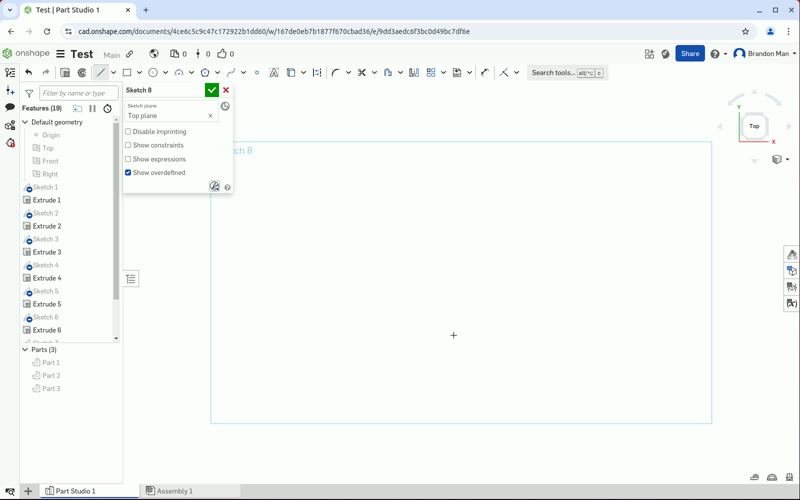
click(453, 334)
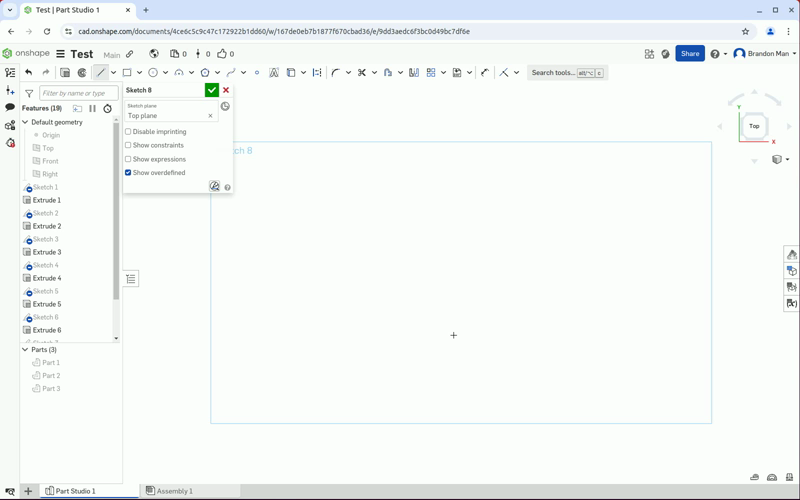
key_up(shift)
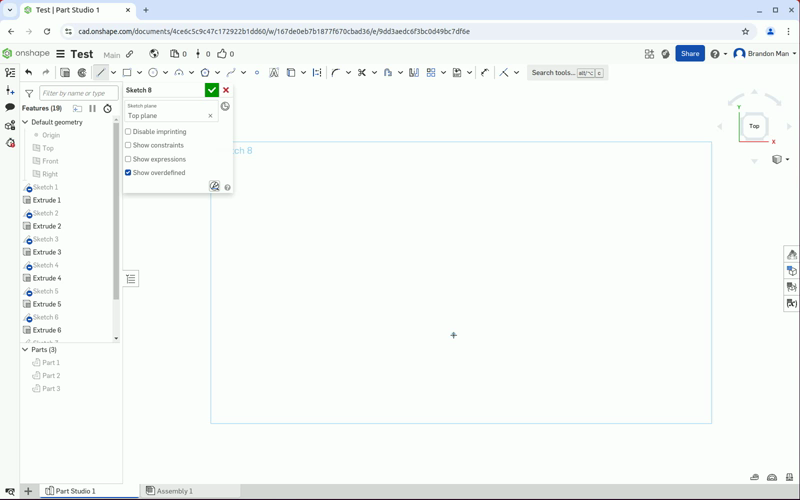
key_down(shift)
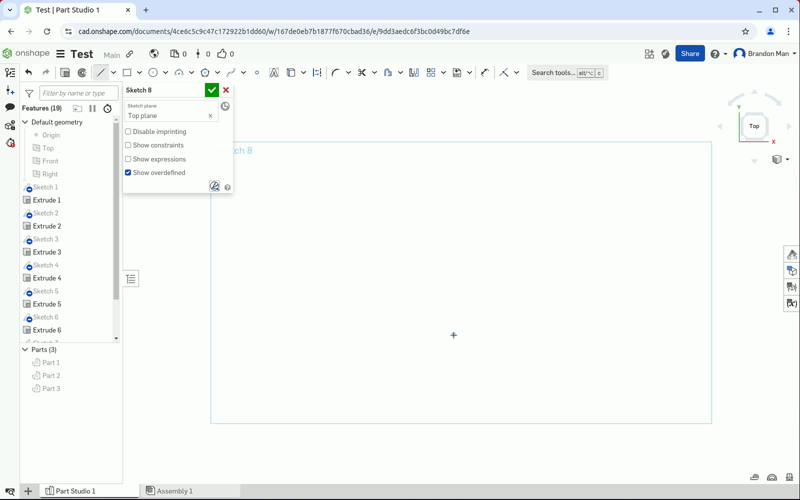
mouse_move(483, 334)
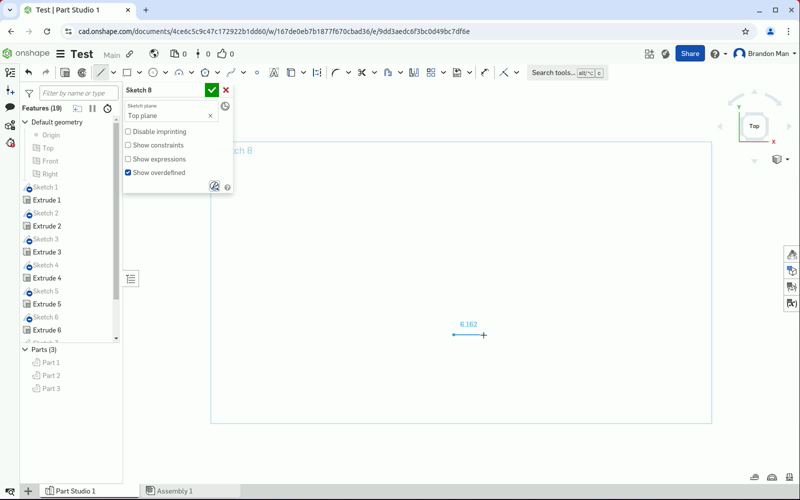
mouse_move(501, 327)
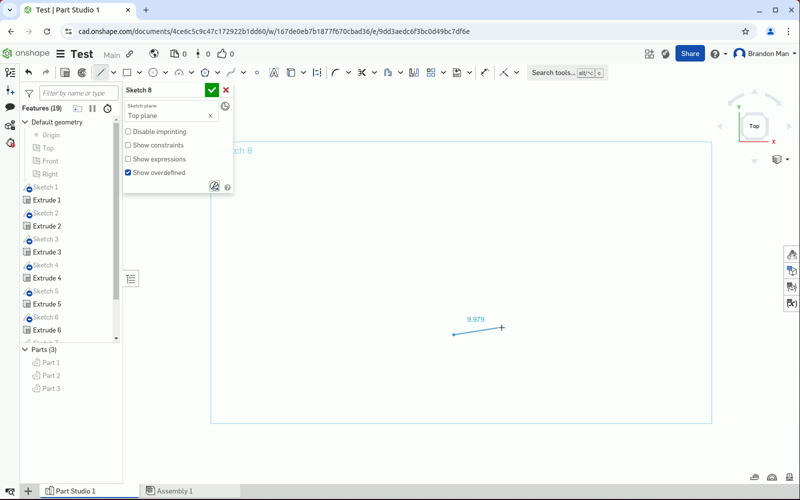
click(501, 327)
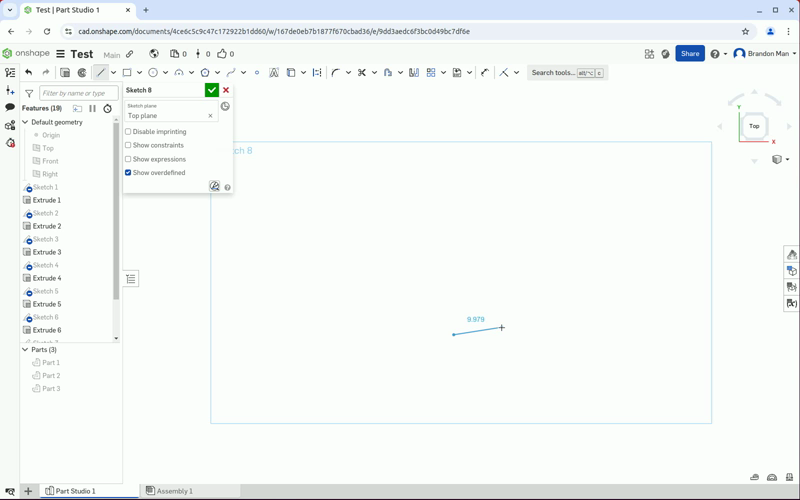
key_up(shift)
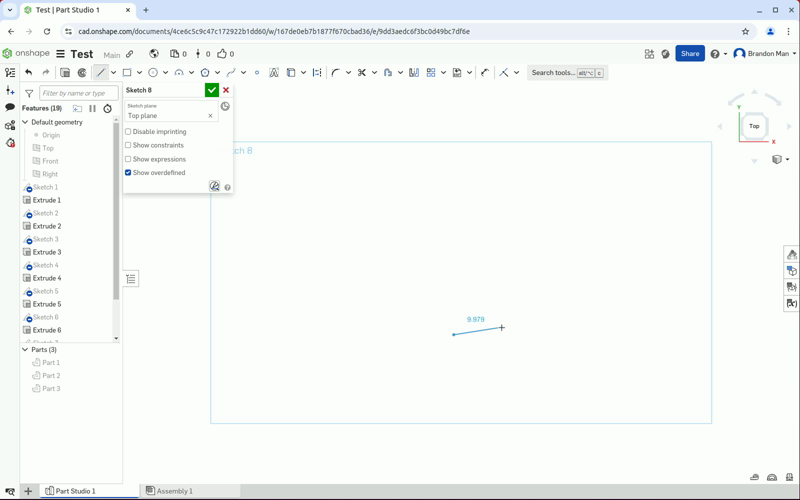
key_down(shift)
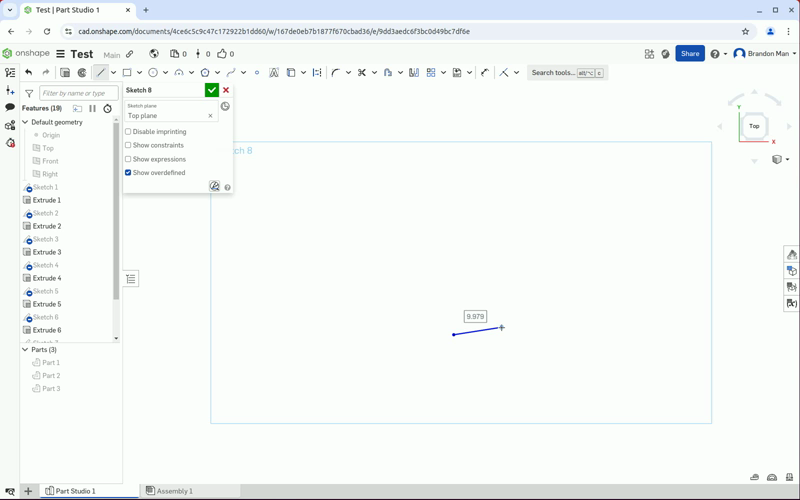
mouse_move(531, 327)
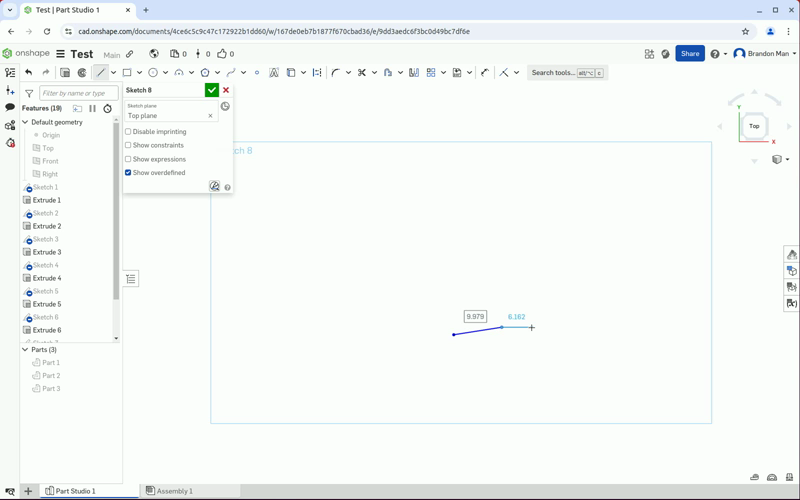
mouse_move(502, 324)
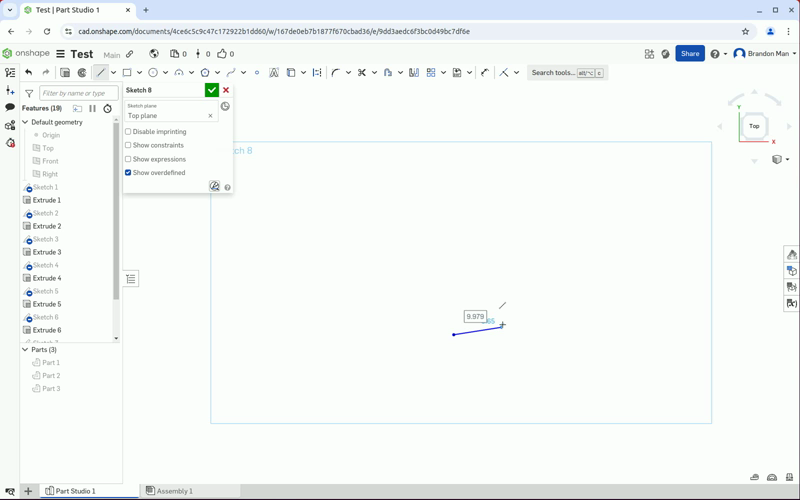
scroll(6)
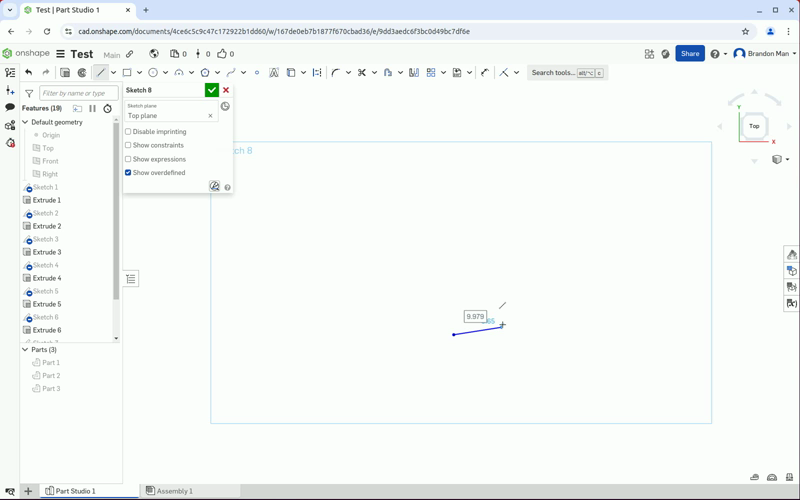
scroll(6)
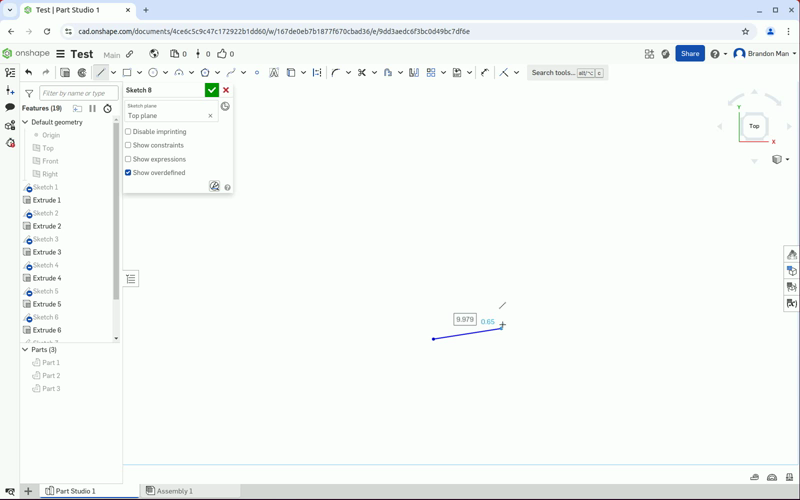
scroll(6)
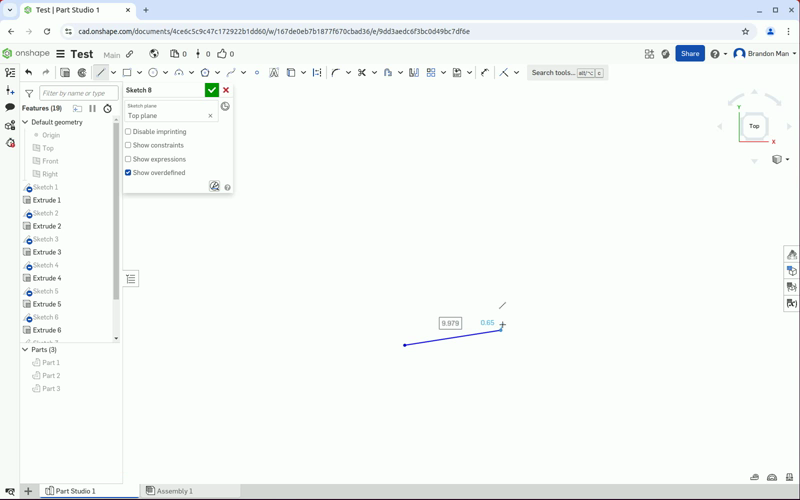
scroll(6)
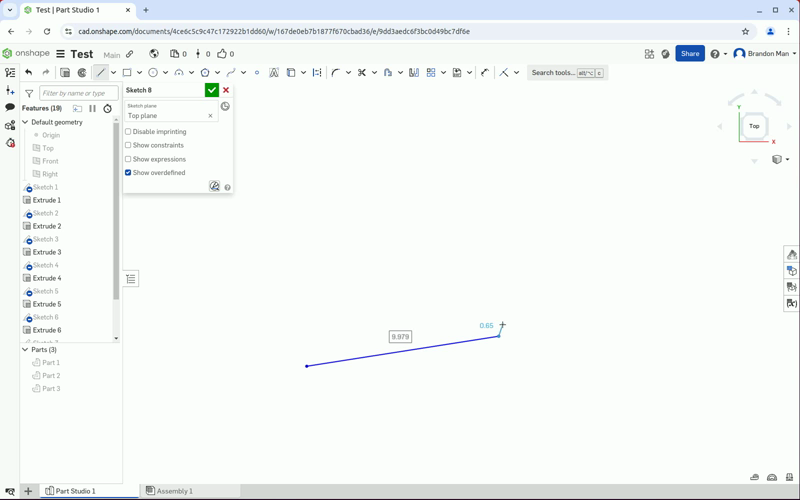
scroll(6)
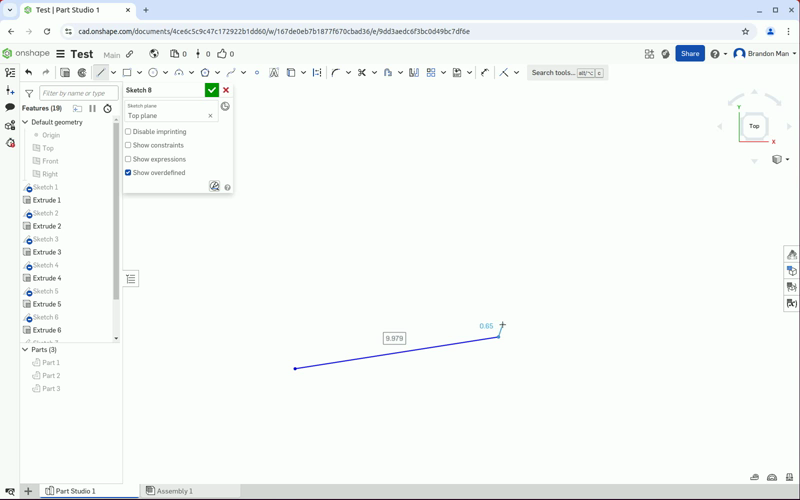
scroll(6)
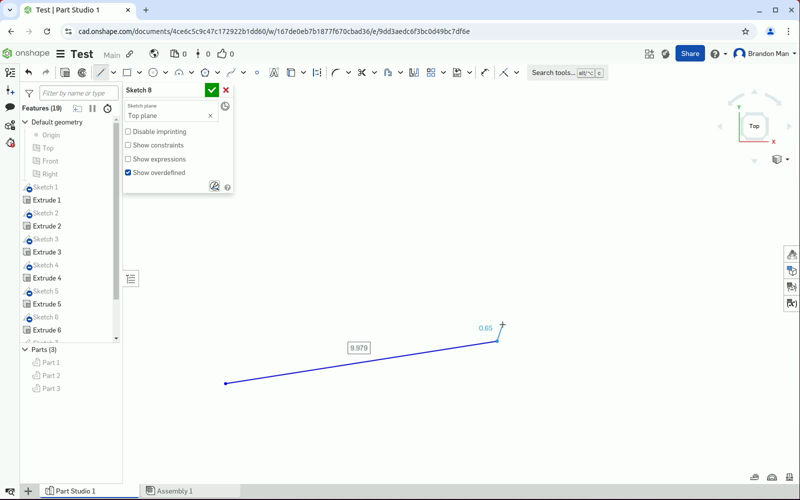
scroll(6)
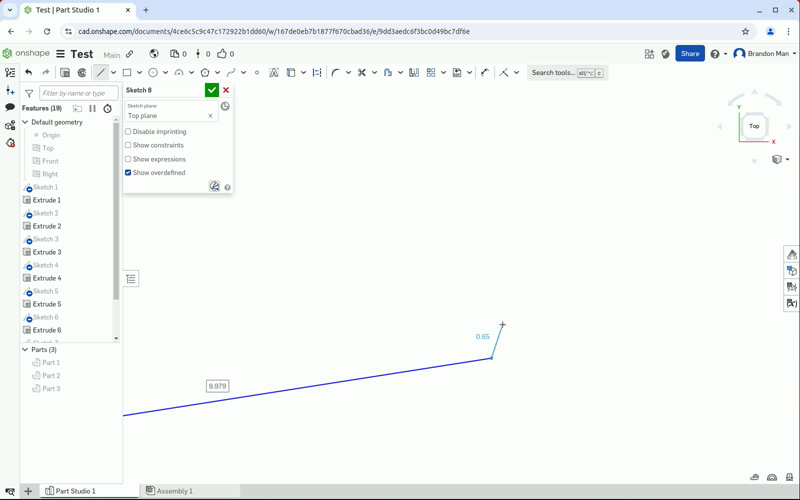
click(502, 324)
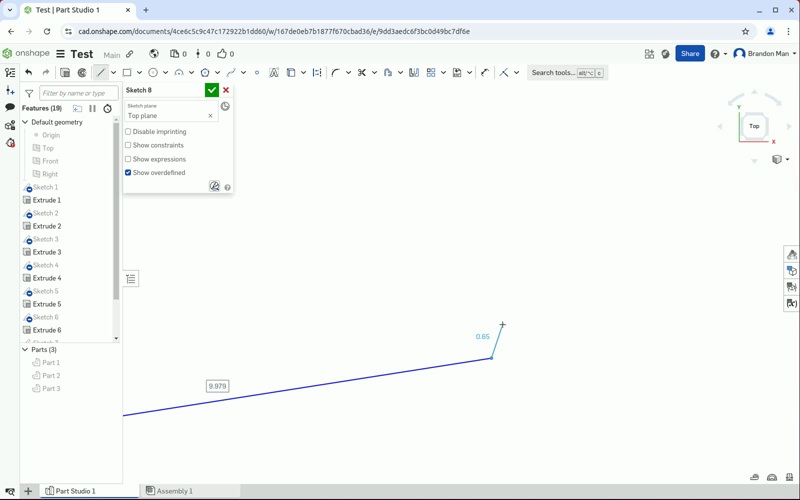
scroll(-6)
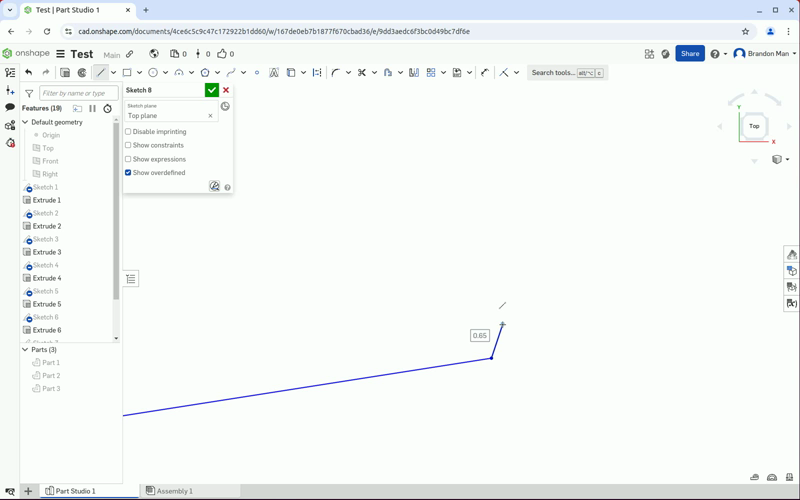
scroll(-6)
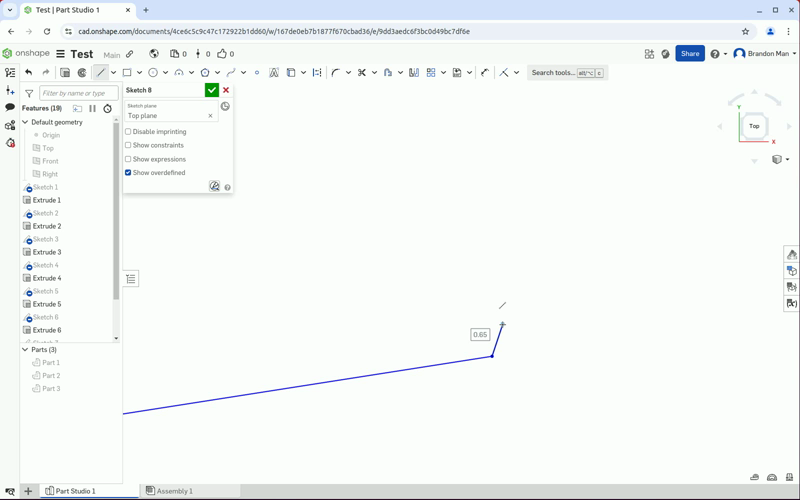
scroll(-6)
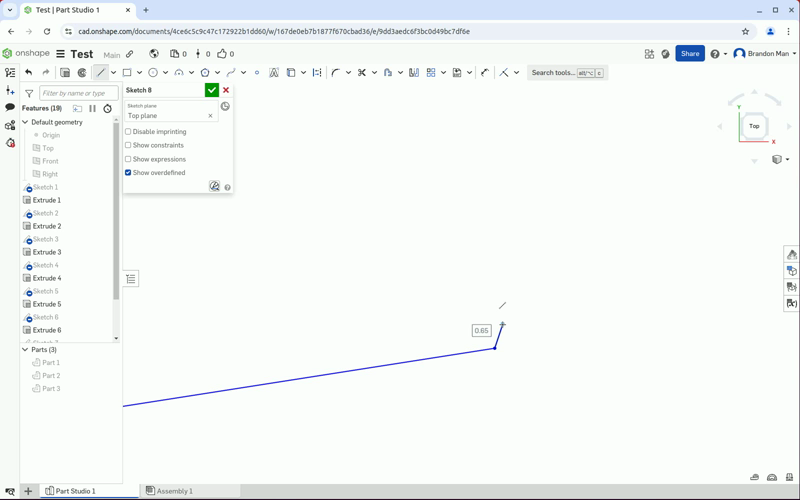
scroll(-6)
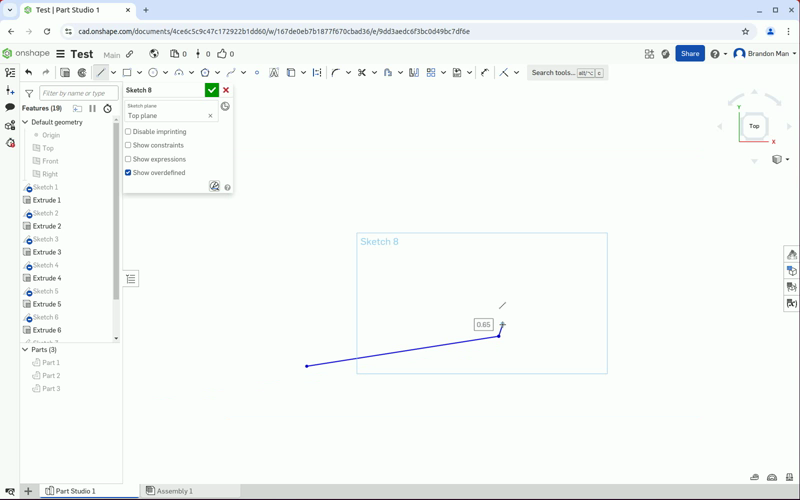
scroll(-6)
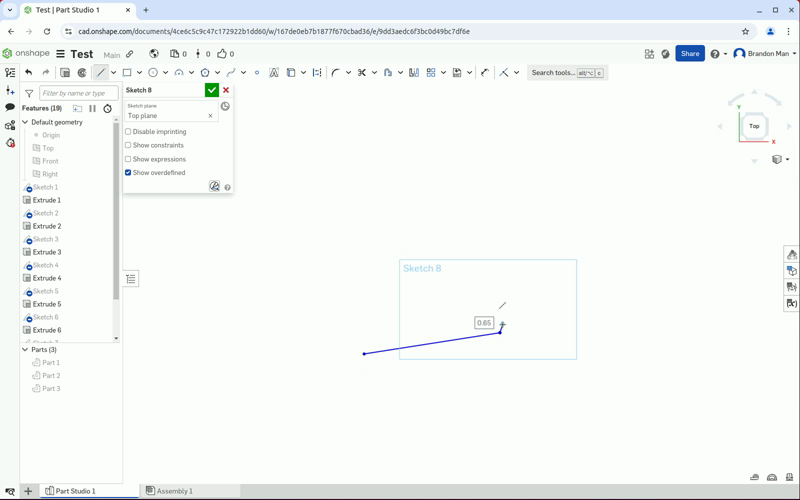
scroll(-6)
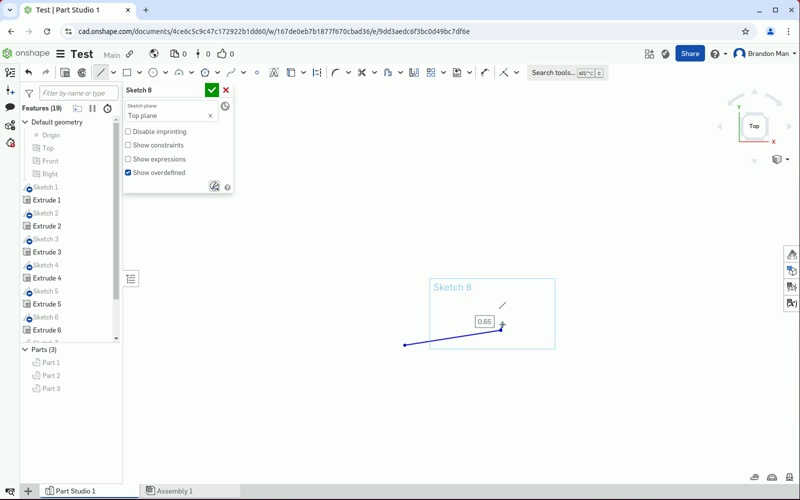
scroll(-6)
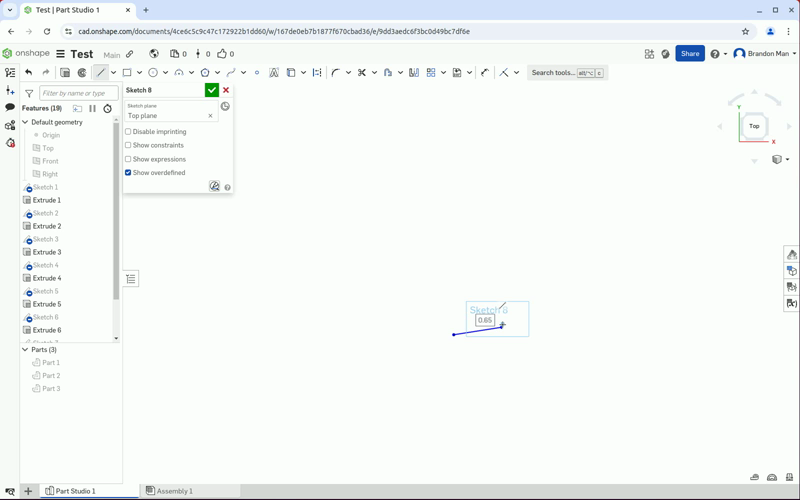
key_up(shift)
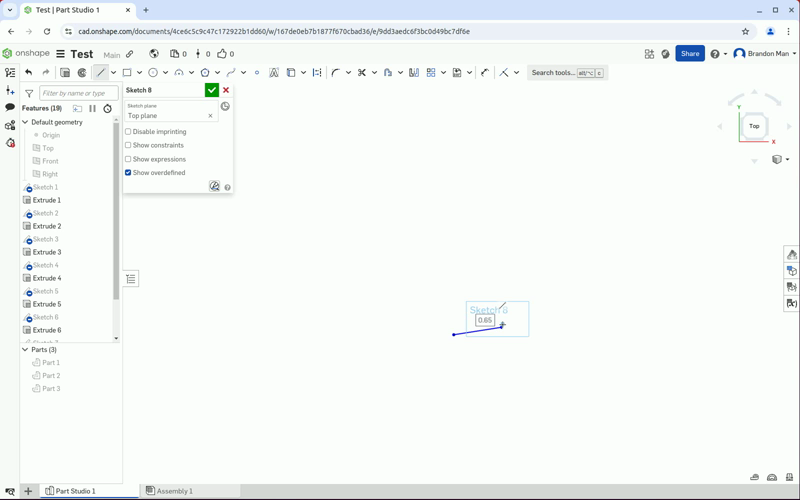
key_down(shift)
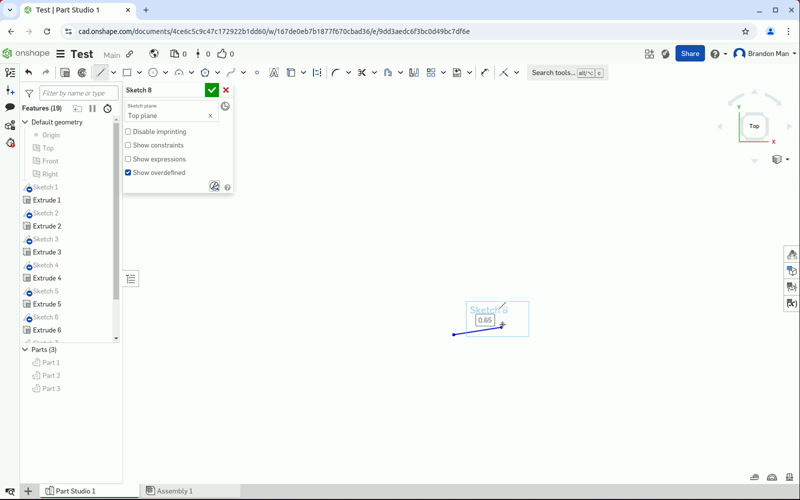
mouse_move(532, 324)
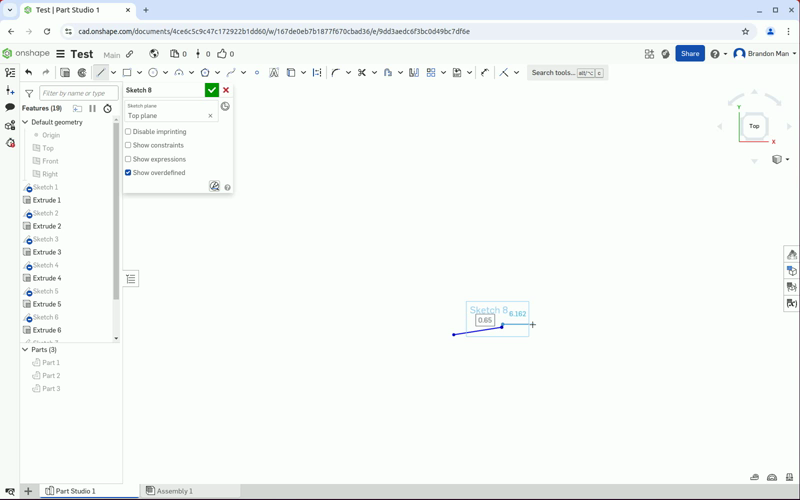
mouse_move(454, 331)
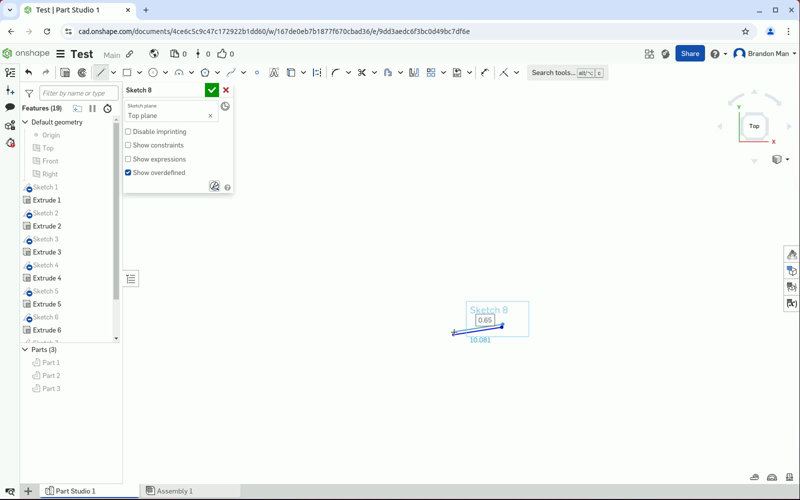
scroll(6)
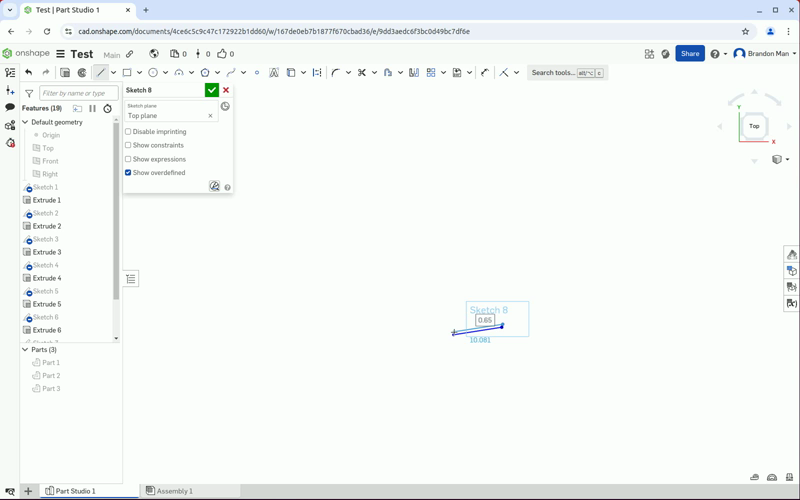
scroll(6)
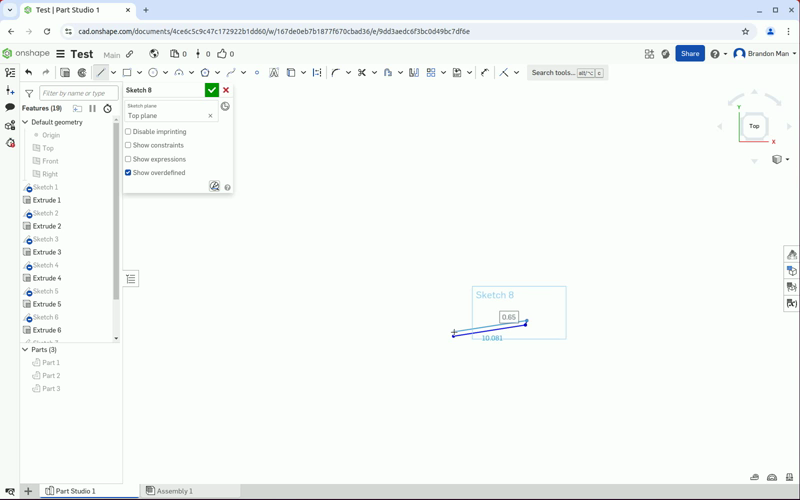
scroll(6)
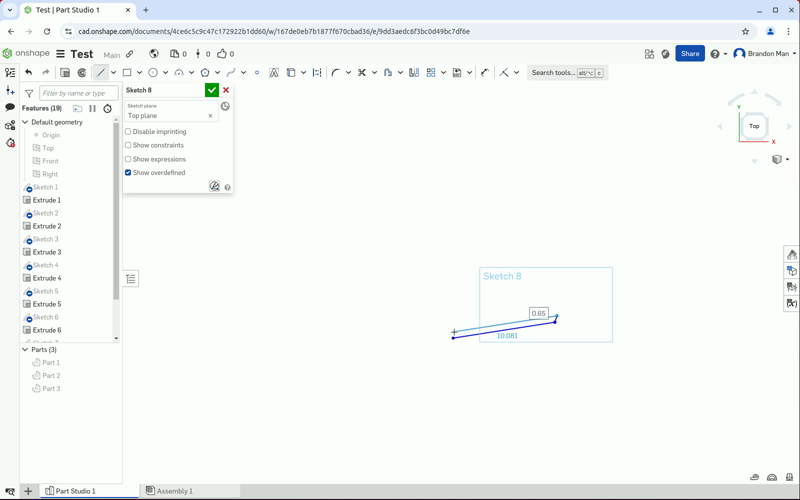
scroll(6)
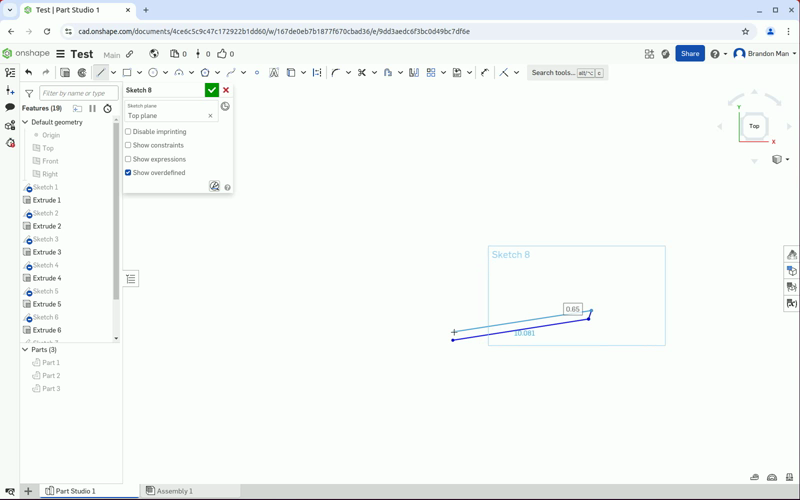
scroll(6)
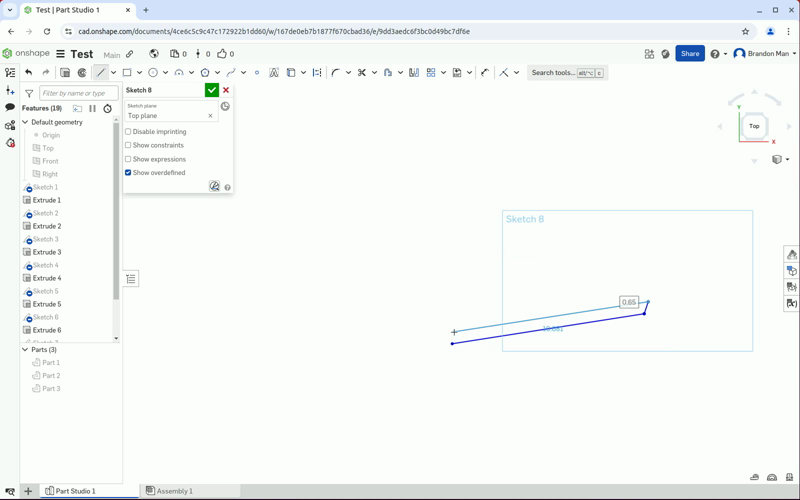
scroll(6)
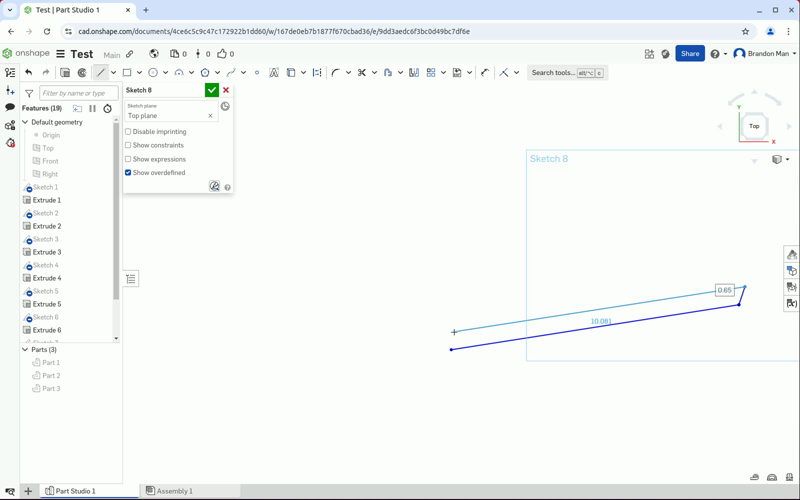
scroll(6)
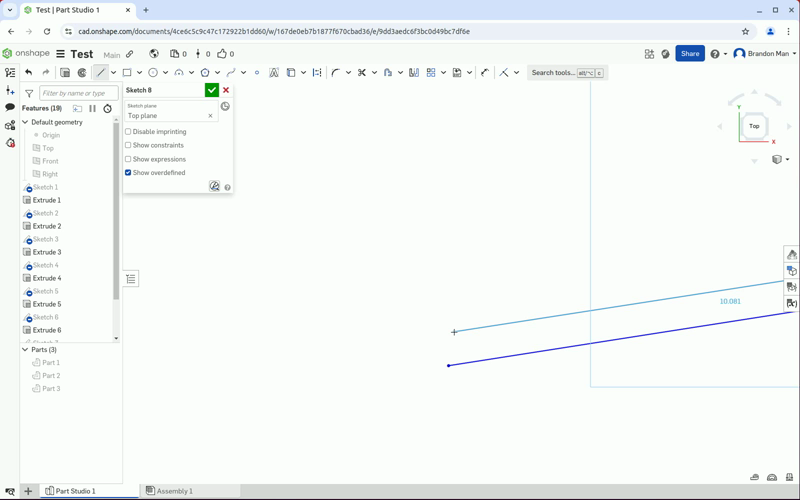
click(454, 331)
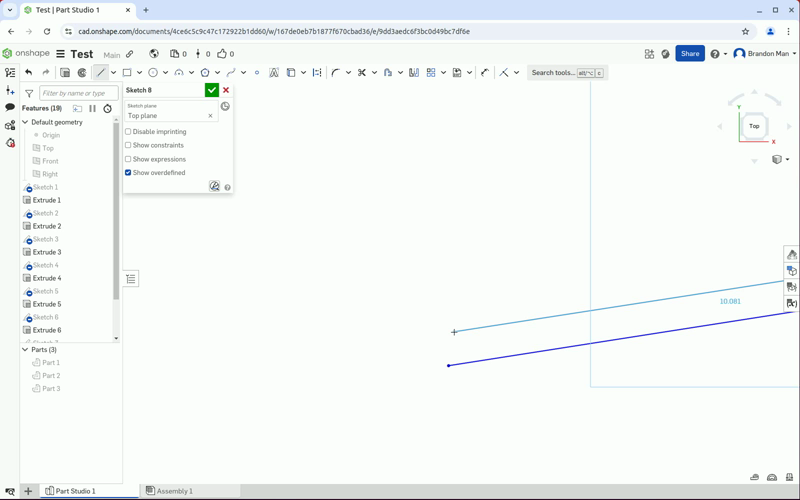
scroll(-6)
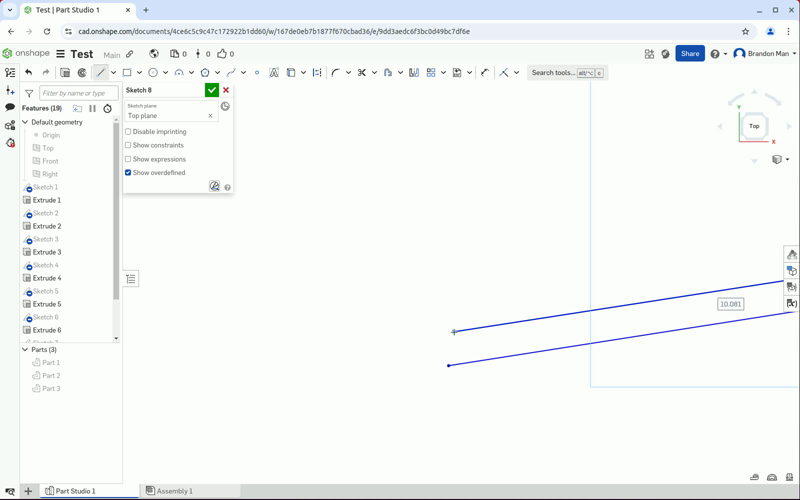
scroll(-6)
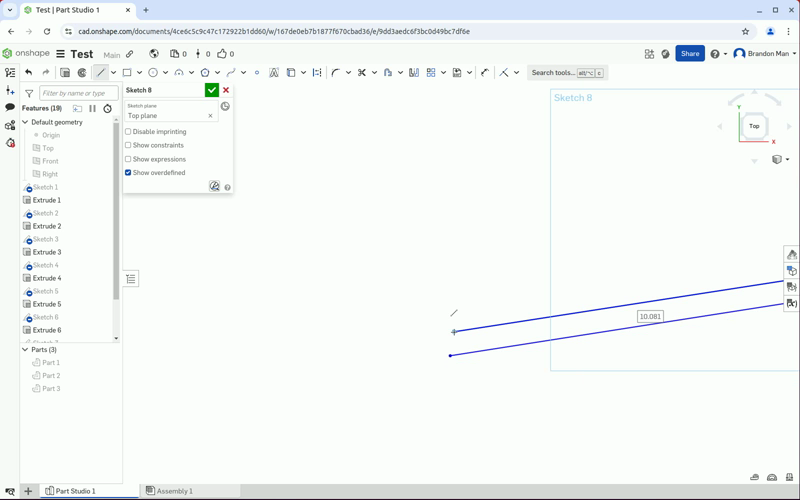
scroll(-6)
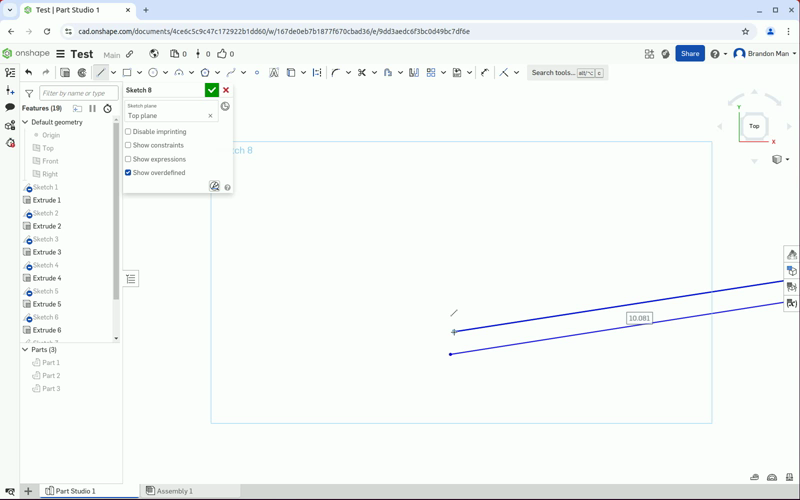
scroll(-6)
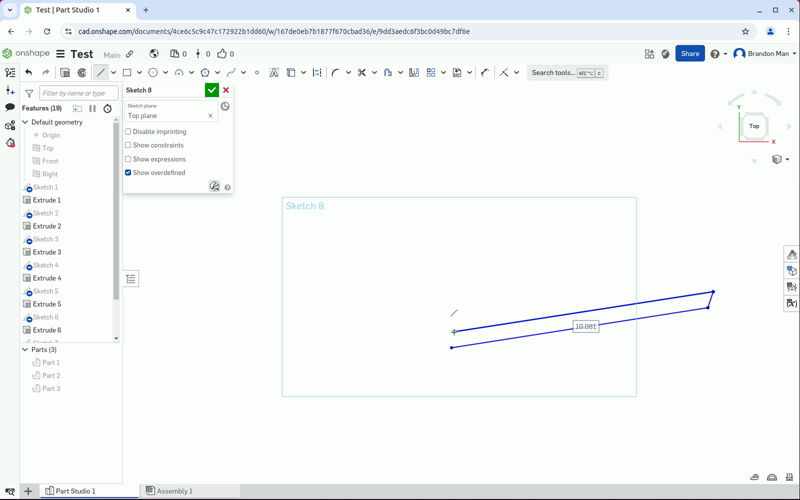
scroll(-6)
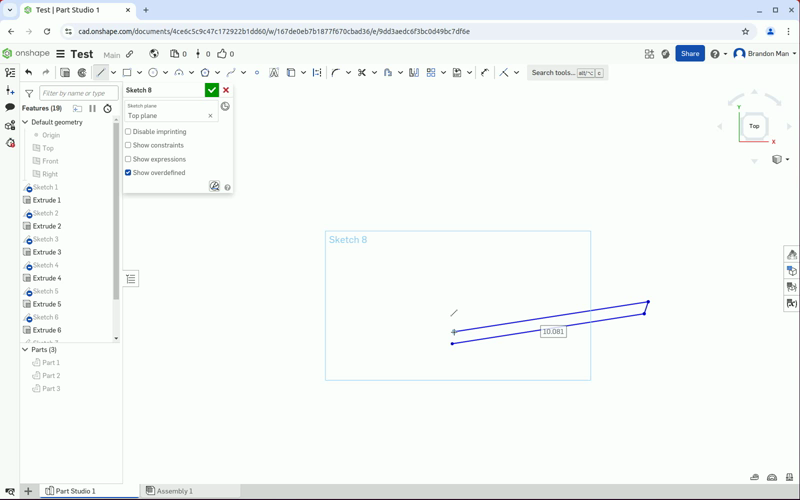
scroll(-6)
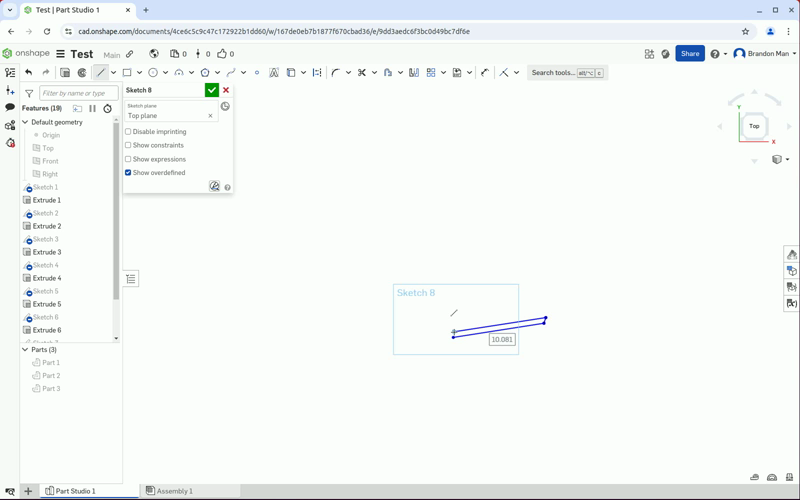
scroll(-6)
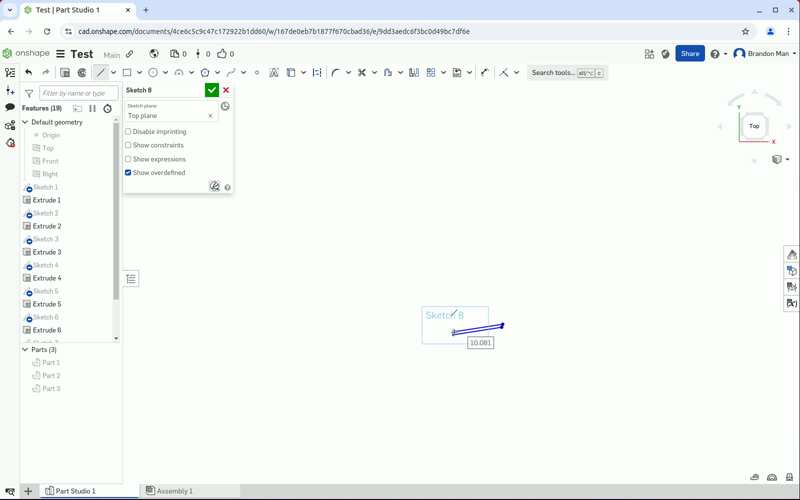
key_up(shift)
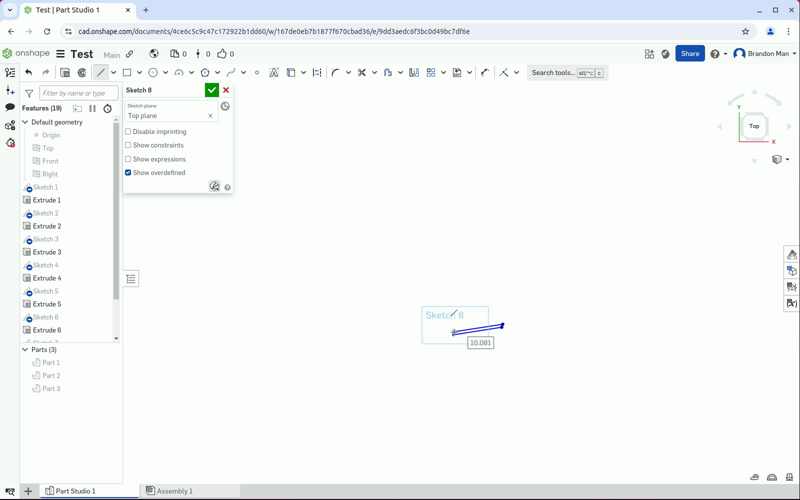
mouse_move(484, 331)
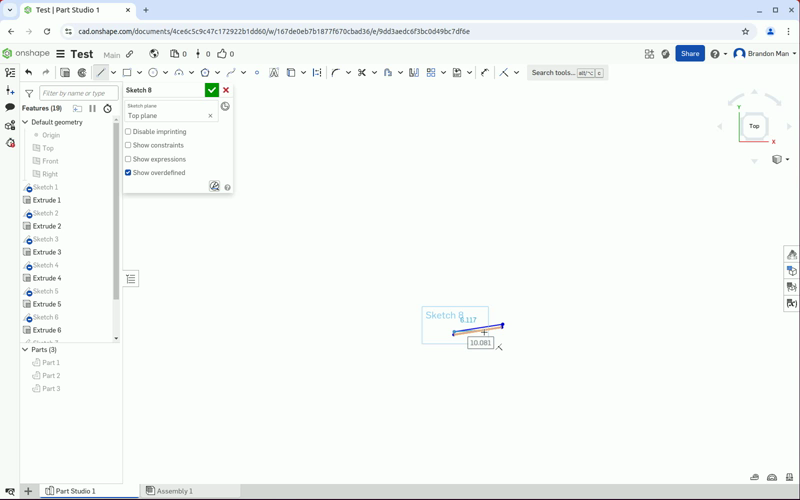
key_down(shift)
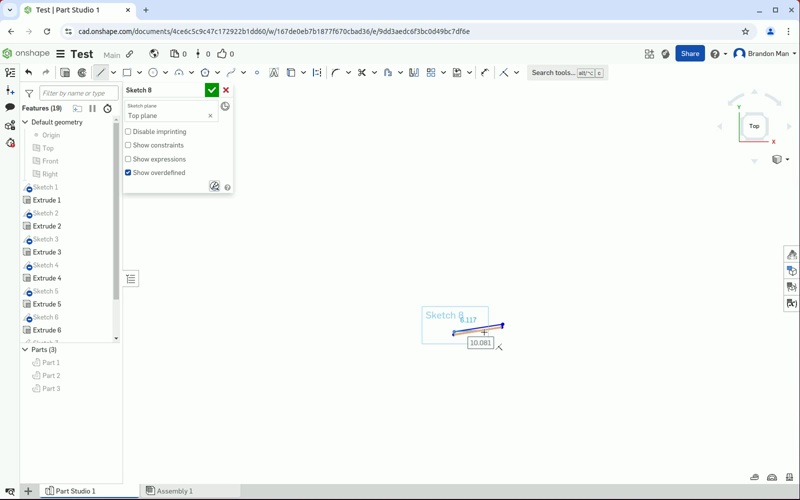
mouse_move(453, 334)
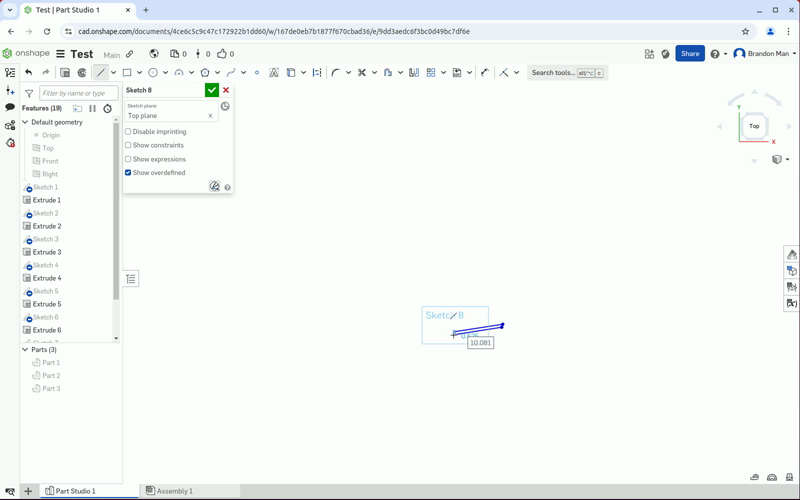
scroll(6)
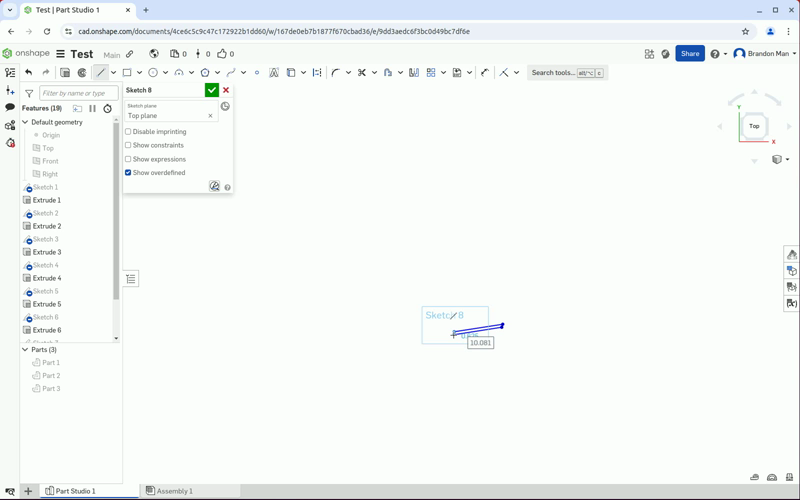
scroll(6)
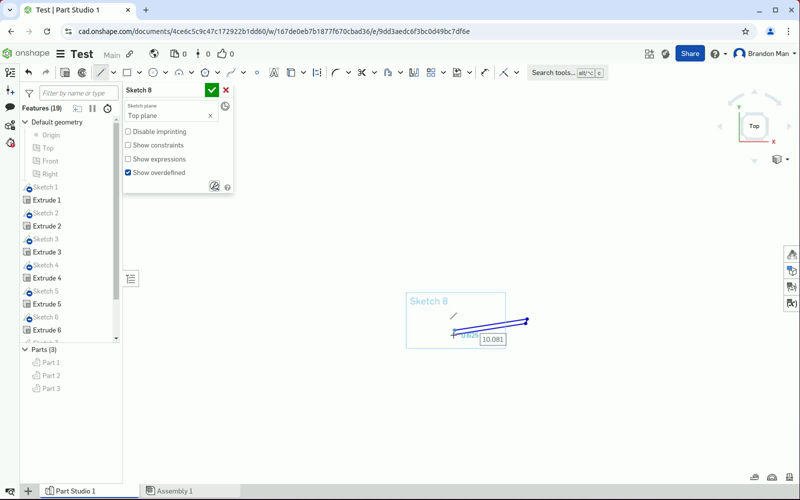
scroll(6)
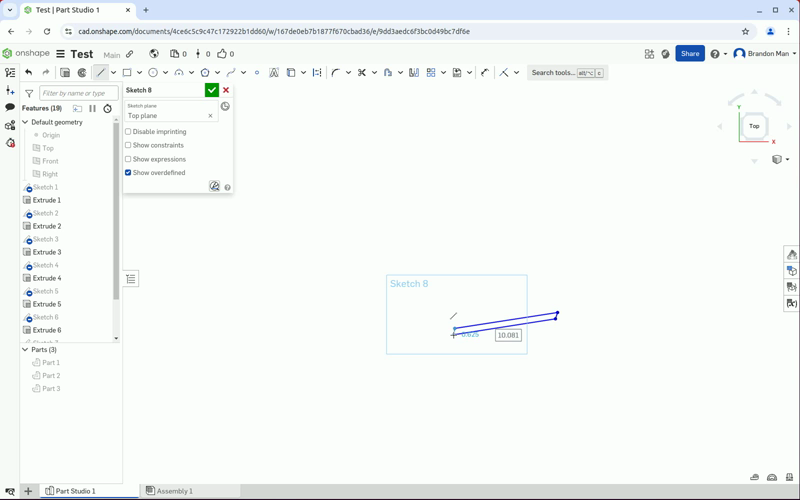
scroll(6)
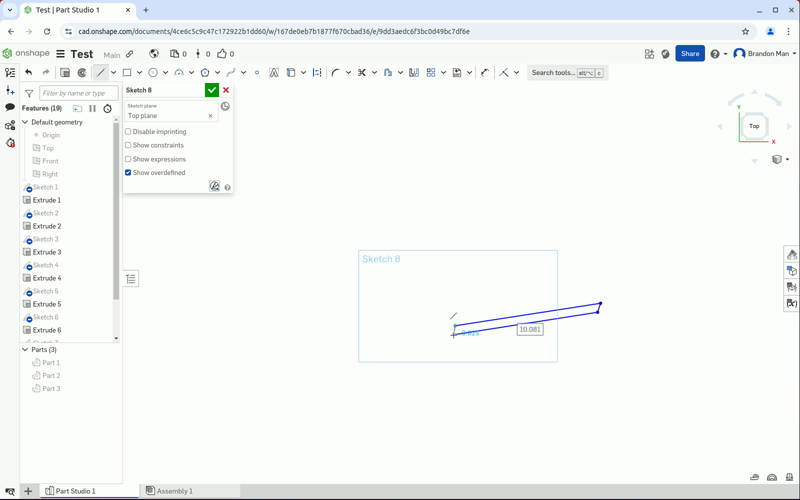
scroll(6)
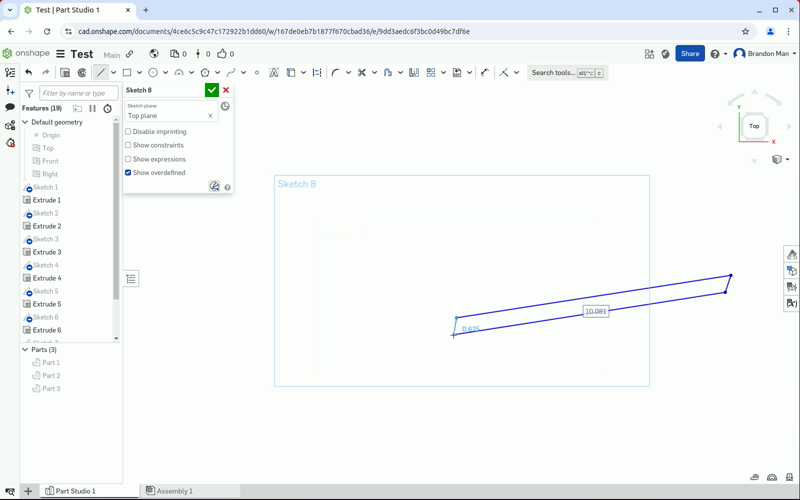
scroll(6)
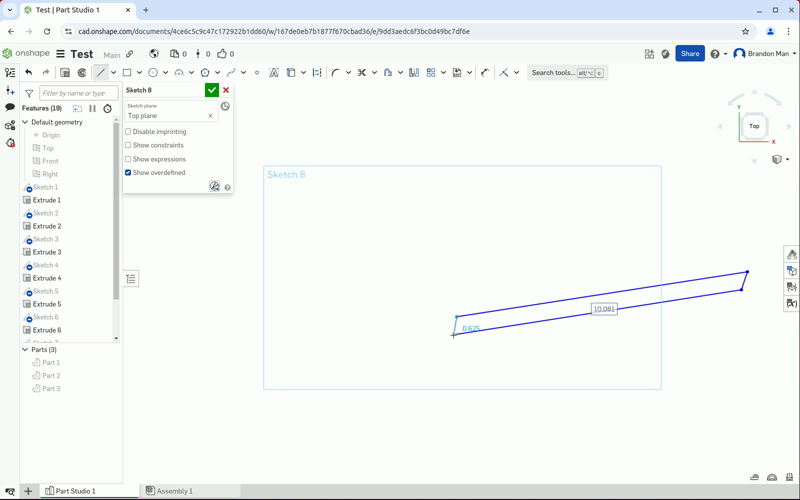
scroll(6)
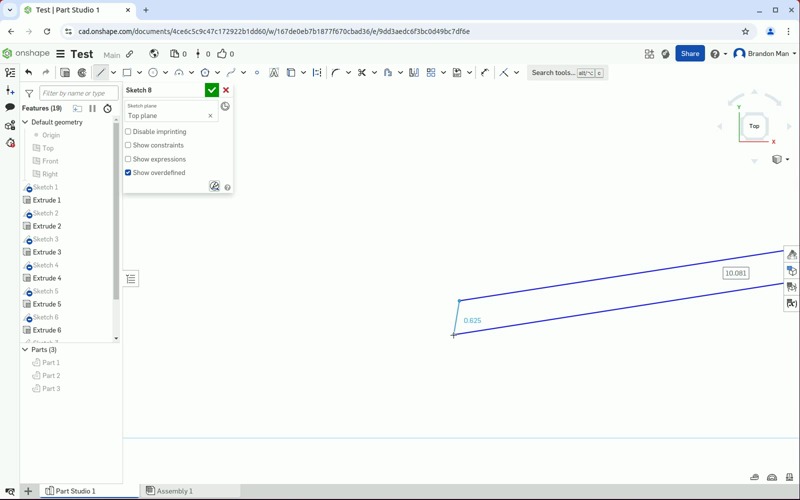
key_up(shift)
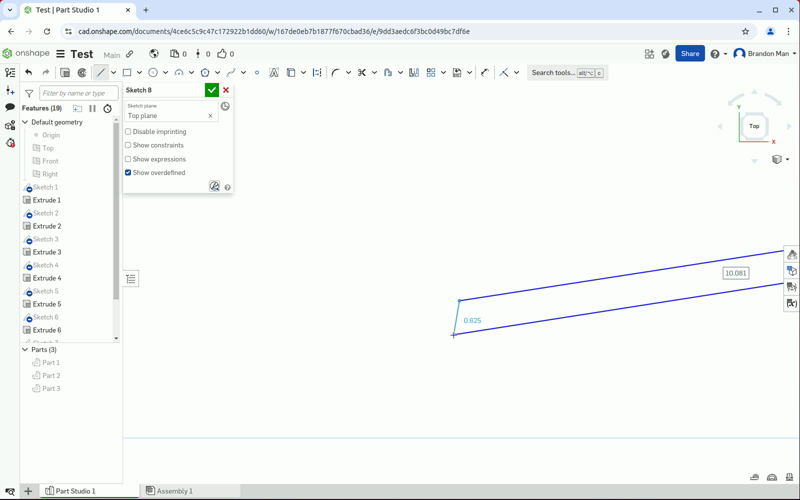
click(453, 334)
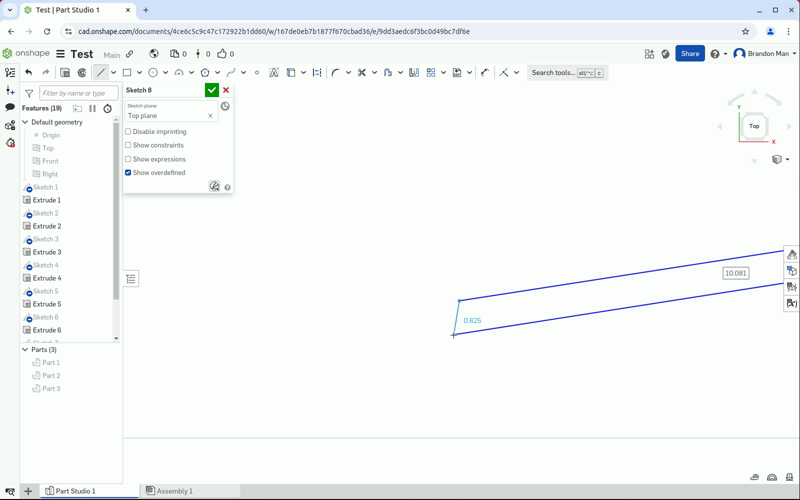
scroll(-6)
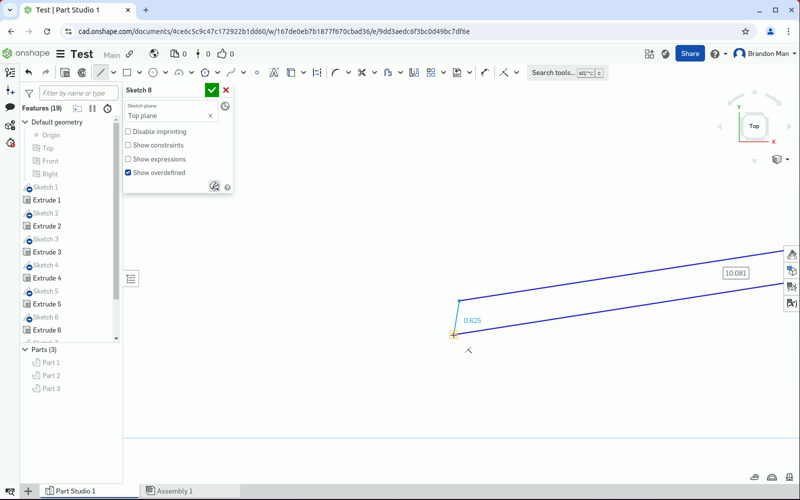
scroll(-6)
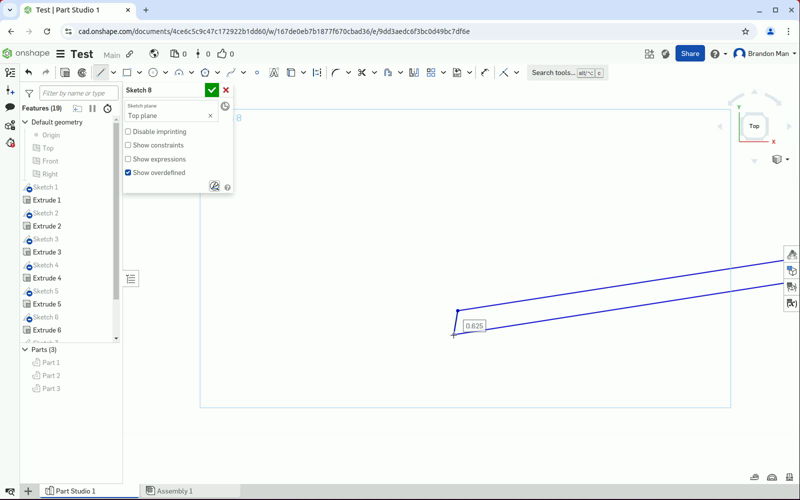
scroll(-6)
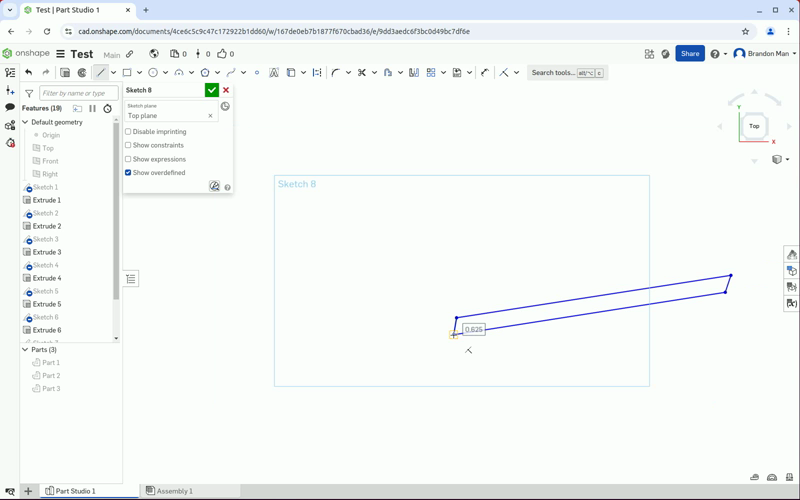
scroll(-6)
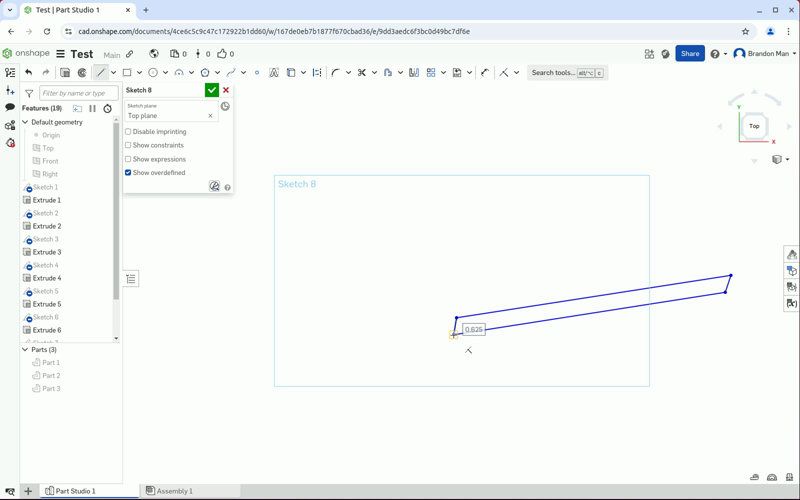
scroll(-6)
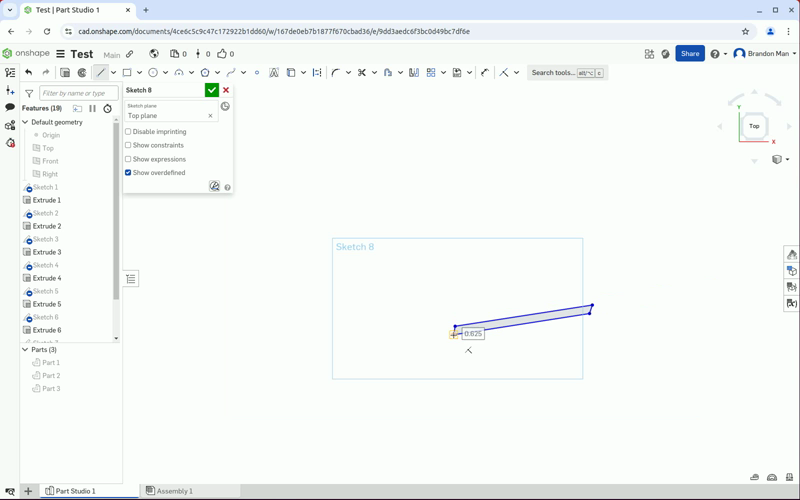
scroll(-6)
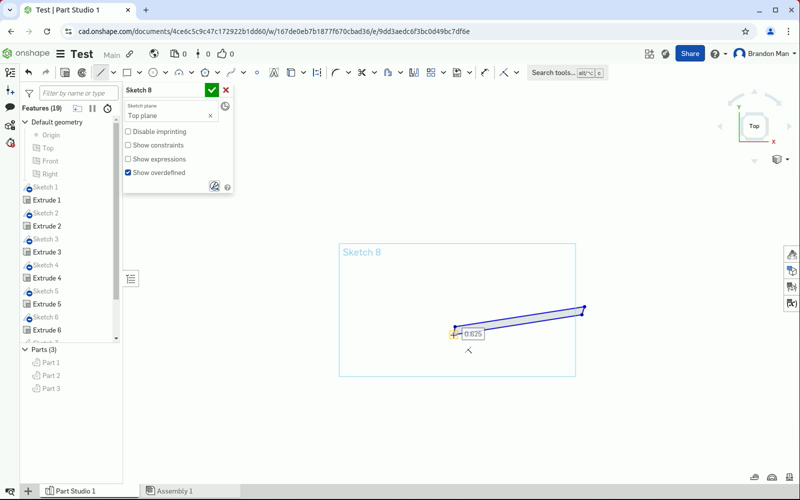
scroll(-6)
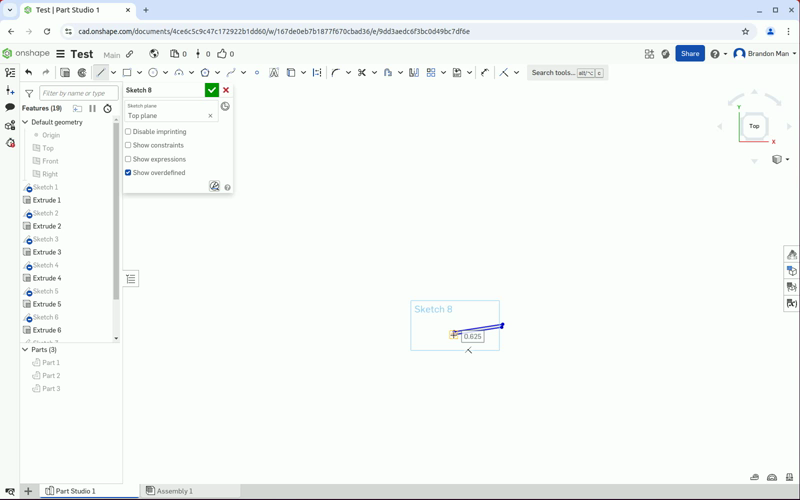
key(esc)
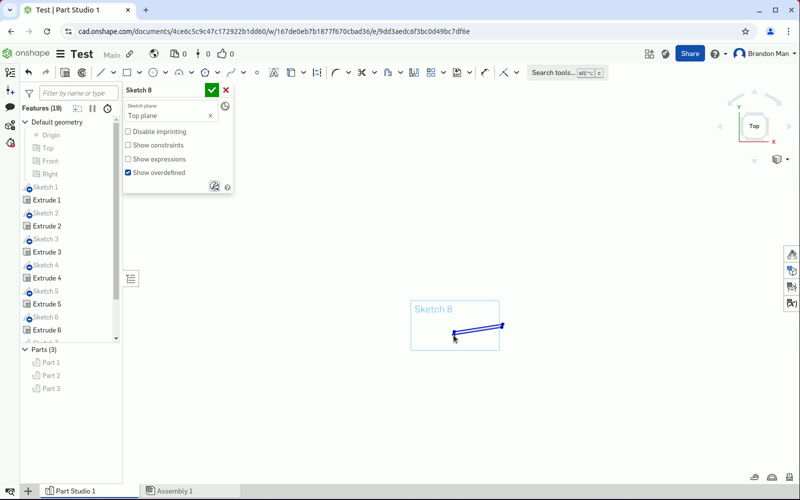
mouse_move(488, 329)
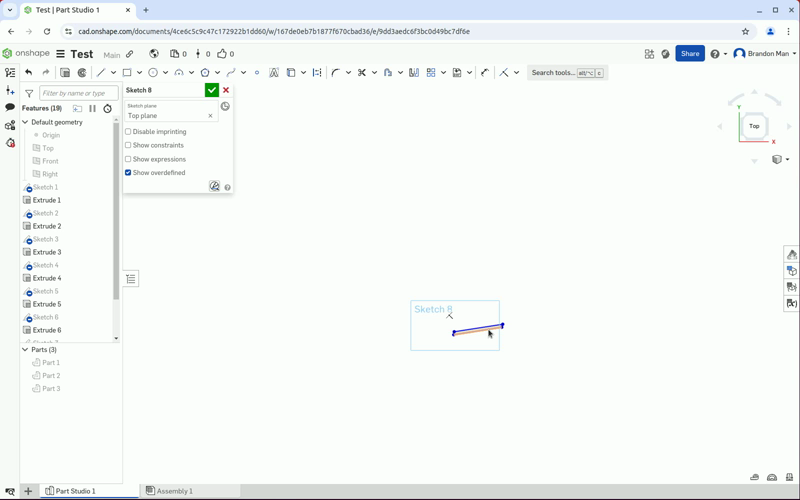
scroll(6)
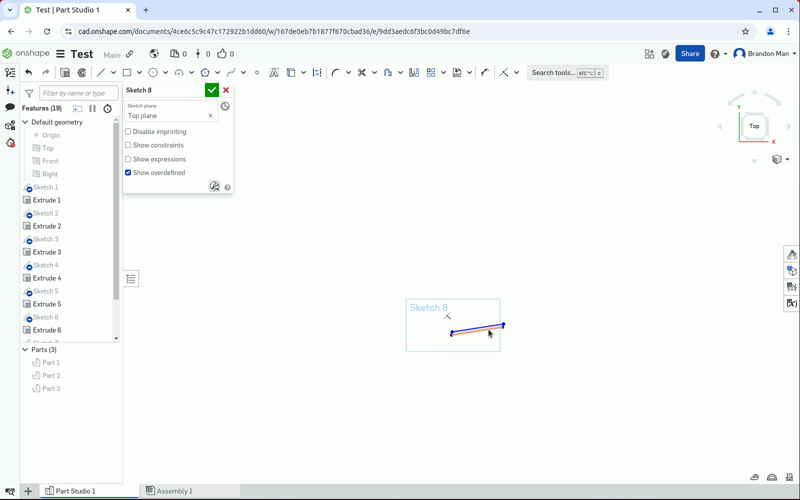
scroll(6)
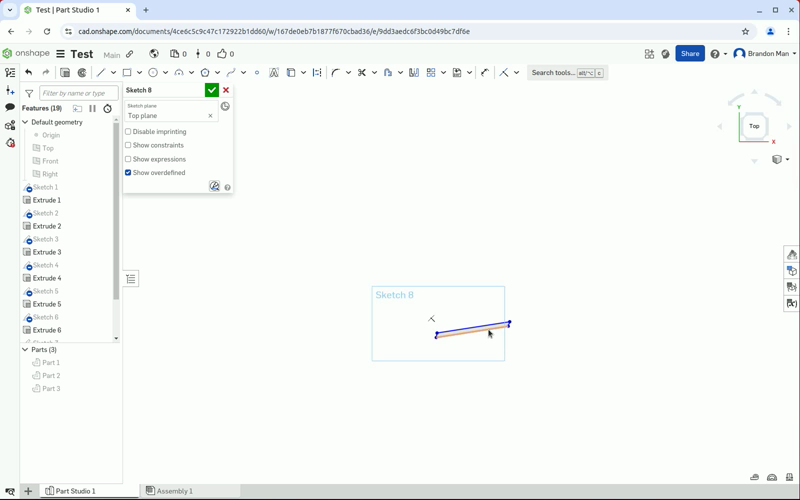
scroll(6)
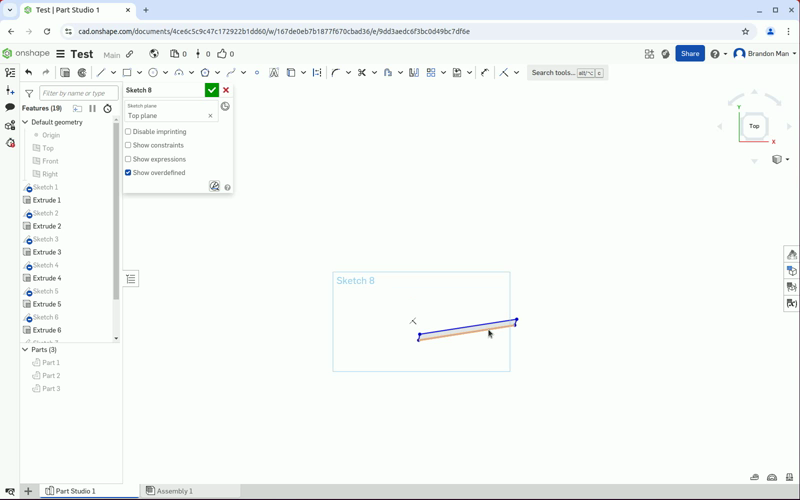
scroll(6)
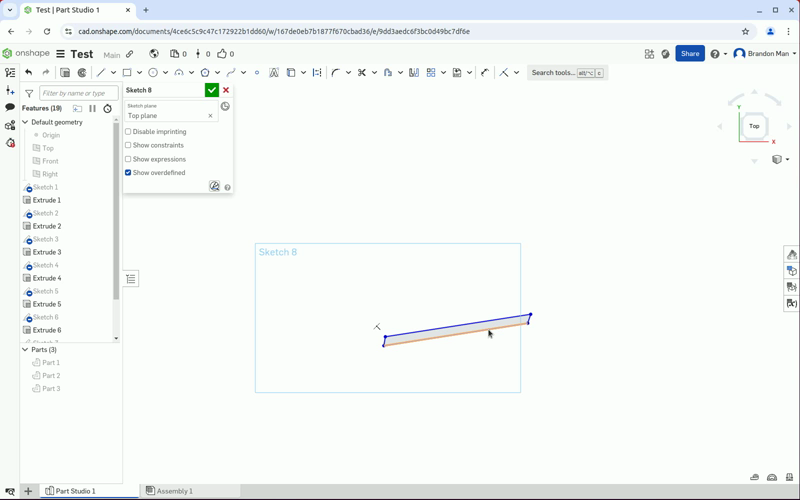
scroll(6)
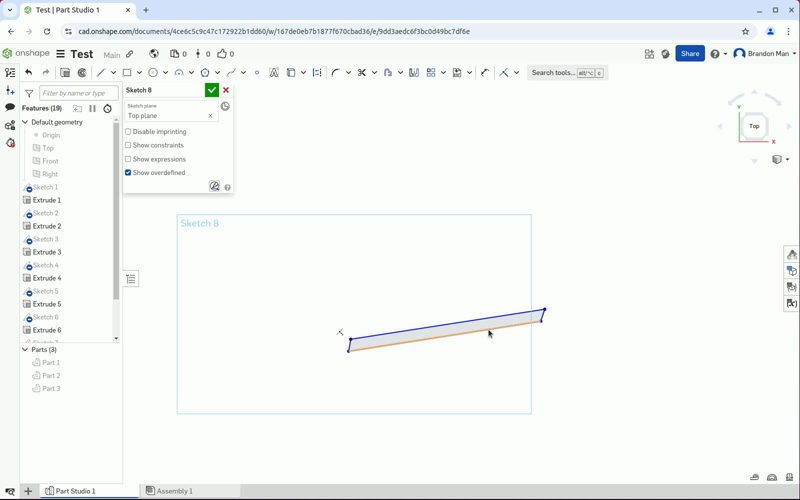
scroll(6)
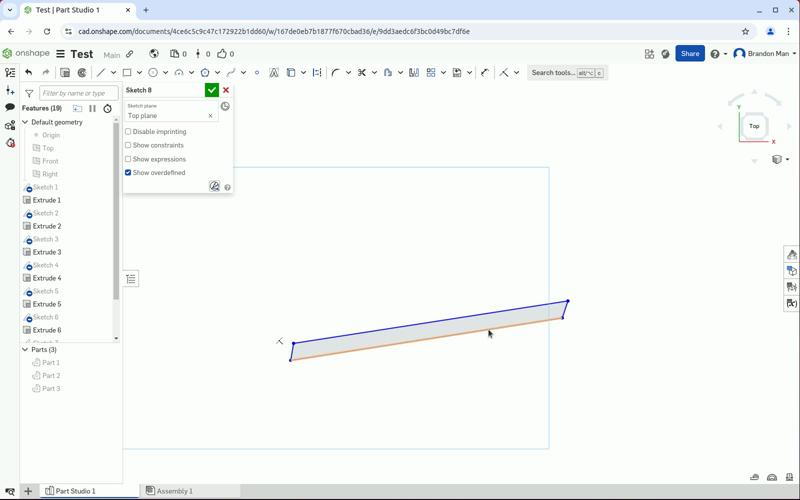
scroll(6)
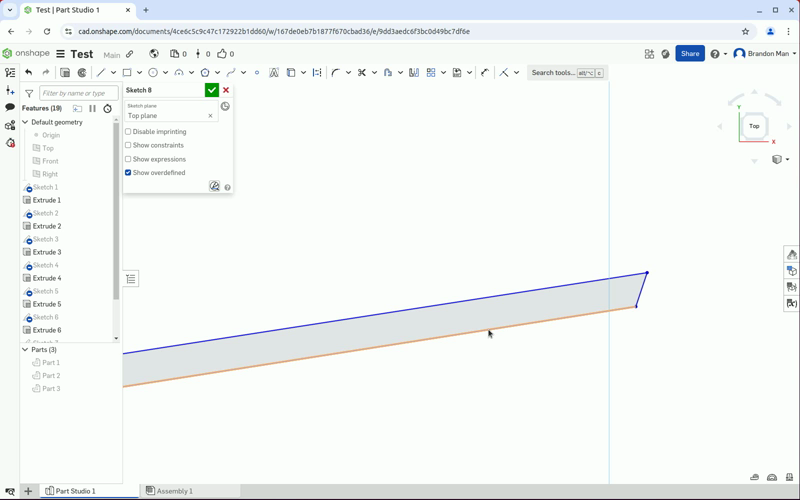
click(488, 329)
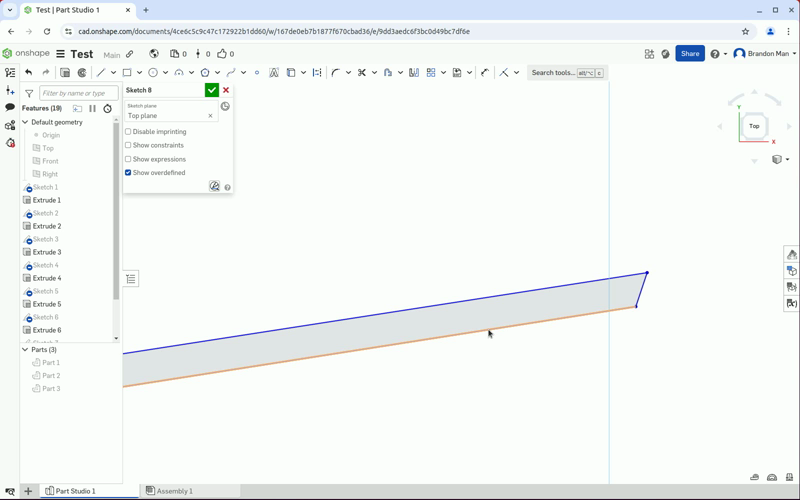
scroll(-6)
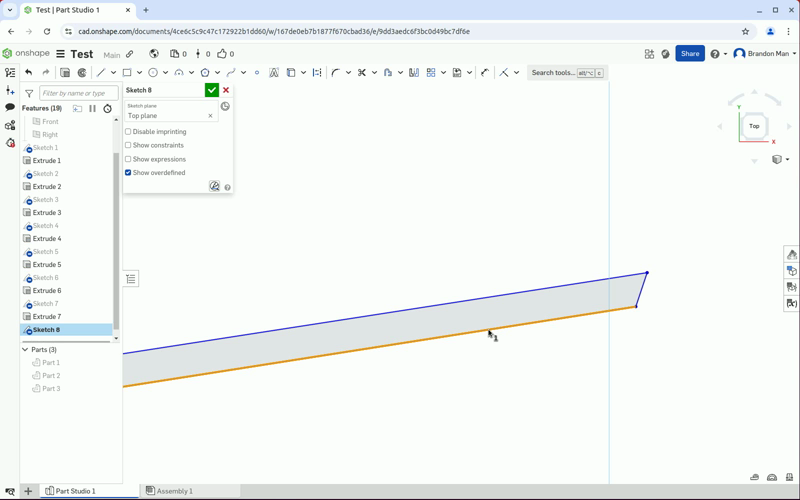
scroll(-6)
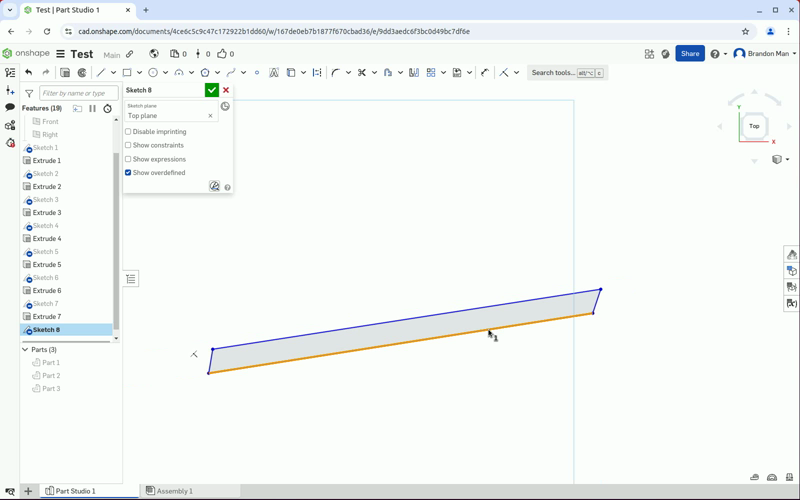
scroll(-6)
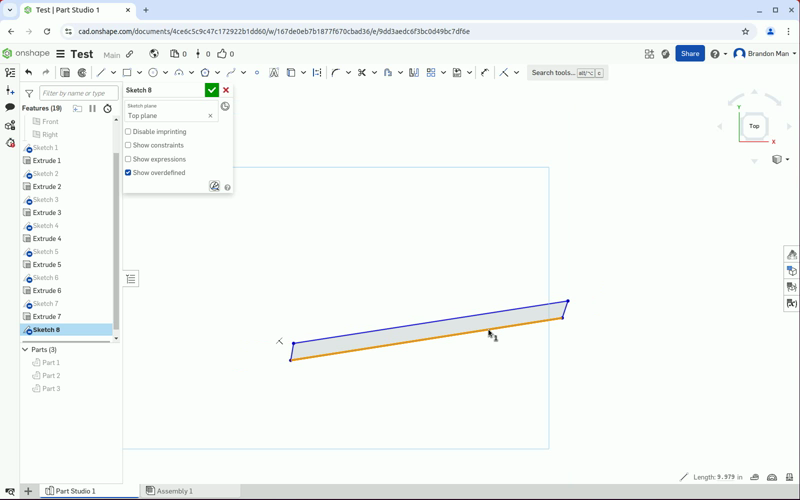
scroll(-6)
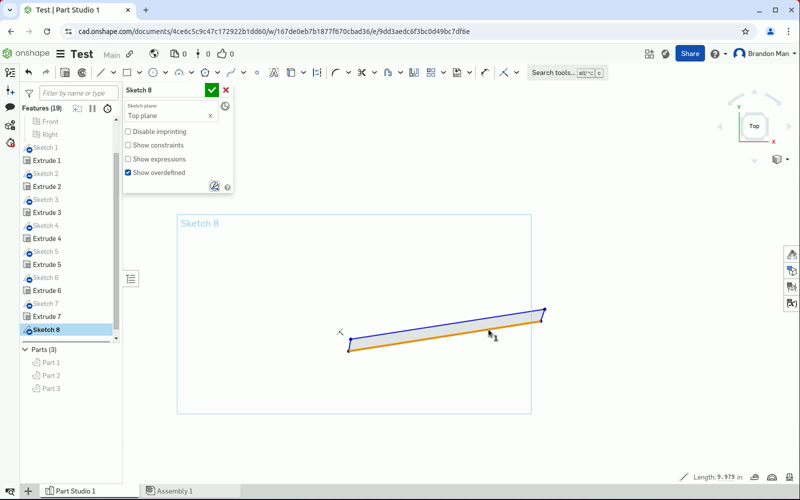
scroll(-6)
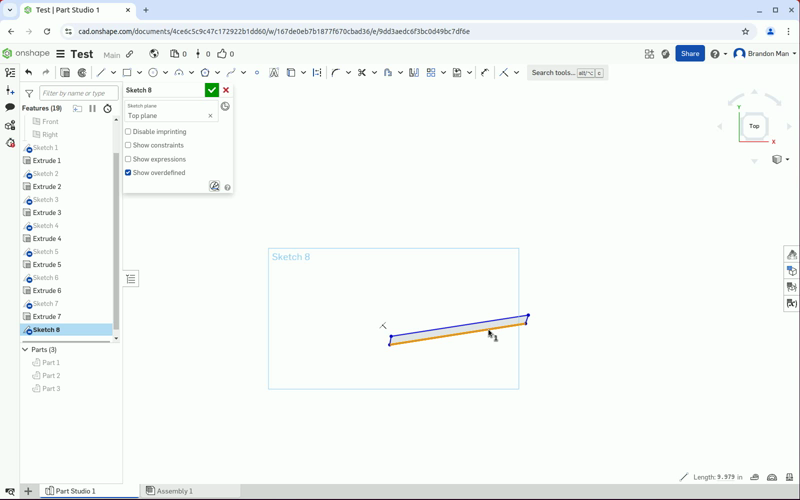
scroll(-6)
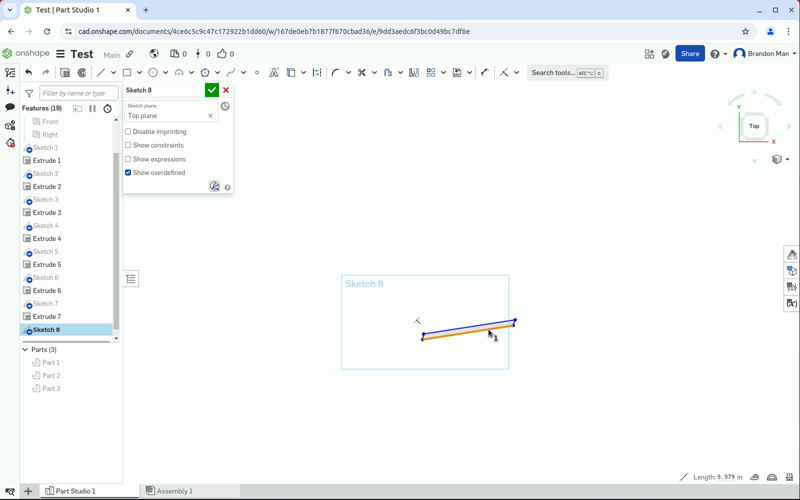
scroll(-6)
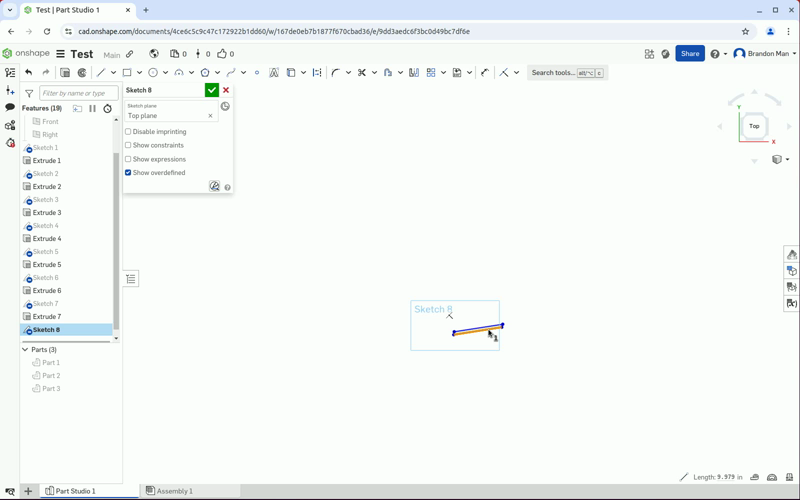
mouse_move(73, 352)
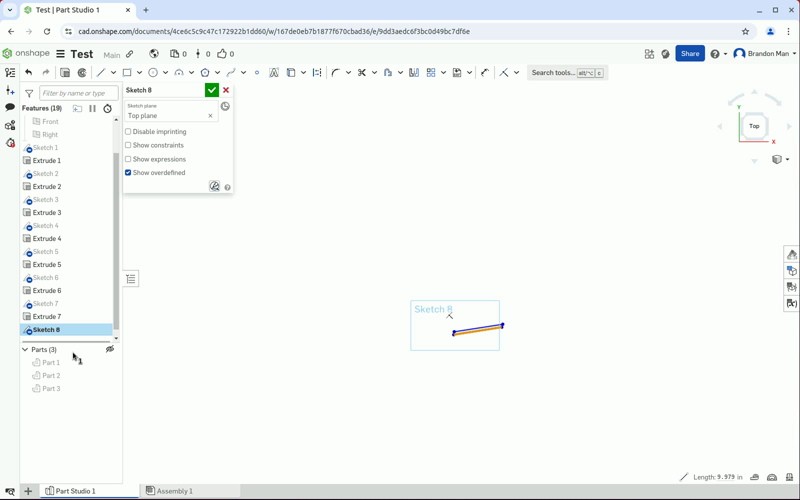
key(shift+y)
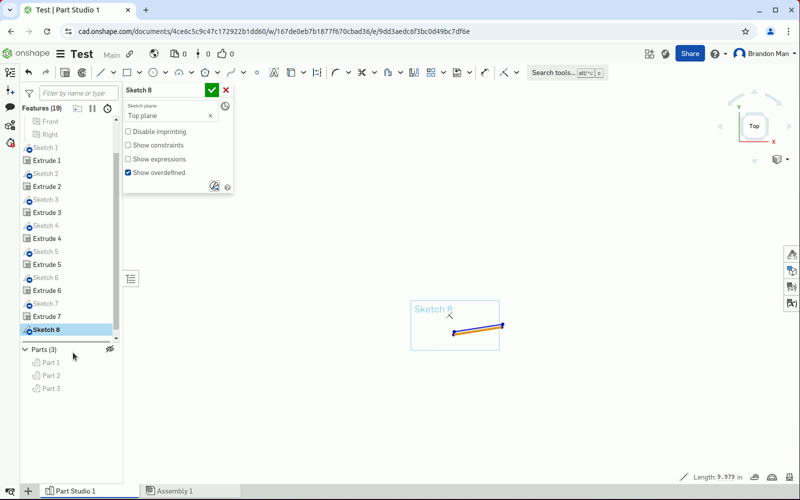
key(shift+e)
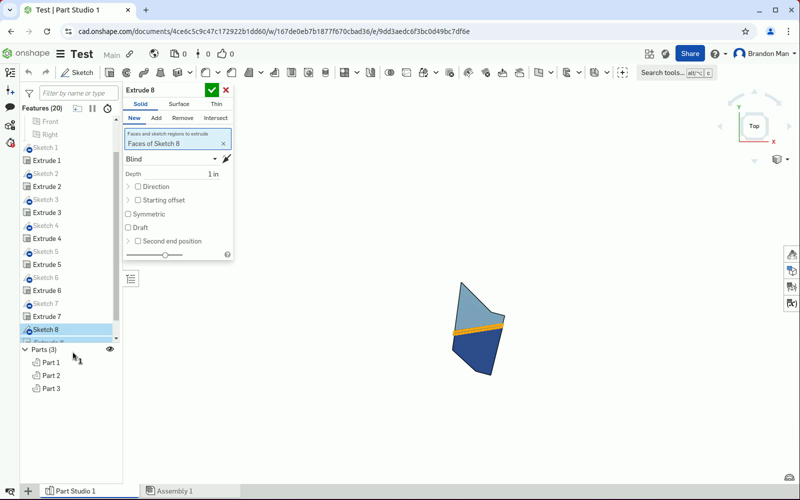
mouse_move(143, 106)
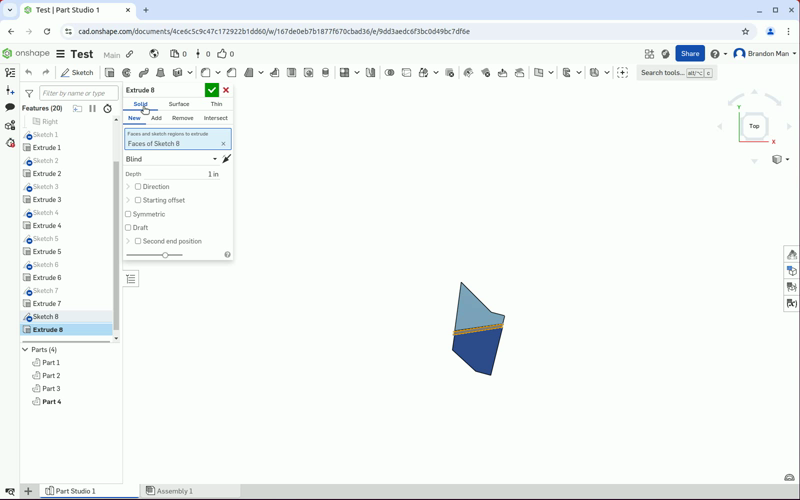
click(143, 106)
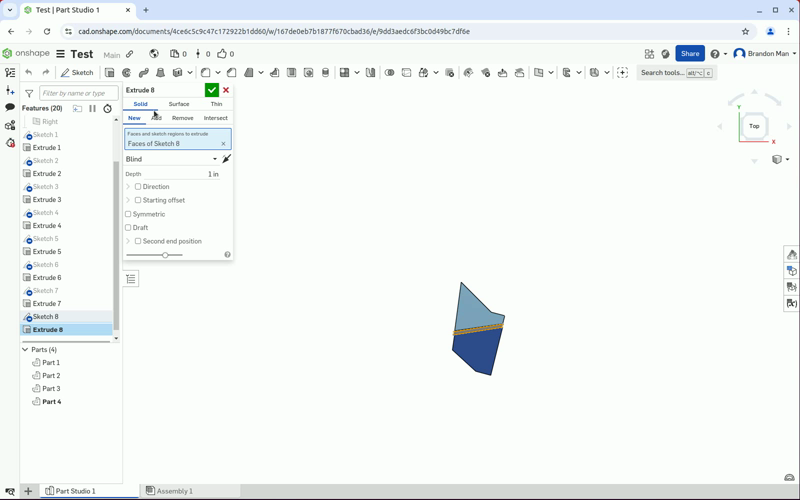
mouse_move(186, 120)
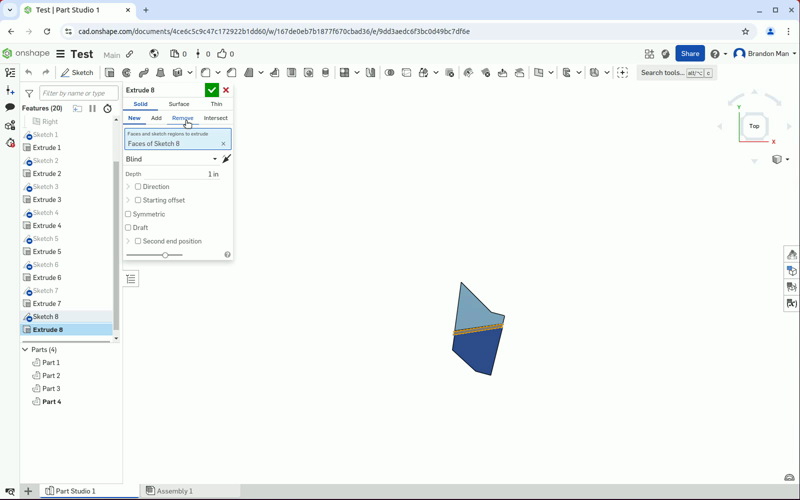
click(186, 120)
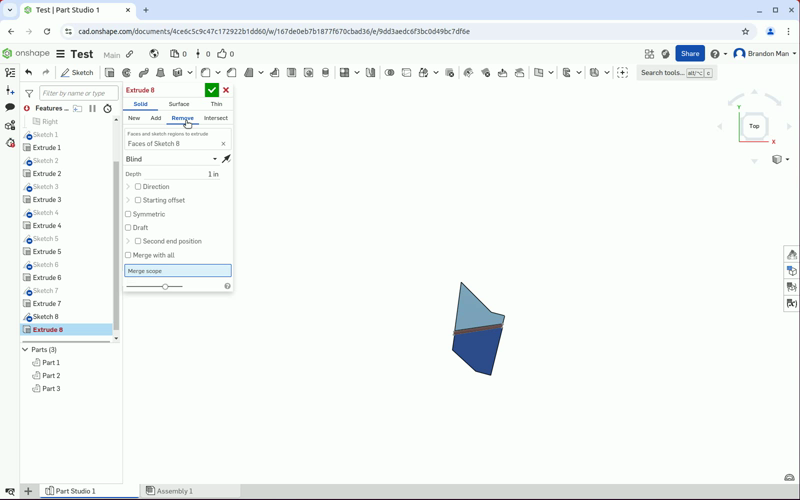
key(tab, 4)
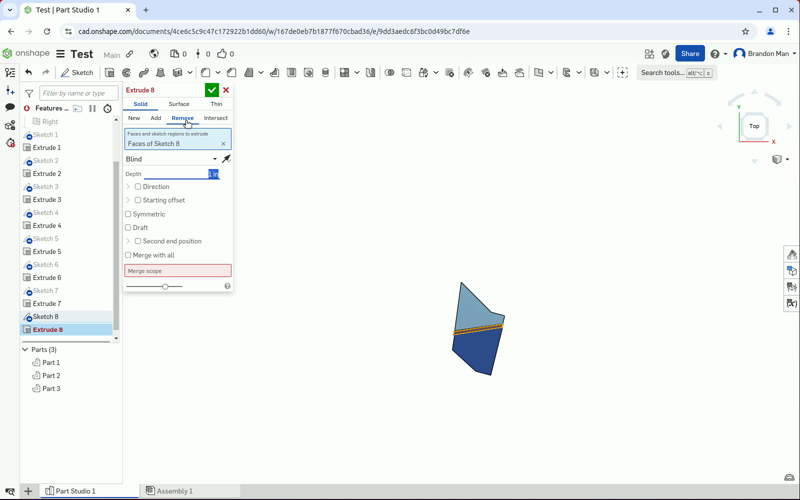
text(0.241)
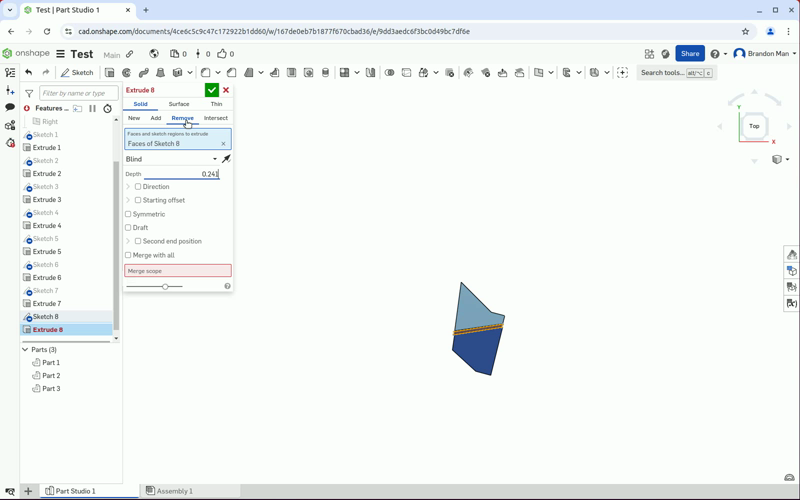
key(tab, 6)
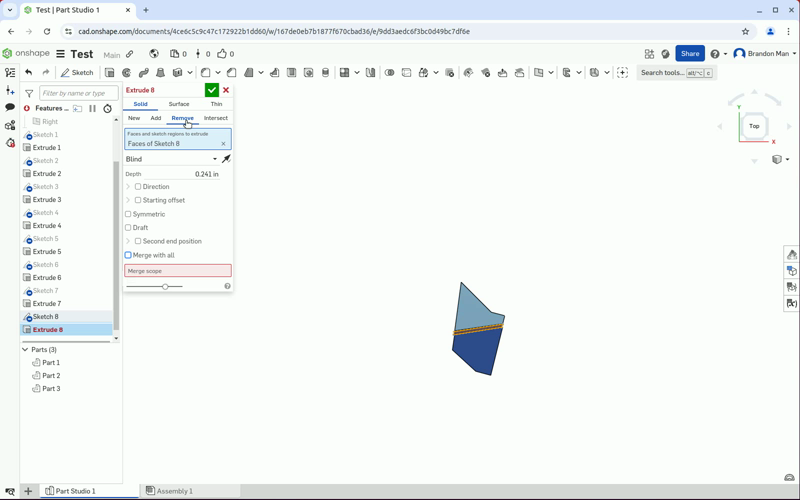
key(space)
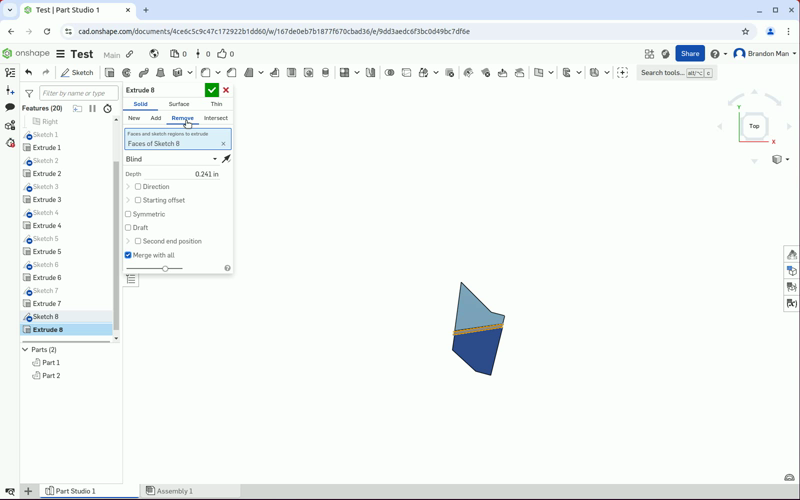
key(enter)
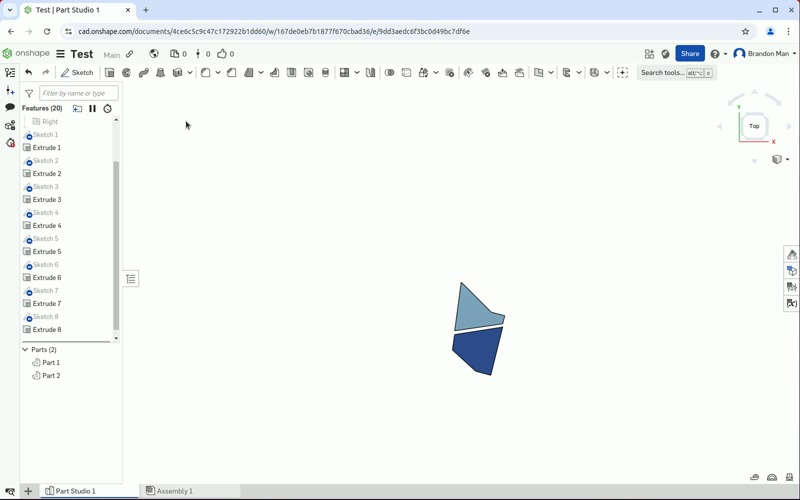
key(shift+h)
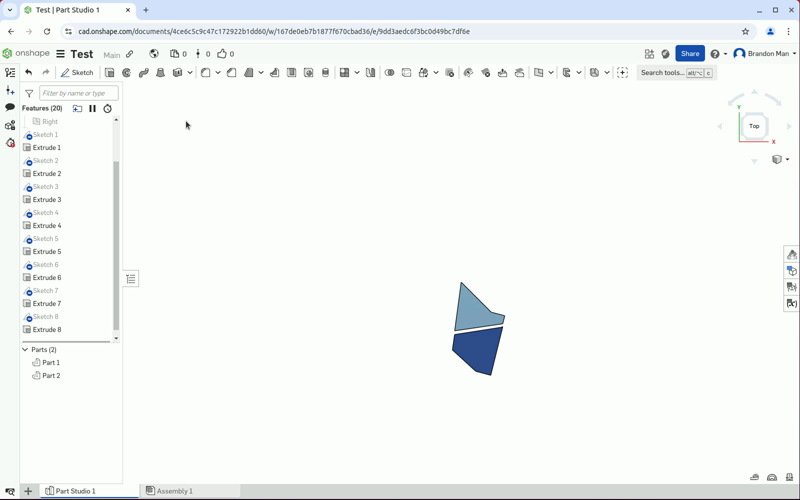
key(shift+h)
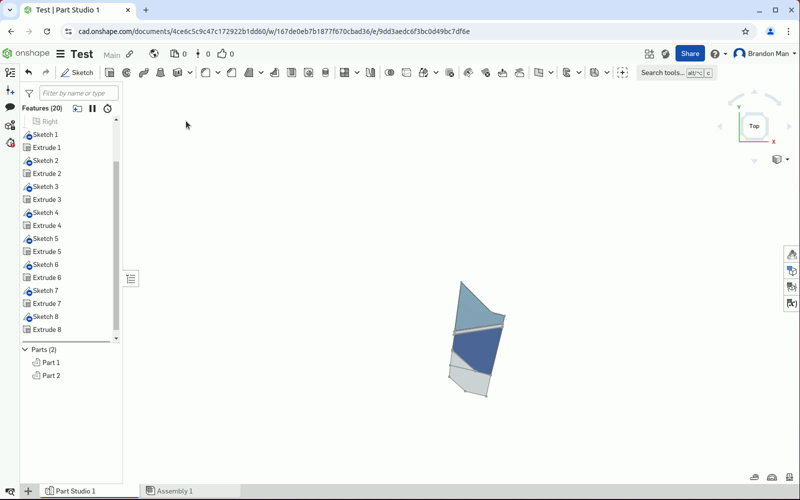
key(shift+7)
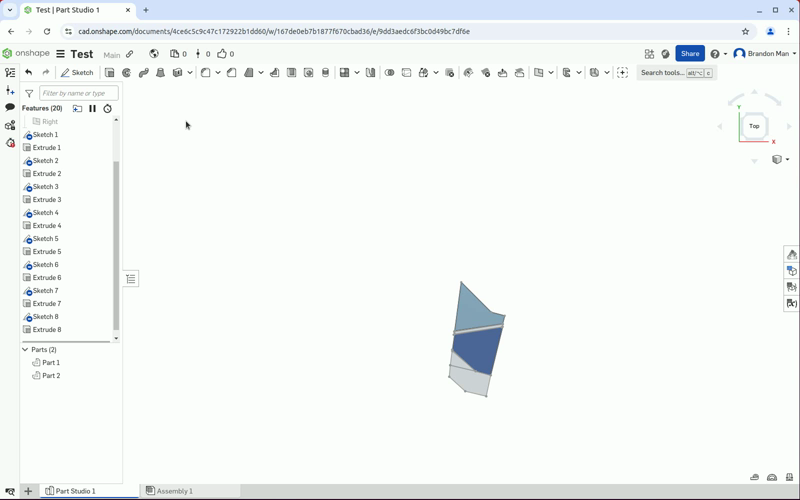
key(up, 3)
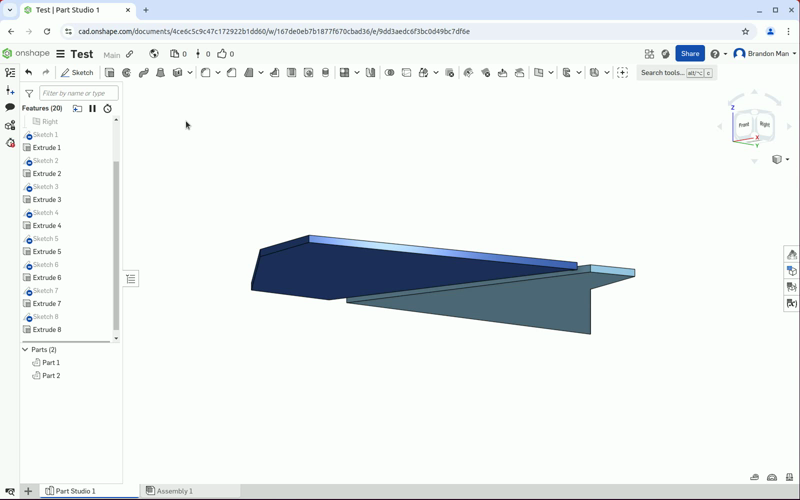
key(left, 3)
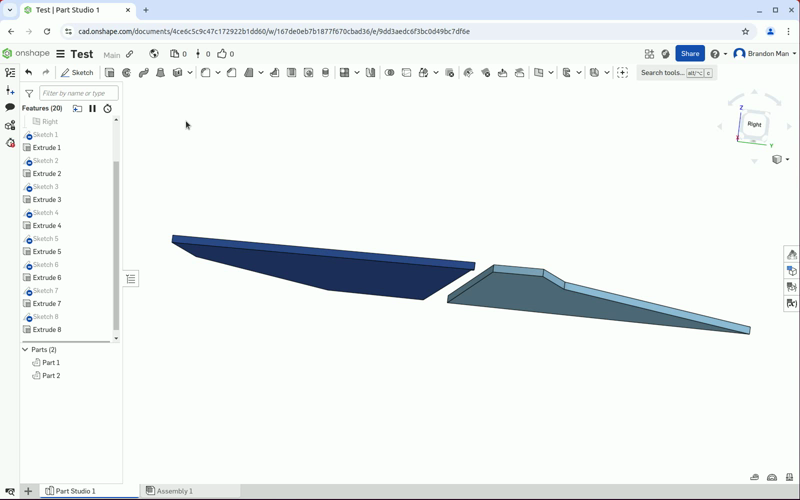
key(right, 3)
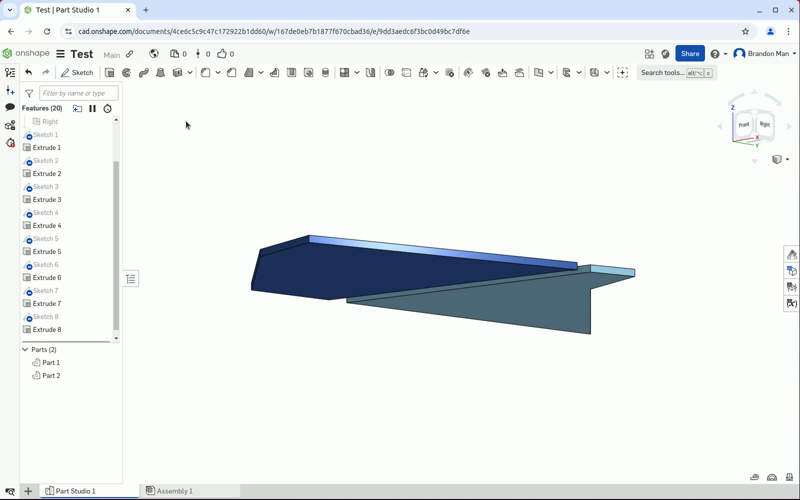
key(down, 3)
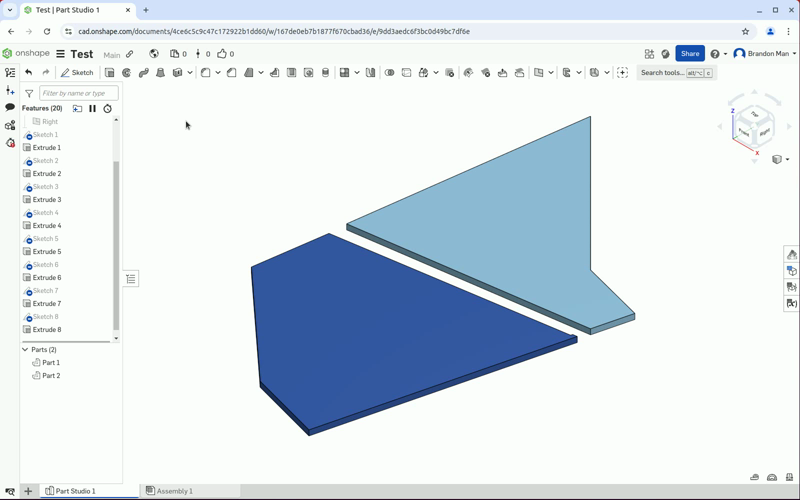
mouse_move(69, 137)
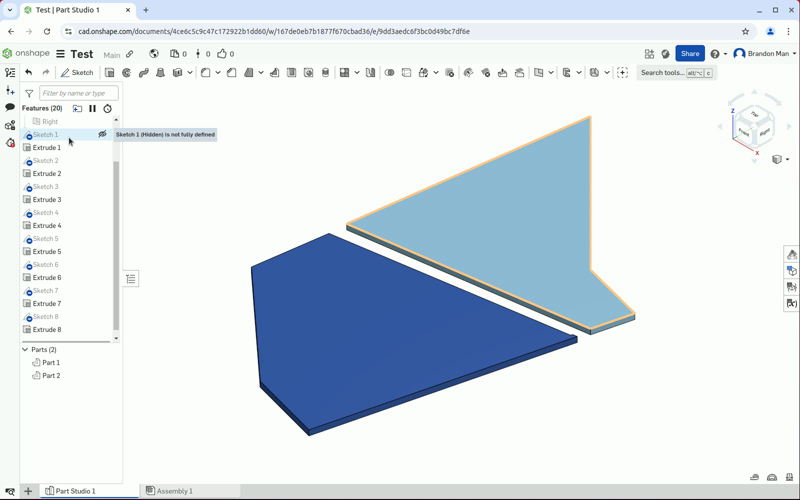
click(69, 137)